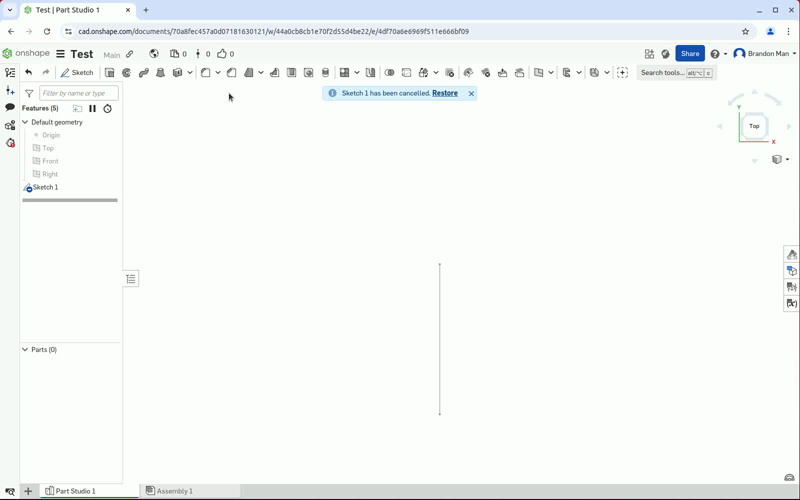
key(shift+h)
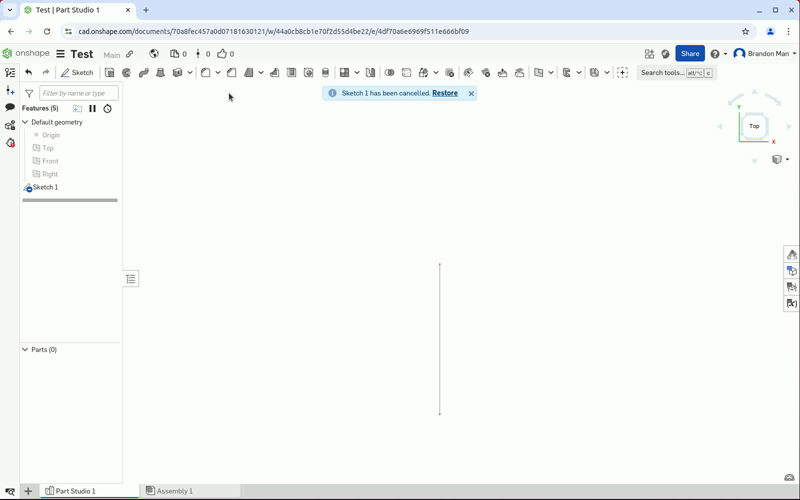
key(shift+s)
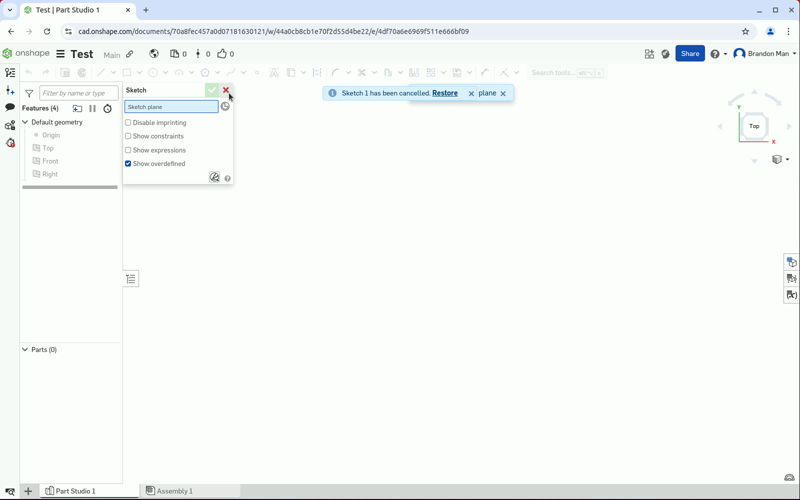
mouse_move(73, 150)
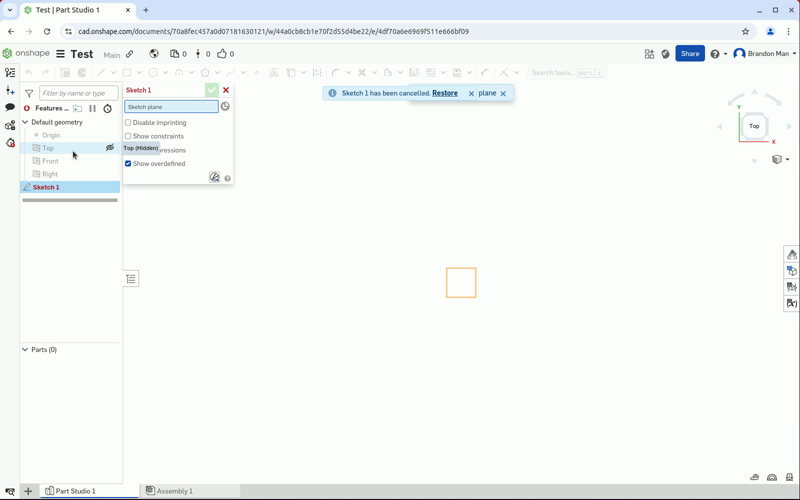
click(73, 150)
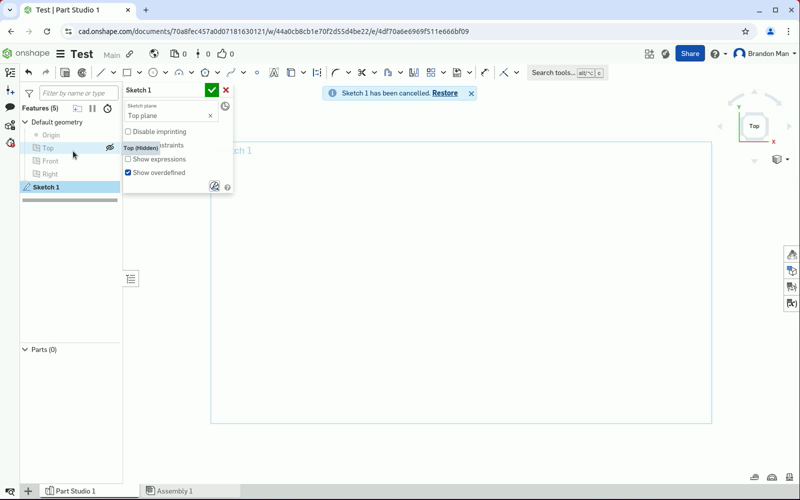
mouse_move(73, 352)
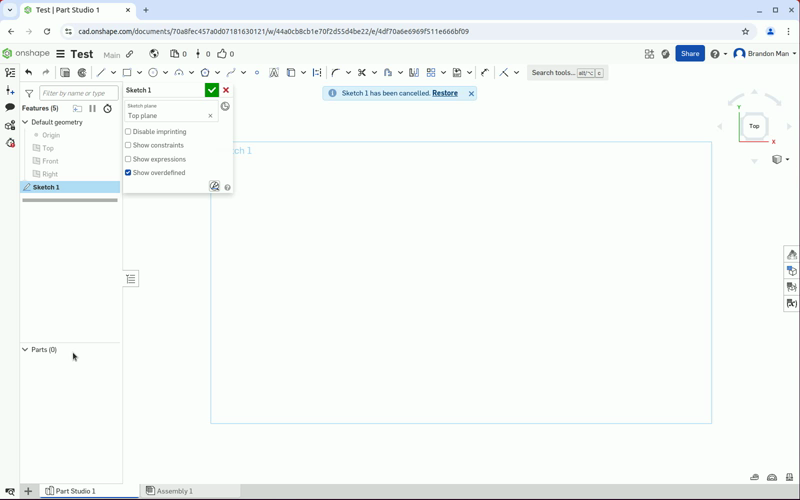
key(y)
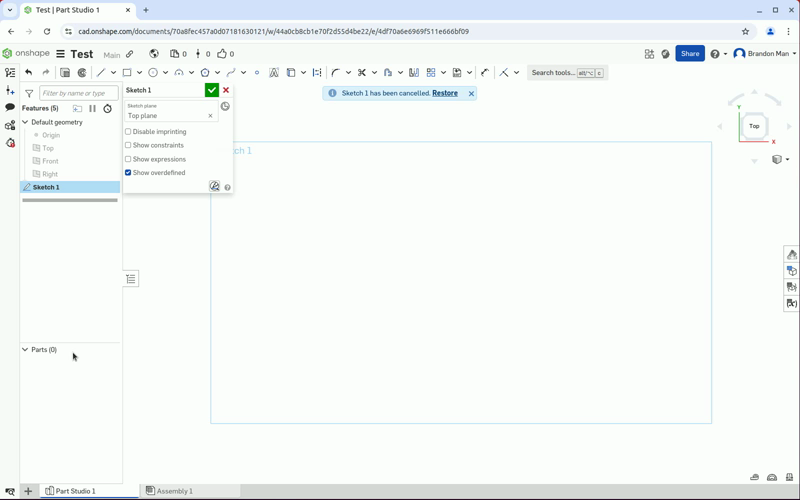
key(l)
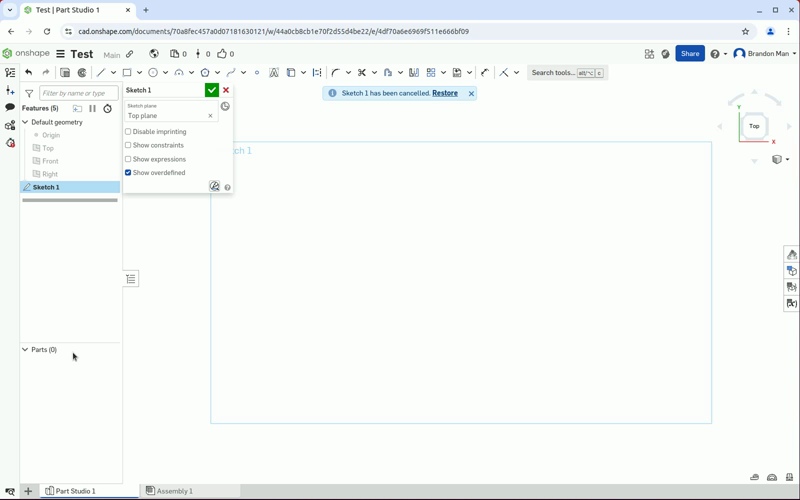
key_down(shift)
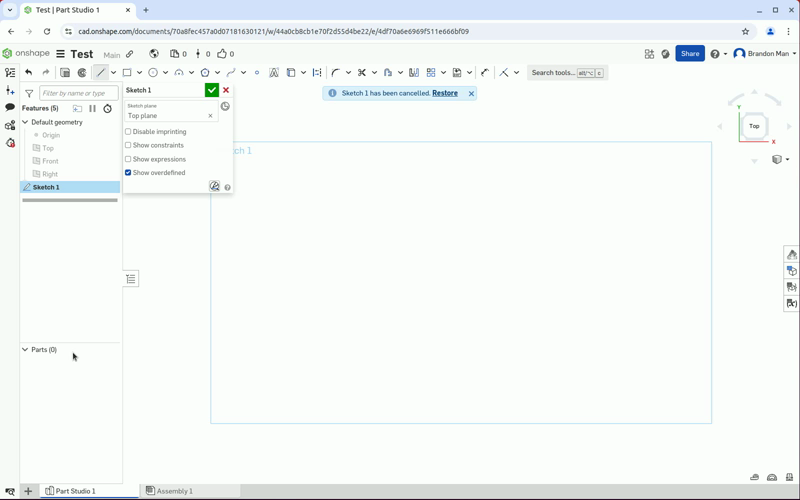
mouse_move(362, 299)
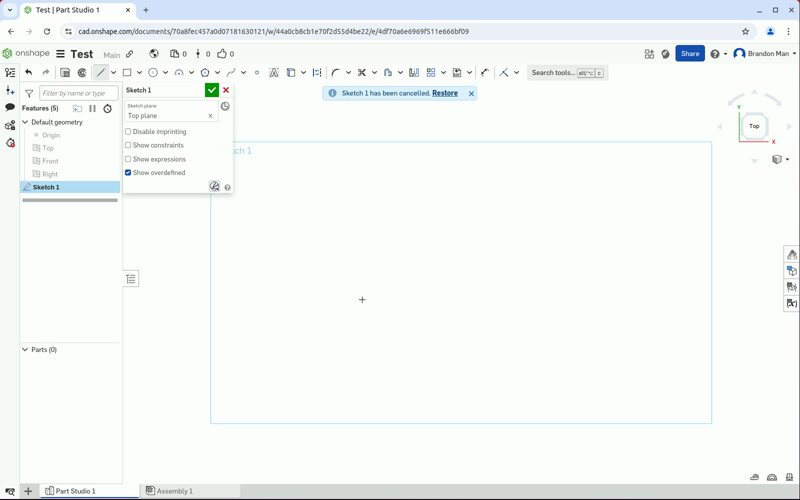
click(362, 299)
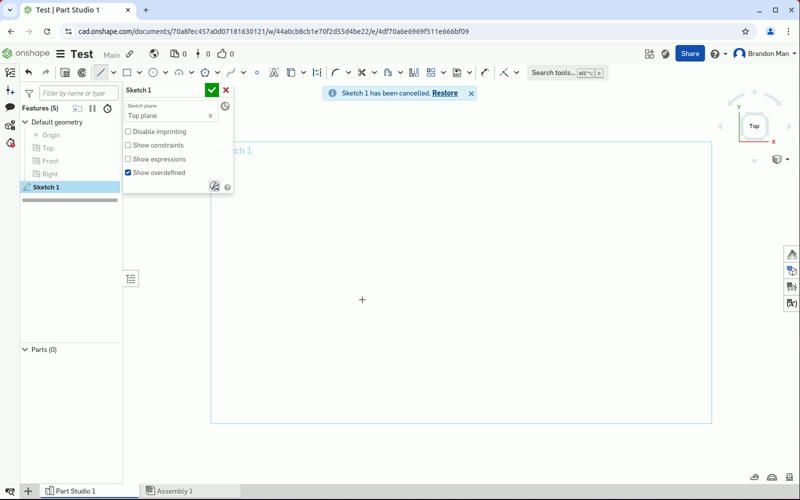
key_up(shift)
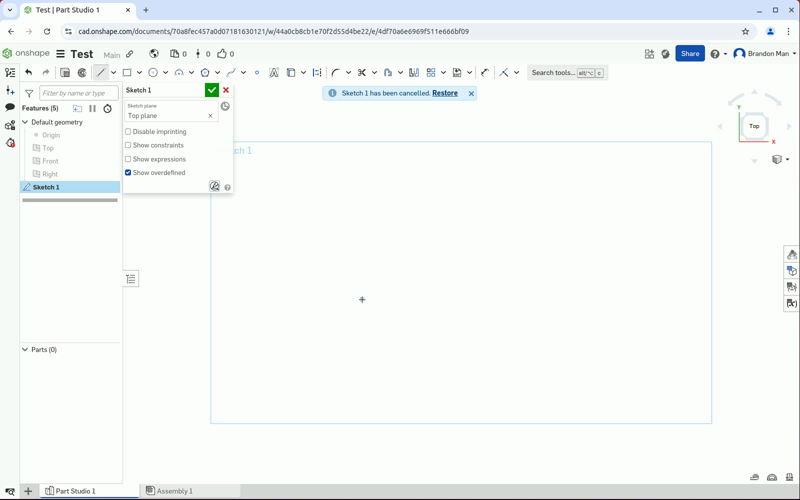
key_down(shift)
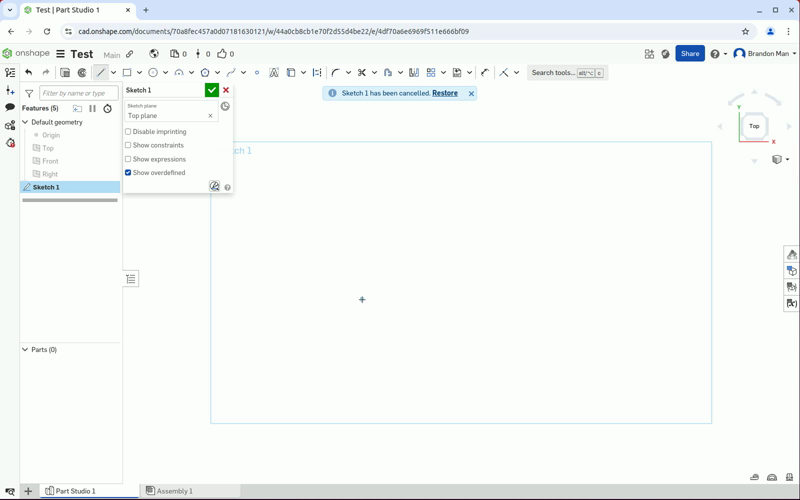
mouse_move(392, 299)
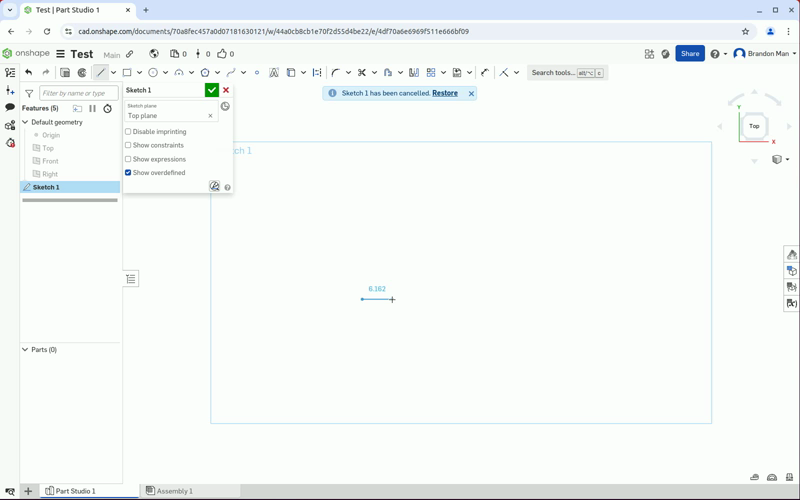
mouse_move(395, 299)
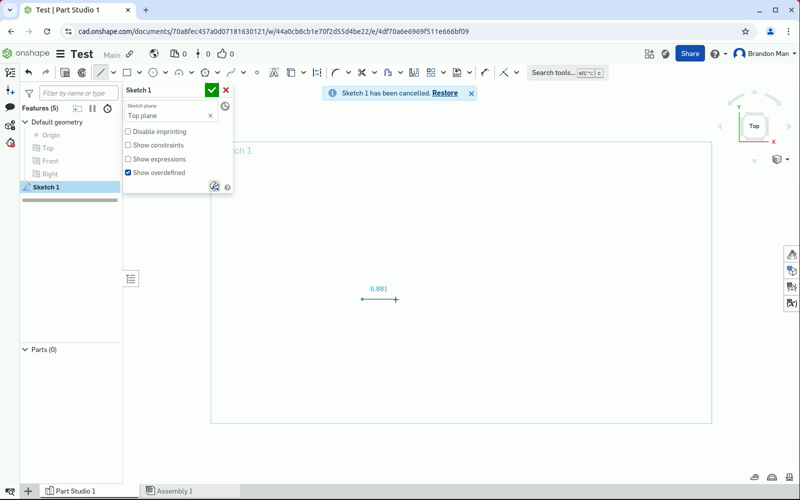
click(395, 299)
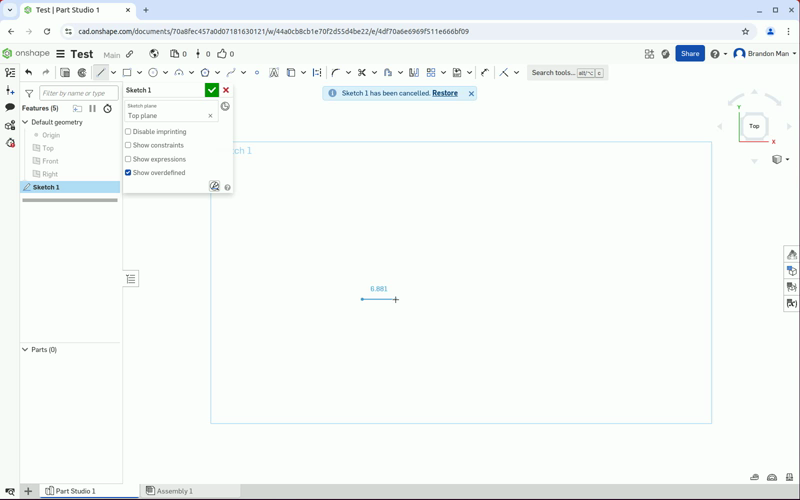
key_up(shift)
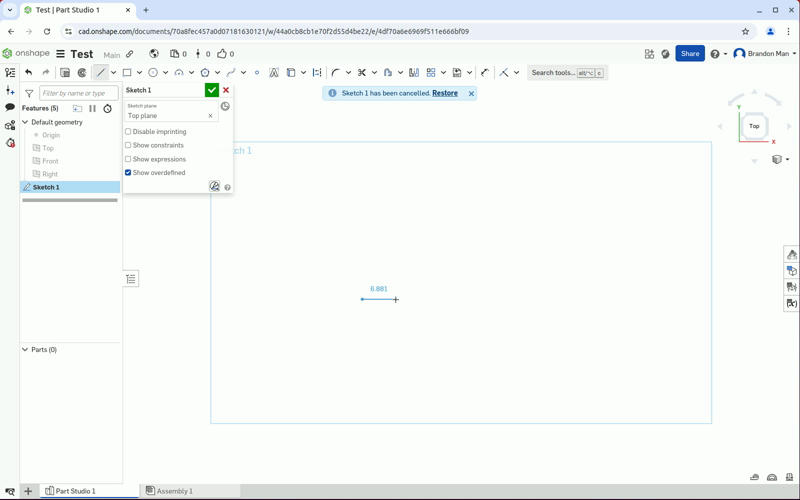
key_down(shift)
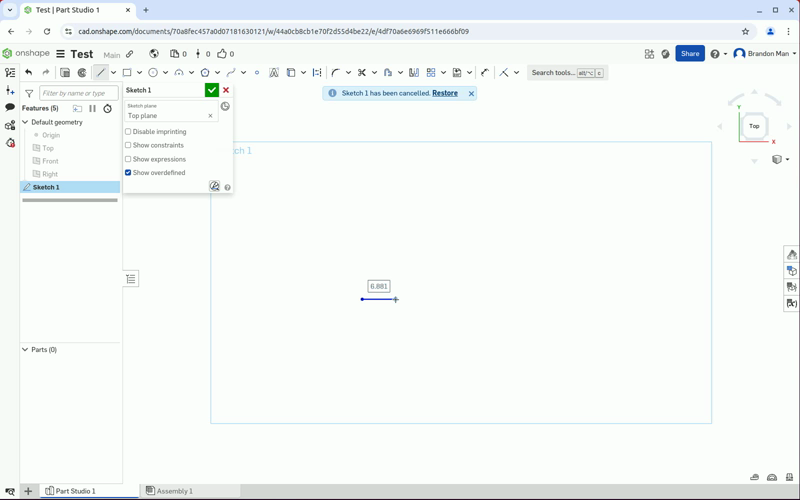
mouse_move(425, 299)
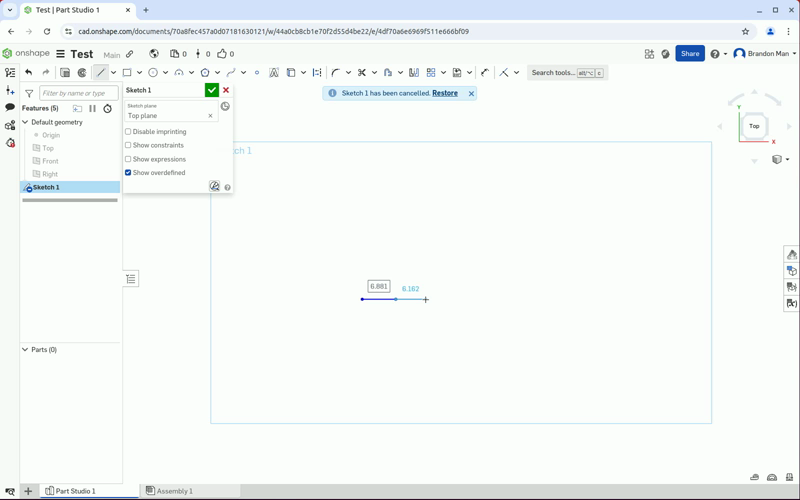
mouse_move(395, 265)
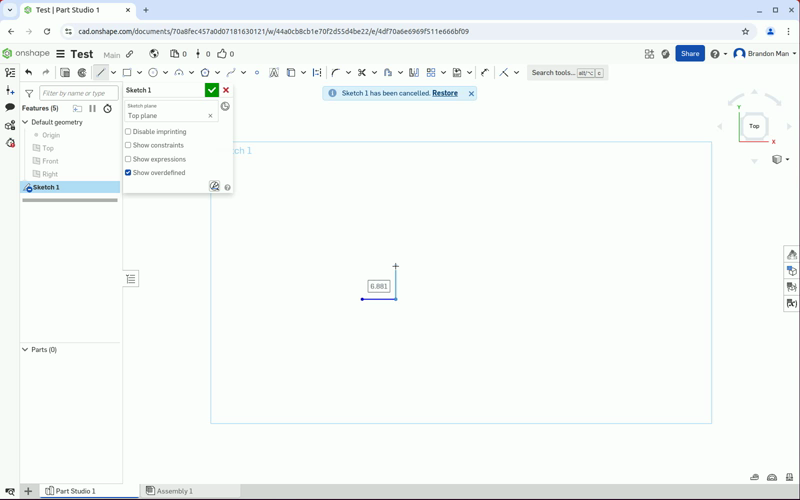
click(395, 265)
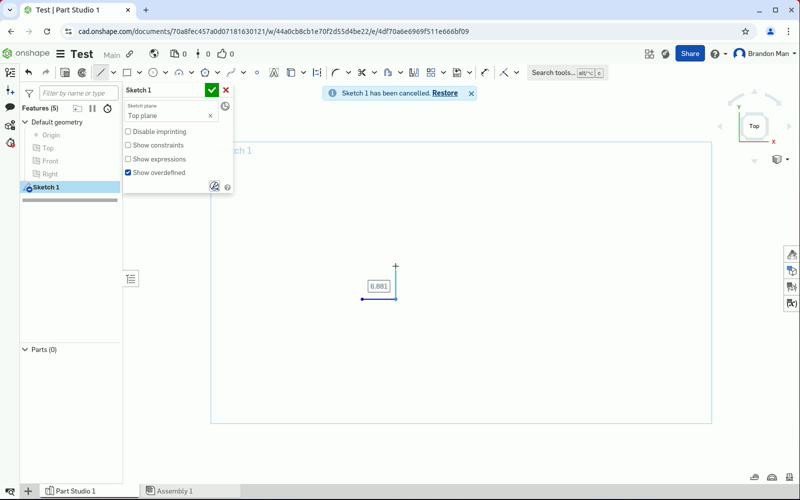
key_up(shift)
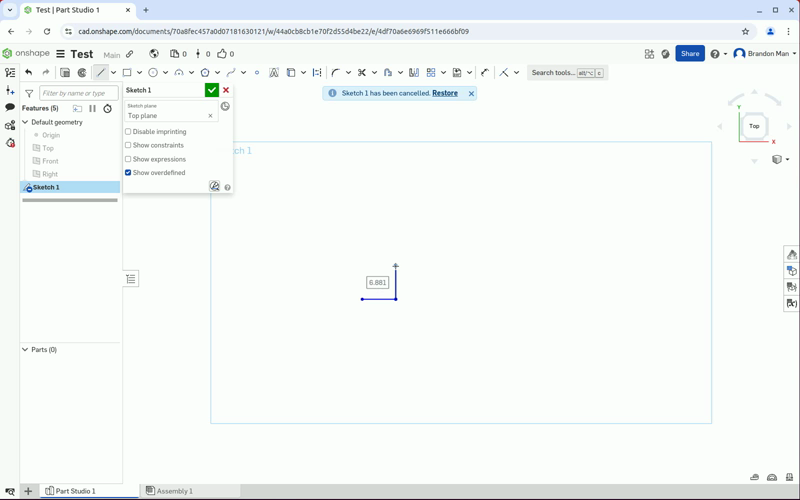
key_down(shift)
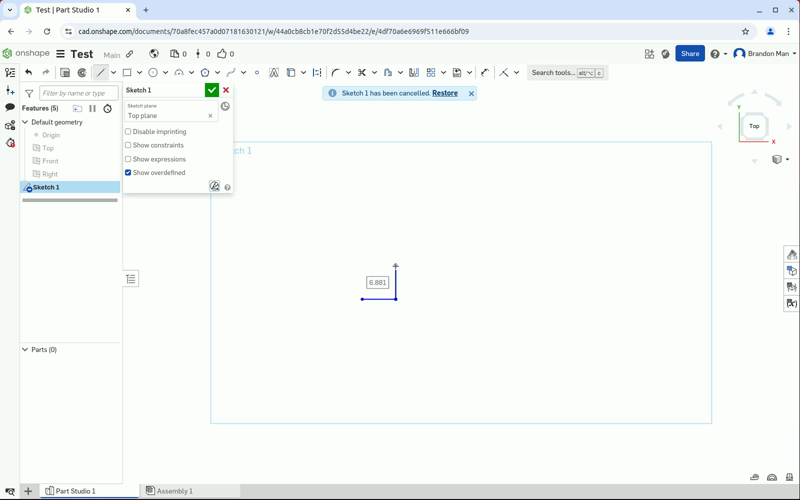
mouse_move(425, 265)
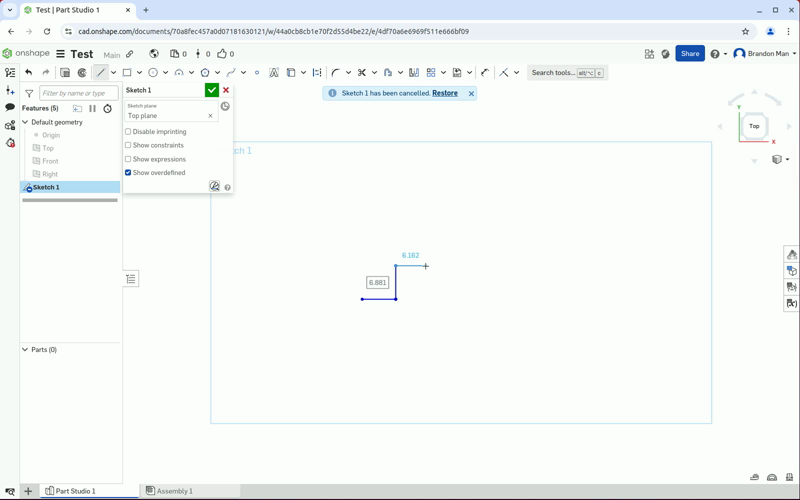
mouse_move(362, 265)
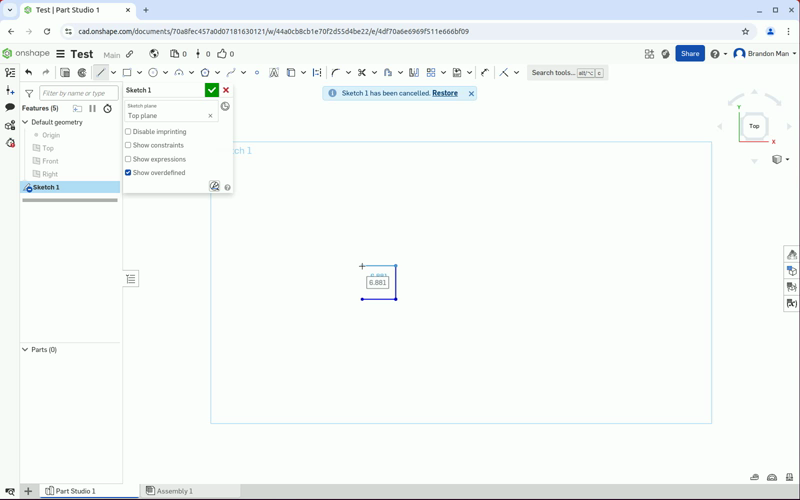
click(362, 265)
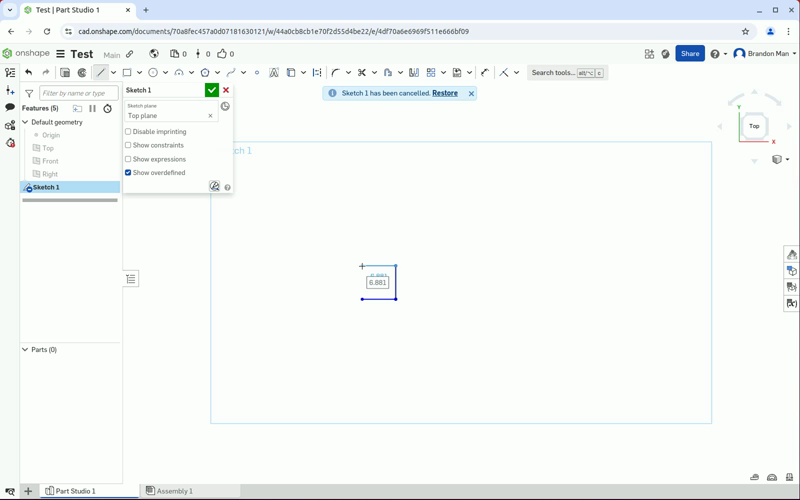
key_up(shift)
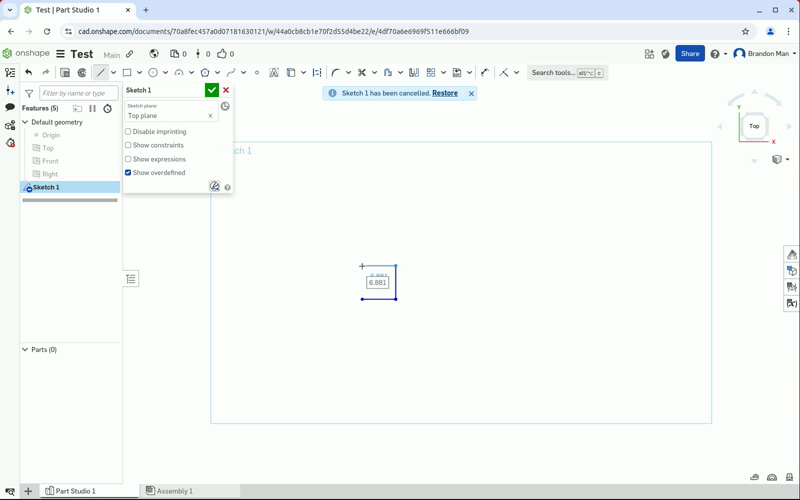
mouse_move(392, 265)
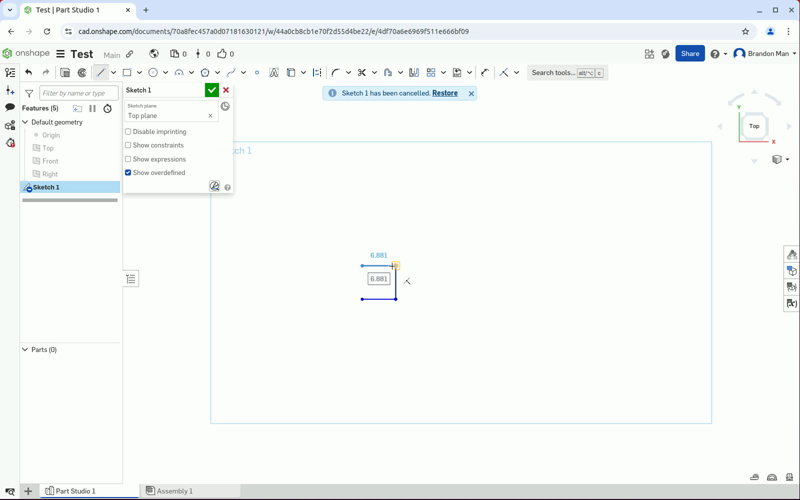
key_down(shift)
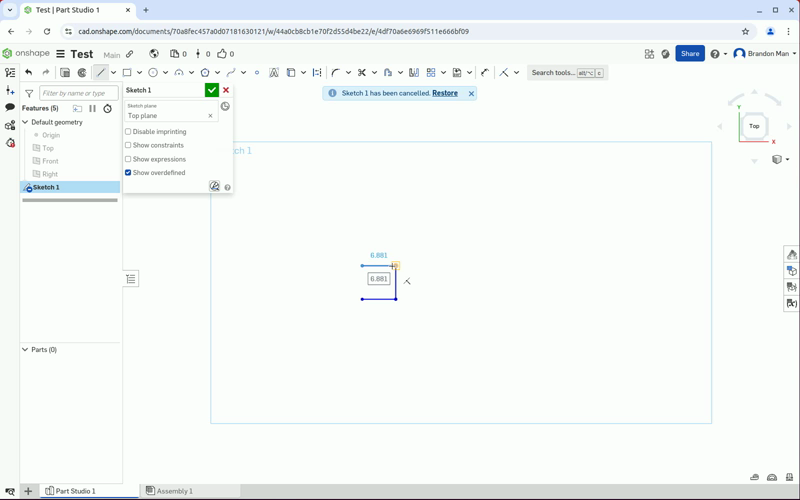
mouse_move(362, 299)
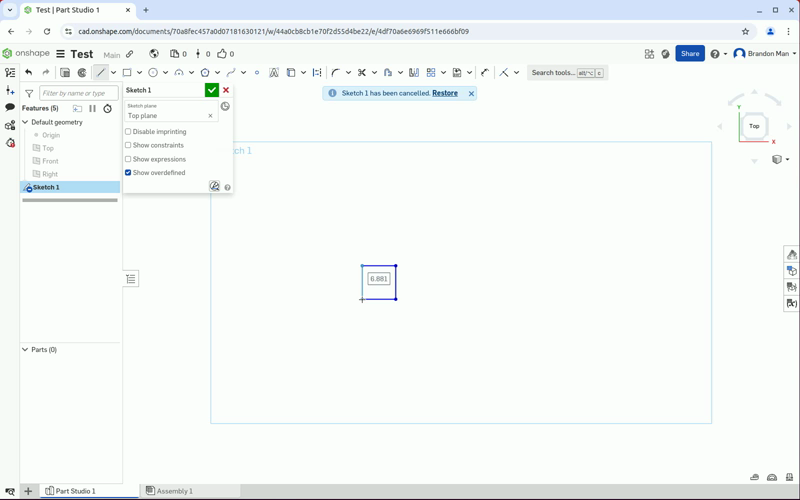
key_up(shift)
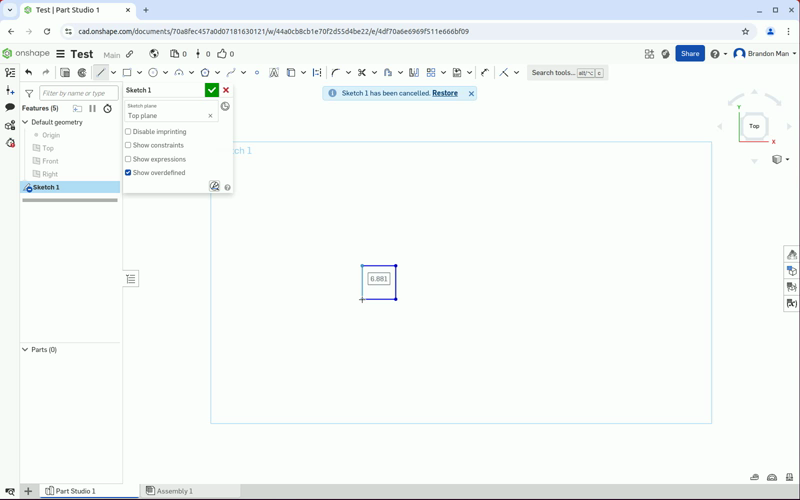
click(362, 299)
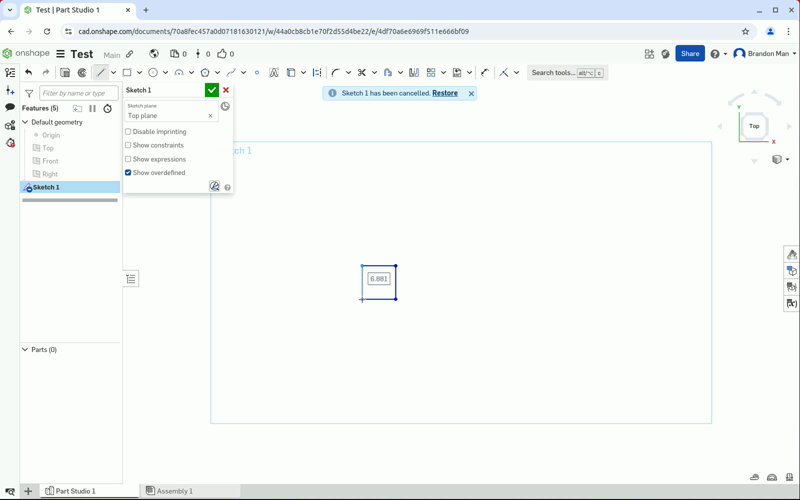
key(esc)
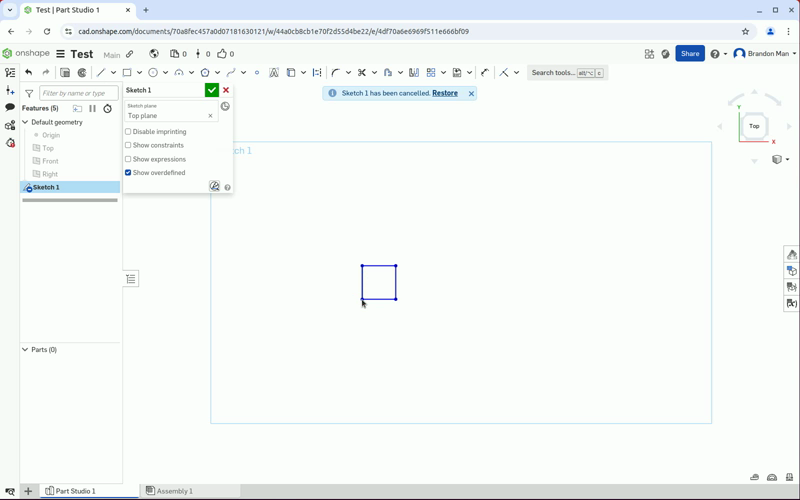
key(c)
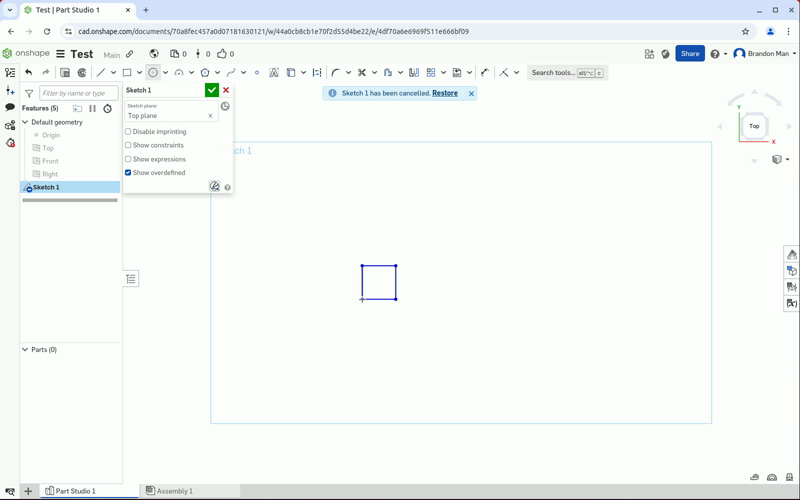
key_down(shift)
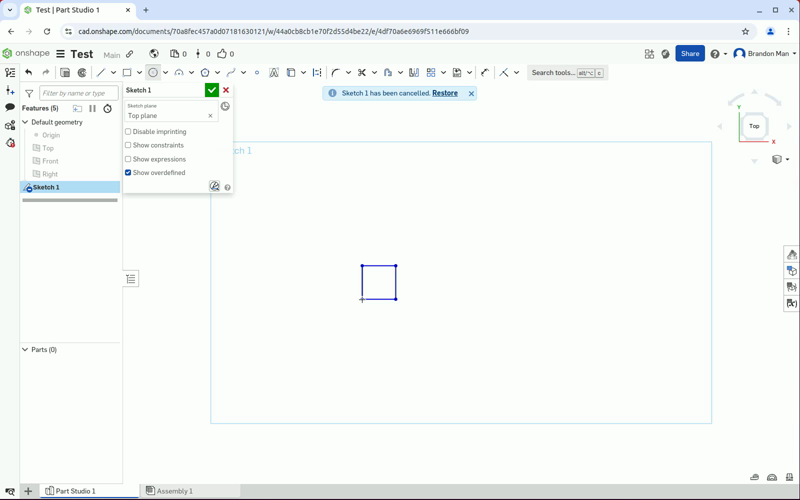
mouse_move(365, 296)
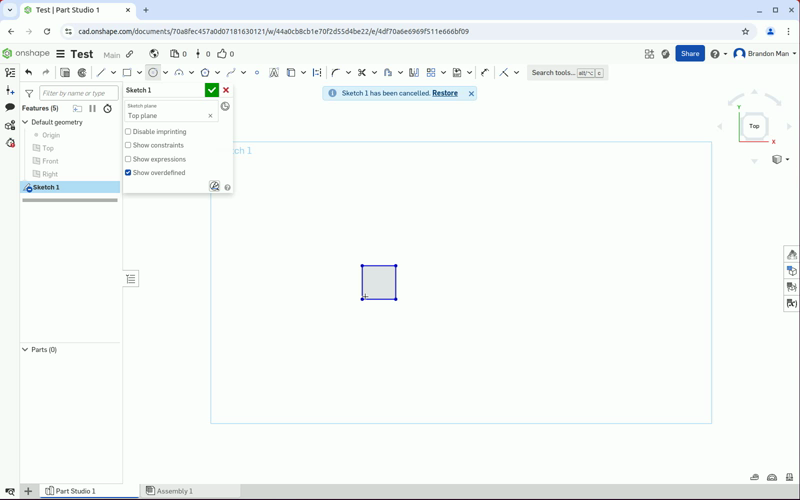
scroll(6)
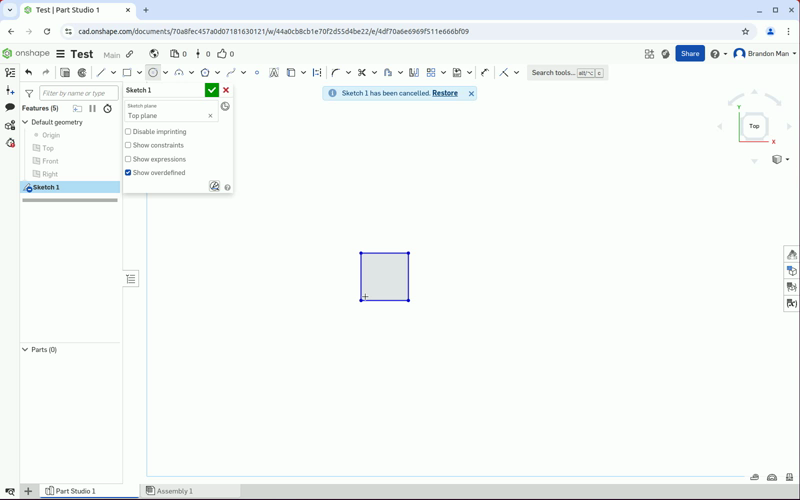
scroll(6)
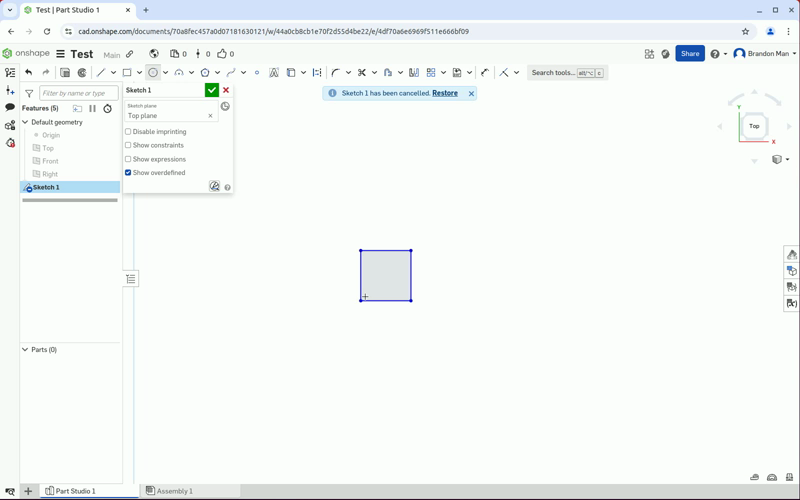
scroll(6)
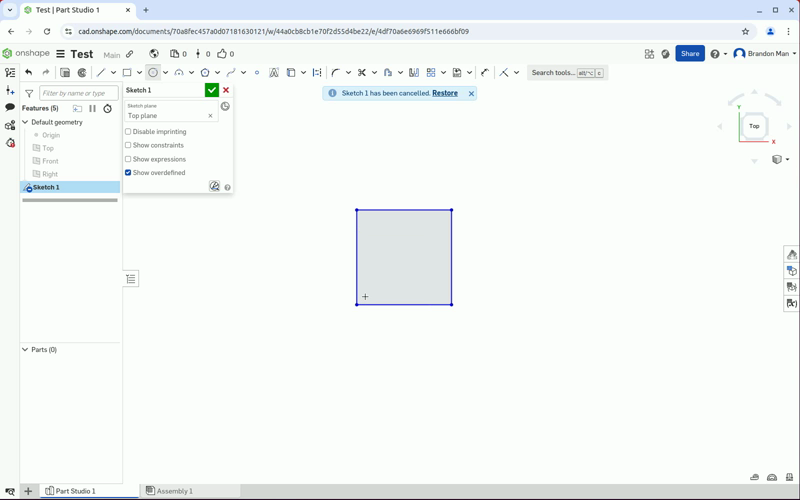
scroll(6)
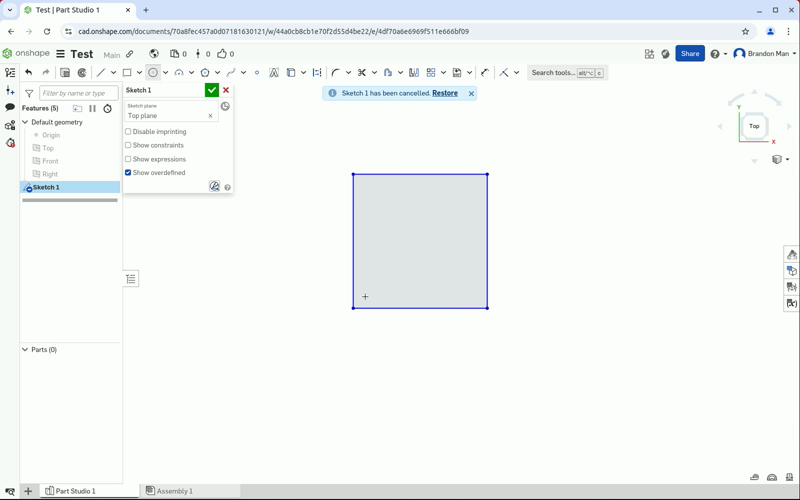
scroll(6)
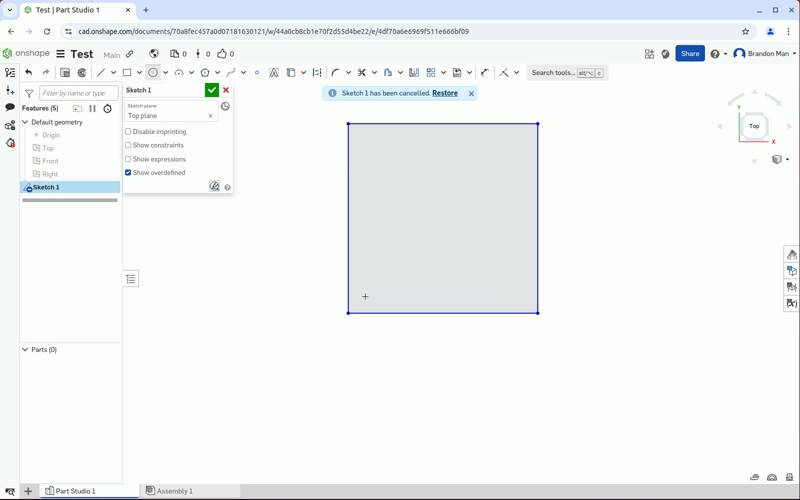
scroll(6)
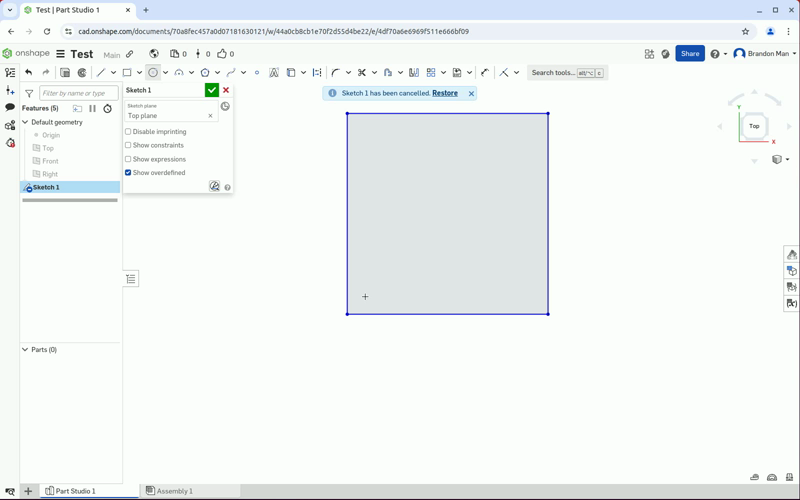
scroll(6)
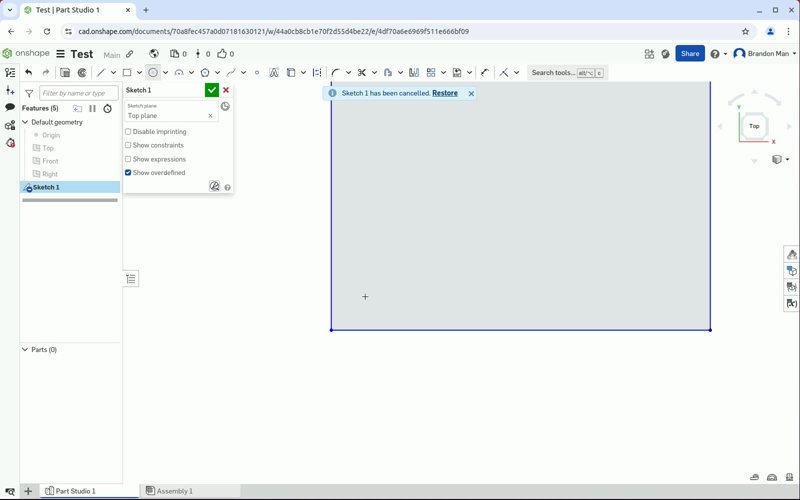
click(365, 296)
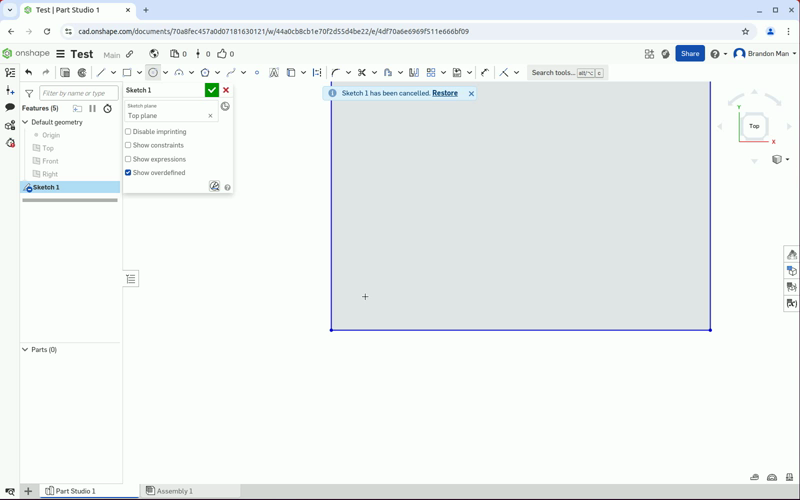
scroll(-6)
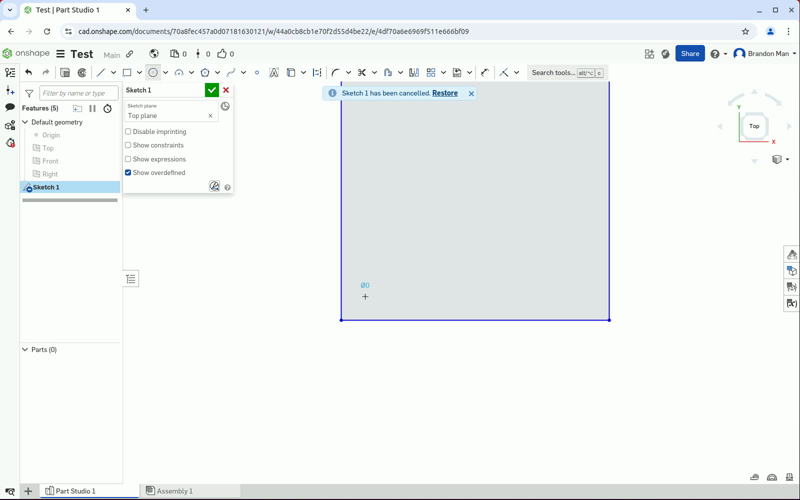
scroll(-6)
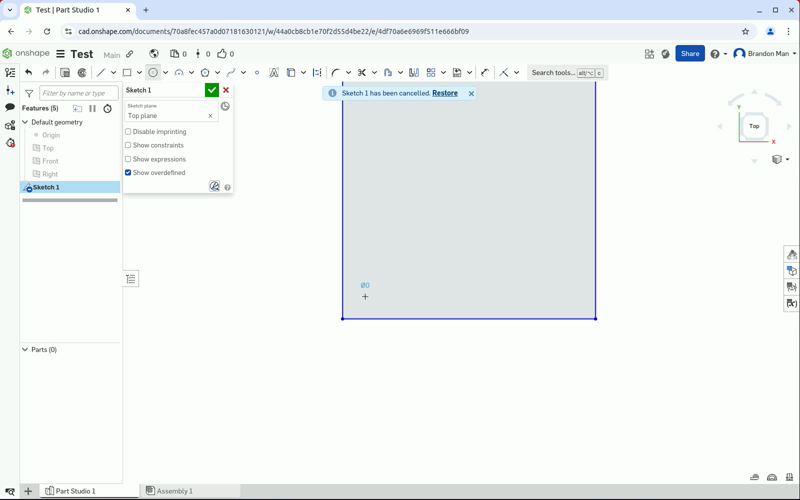
scroll(-6)
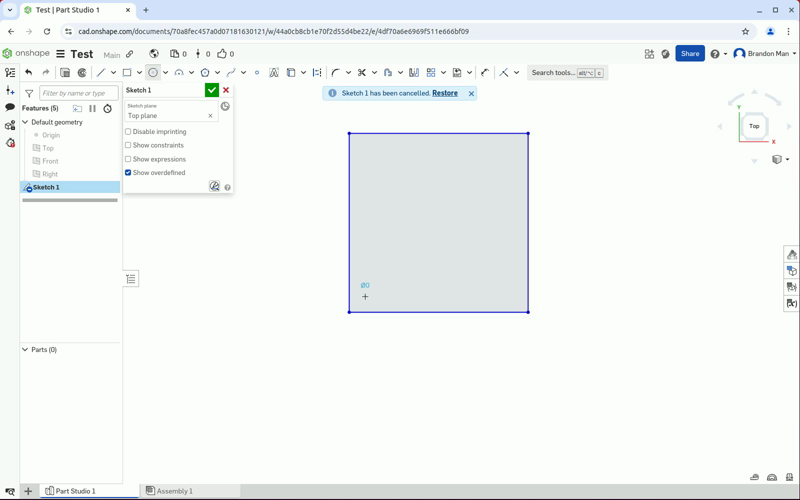
scroll(-6)
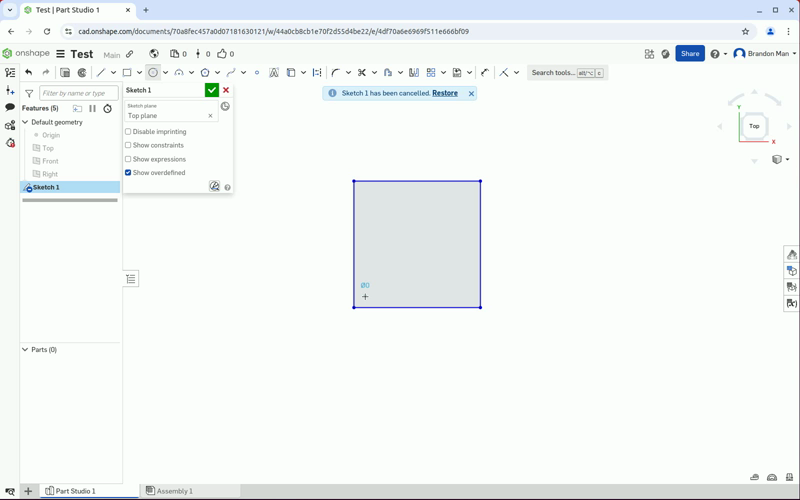
scroll(-6)
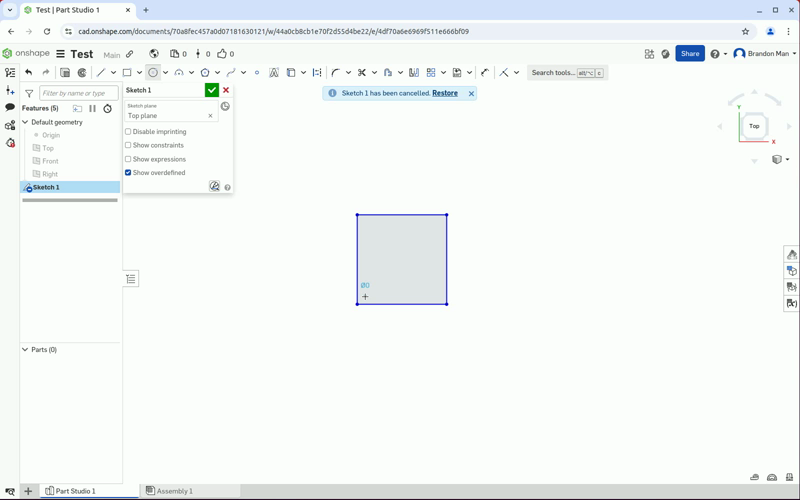
scroll(-6)
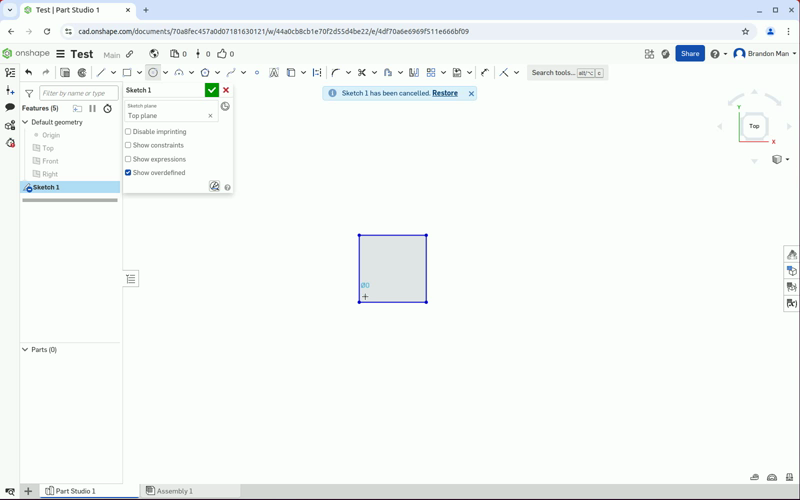
scroll(-6)
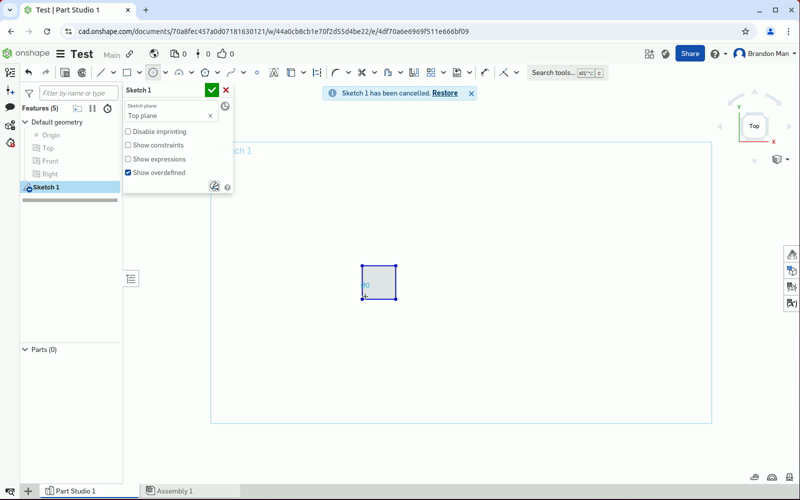
key_up(shift)
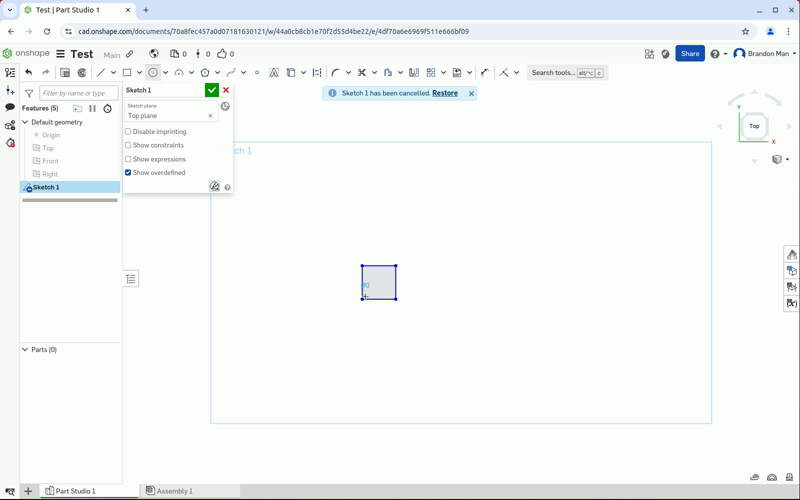
mouse_move(366, 296)
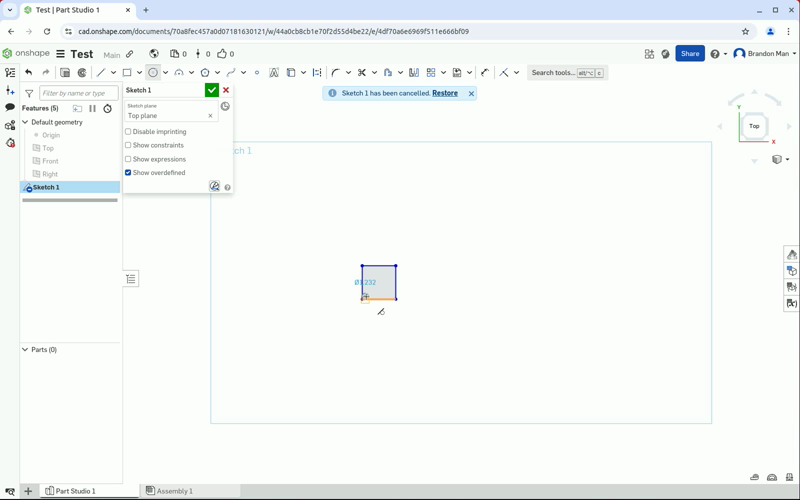
scroll(6)
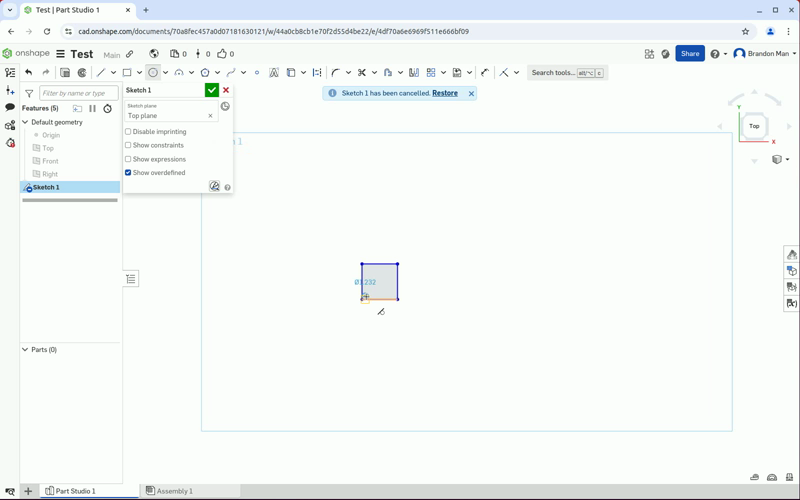
scroll(6)
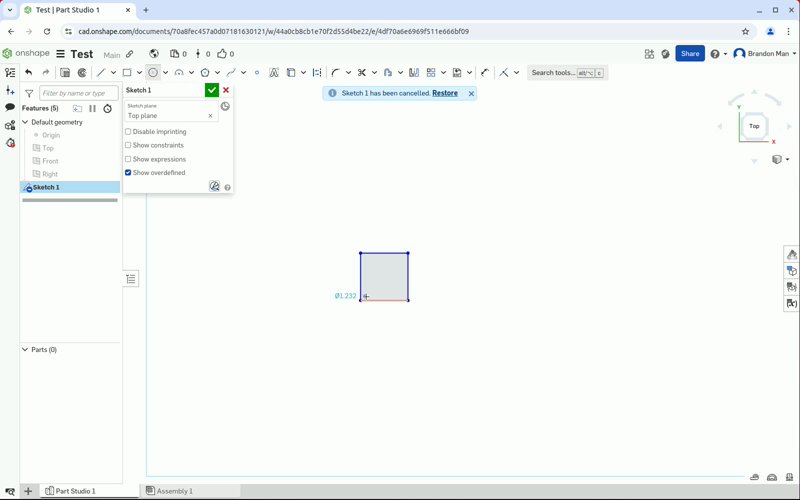
scroll(6)
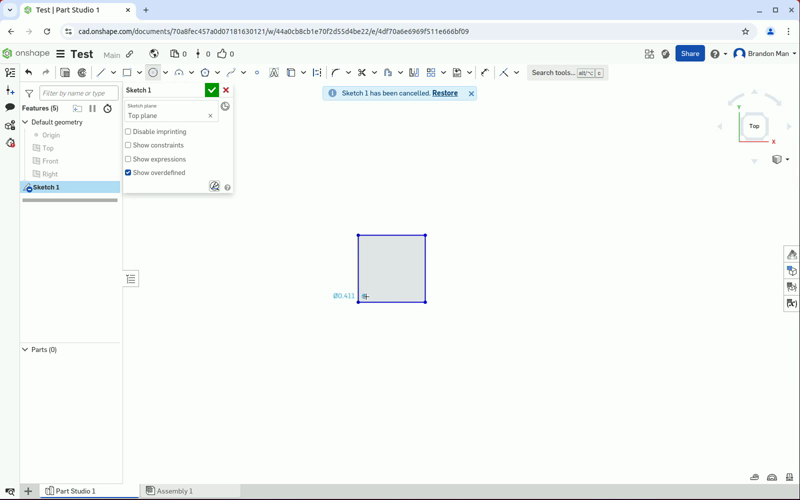
scroll(6)
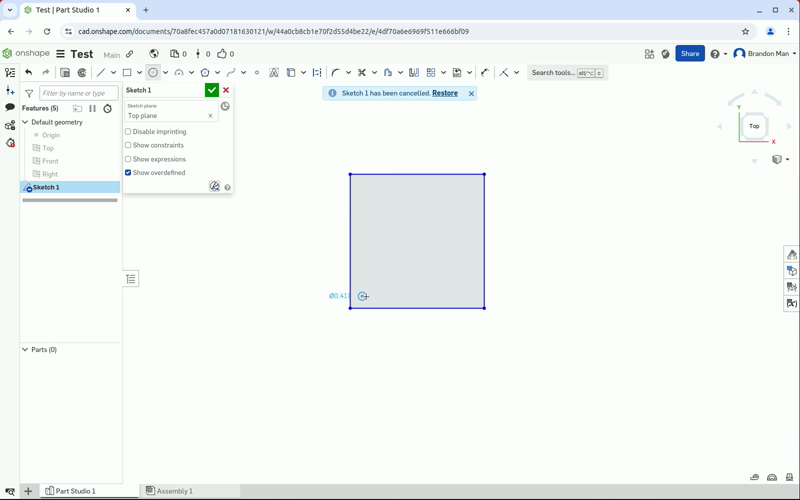
scroll(6)
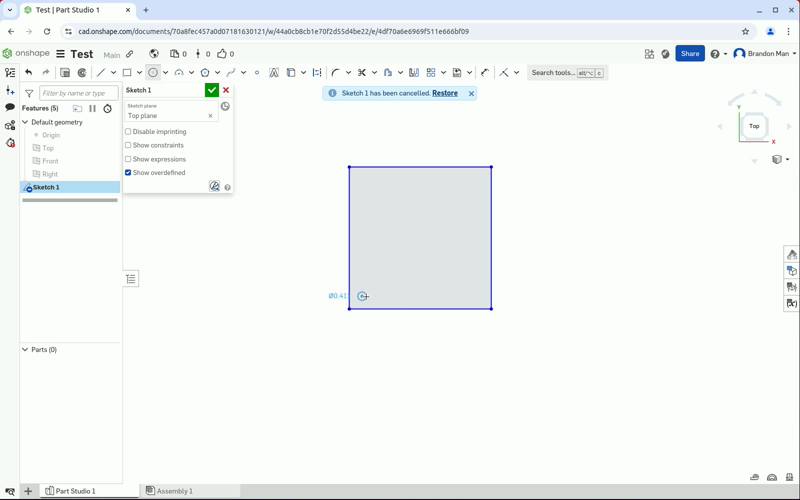
scroll(6)
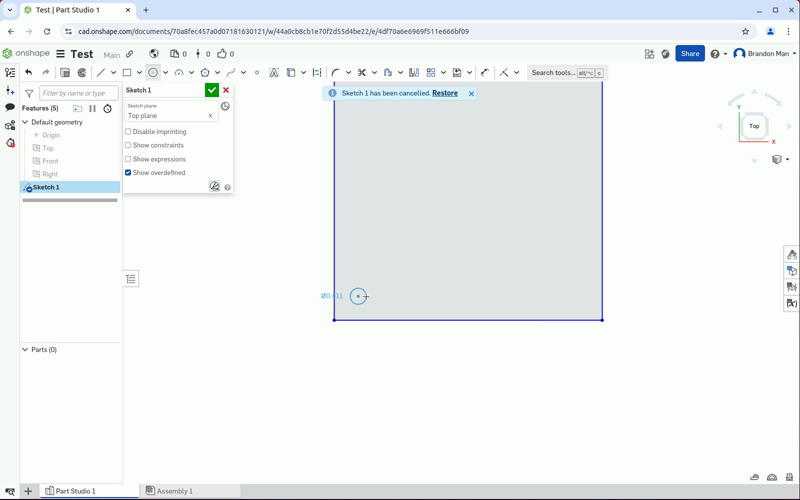
scroll(6)
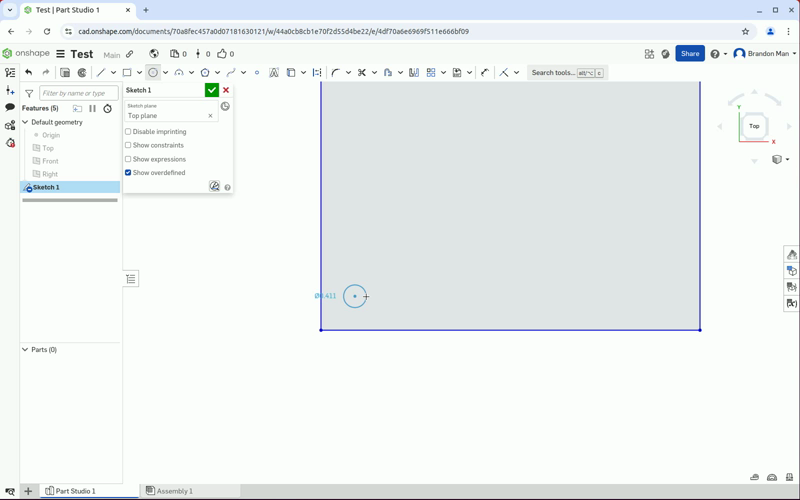
click(366, 296)
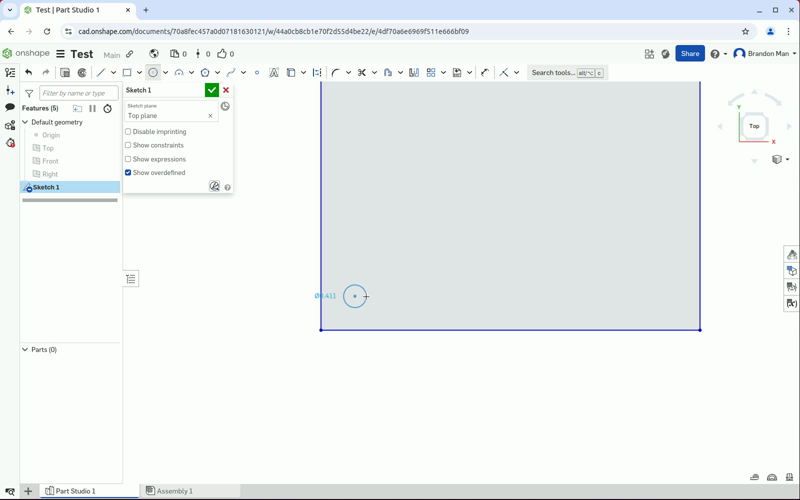
scroll(-6)
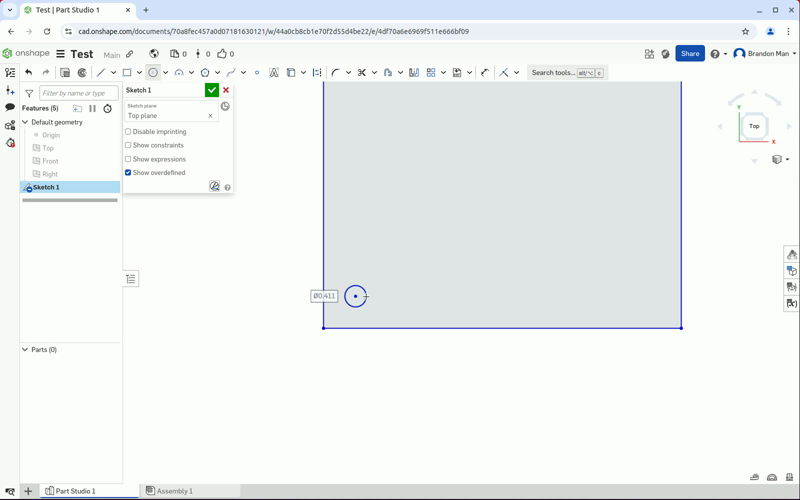
scroll(-6)
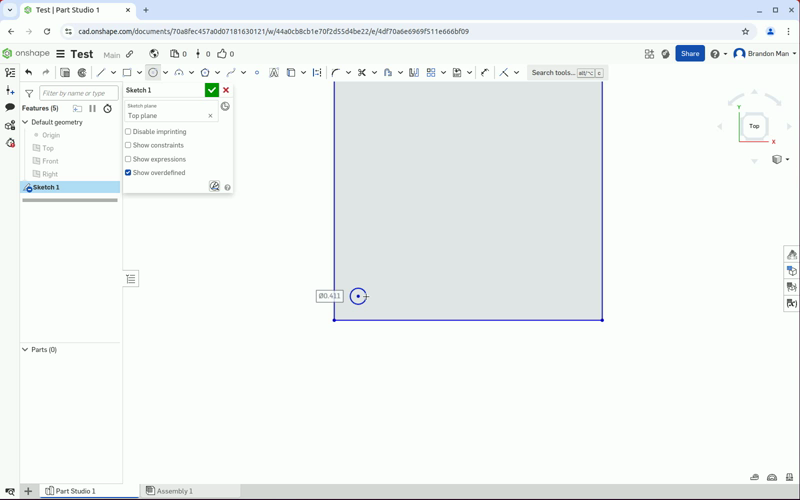
scroll(-6)
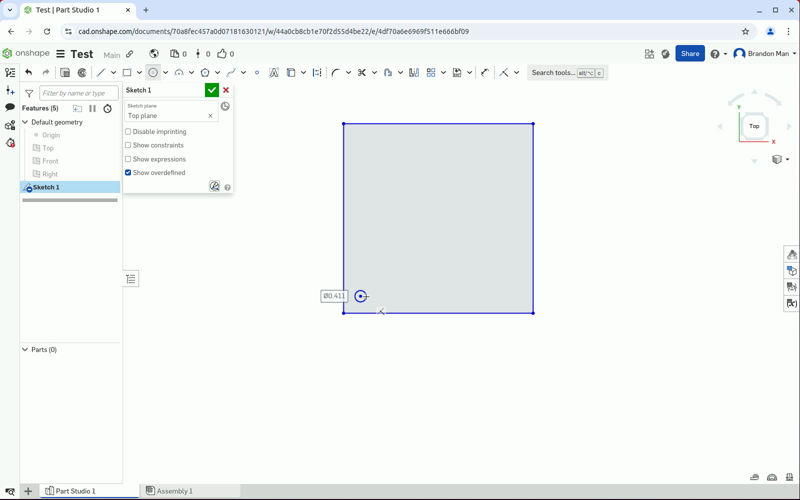
scroll(-6)
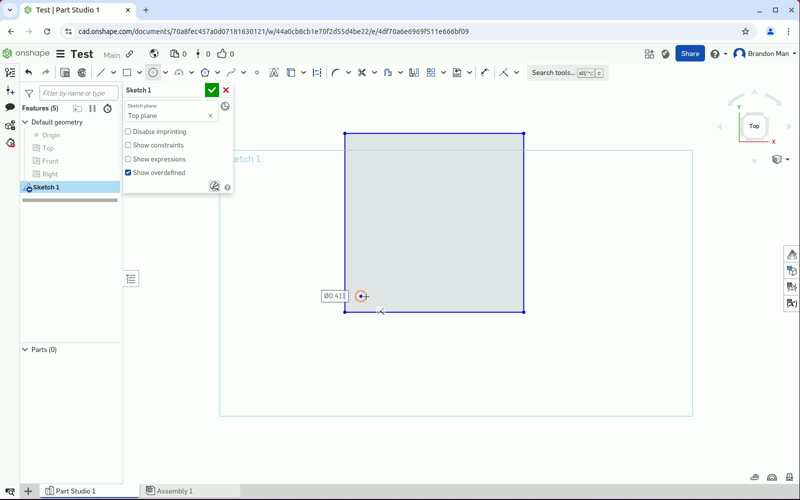
scroll(-6)
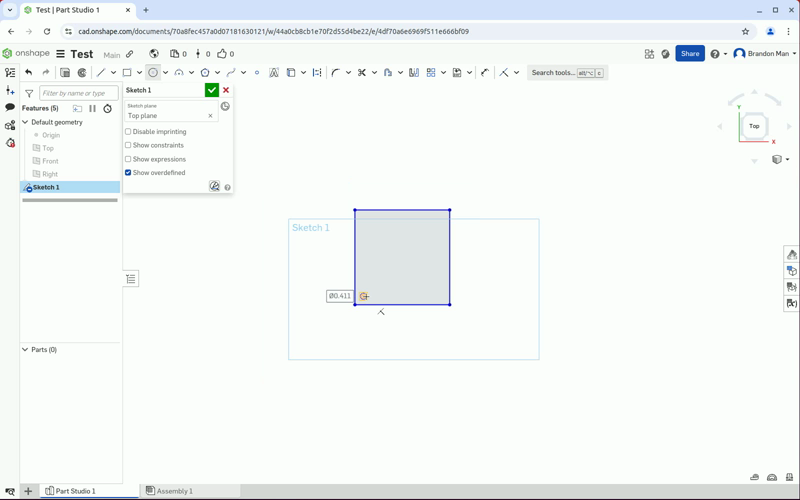
scroll(-6)
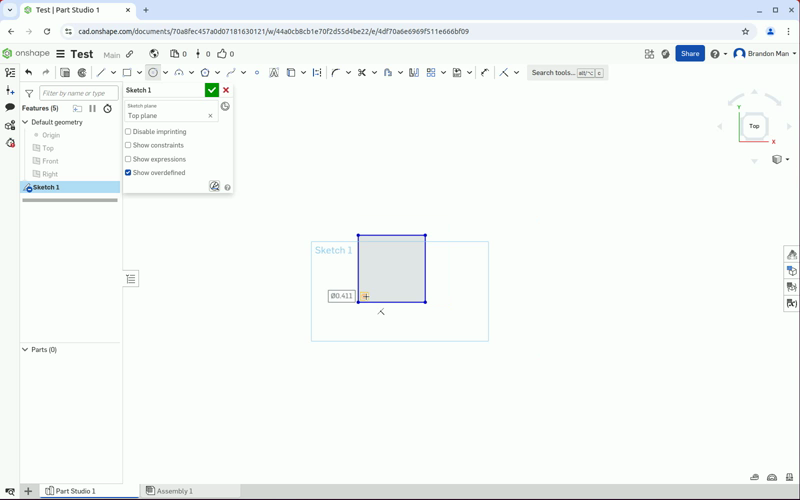
scroll(-6)
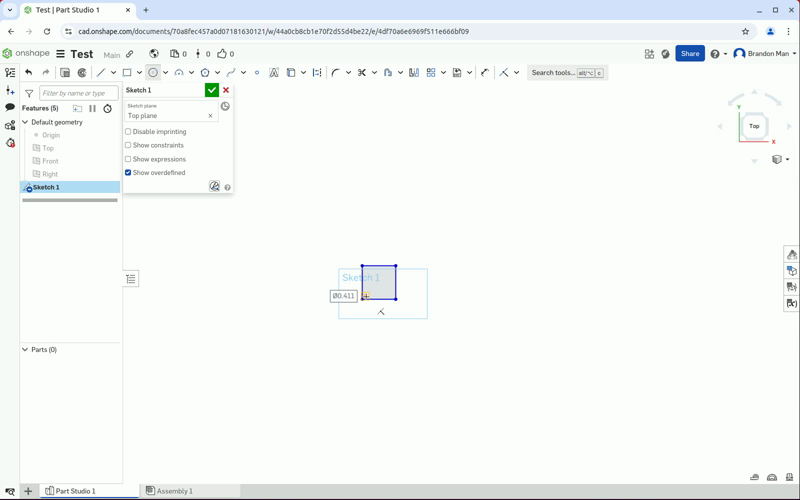
key(esc)
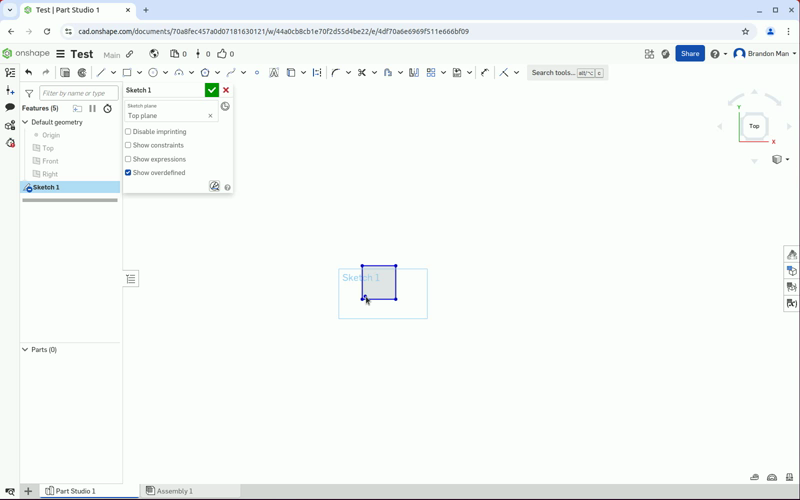
key(c)
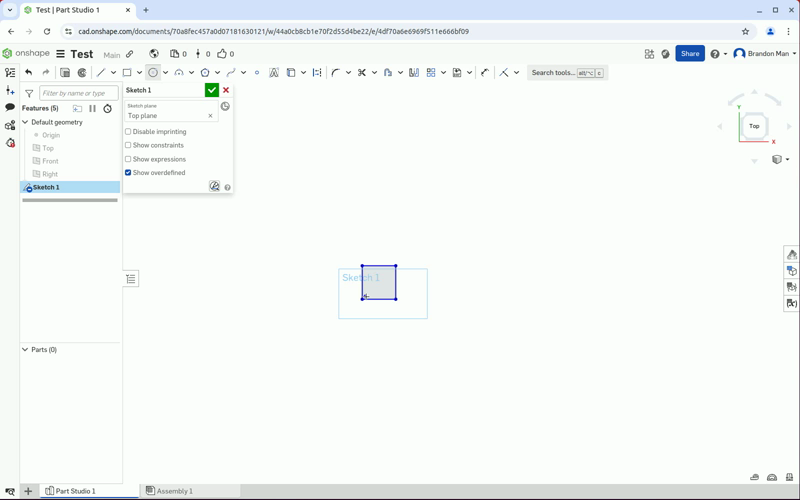
key_down(shift)
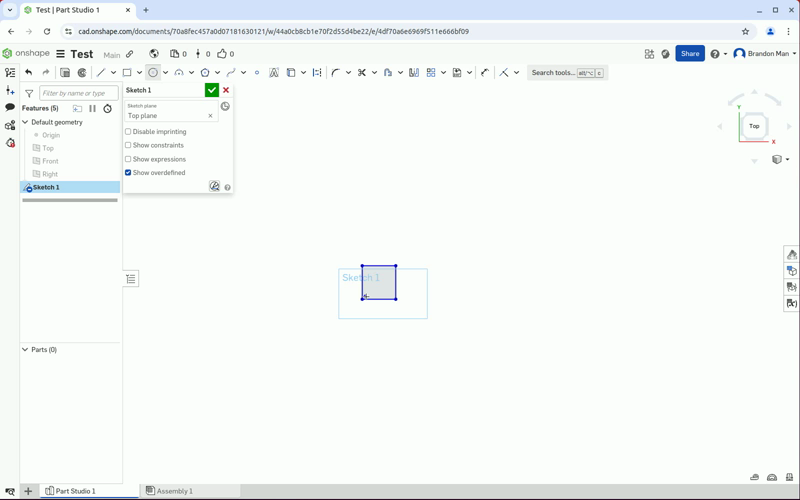
mouse_move(365, 268)
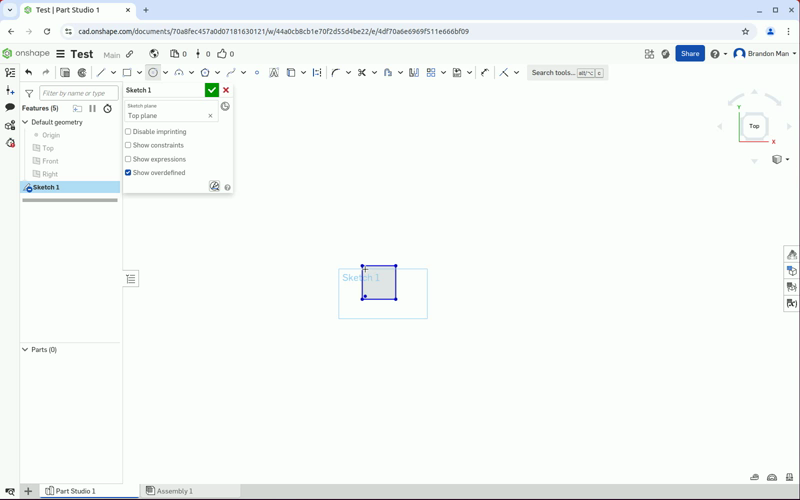
scroll(6)
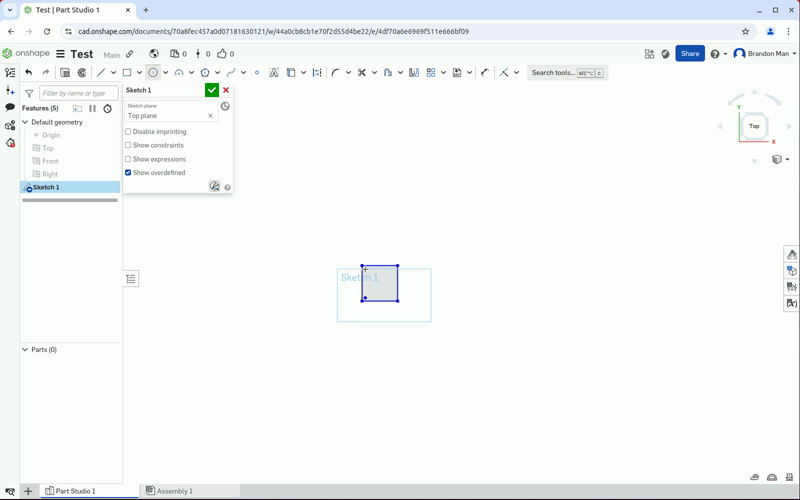
scroll(6)
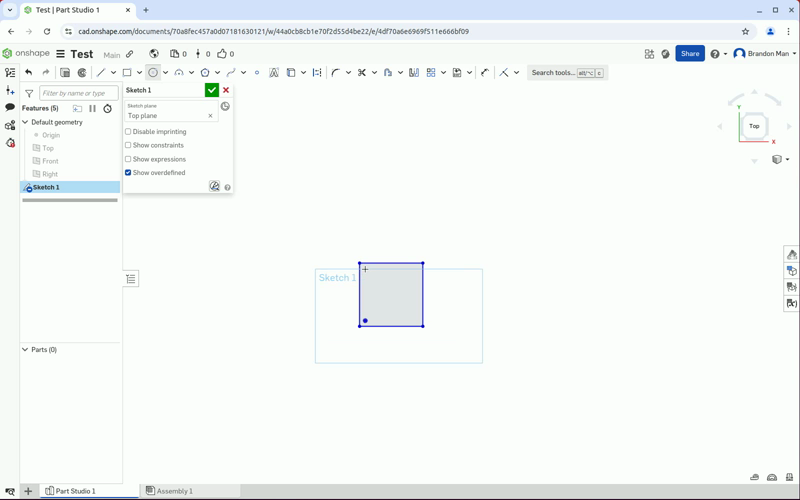
scroll(6)
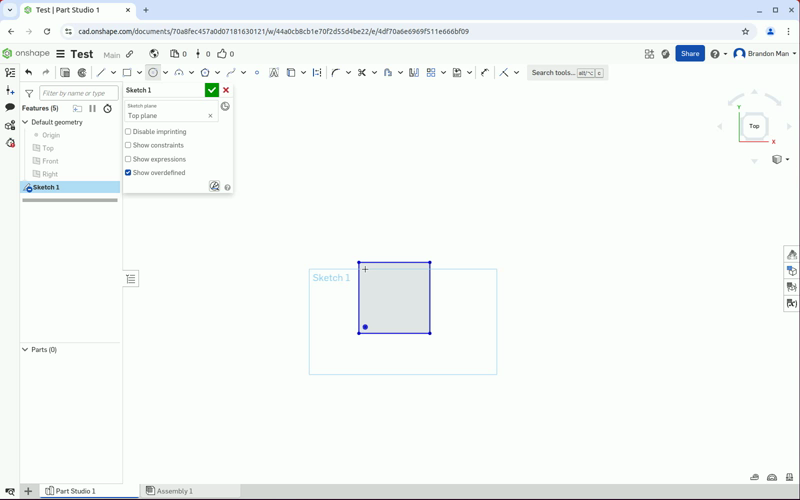
scroll(6)
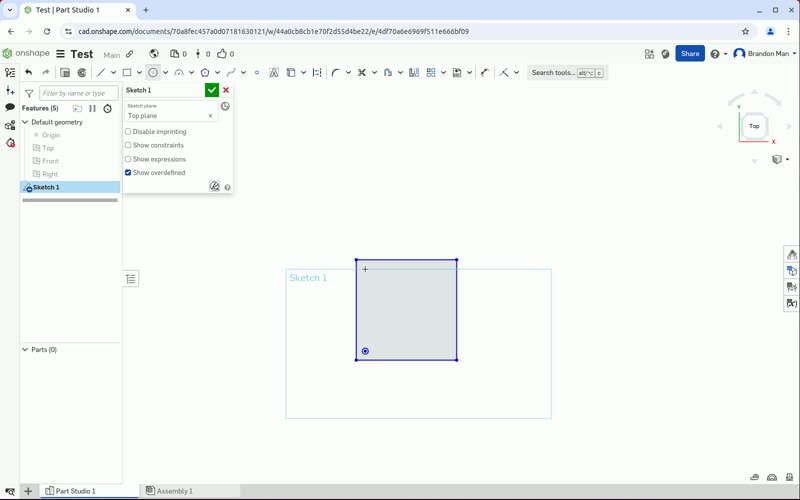
scroll(6)
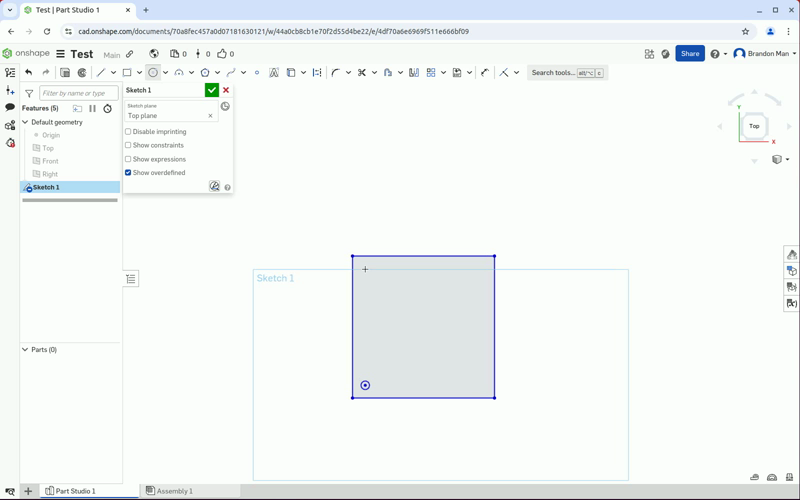
scroll(6)
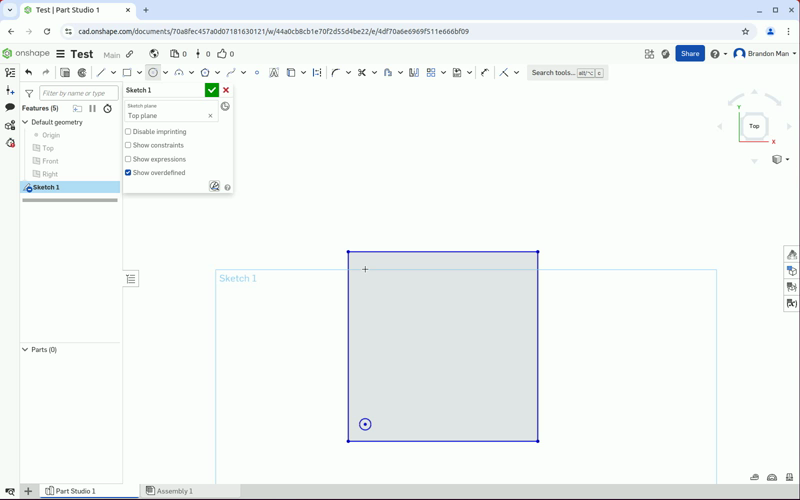
scroll(6)
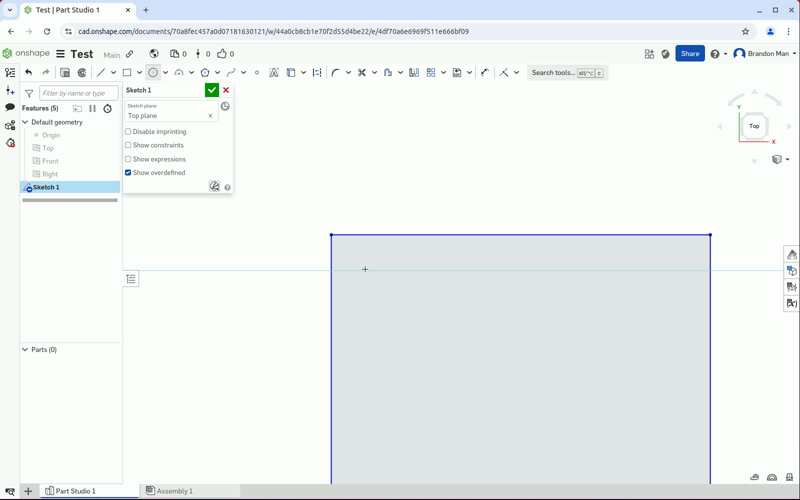
click(365, 268)
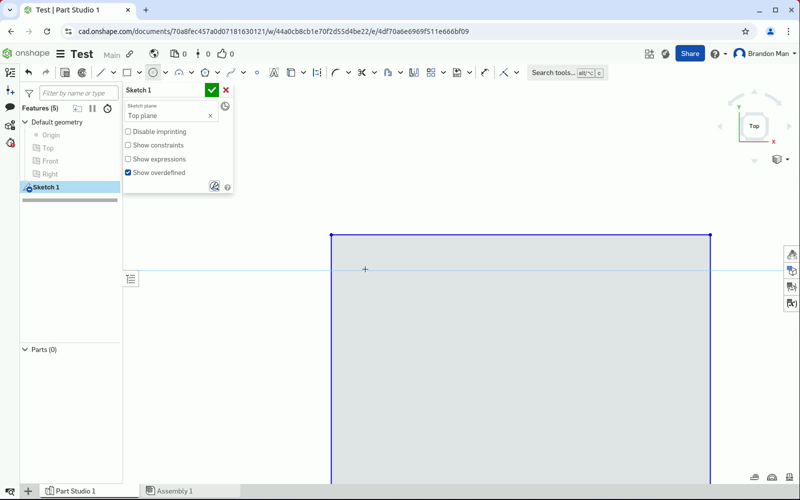
scroll(-6)
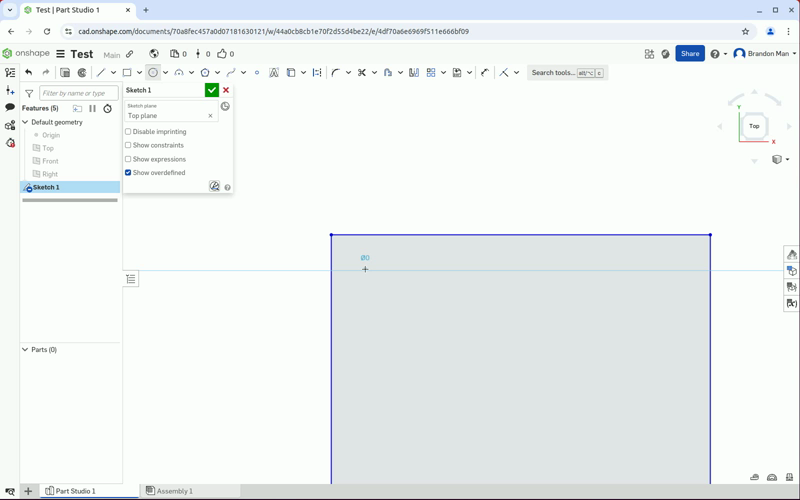
scroll(-6)
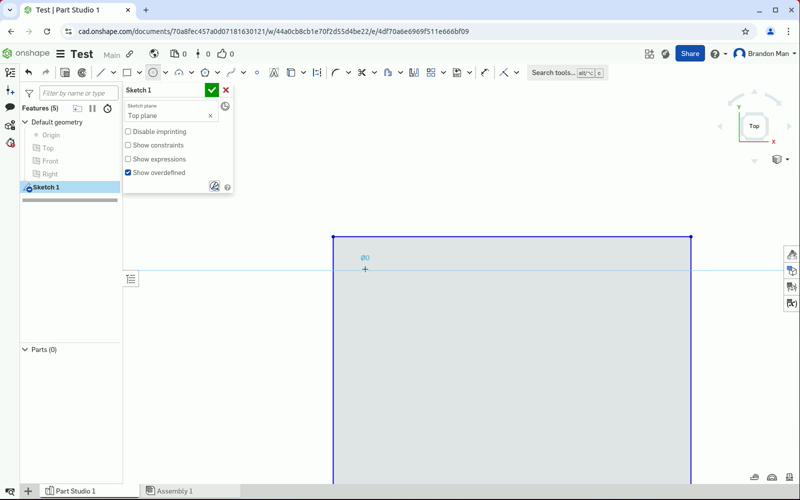
scroll(-6)
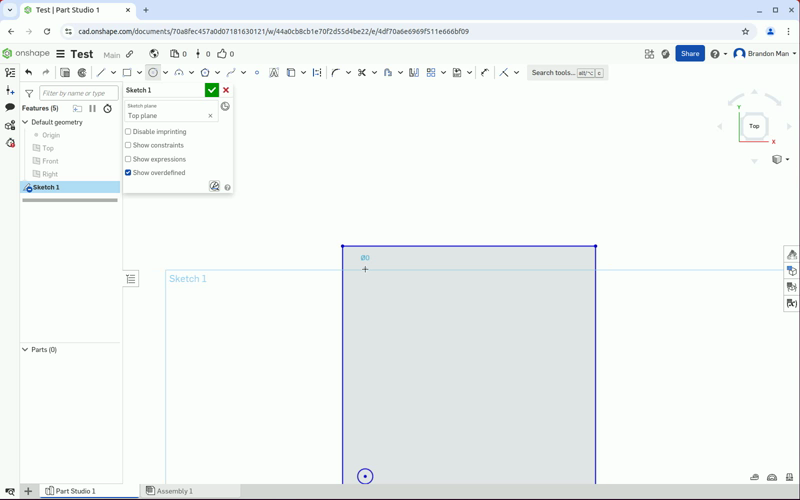
scroll(-6)
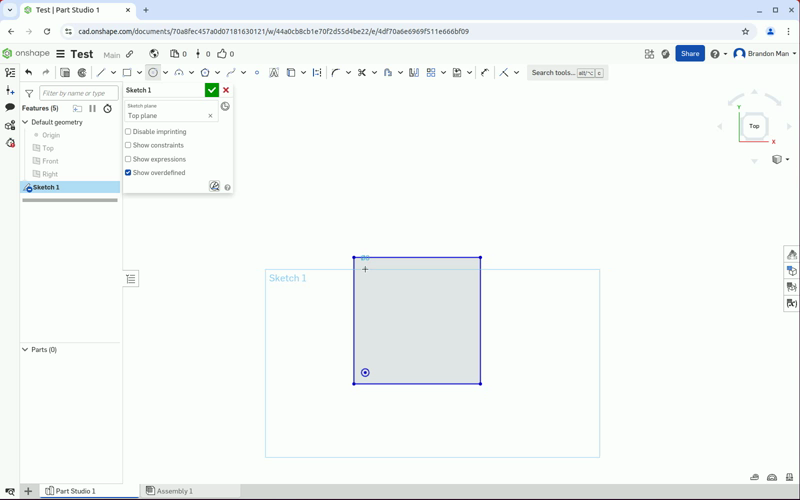
scroll(-6)
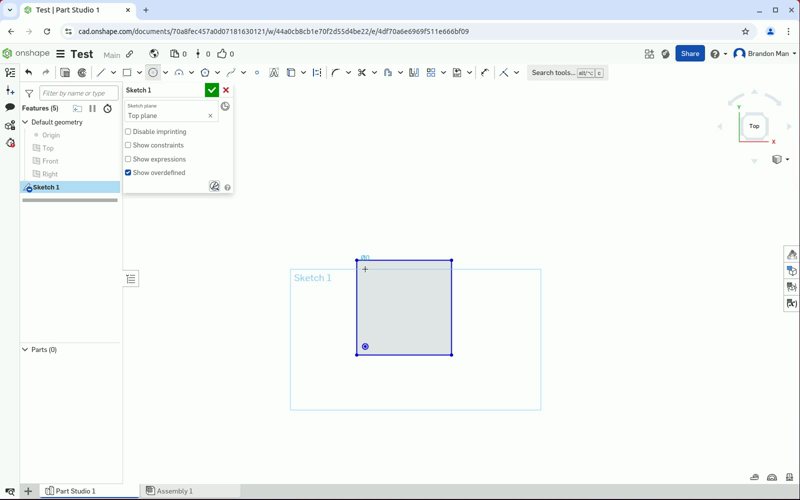
scroll(-6)
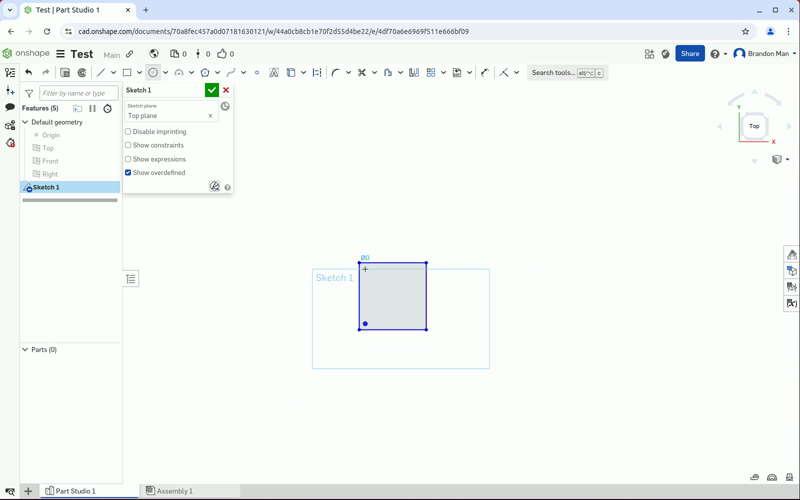
scroll(-6)
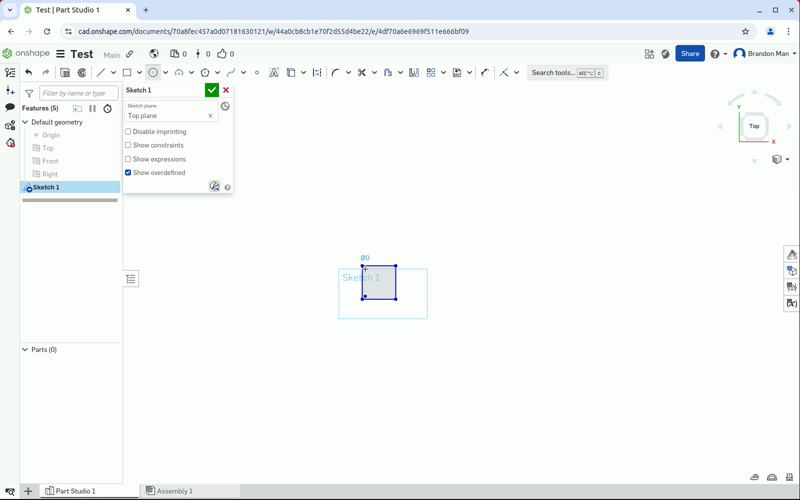
key_up(shift)
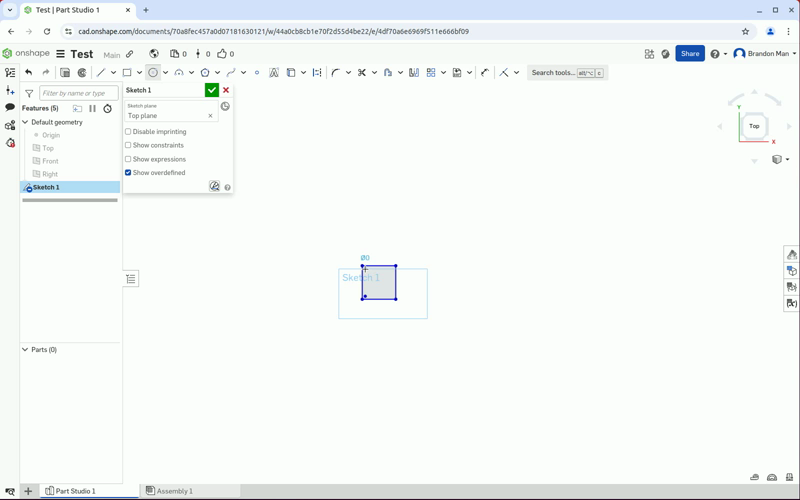
mouse_move(366, 268)
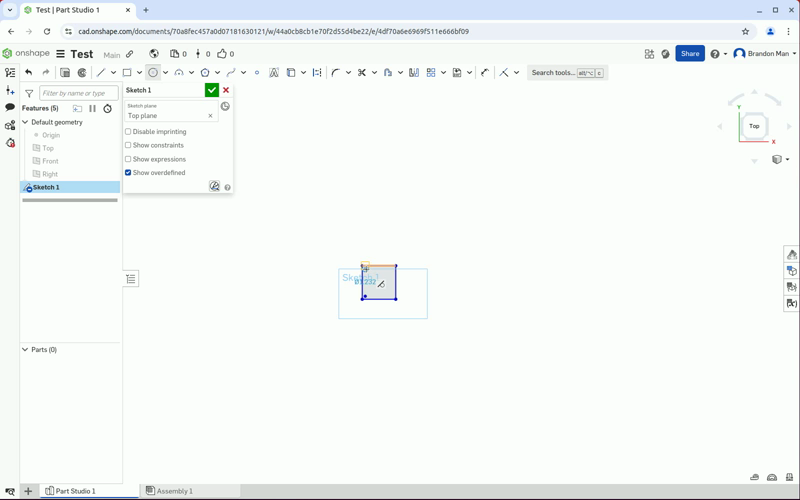
scroll(6)
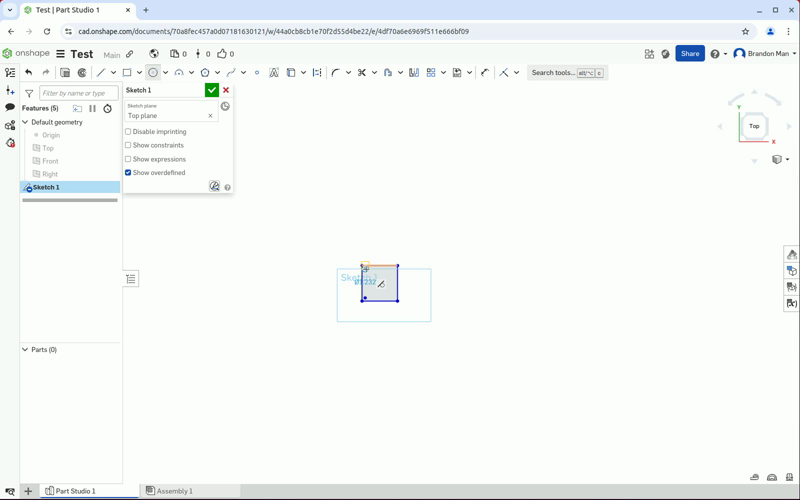
scroll(6)
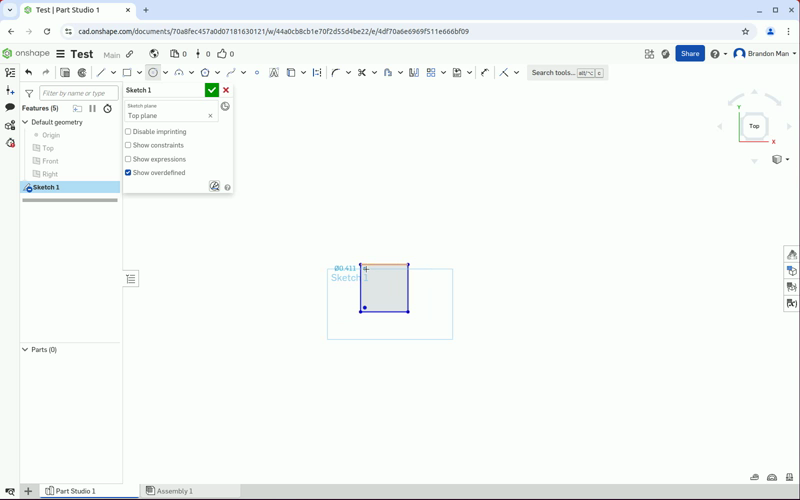
scroll(6)
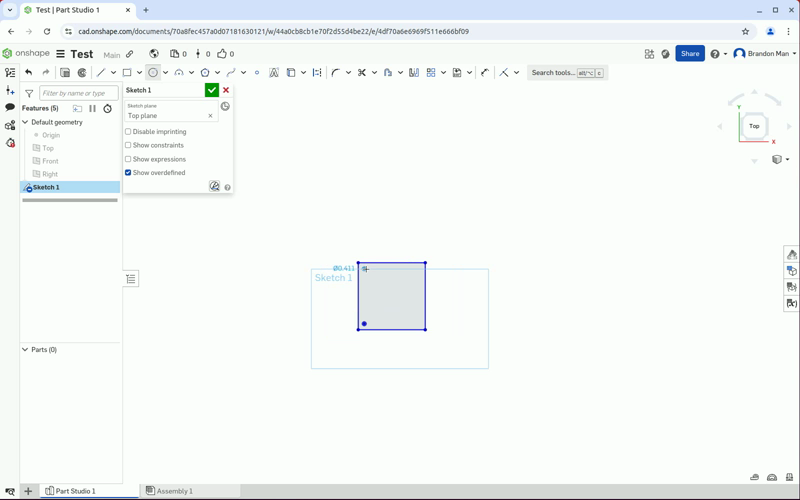
scroll(6)
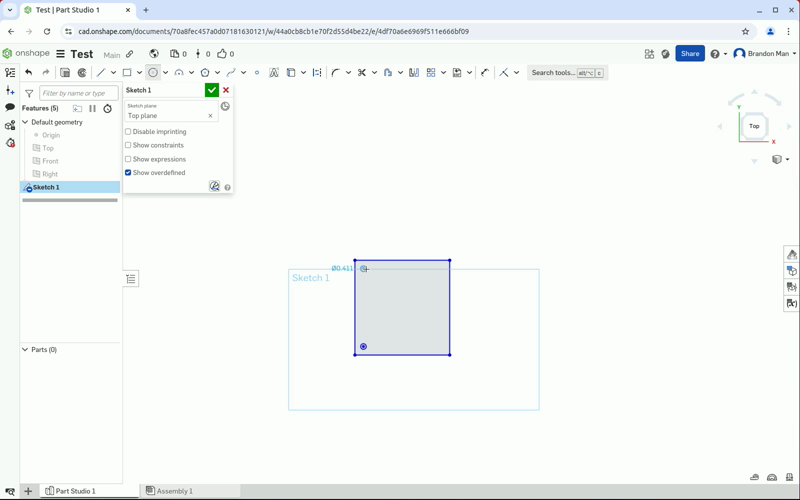
scroll(6)
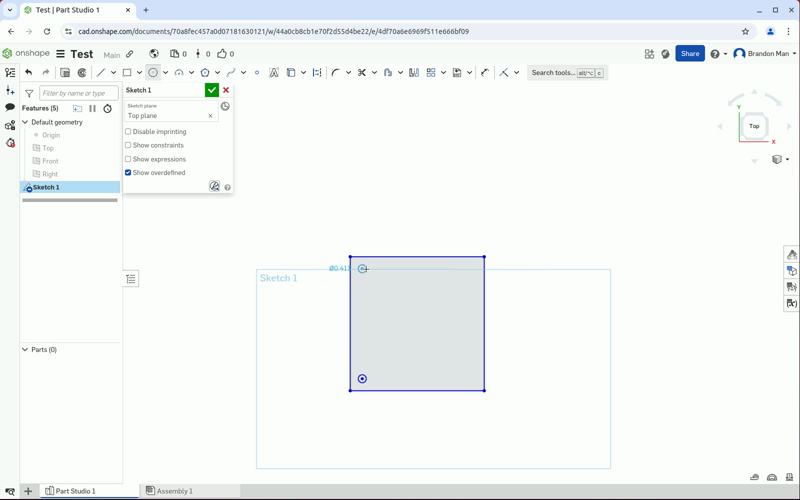
scroll(6)
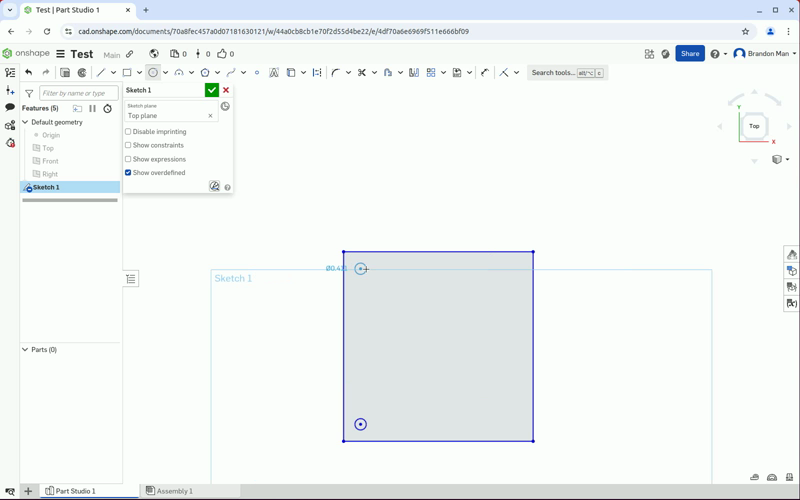
scroll(6)
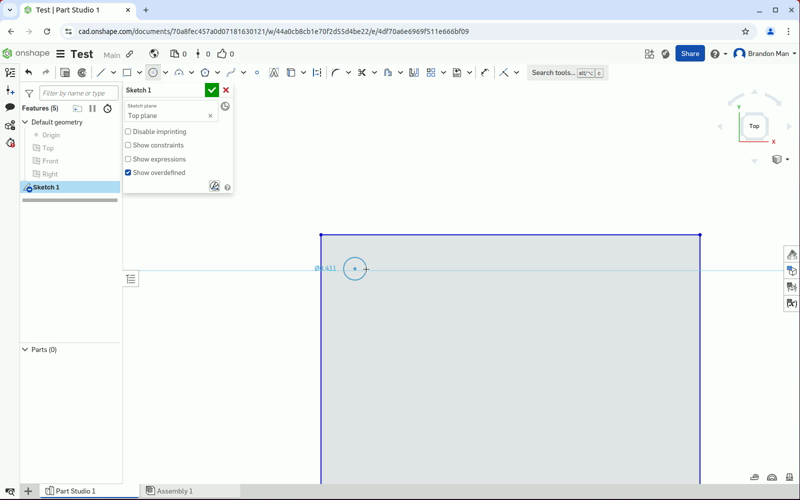
click(366, 268)
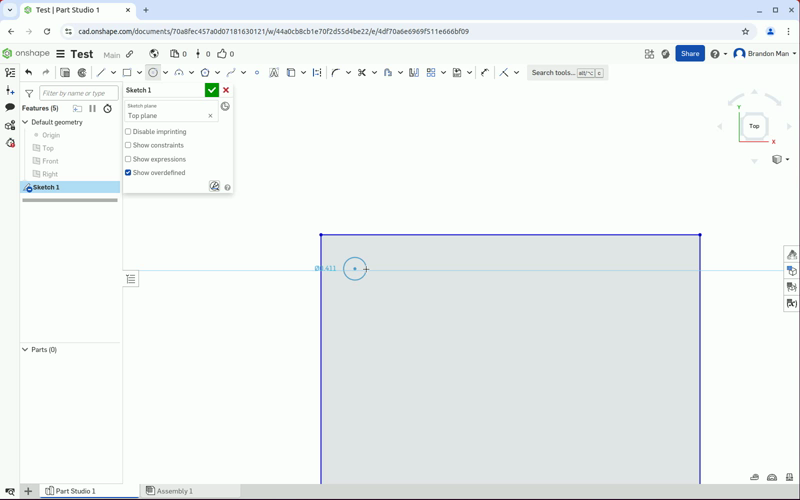
scroll(-6)
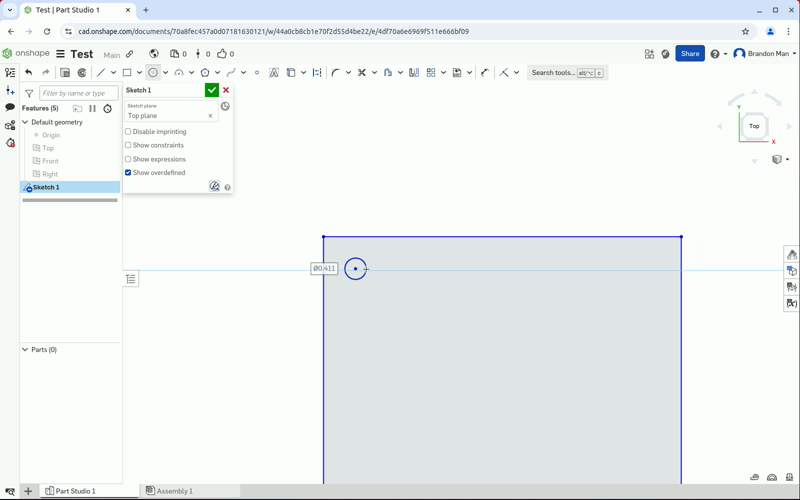
scroll(-6)
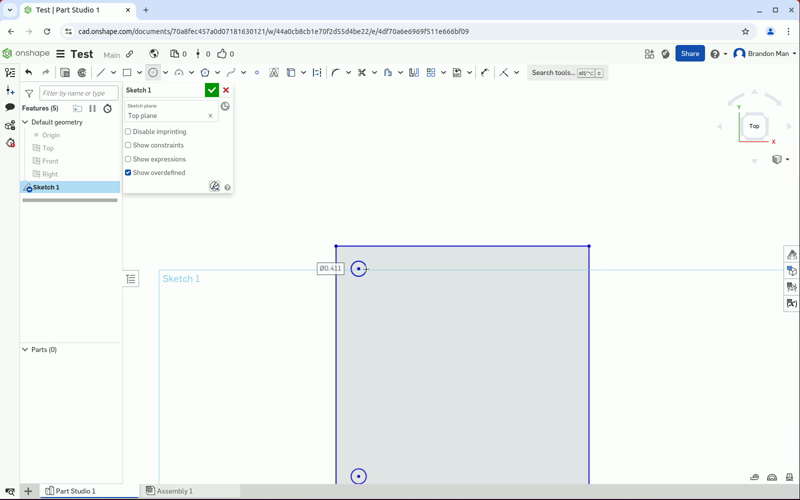
scroll(-6)
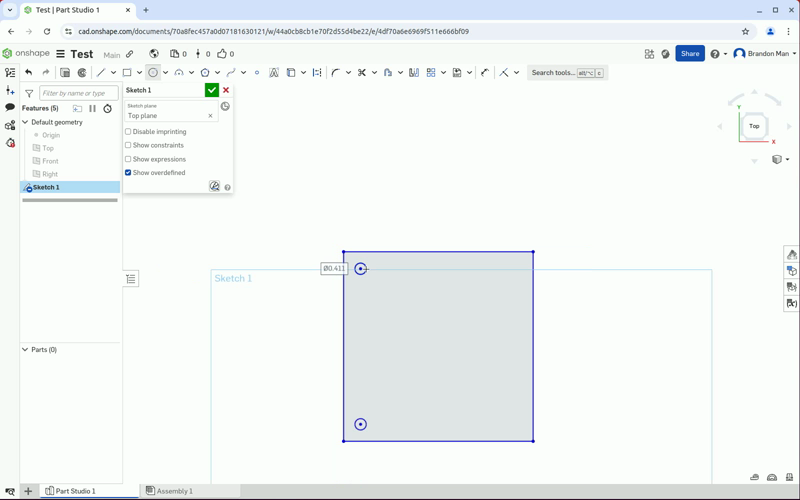
scroll(-6)
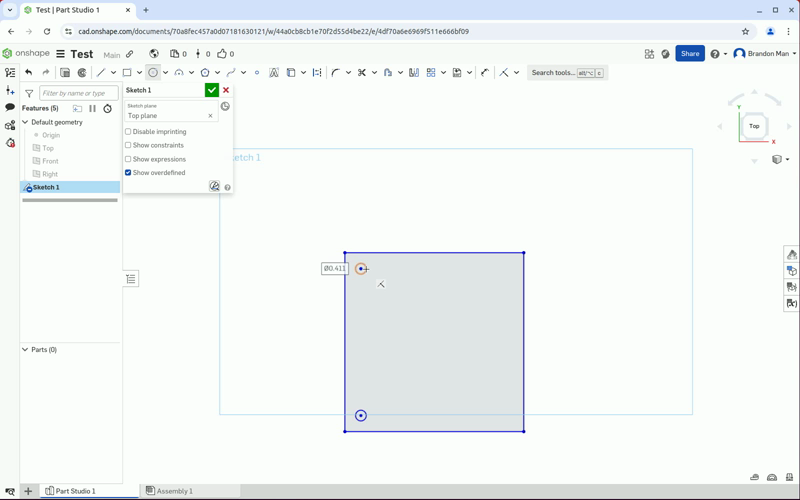
scroll(-6)
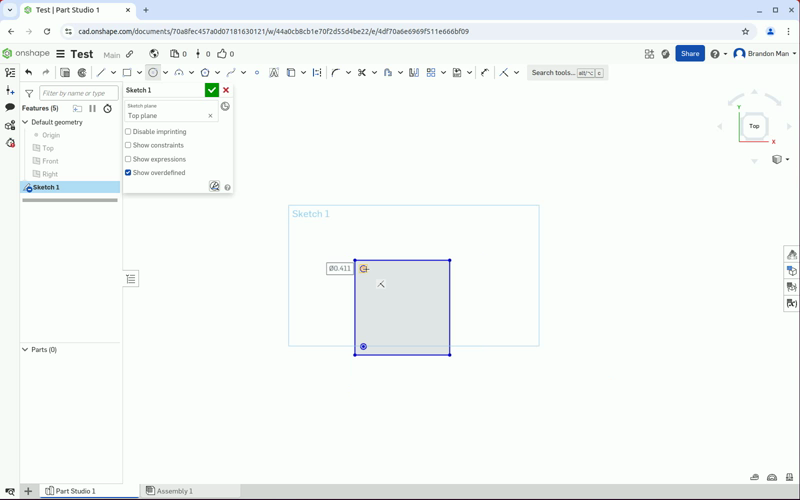
scroll(-6)
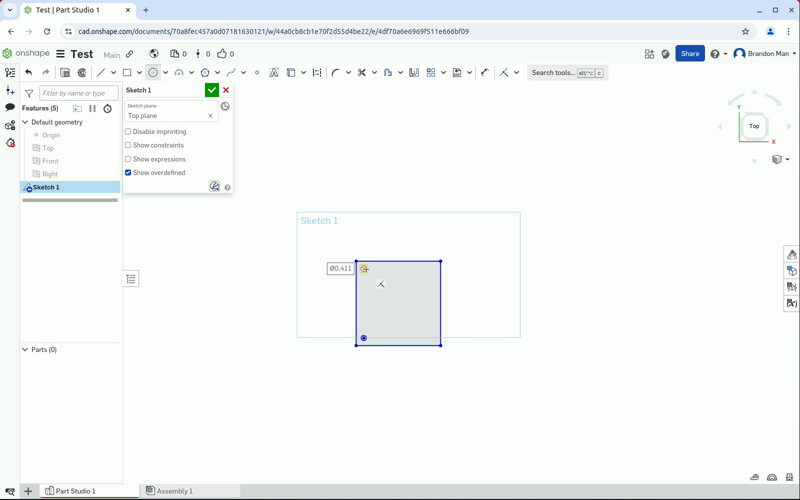
scroll(-6)
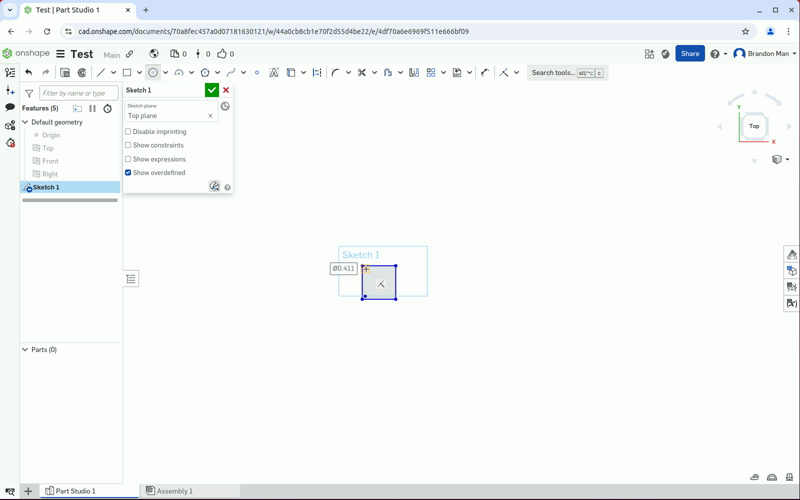
key(esc)
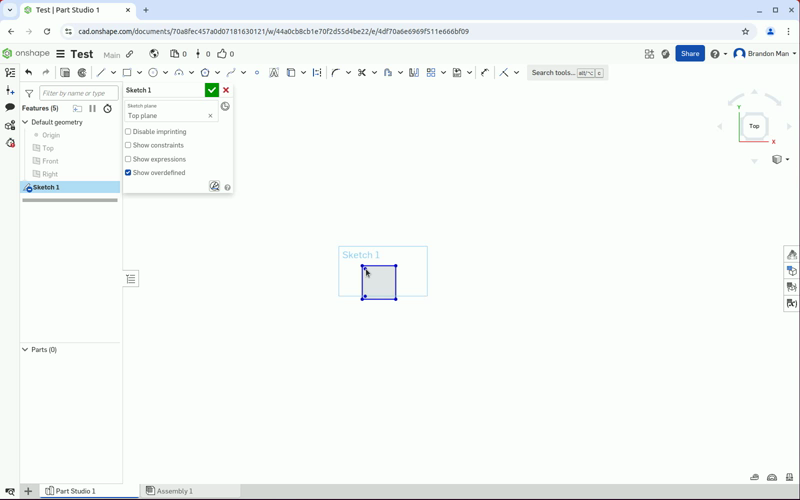
key(c)
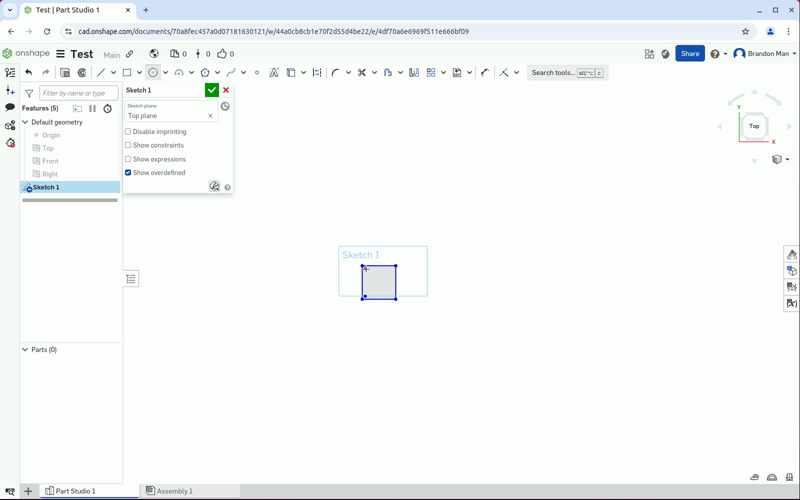
key_down(shift)
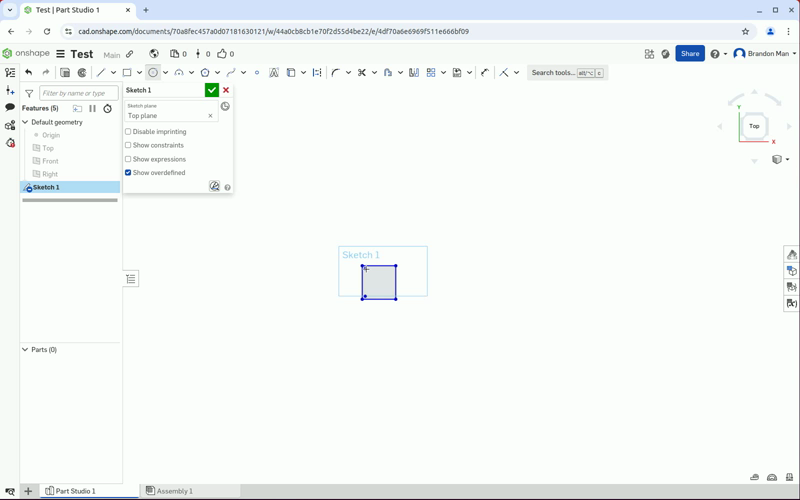
mouse_move(393, 296)
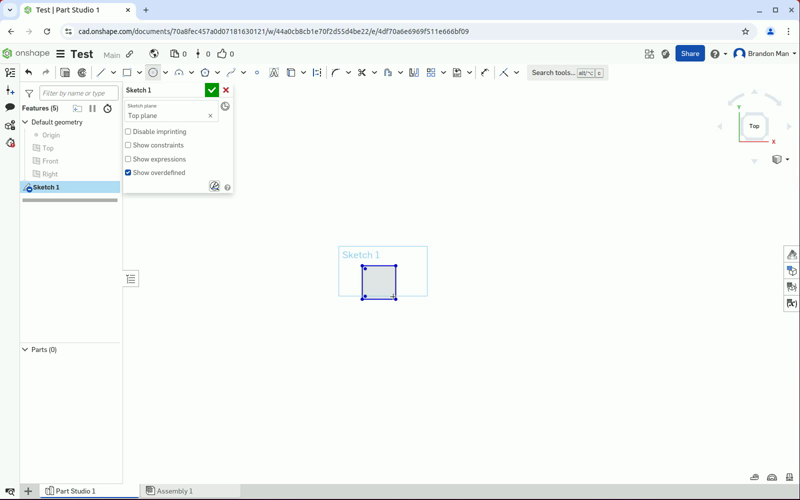
scroll(6)
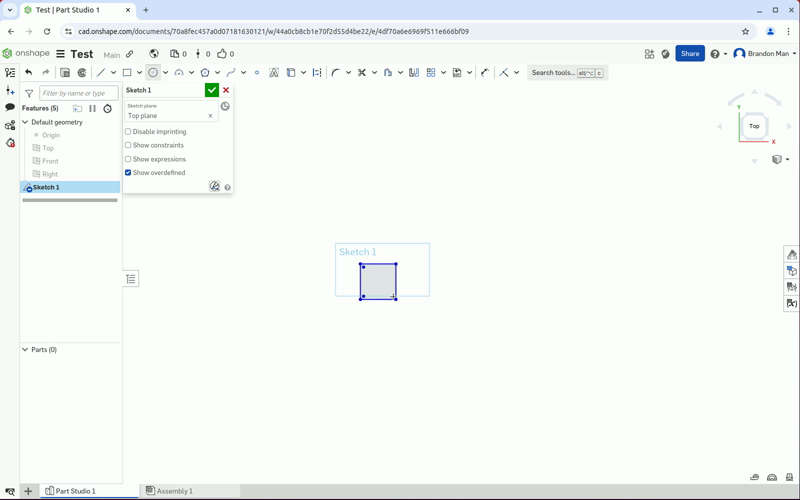
scroll(6)
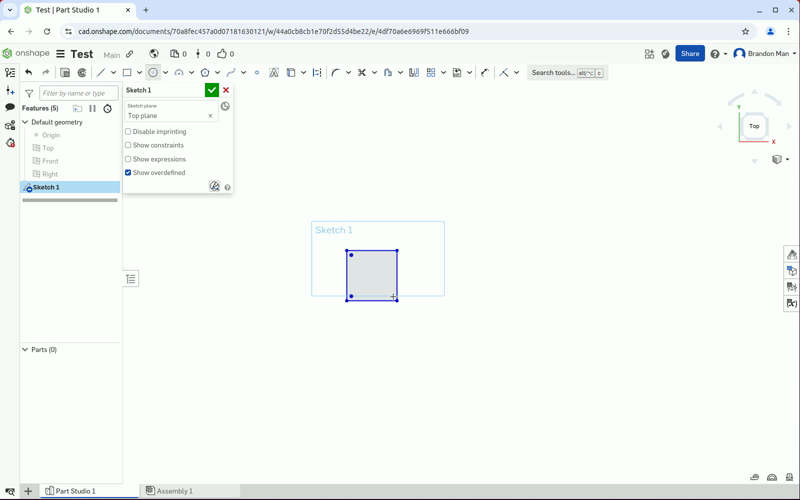
scroll(6)
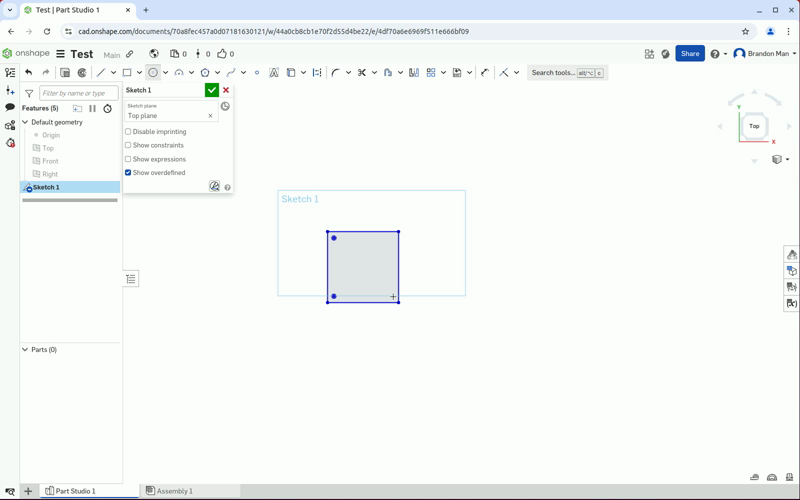
scroll(6)
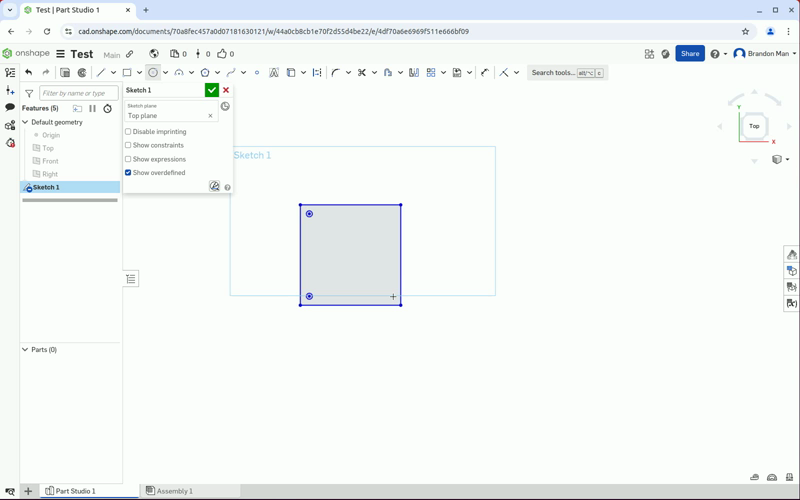
scroll(6)
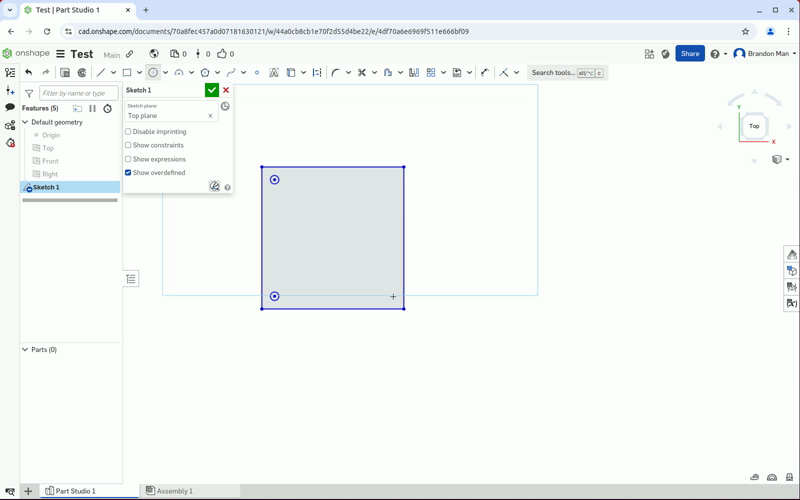
scroll(6)
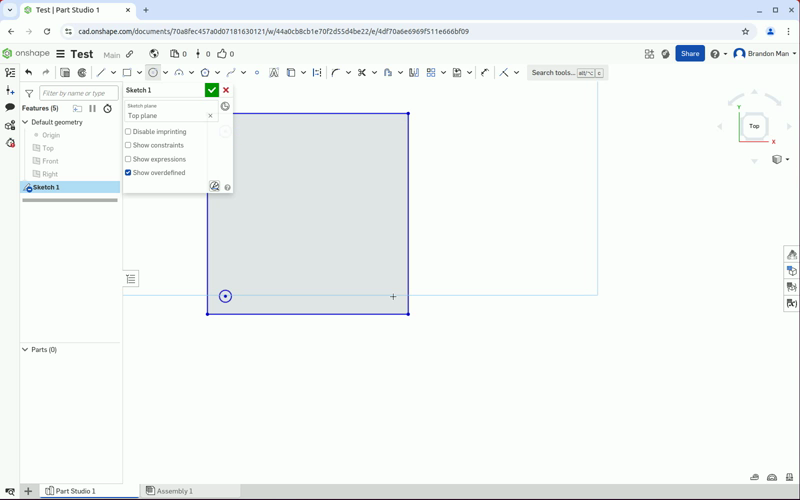
scroll(6)
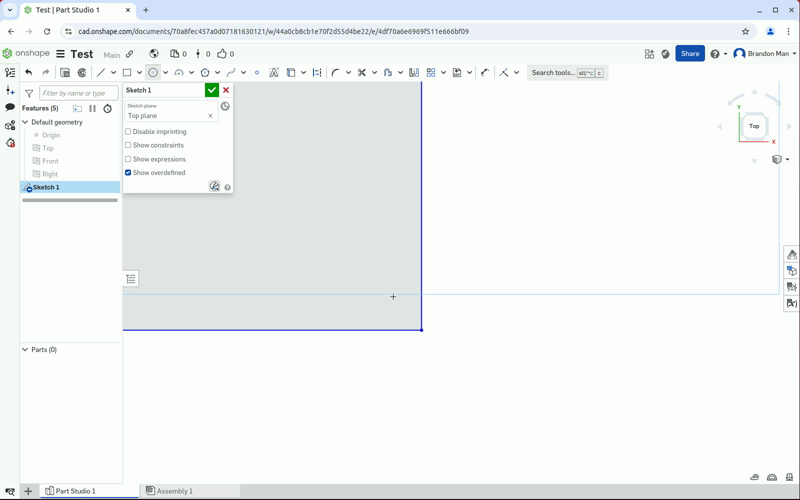
click(393, 296)
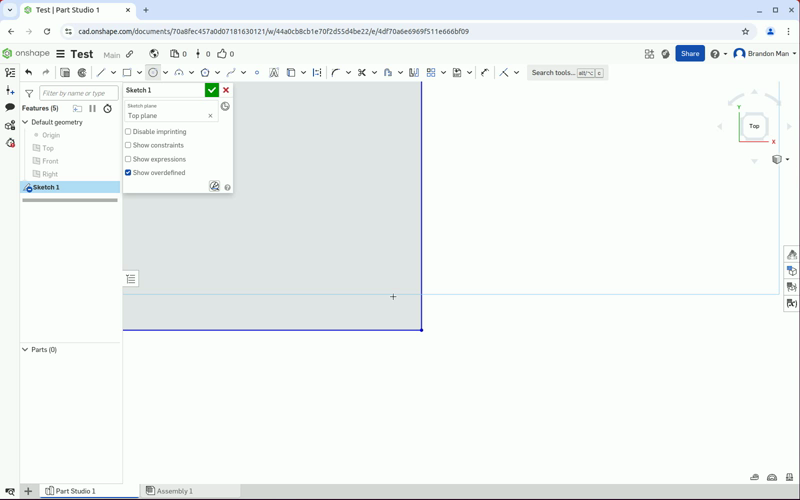
scroll(-6)
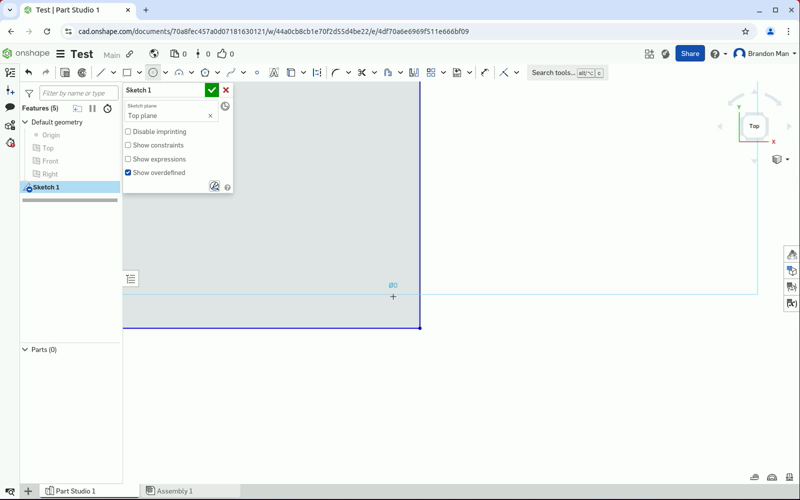
scroll(-6)
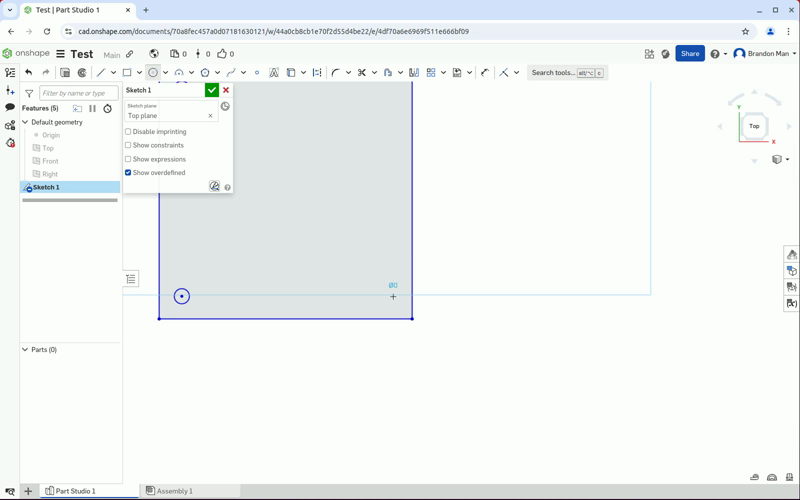
scroll(-6)
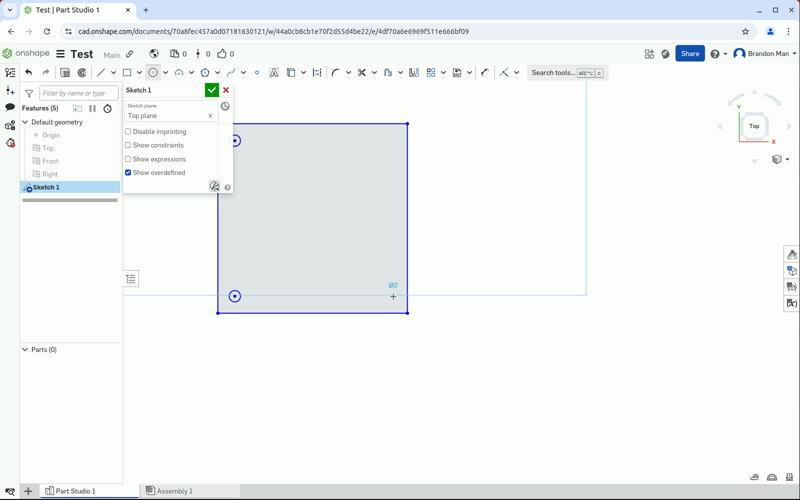
scroll(-6)
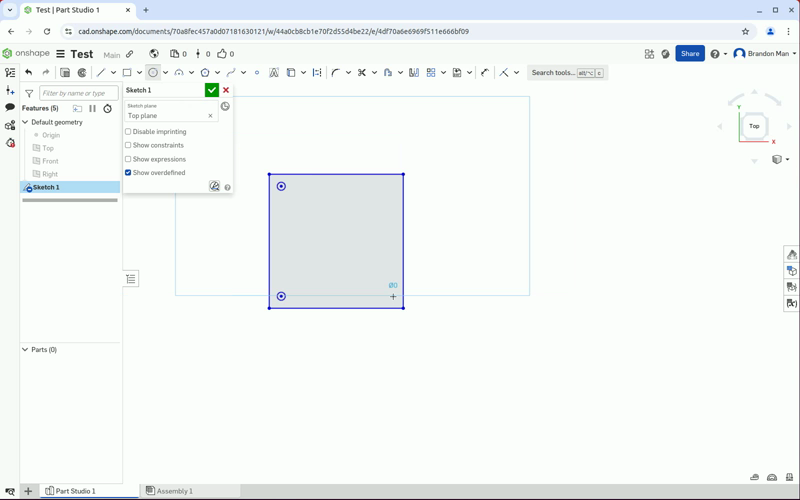
scroll(-6)
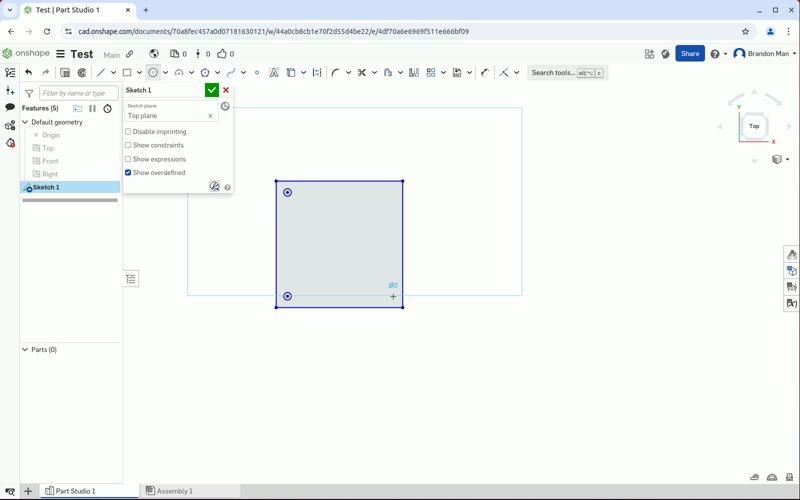
scroll(-6)
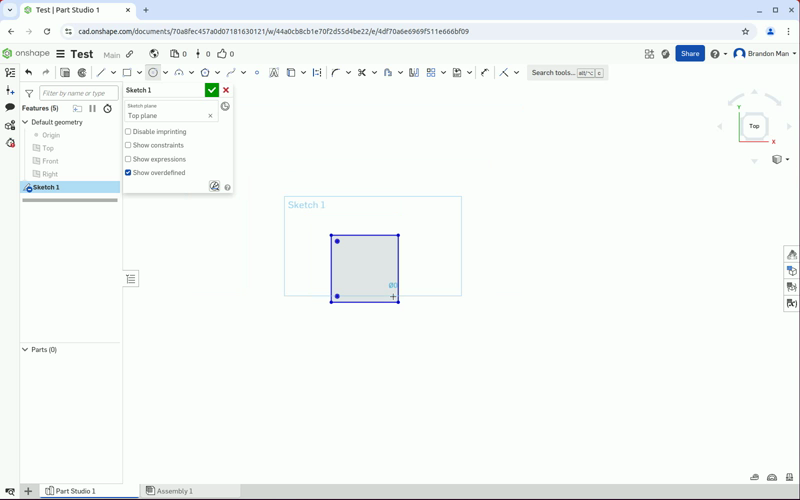
scroll(-6)
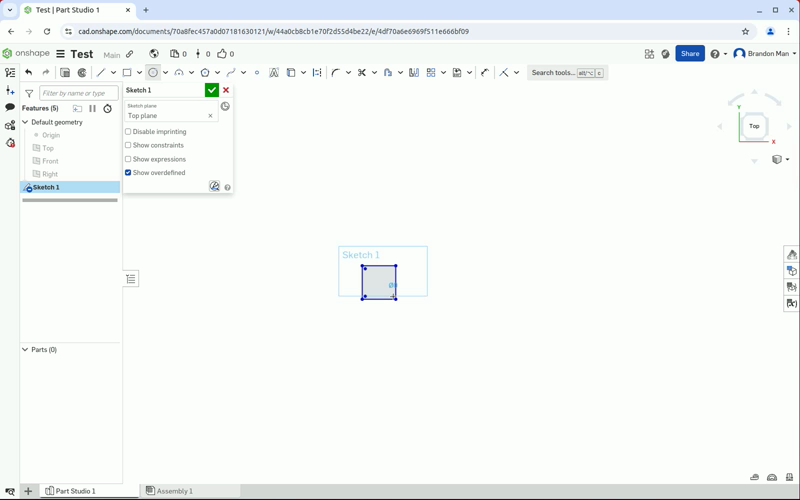
key_up(shift)
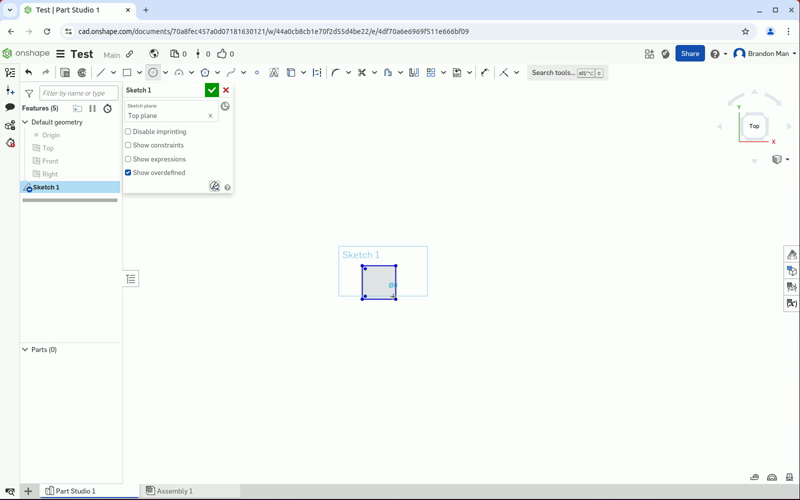
mouse_move(394, 296)
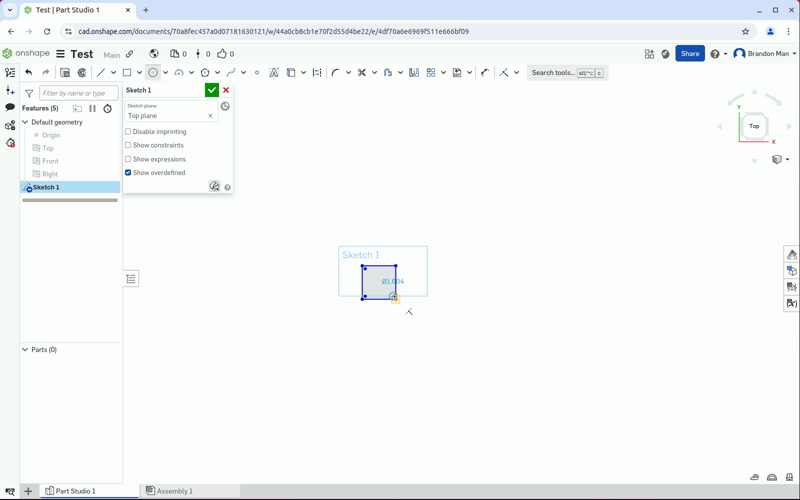
scroll(6)
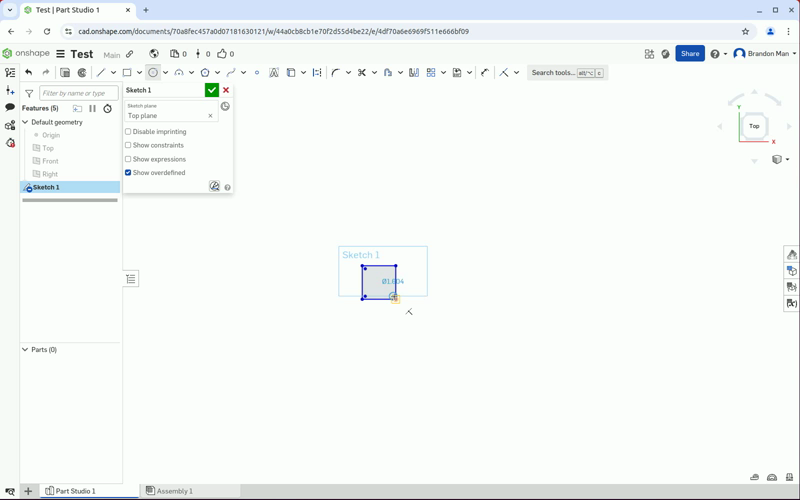
scroll(6)
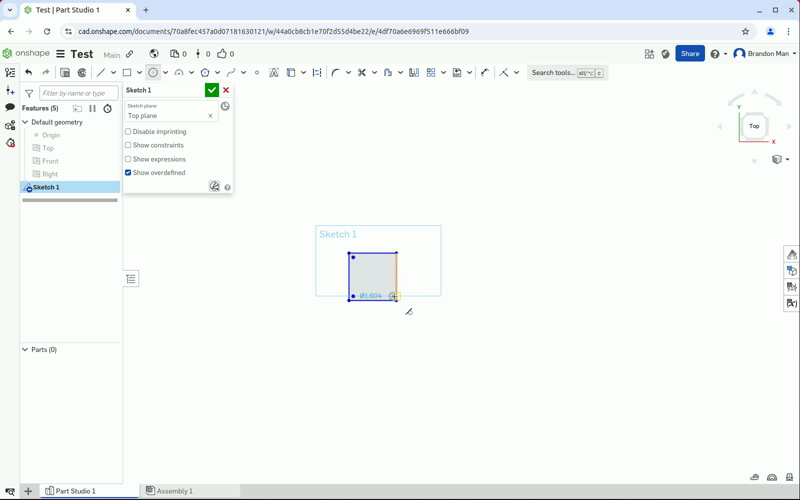
scroll(6)
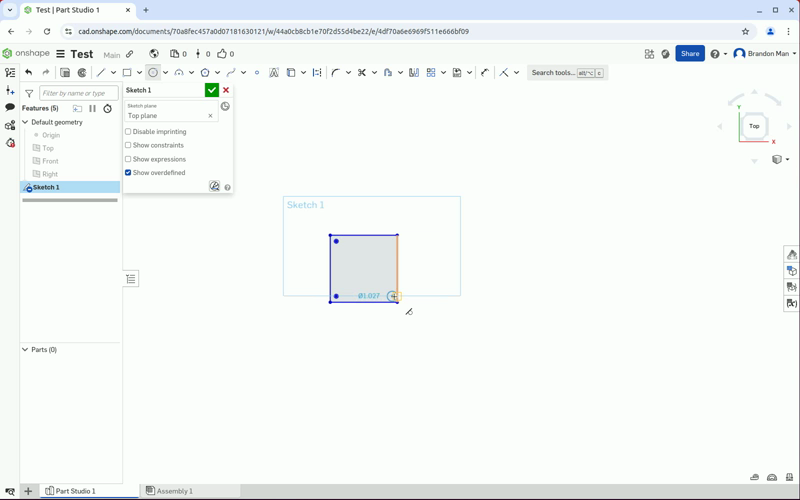
scroll(6)
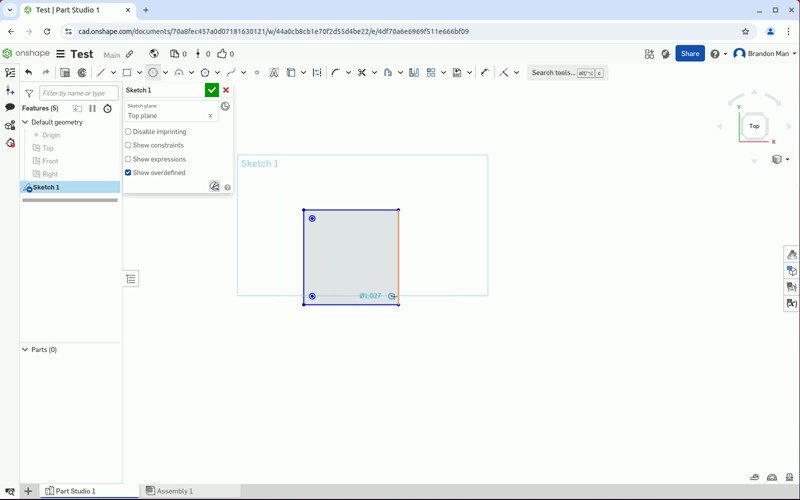
scroll(6)
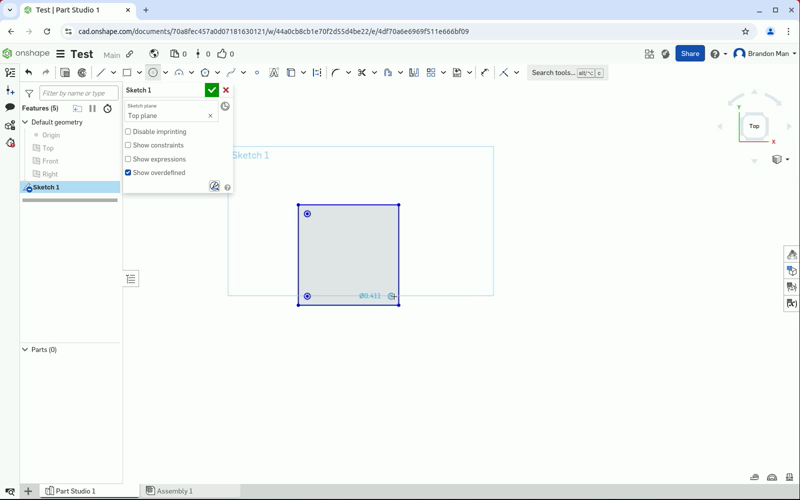
scroll(6)
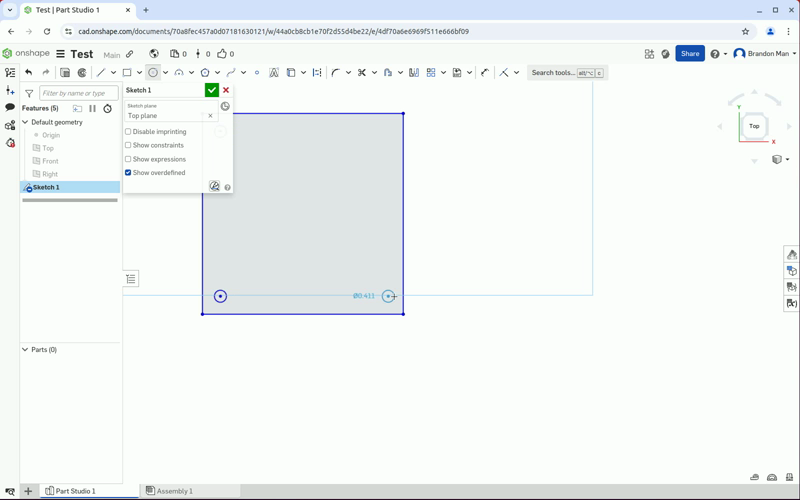
scroll(6)
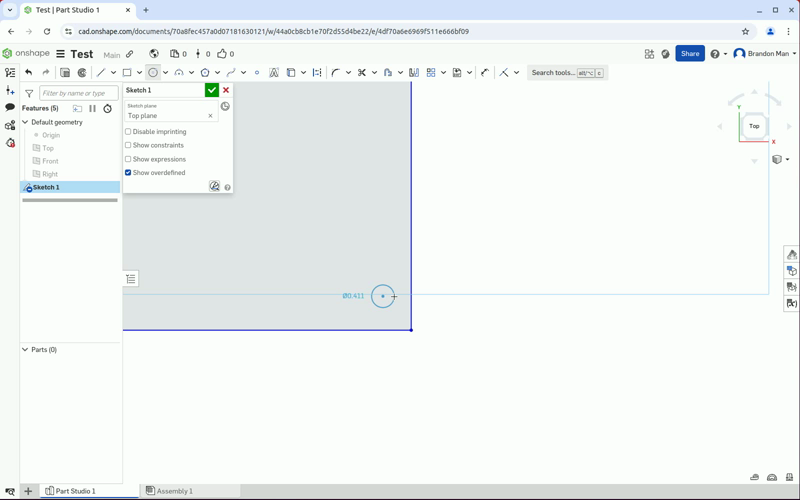
click(394, 296)
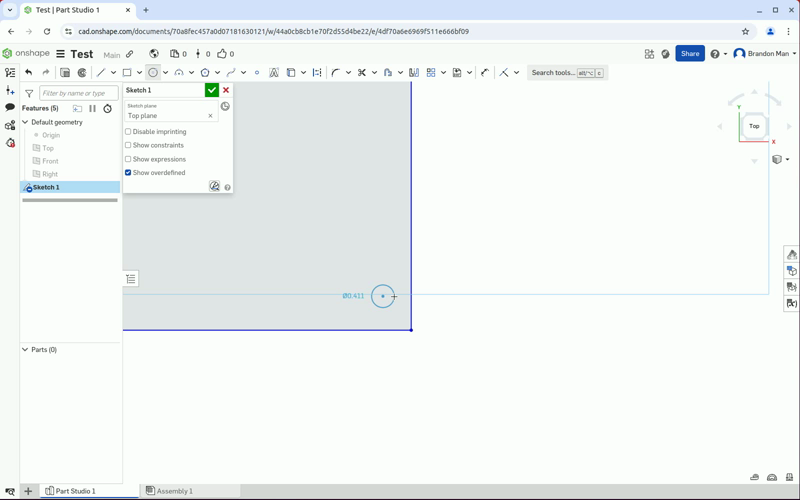
scroll(-6)
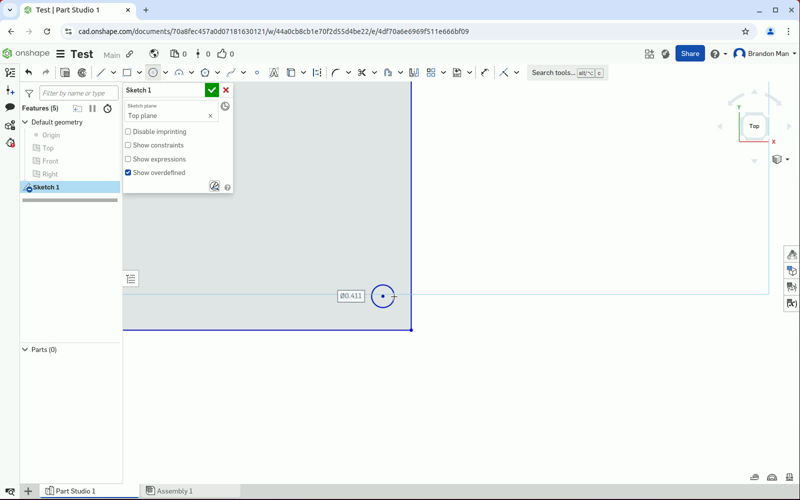
scroll(-6)
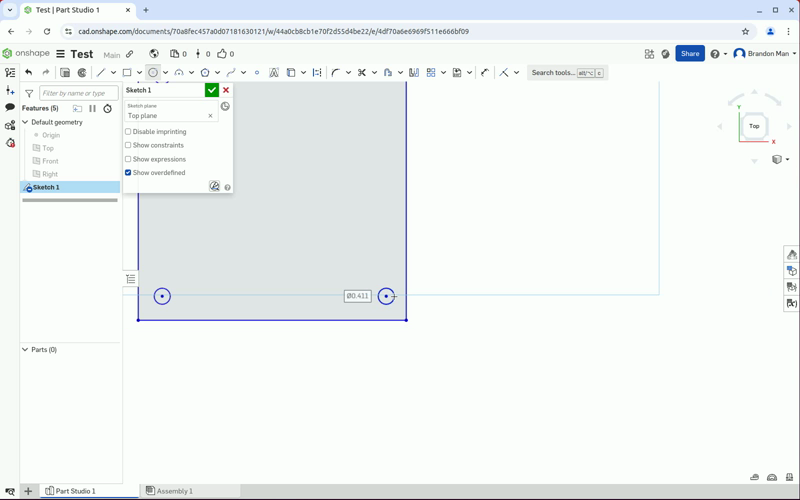
scroll(-6)
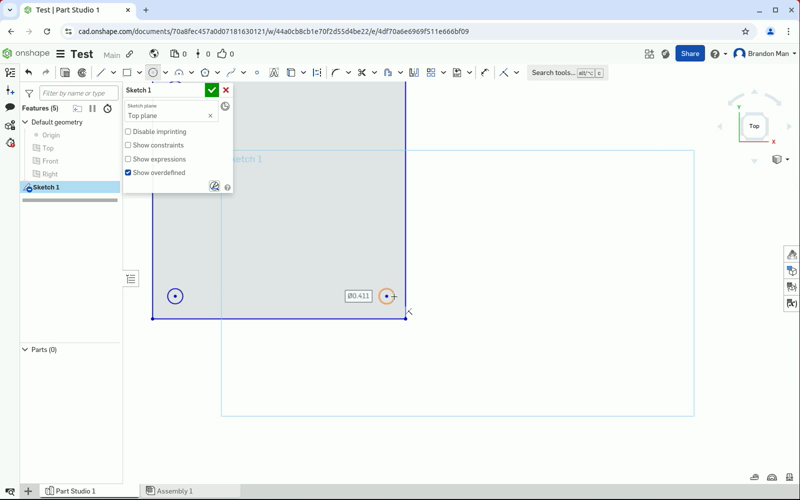
scroll(-6)
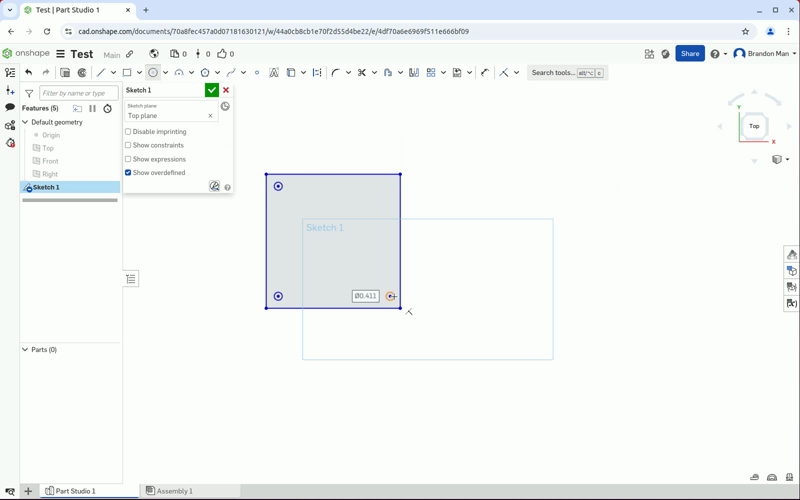
scroll(-6)
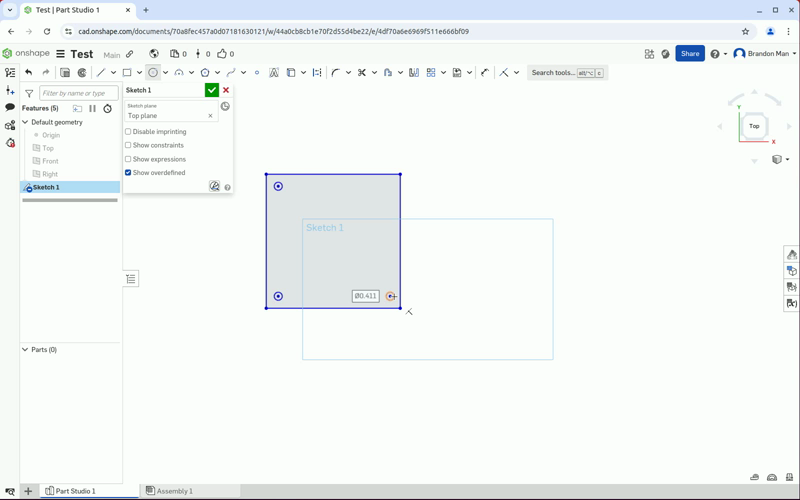
scroll(-6)
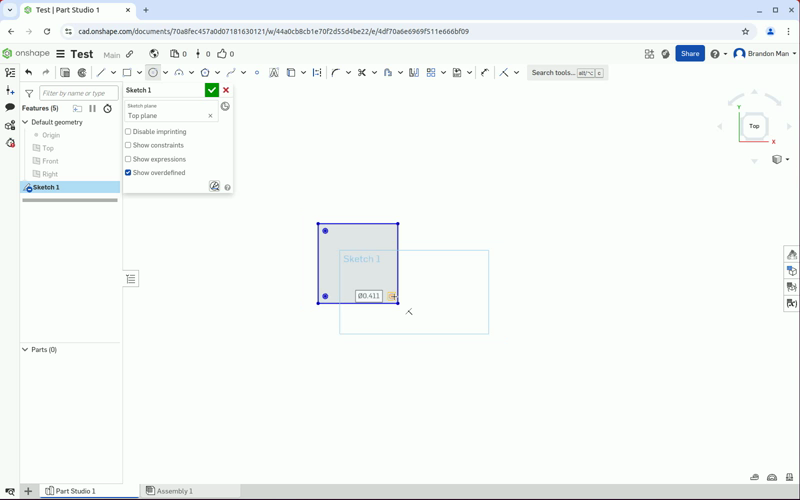
scroll(-6)
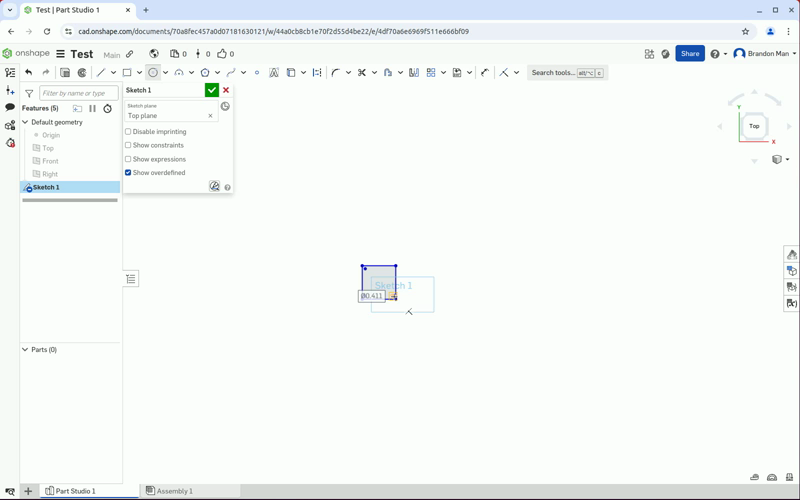
key(esc)
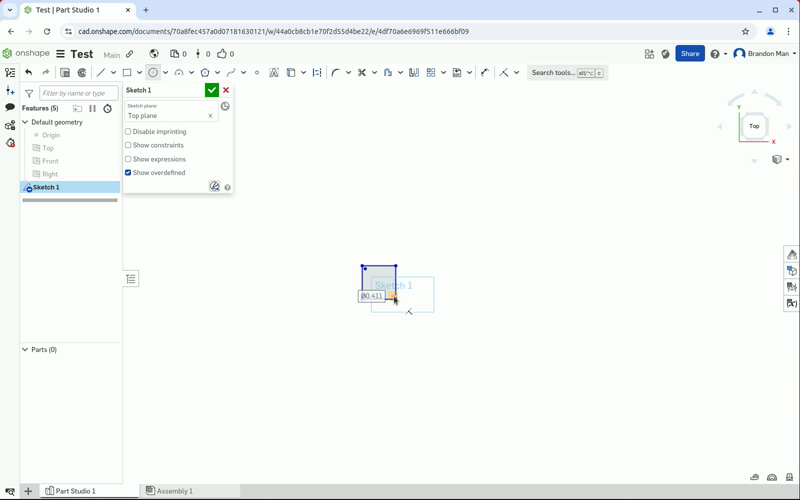
key(c)
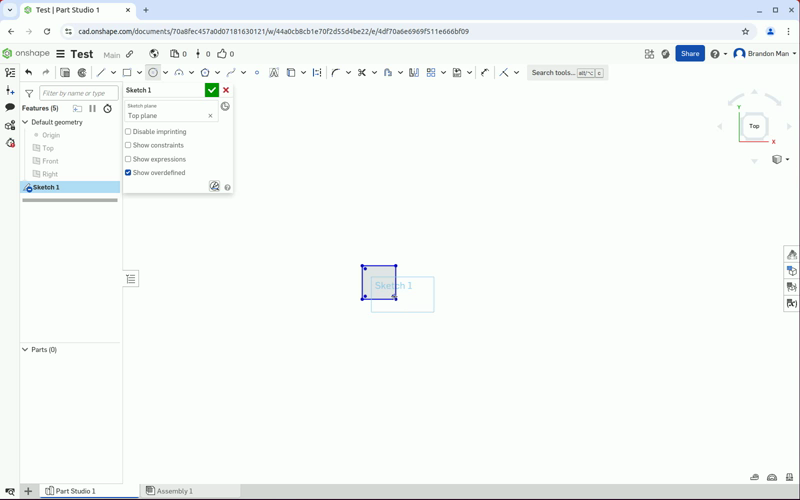
key_down(shift)
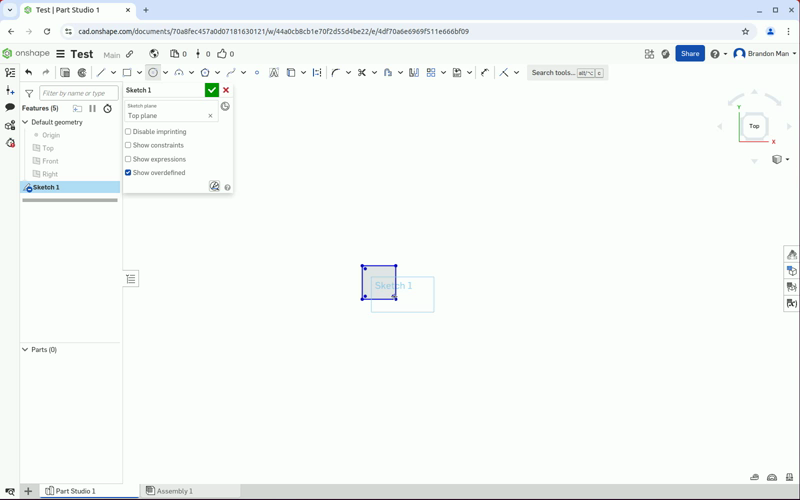
mouse_move(393, 268)
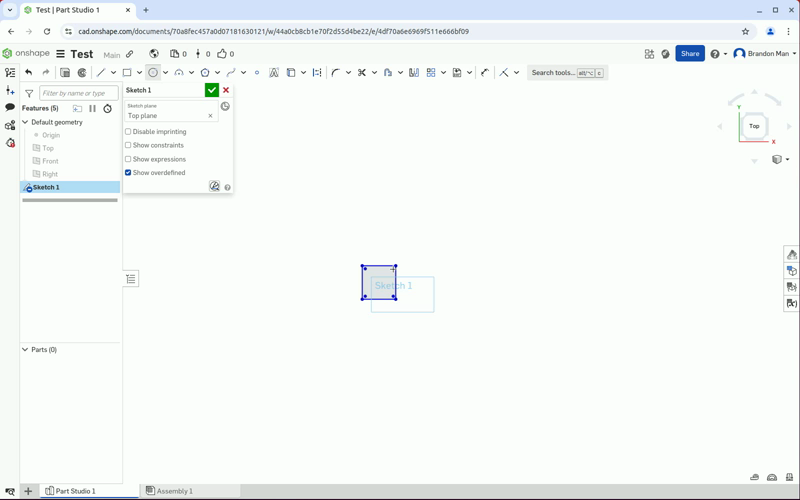
scroll(6)
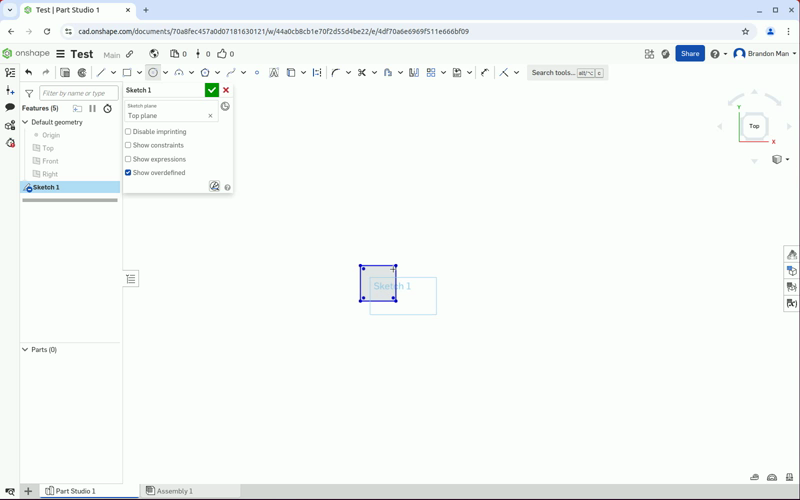
scroll(6)
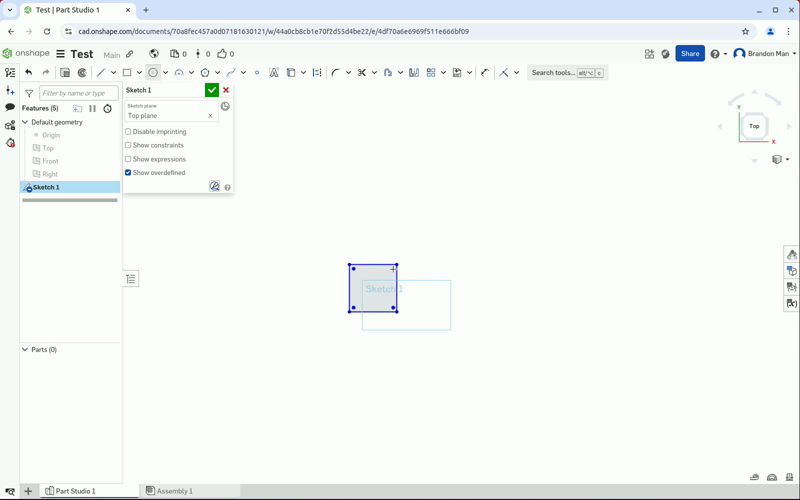
scroll(6)
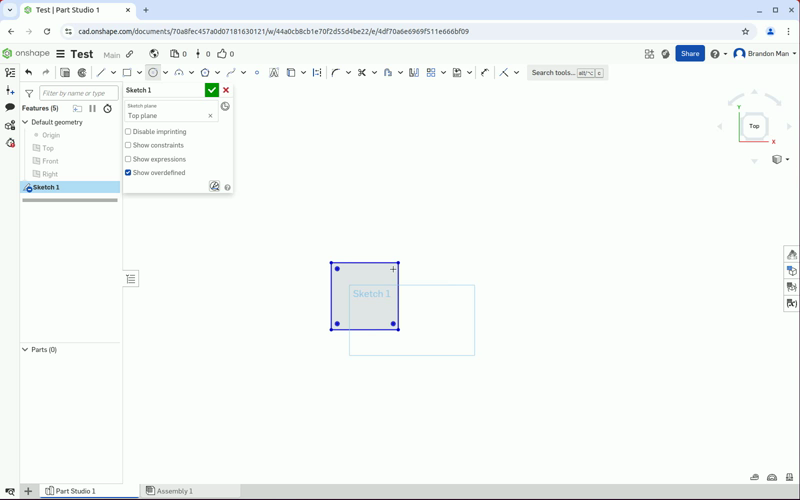
scroll(6)
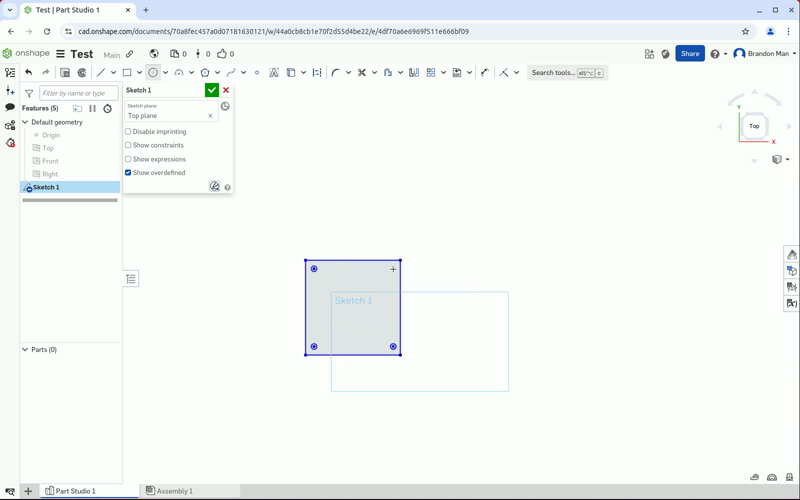
scroll(6)
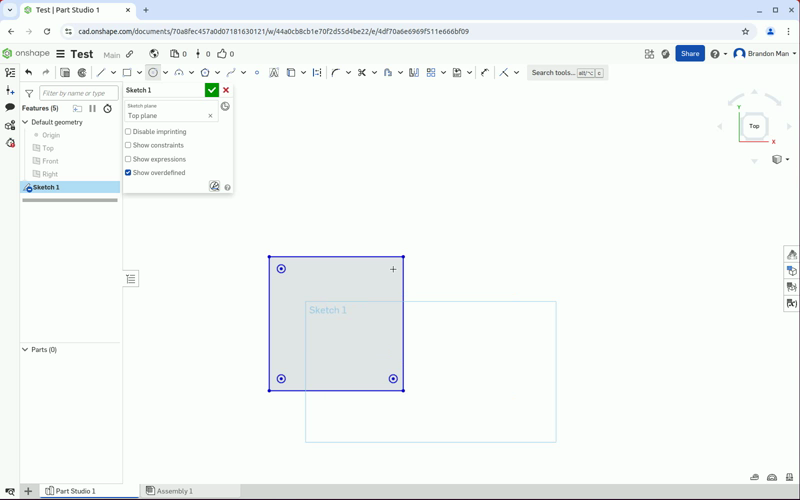
scroll(6)
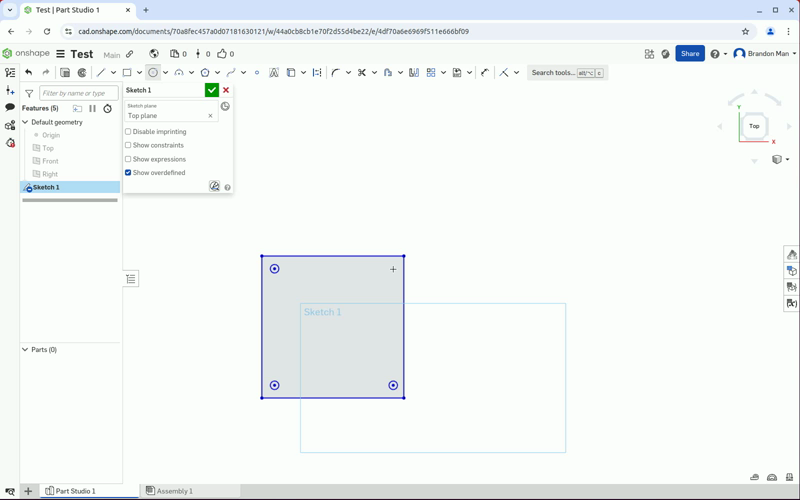
scroll(6)
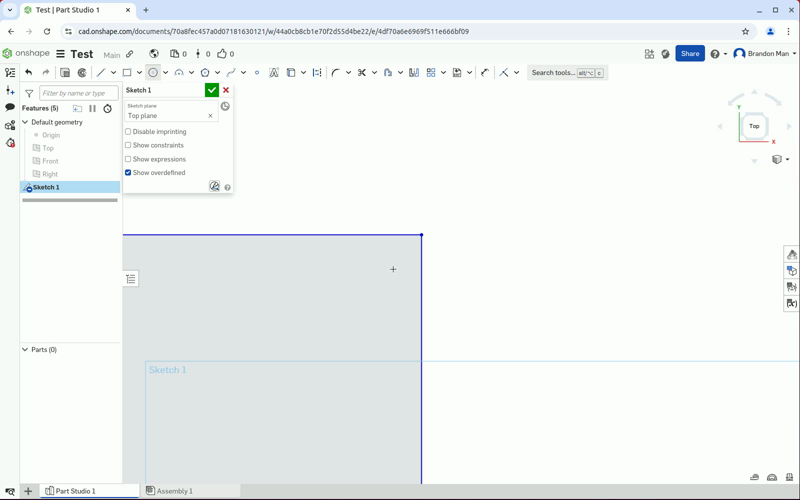
click(393, 268)
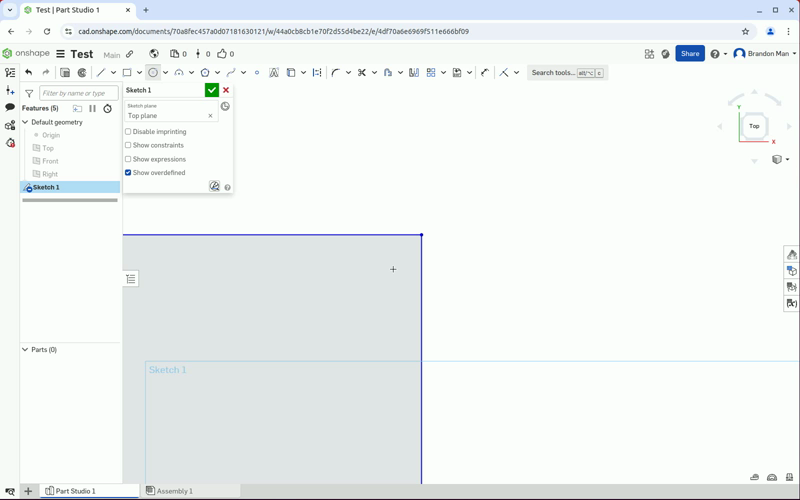
scroll(-6)
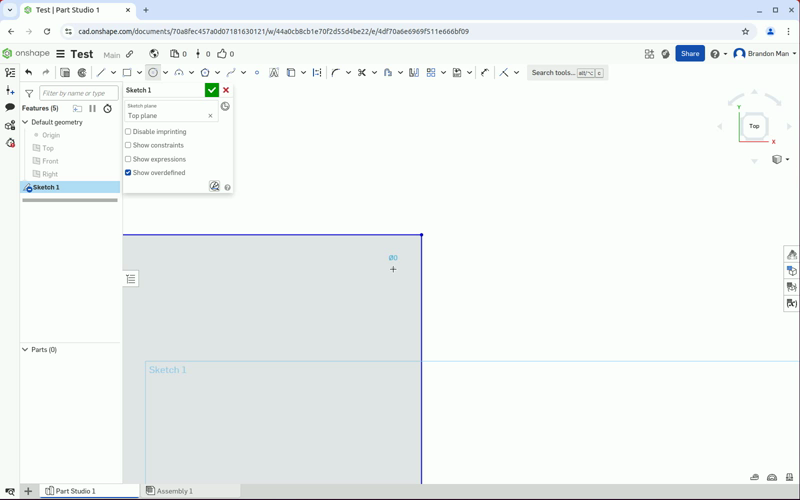
scroll(-6)
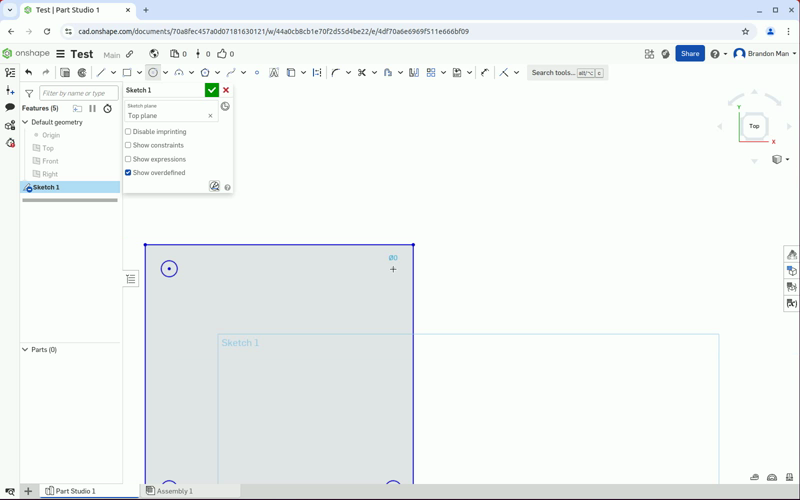
scroll(-6)
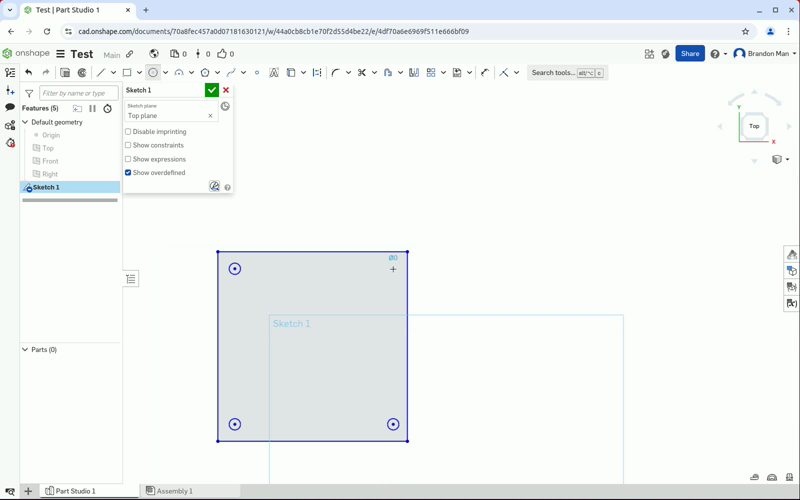
scroll(-6)
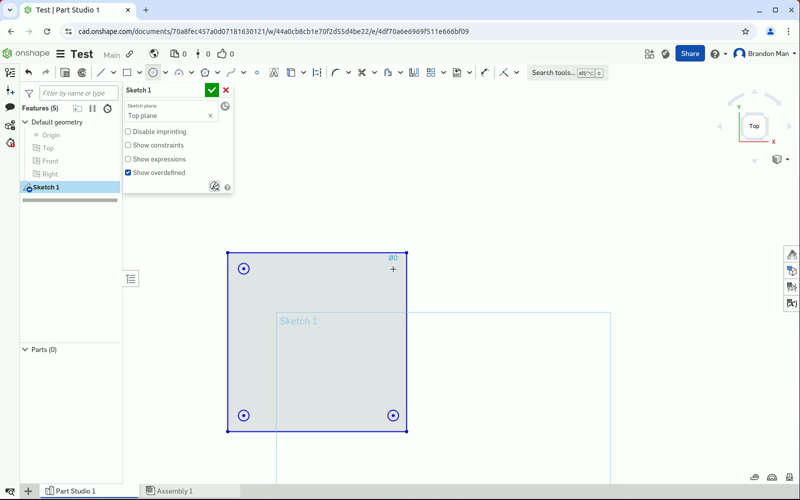
scroll(-6)
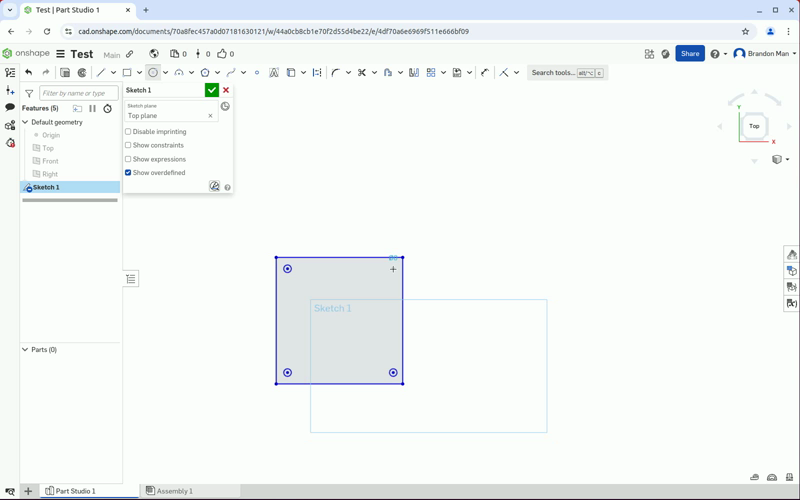
scroll(-6)
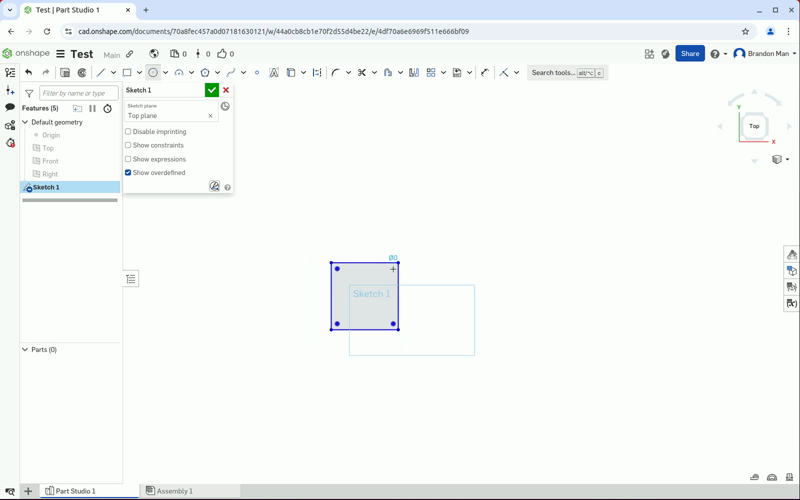
scroll(-6)
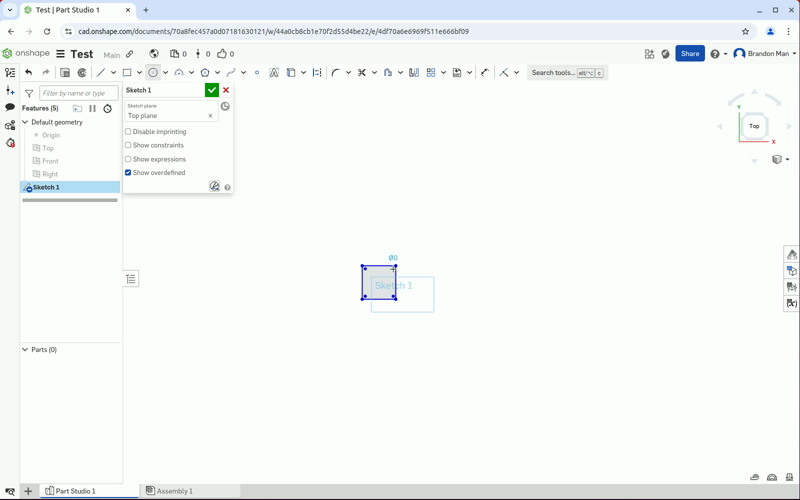
key_up(shift)
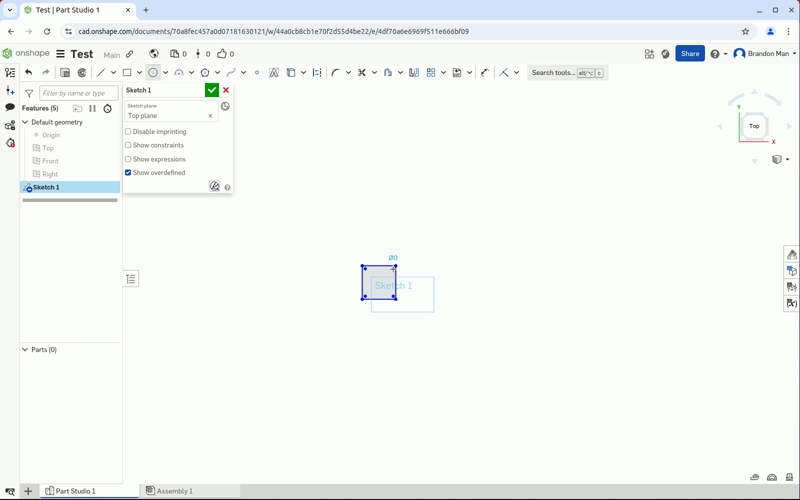
mouse_move(394, 268)
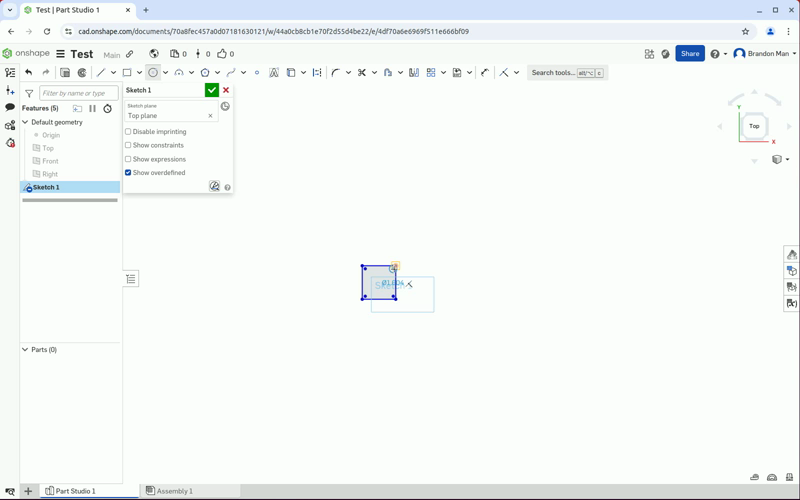
scroll(6)
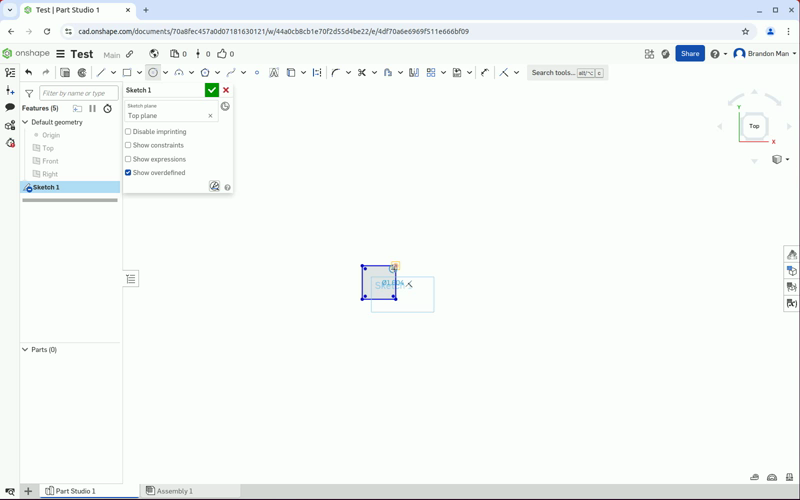
scroll(6)
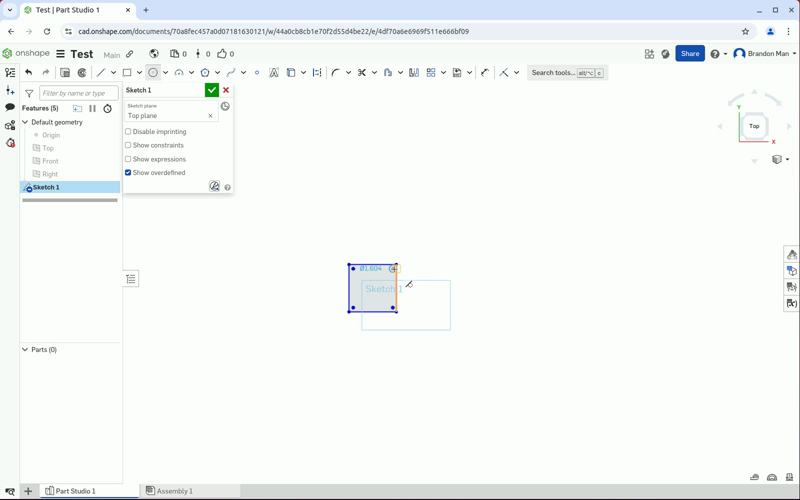
scroll(6)
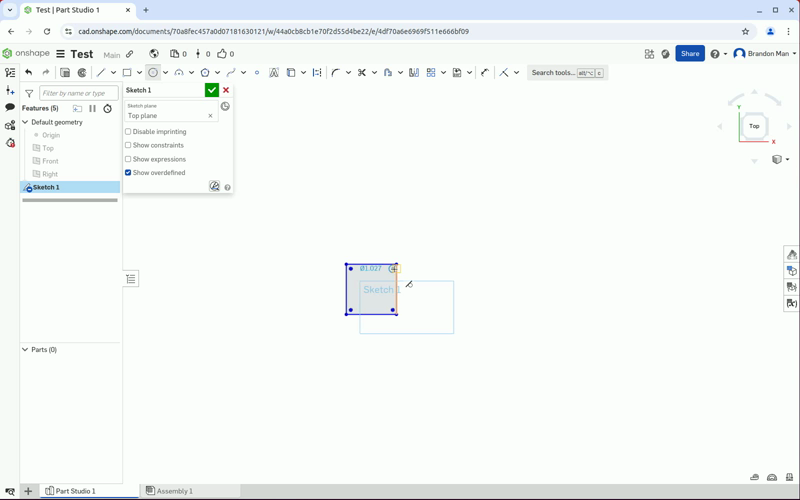
scroll(6)
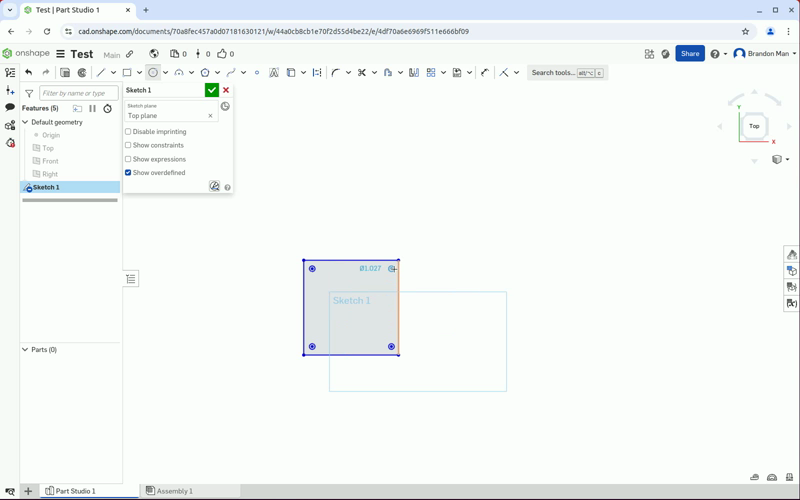
scroll(6)
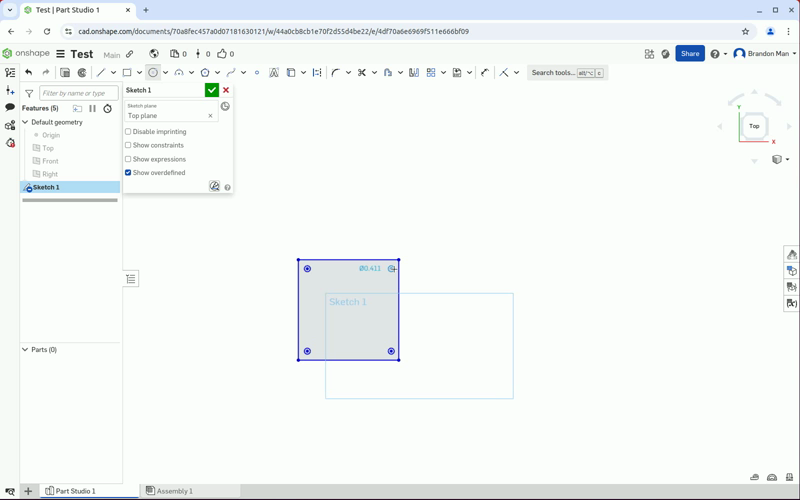
scroll(6)
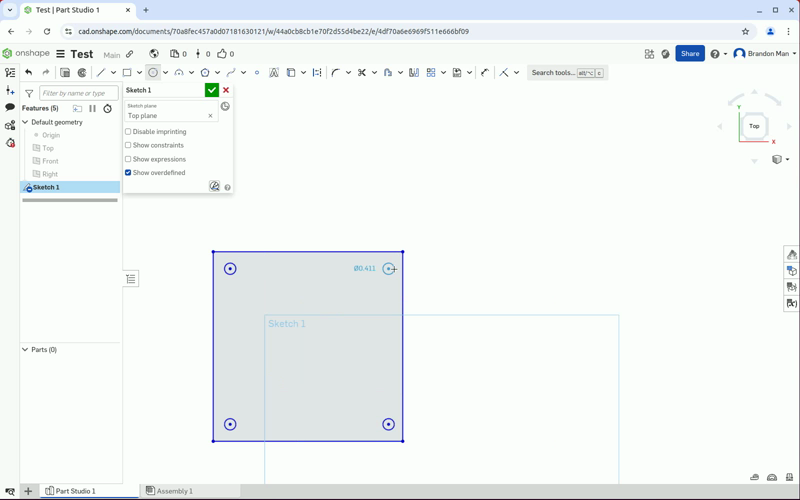
scroll(6)
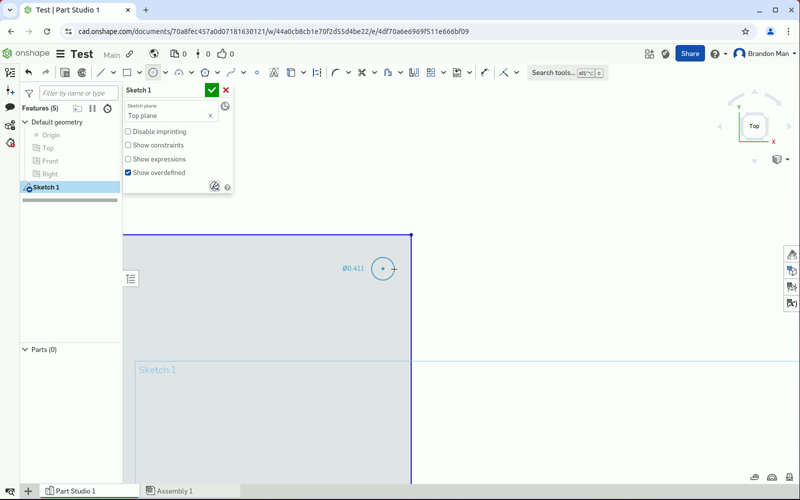
click(394, 268)
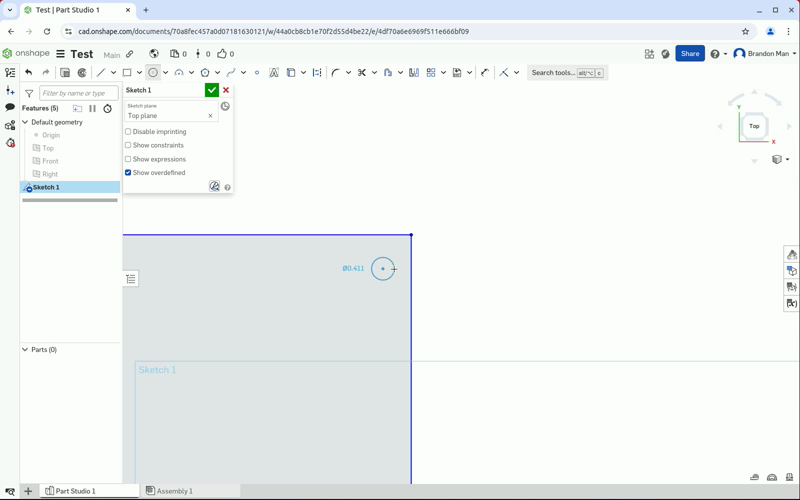
scroll(-6)
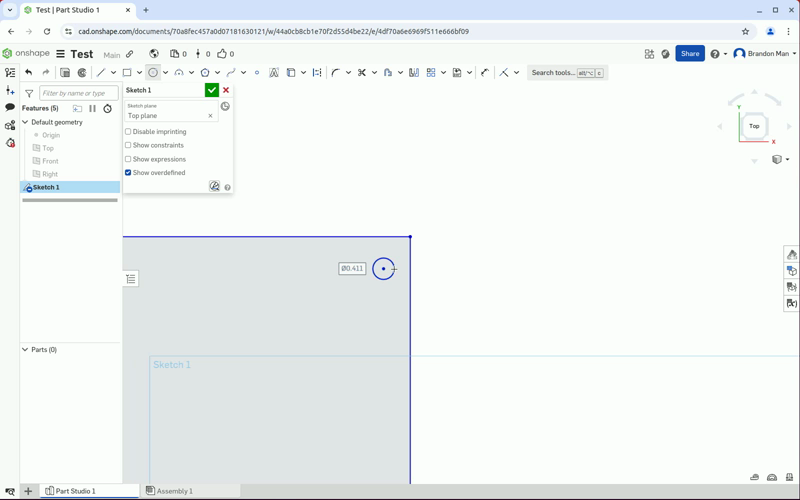
scroll(-6)
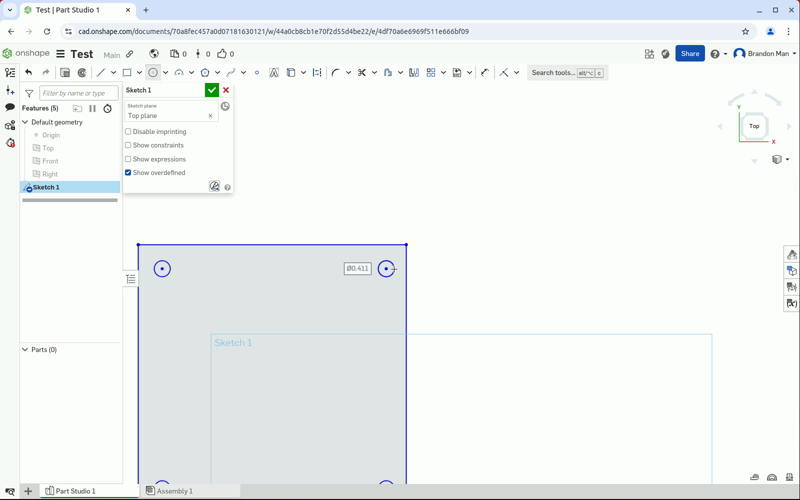
scroll(-6)
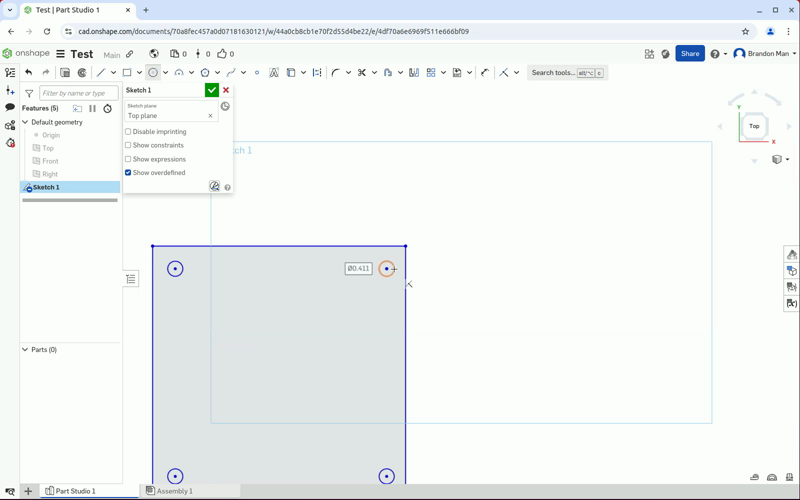
scroll(-6)
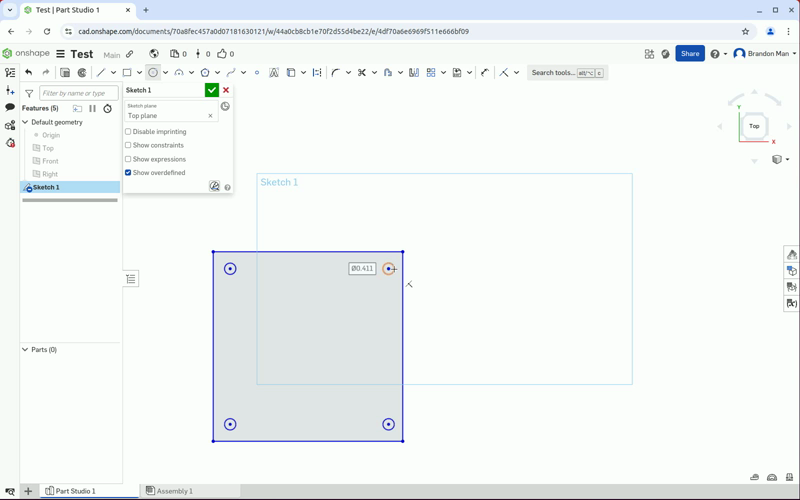
scroll(-6)
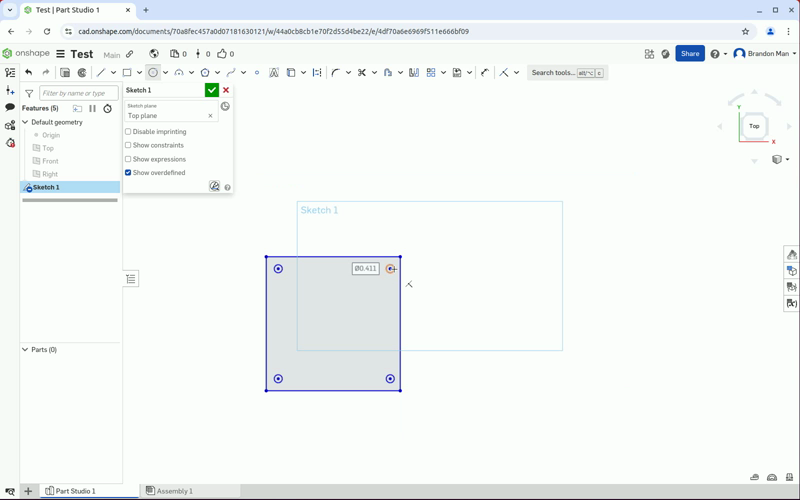
scroll(-6)
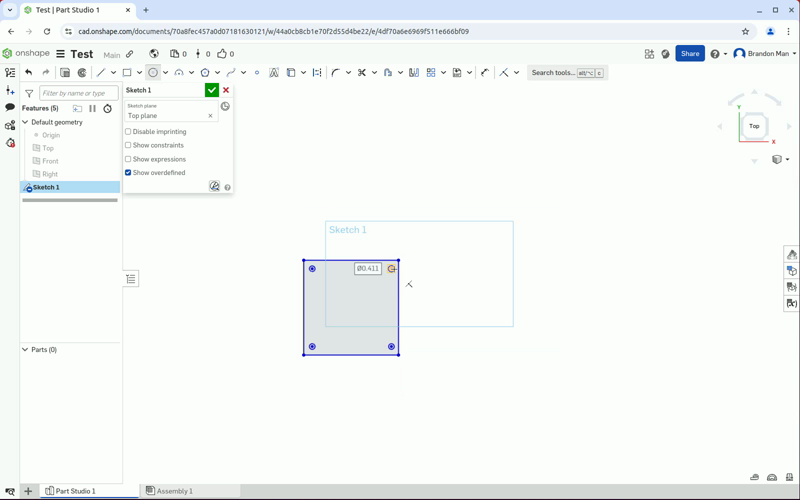
scroll(-6)
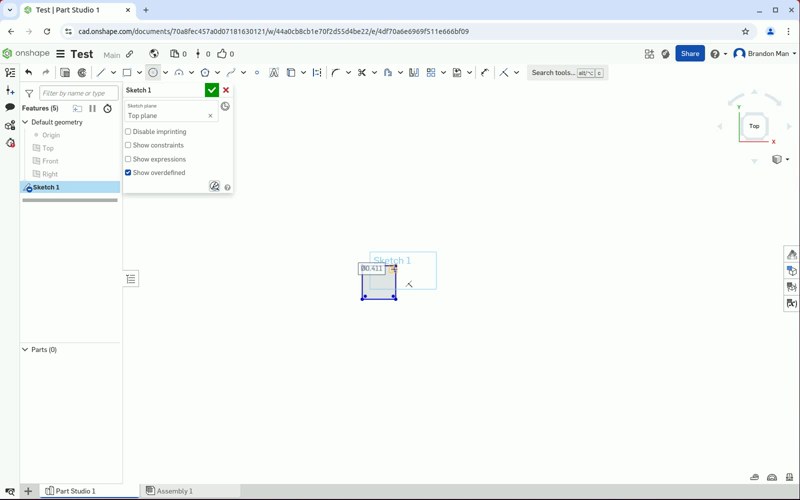
key(esc)
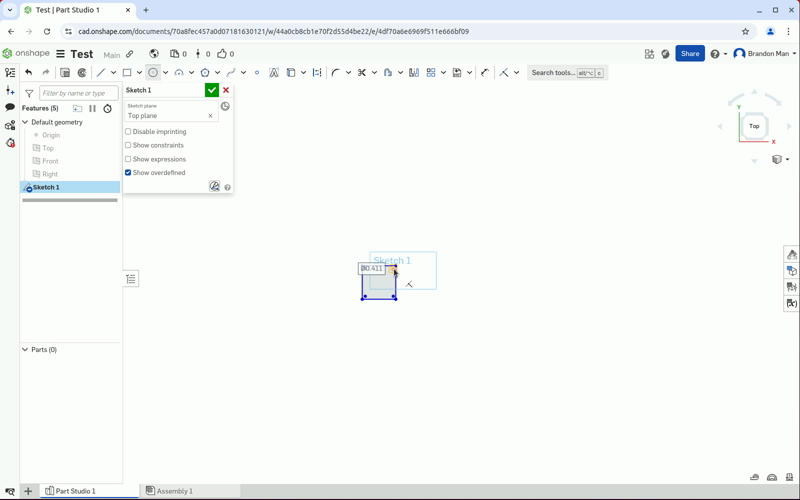
mouse_move(390, 279)
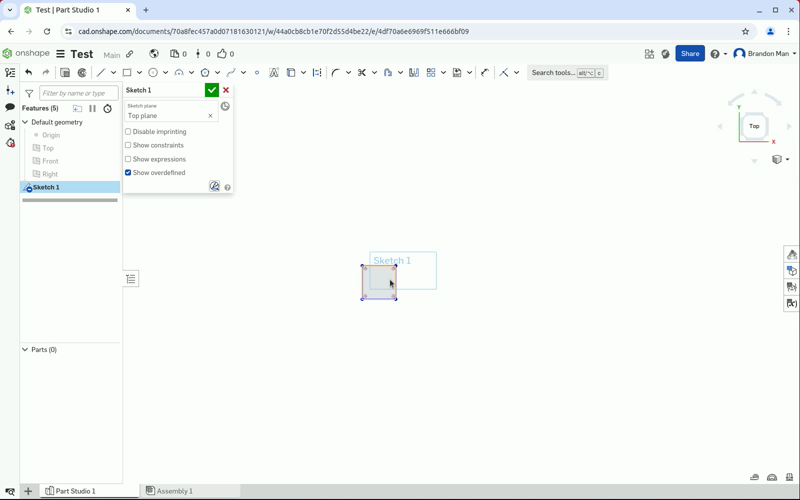
scroll(6)
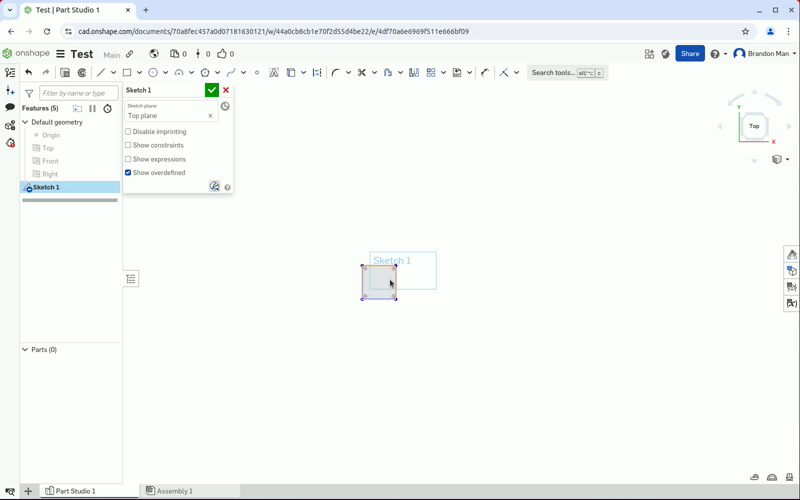
scroll(6)
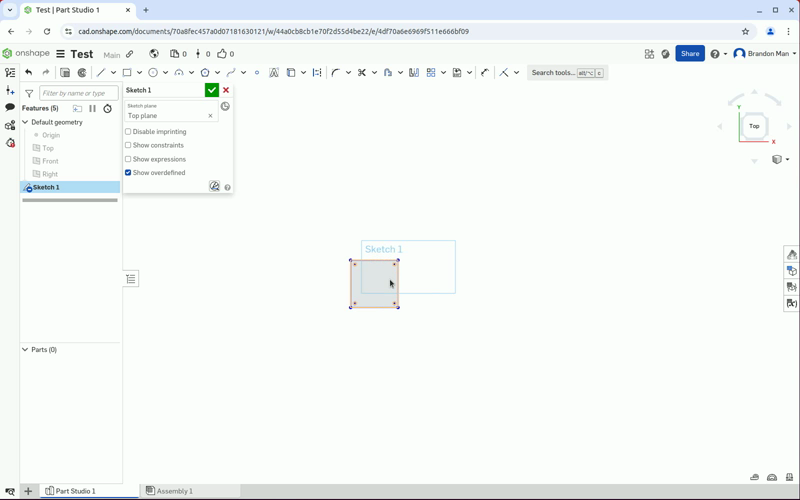
scroll(6)
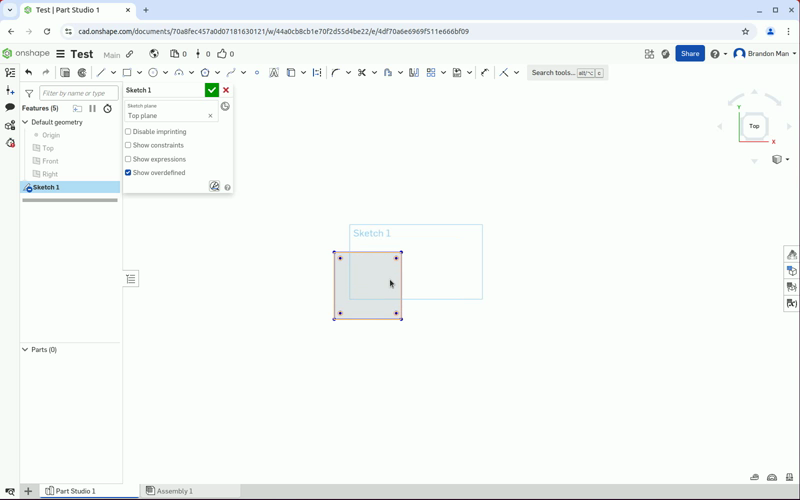
scroll(6)
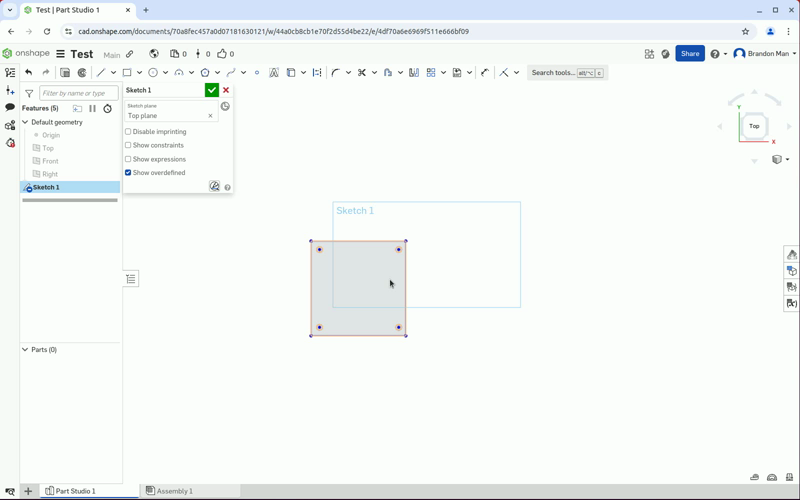
scroll(6)
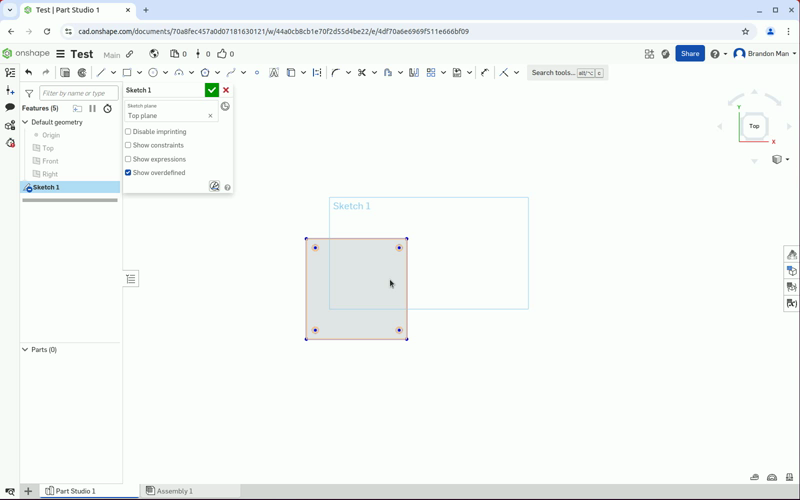
scroll(6)
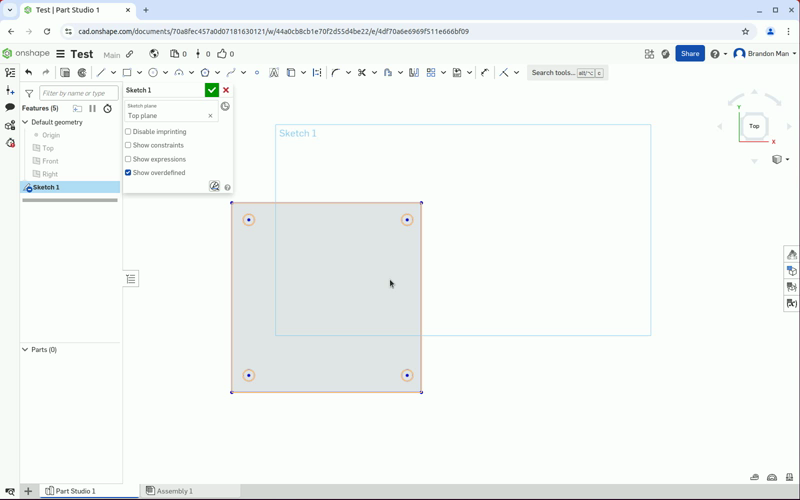
scroll(6)
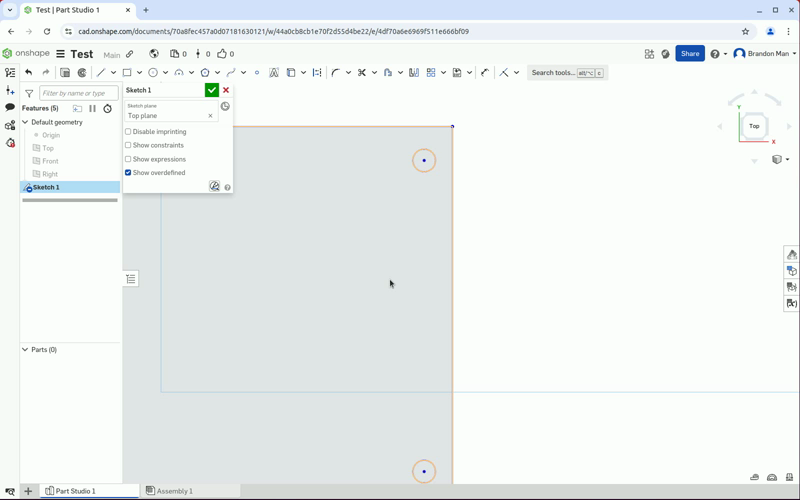
click(390, 279)
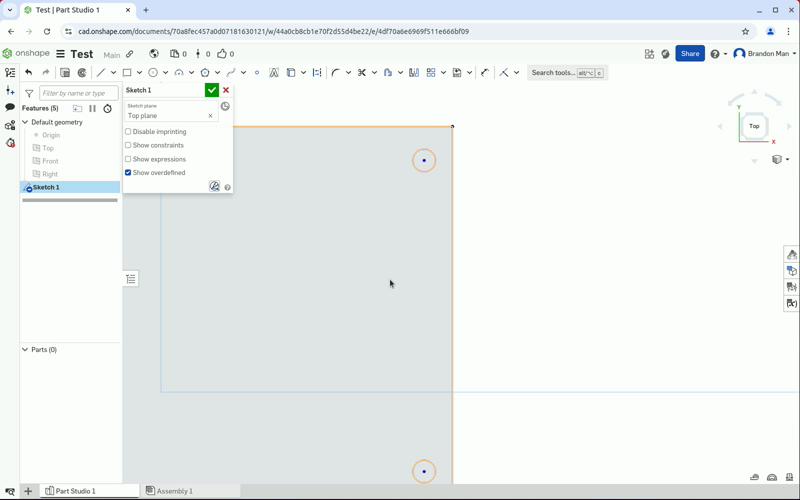
scroll(-6)
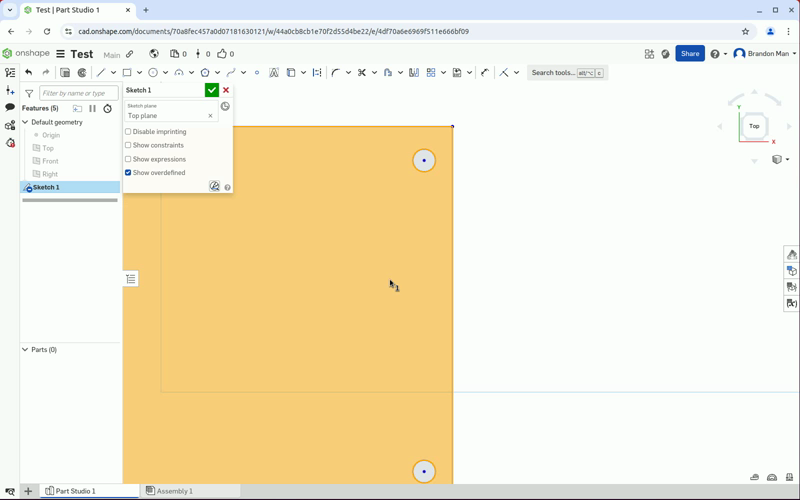
scroll(-6)
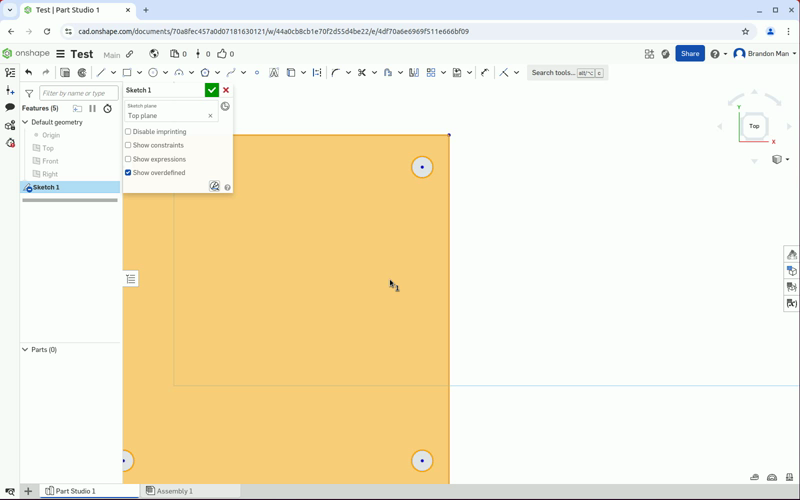
scroll(-6)
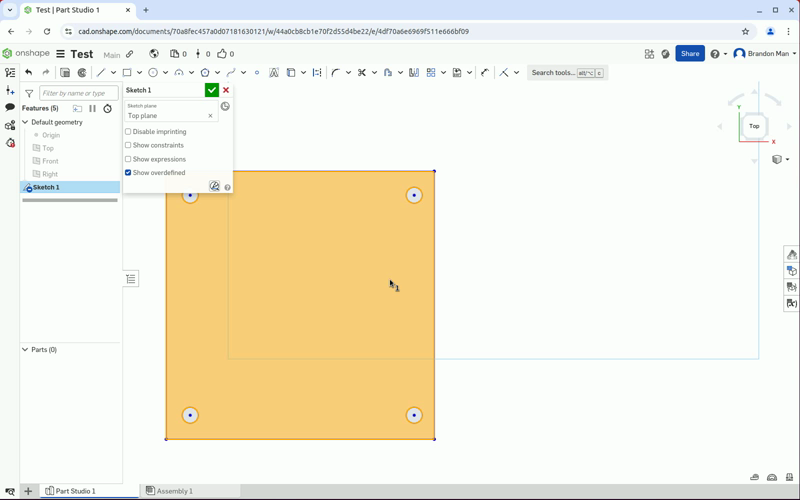
scroll(-6)
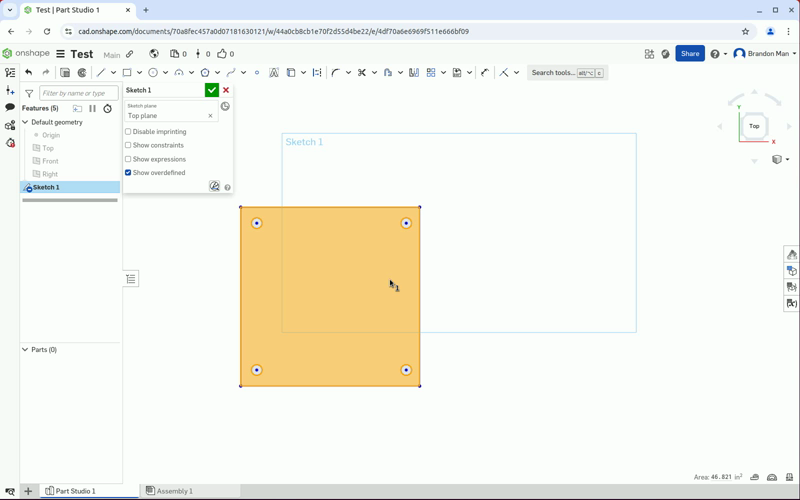
scroll(-6)
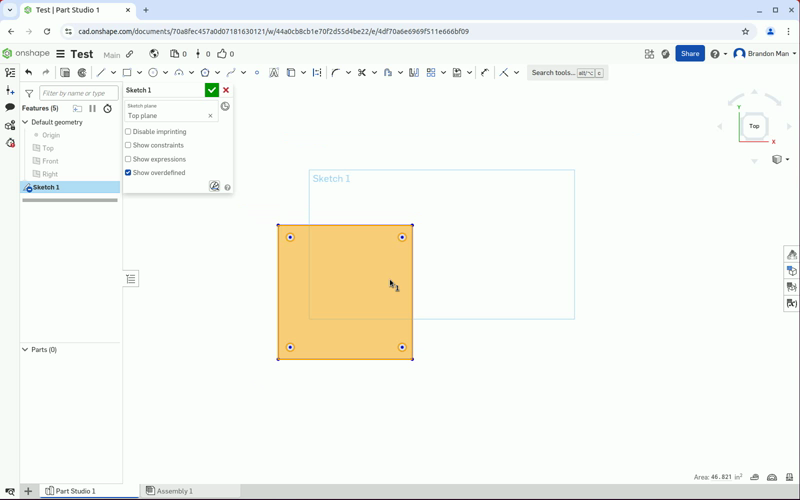
scroll(-6)
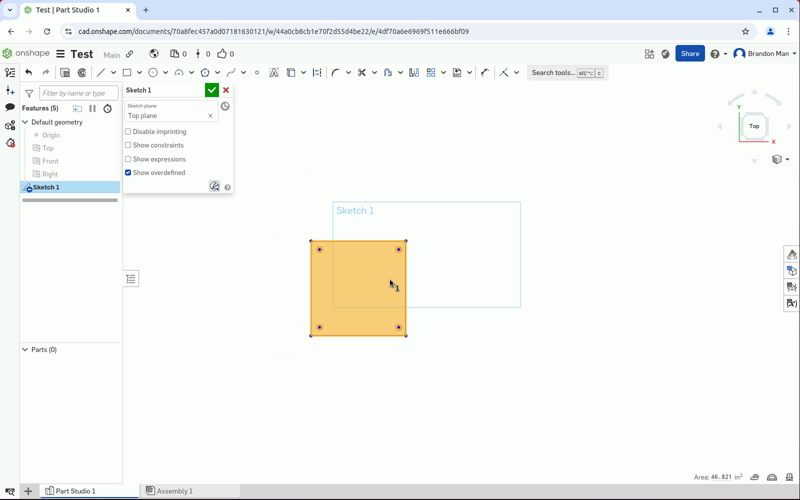
scroll(-6)
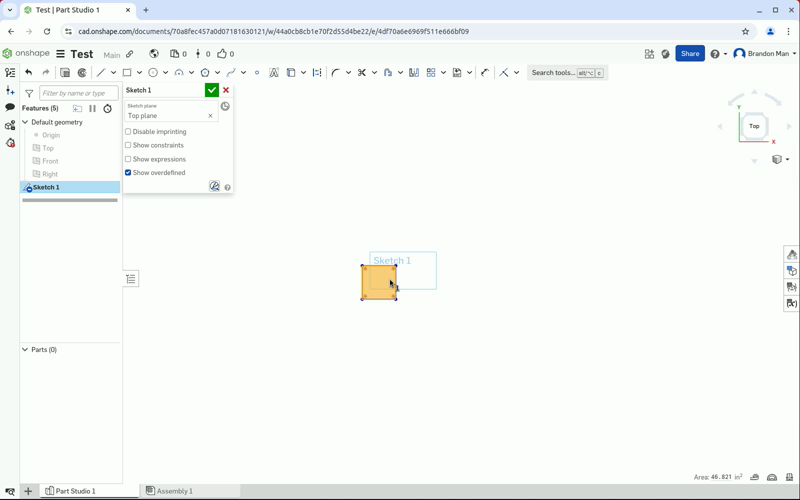
mouse_move(73, 352)
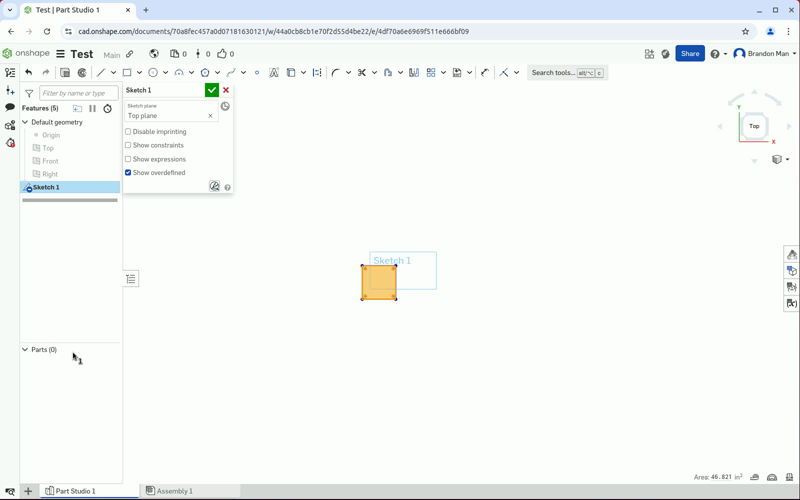
key(shift+y)
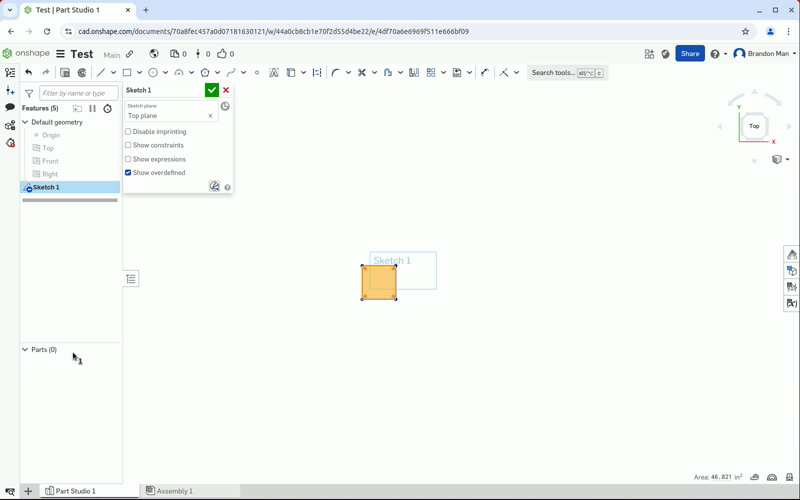
key(shift+e)
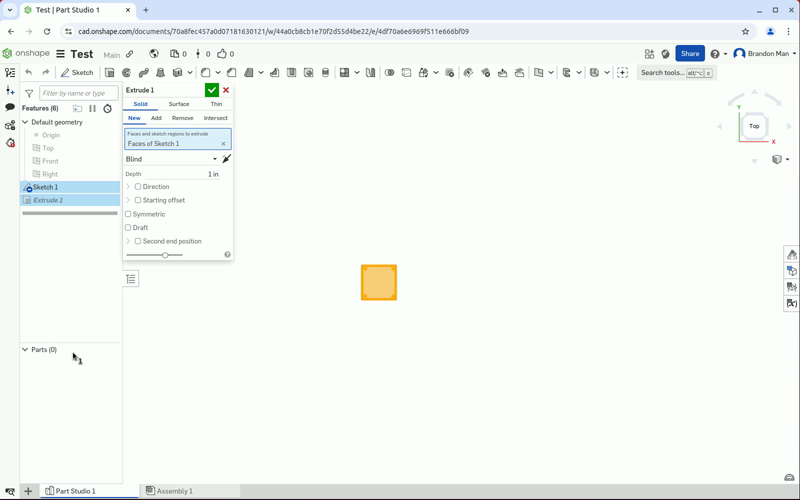
mouse_move(143, 106)
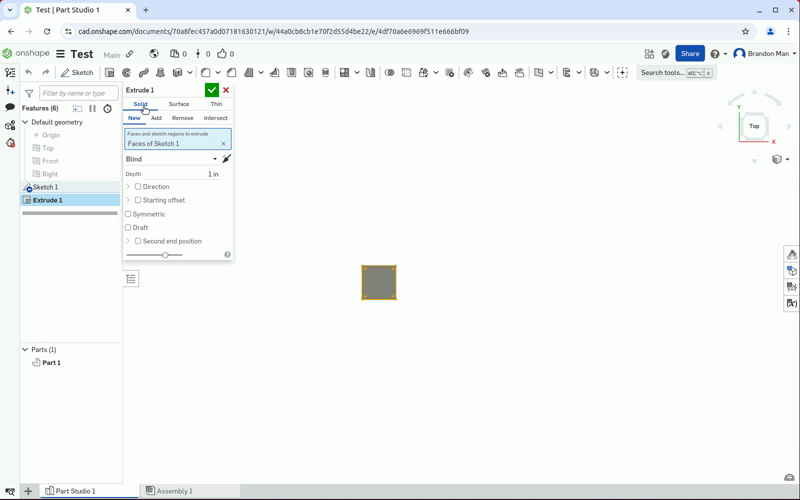
click(143, 106)
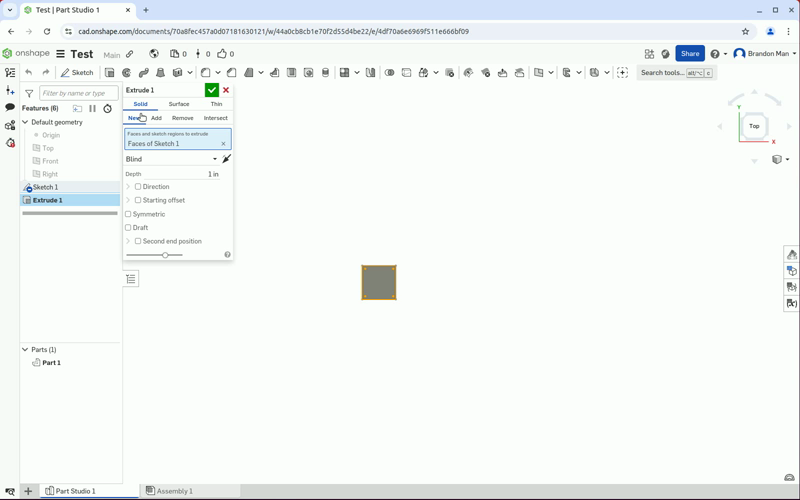
mouse_move(137, 120)
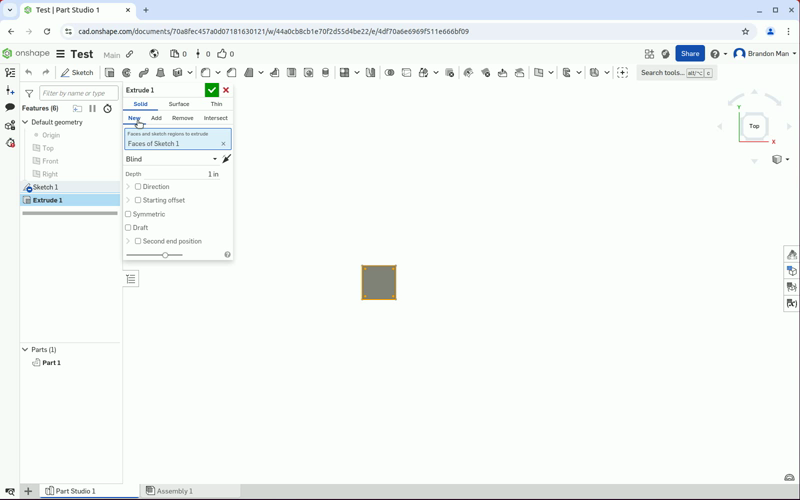
click(137, 120)
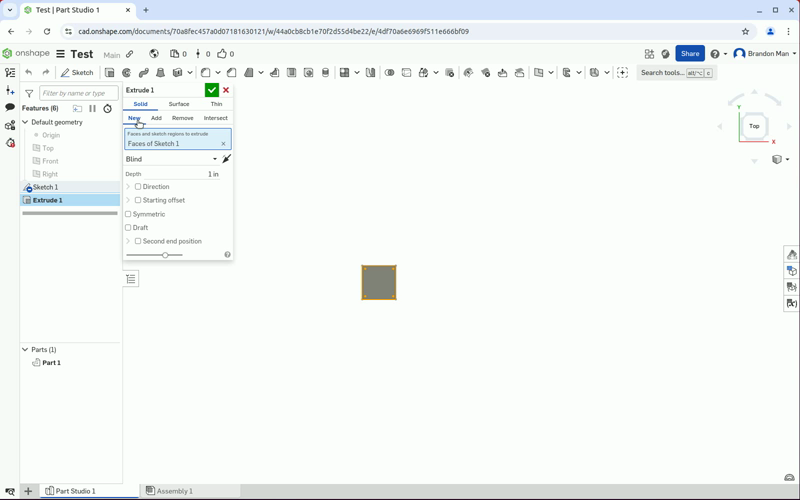
key(tab, 4)
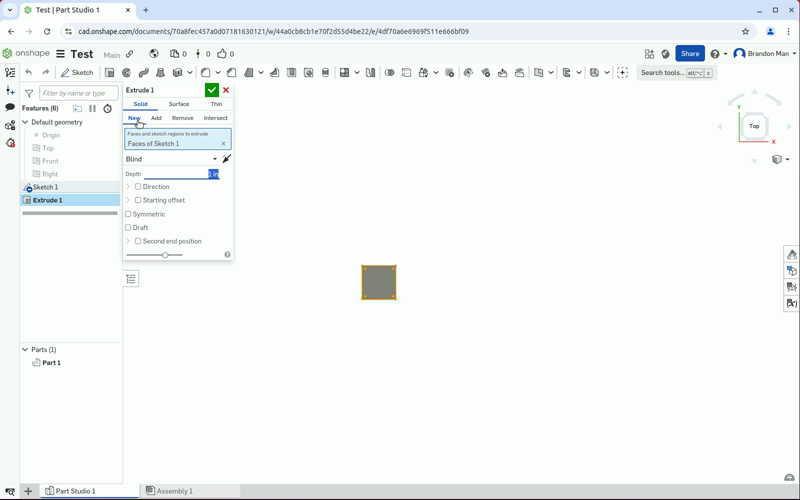
text(0.481)
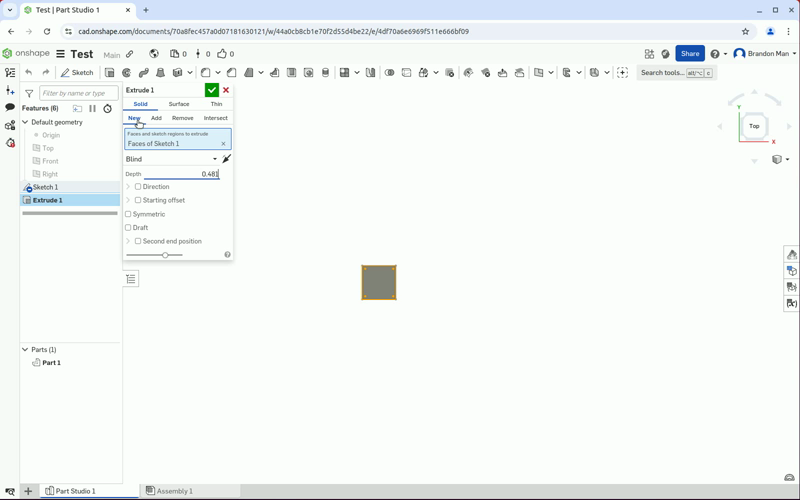
key(enter)
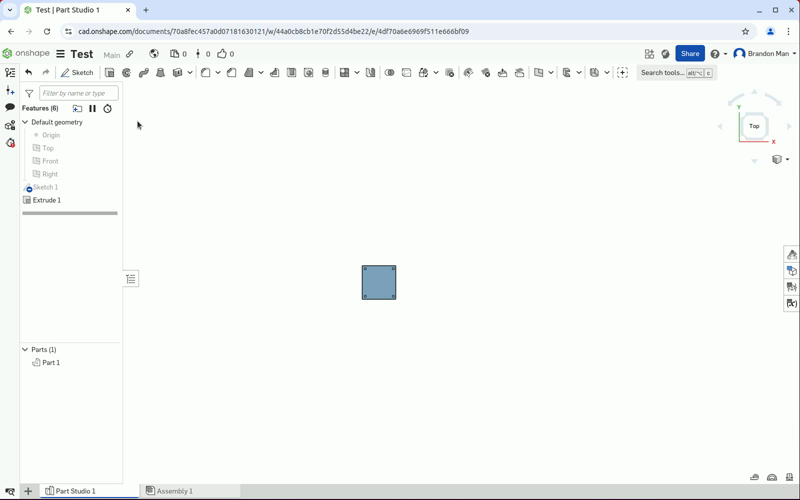
key(shift+h)
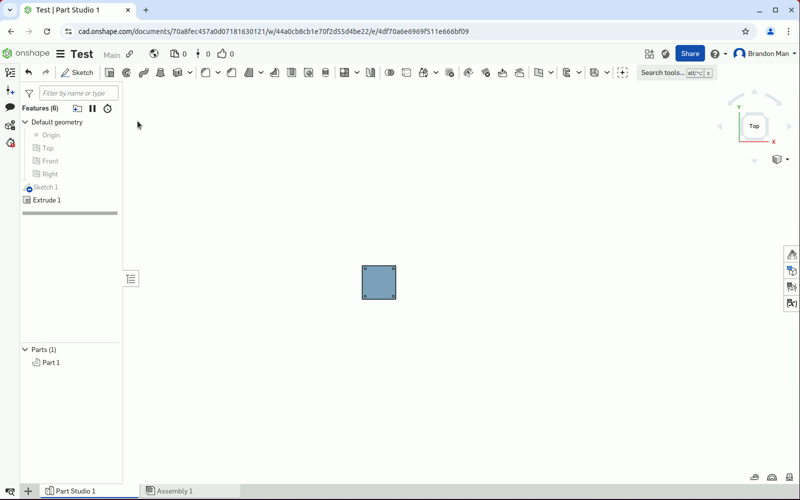
key(shift+h)
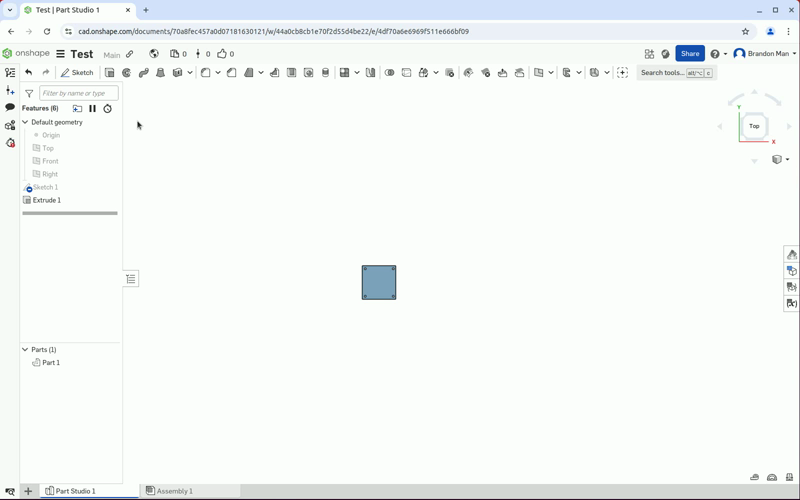
mouse_move(73, 189)
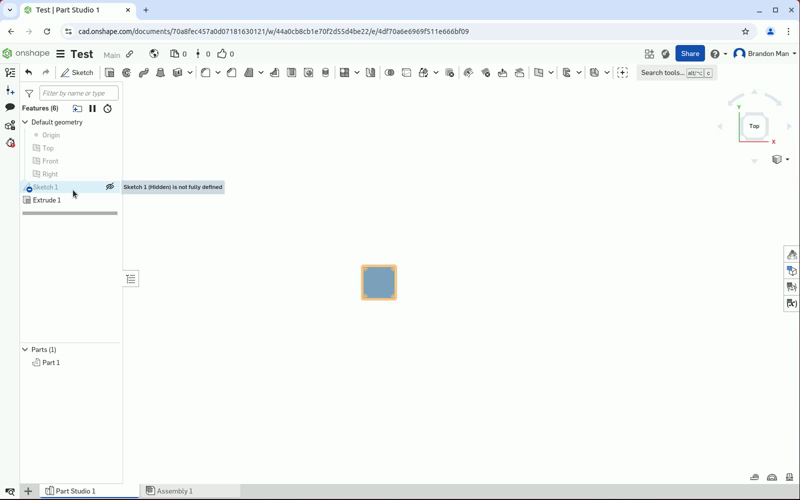
click(73, 189)
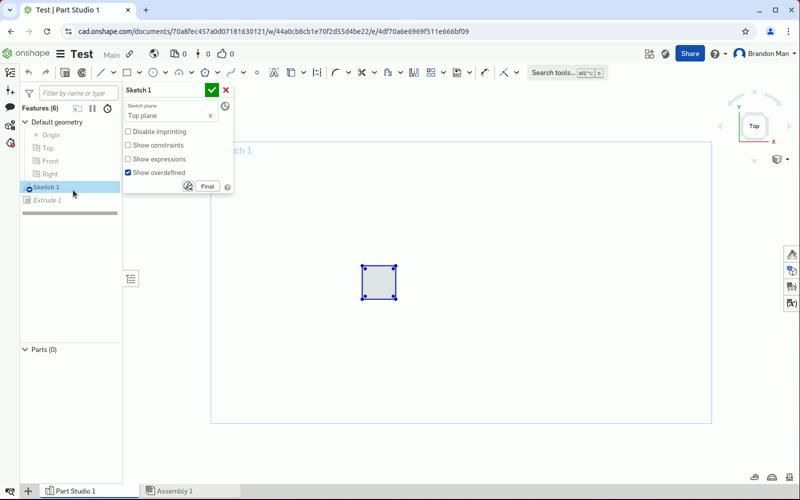
mouse_move(229, 92)
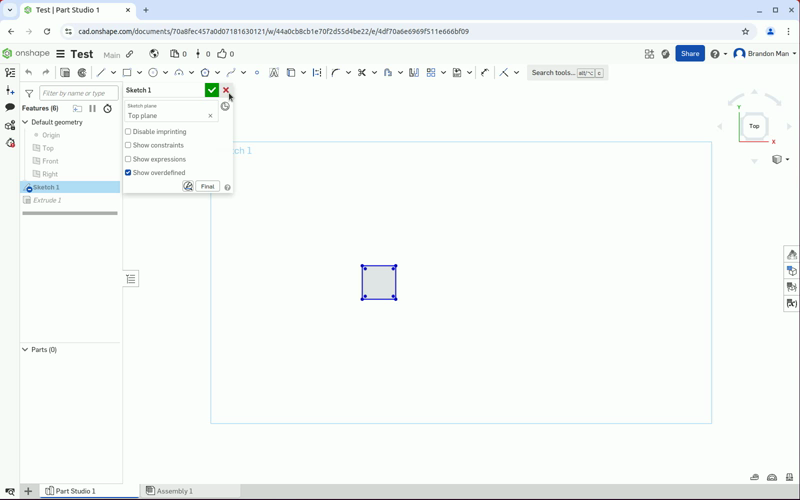
click(229, 92)
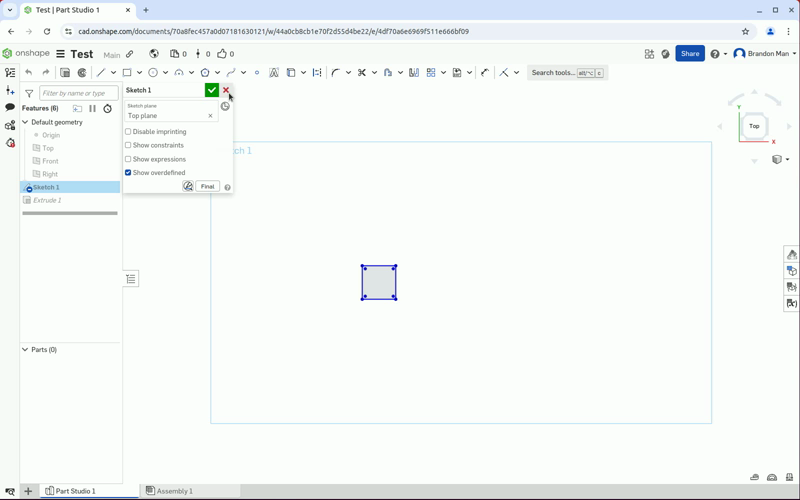
key(shift+s)
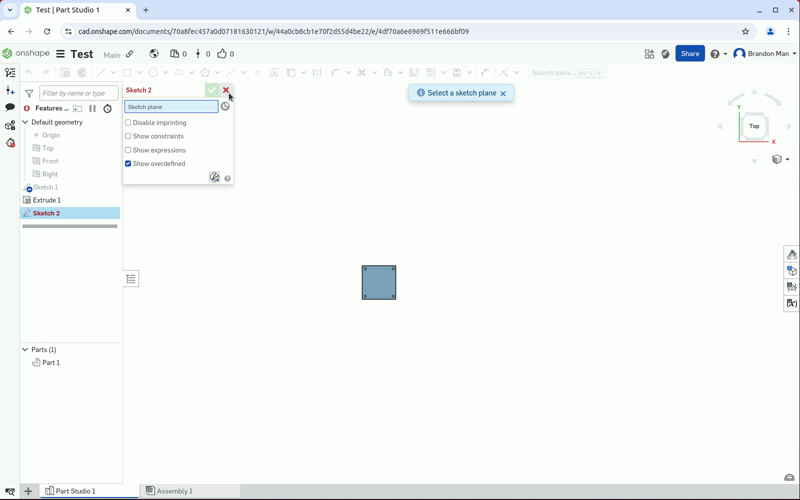
mouse_move(73, 150)
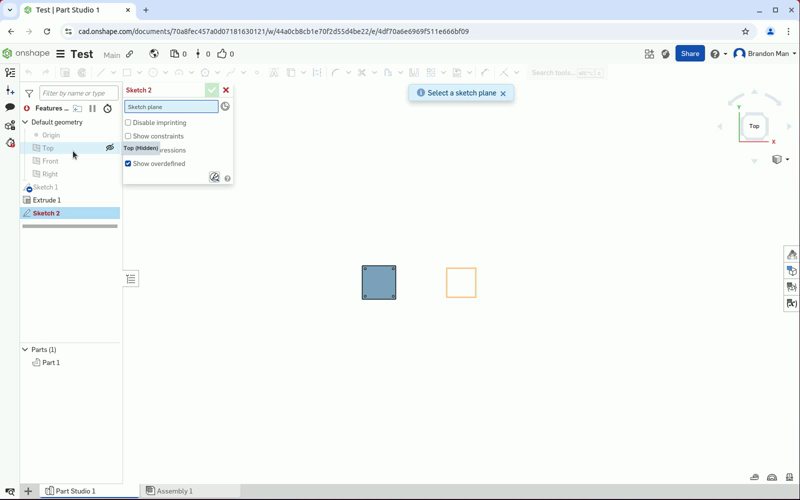
click(73, 150)
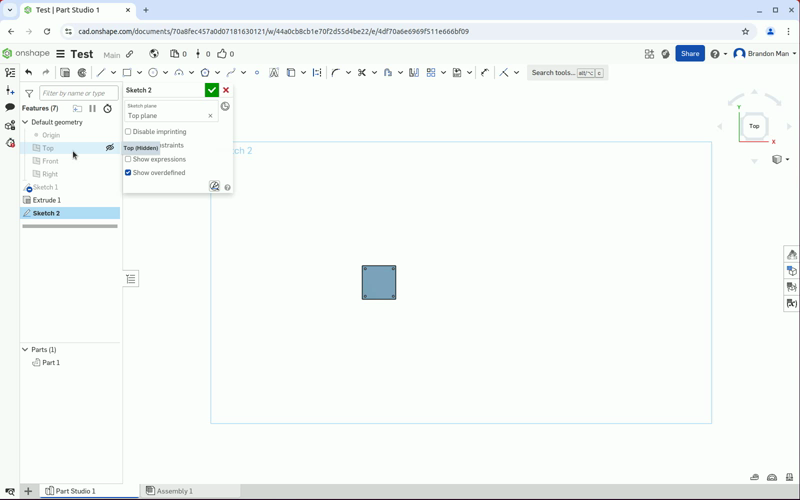
mouse_move(73, 352)
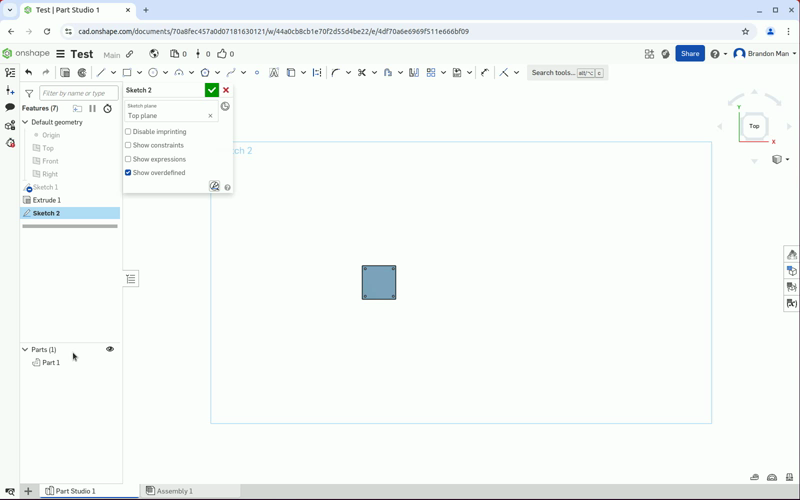
key(y)
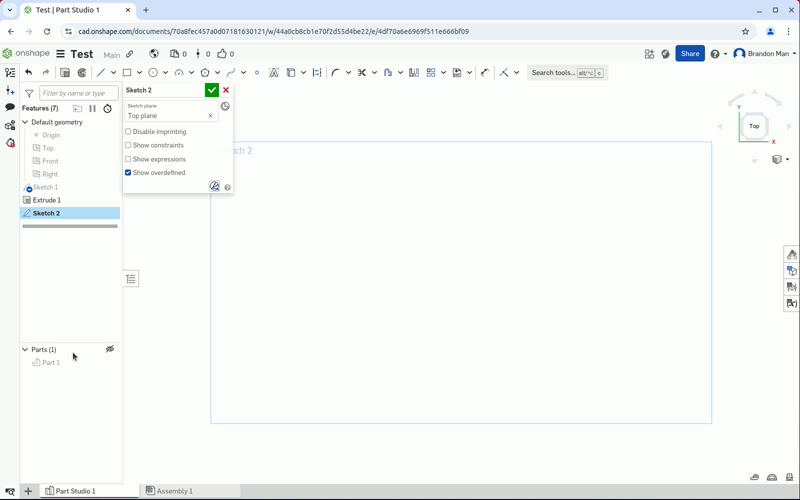
key(l)
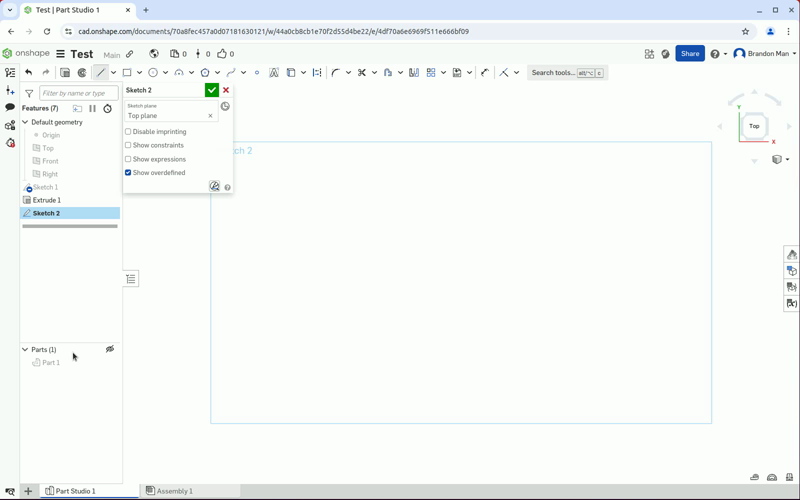
key_down(shift)
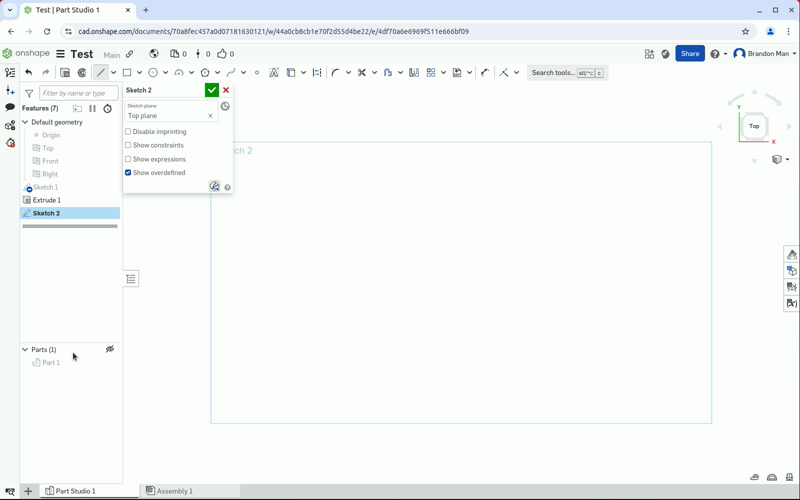
mouse_move(526, 299)
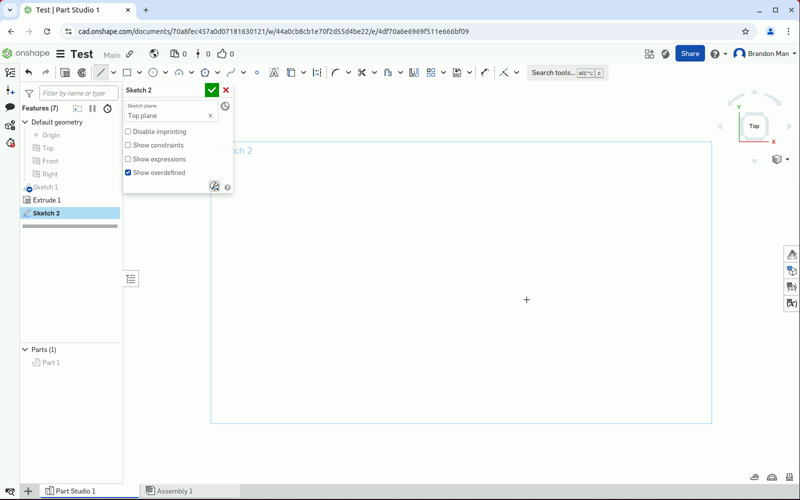
click(526, 299)
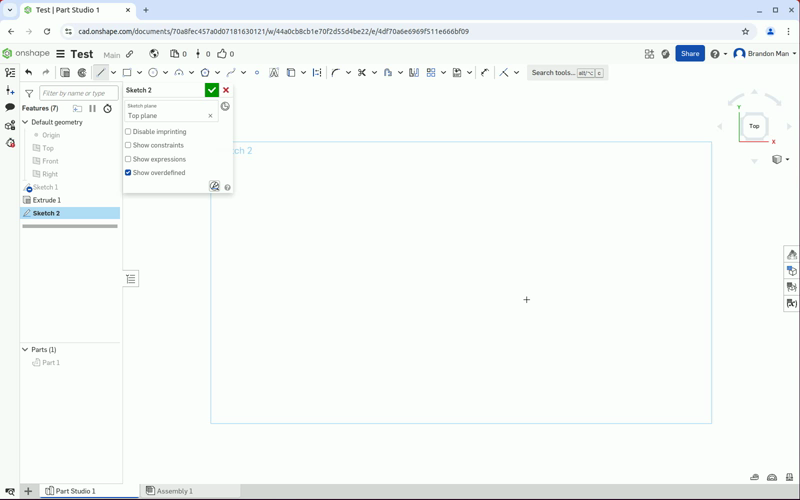
key_up(shift)
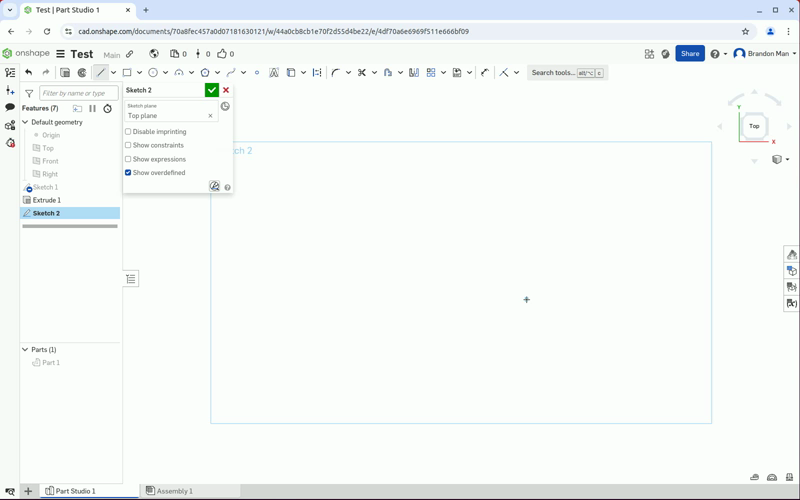
key_down(shift)
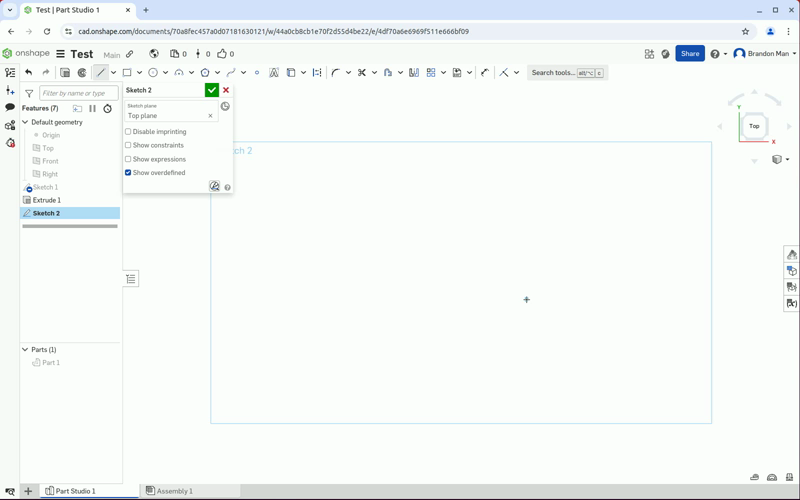
mouse_move(556, 299)
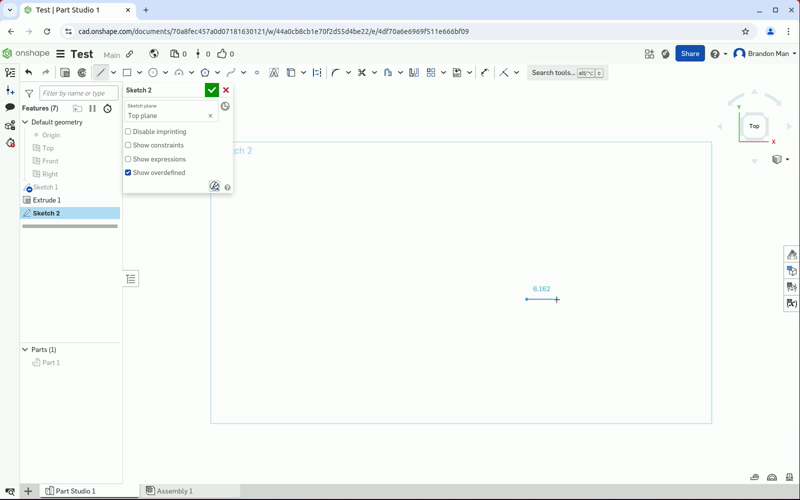
mouse_move(560, 299)
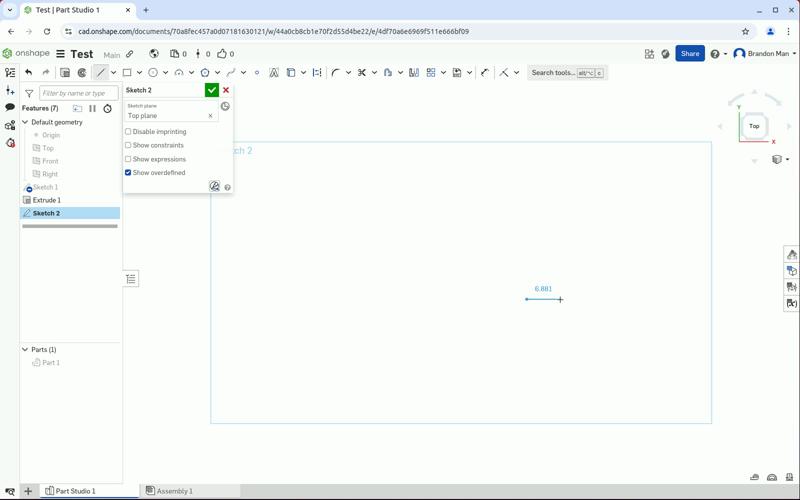
click(560, 299)
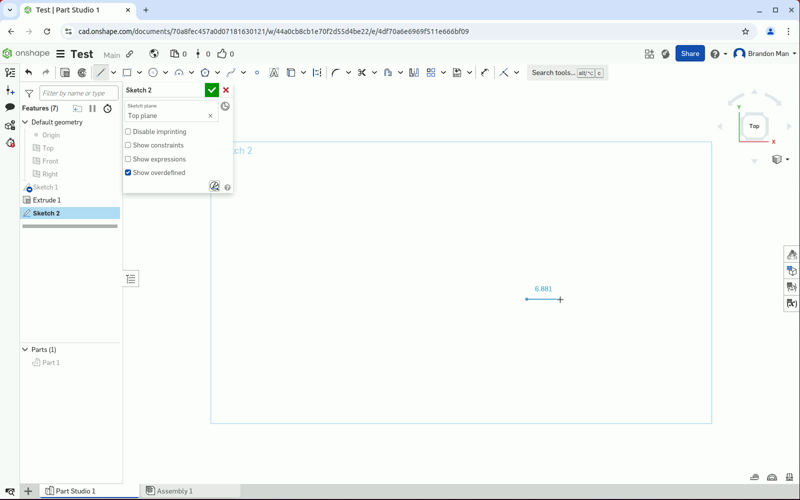
key_up(shift)
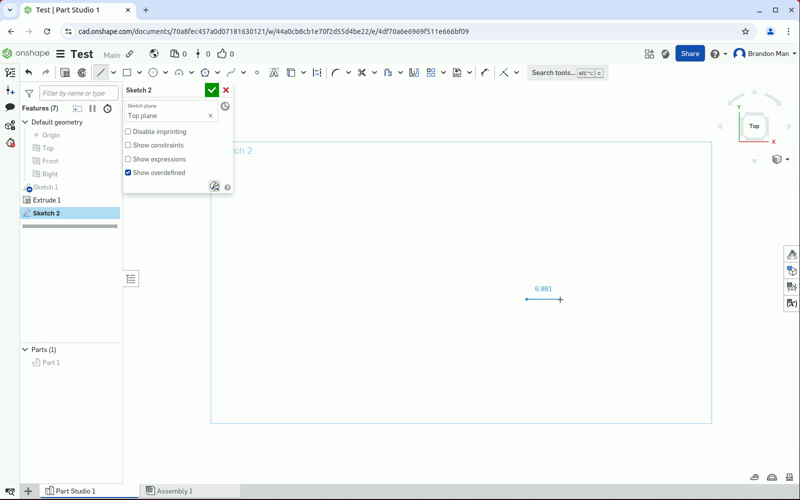
key_down(shift)
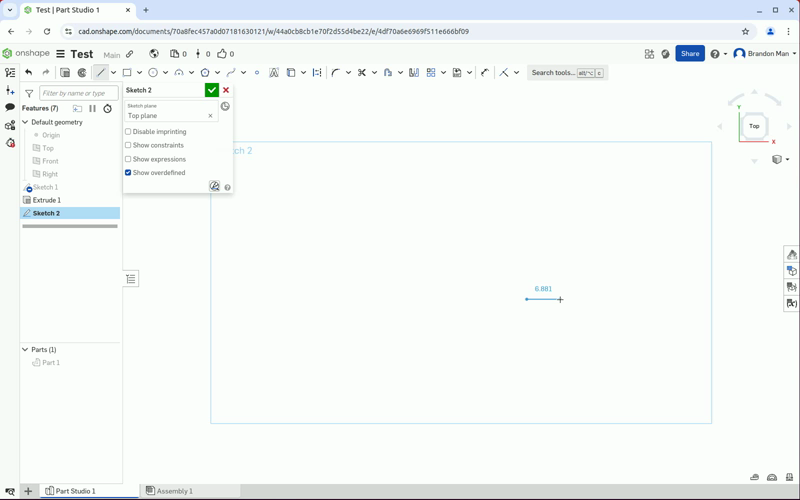
mouse_move(589, 299)
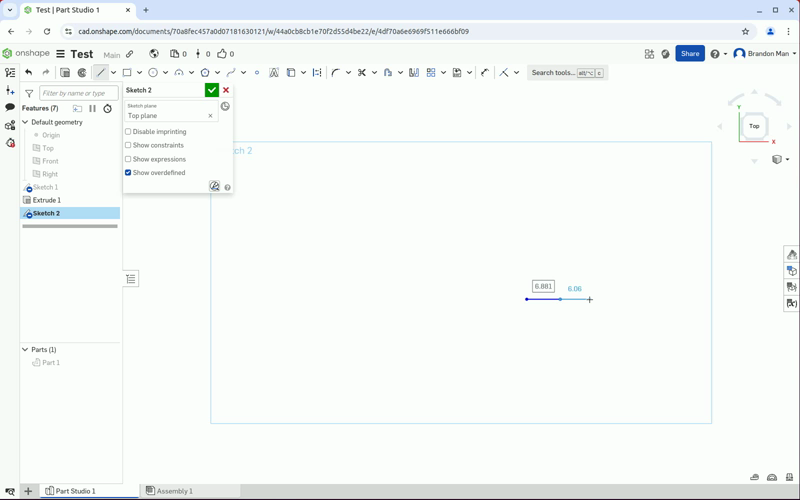
mouse_move(560, 265)
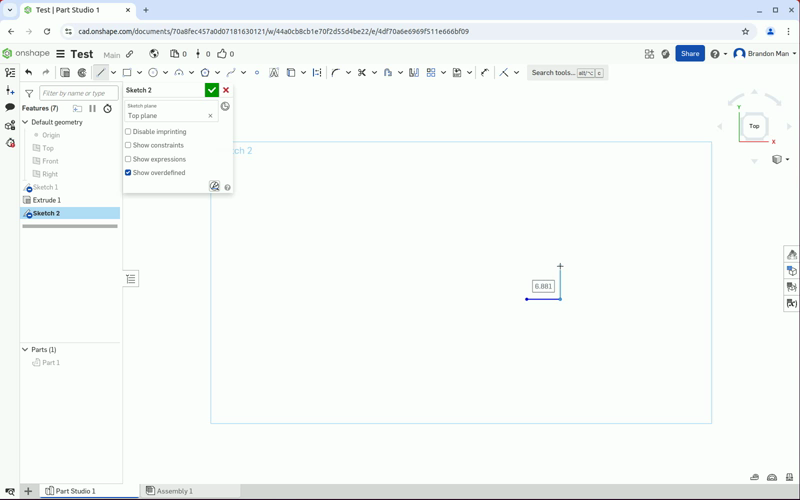
click(560, 265)
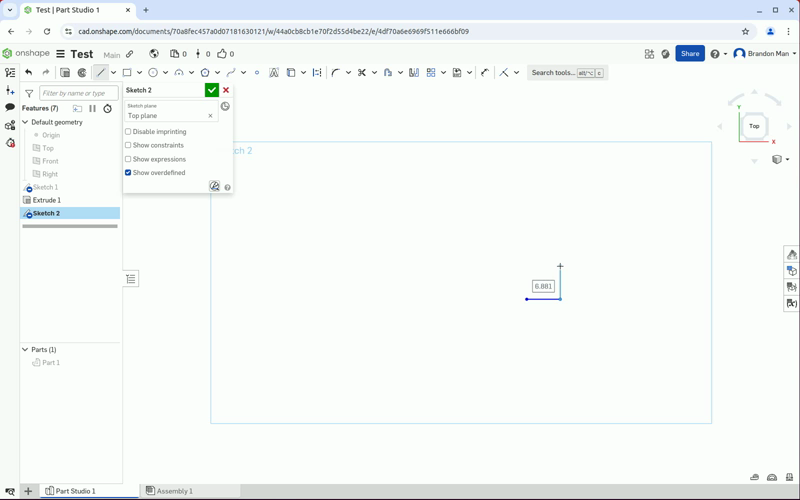
key_up(shift)
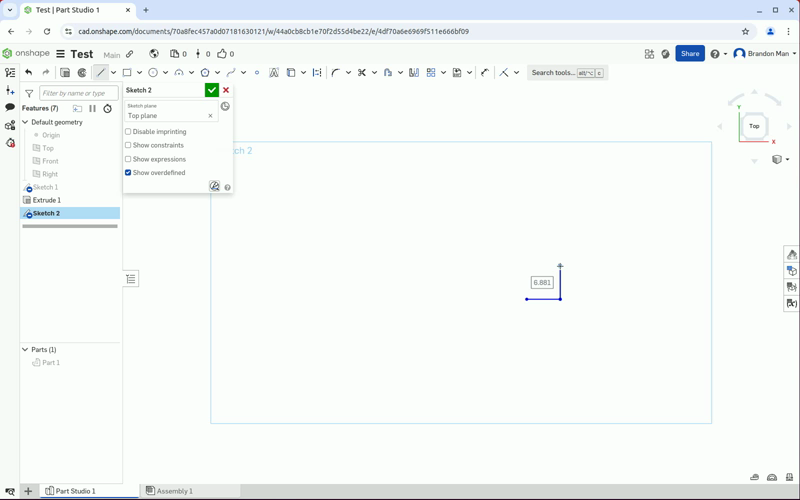
key_down(shift)
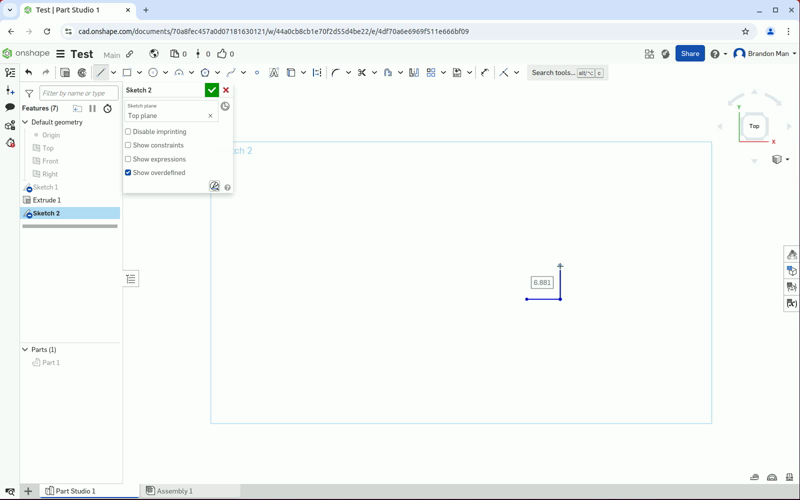
mouse_move(589, 265)
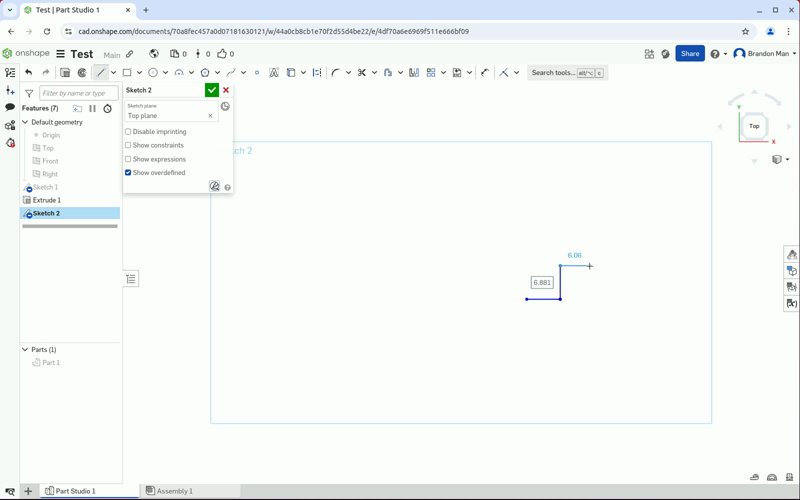
mouse_move(526, 265)
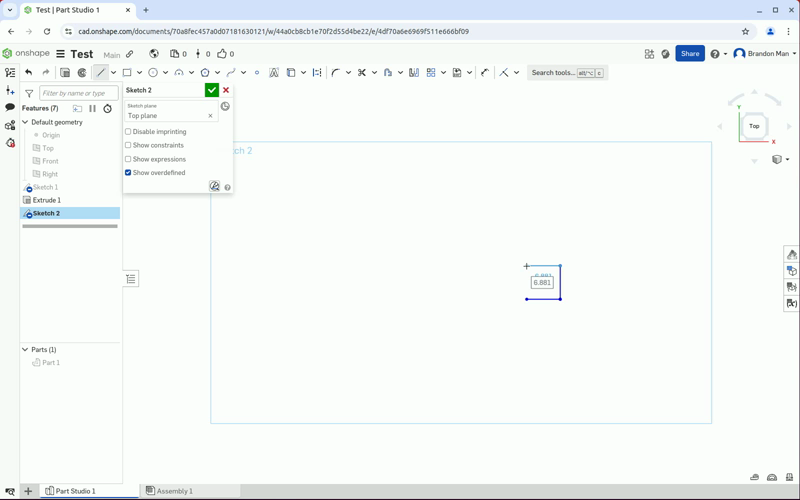
click(526, 265)
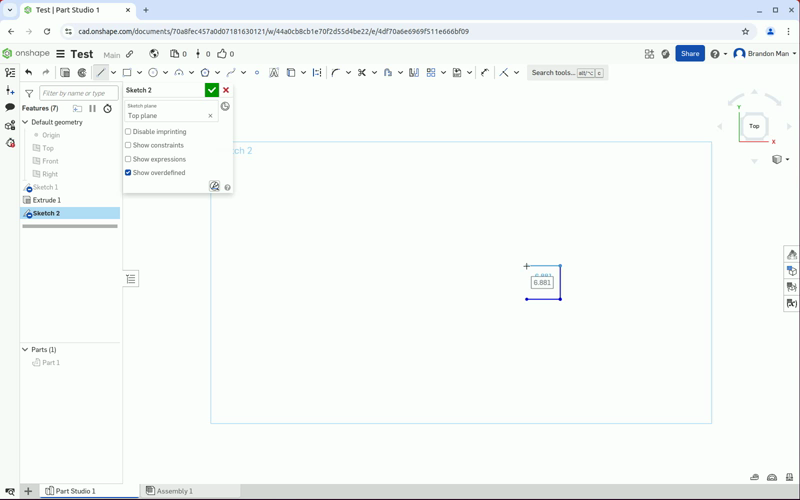
key_up(shift)
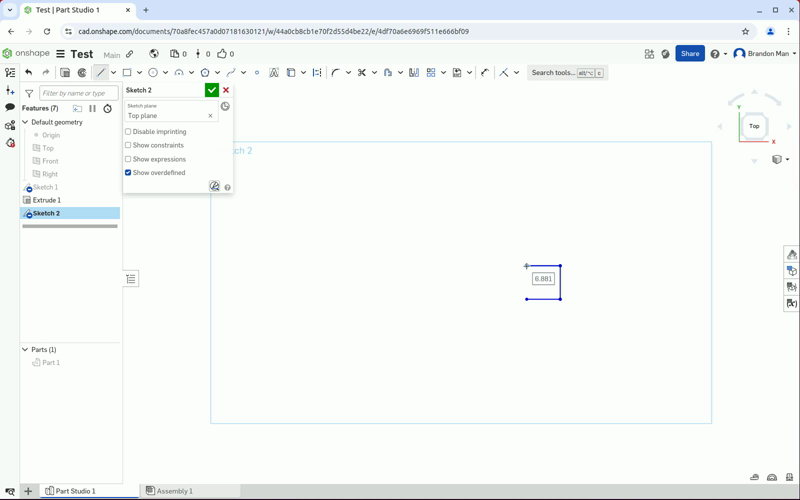
mouse_move(556, 265)
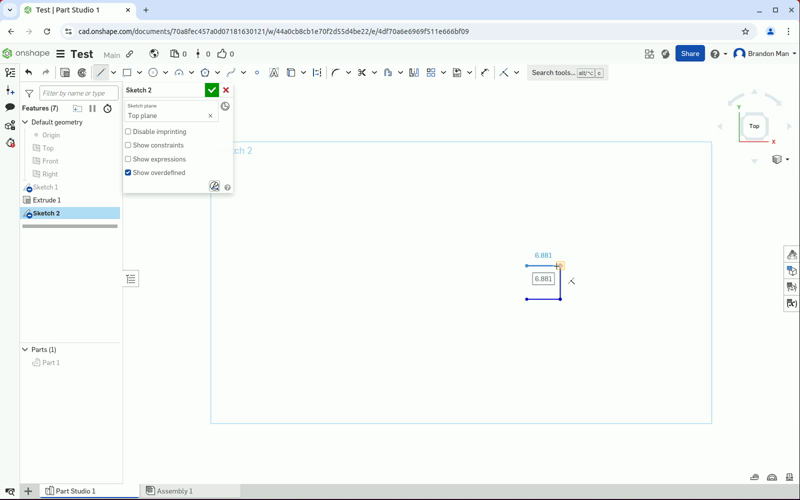
key_down(shift)
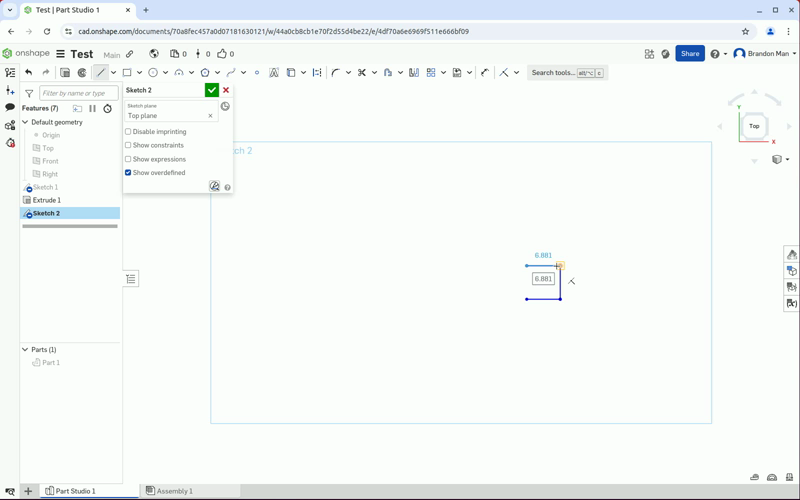
mouse_move(526, 299)
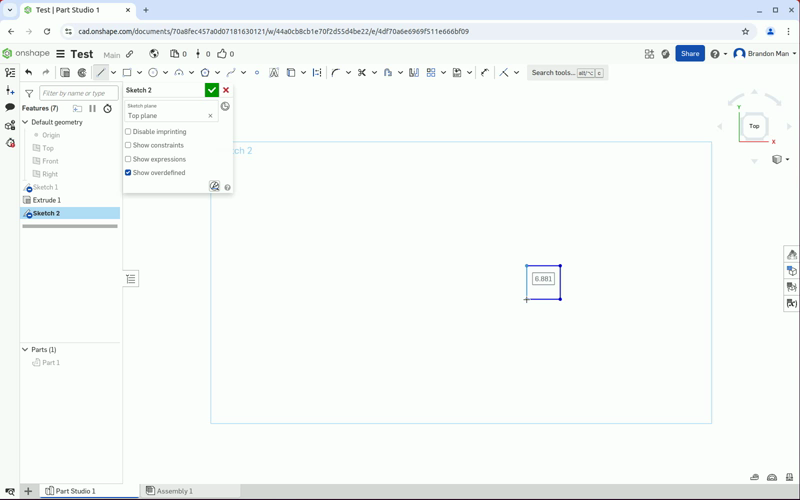
key_up(shift)
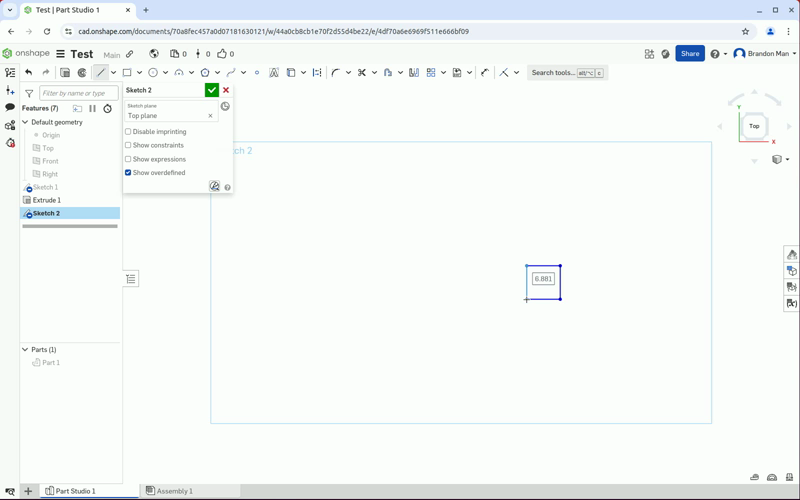
click(526, 299)
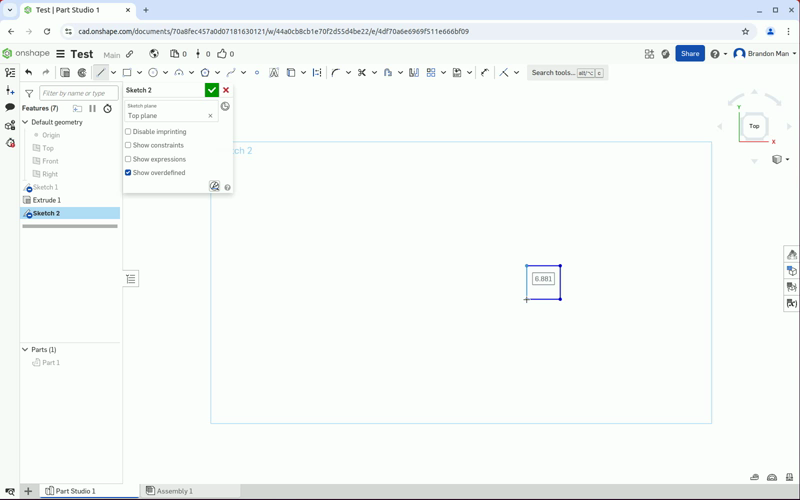
key(esc)
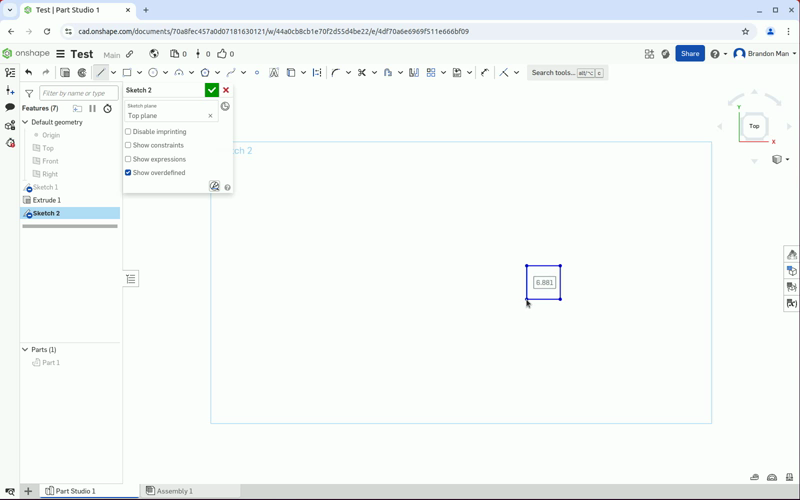
key(c)
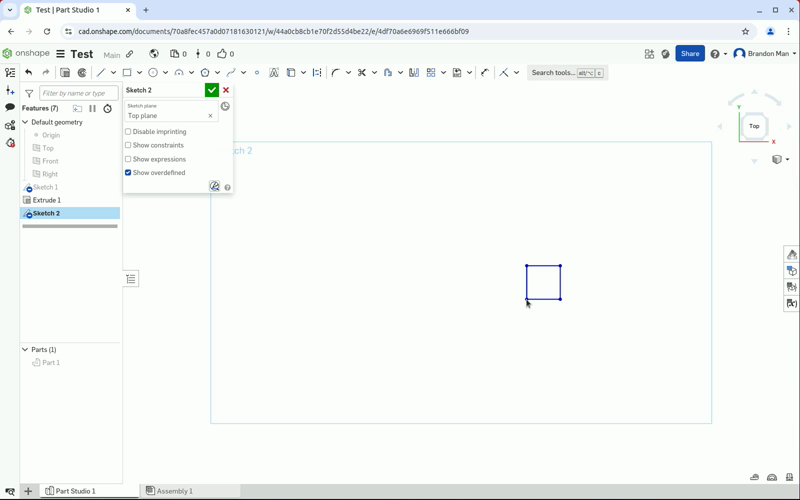
key_down(shift)
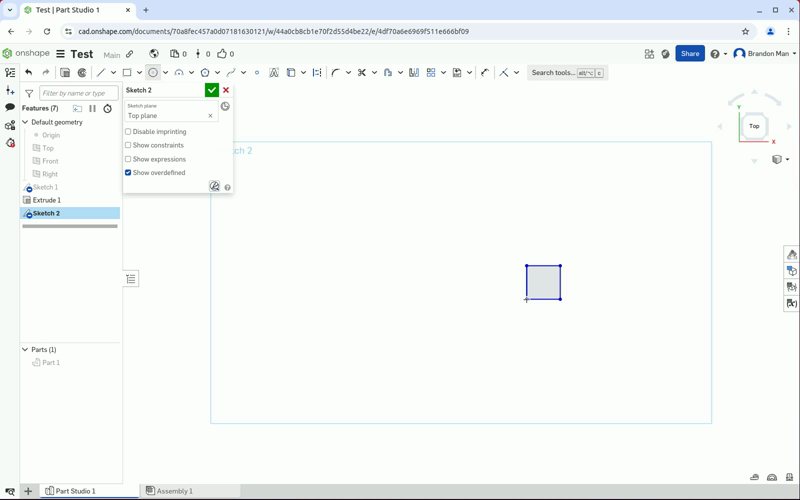
mouse_move(529, 296)
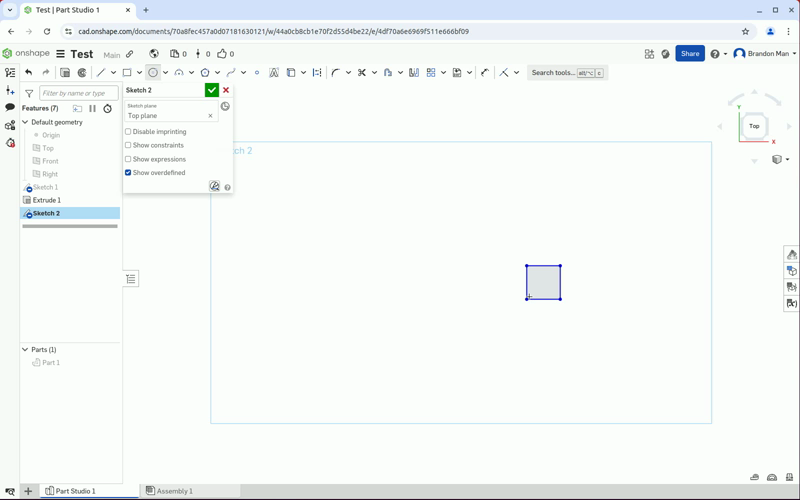
scroll(6)
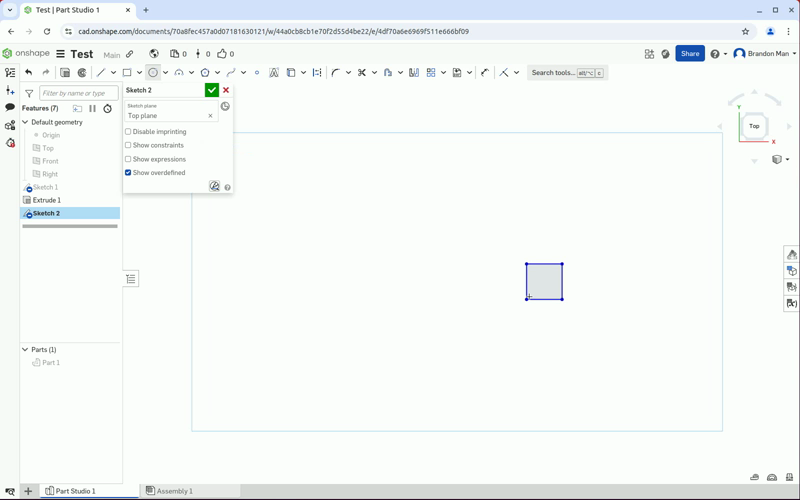
scroll(6)
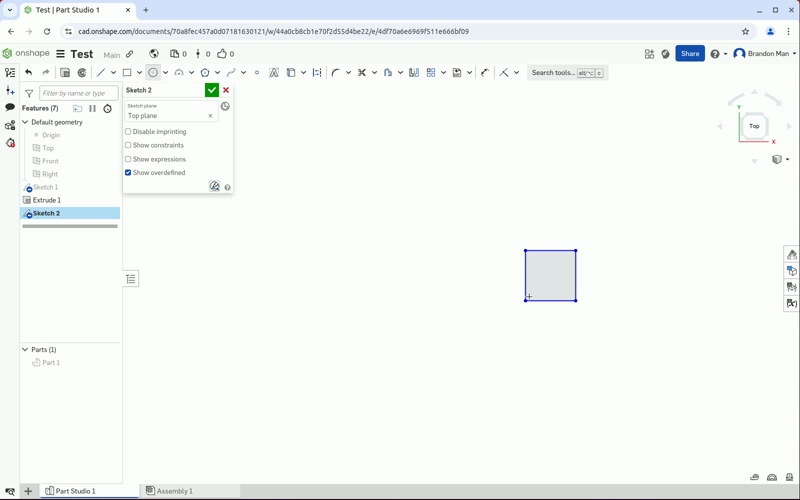
scroll(6)
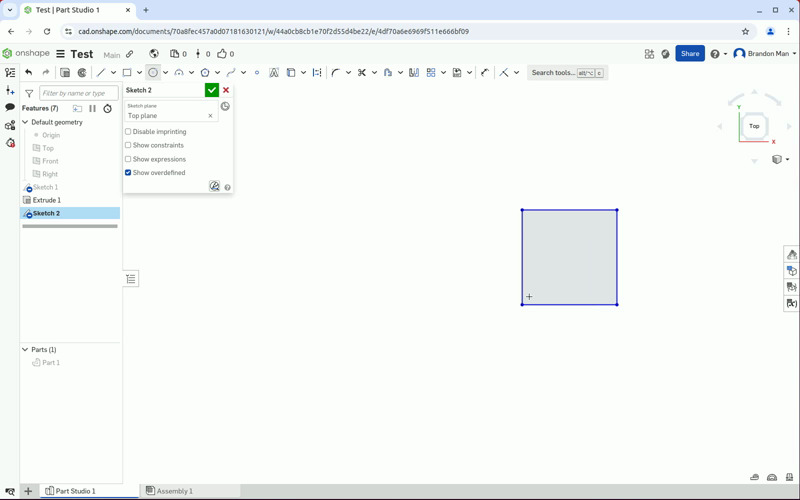
scroll(6)
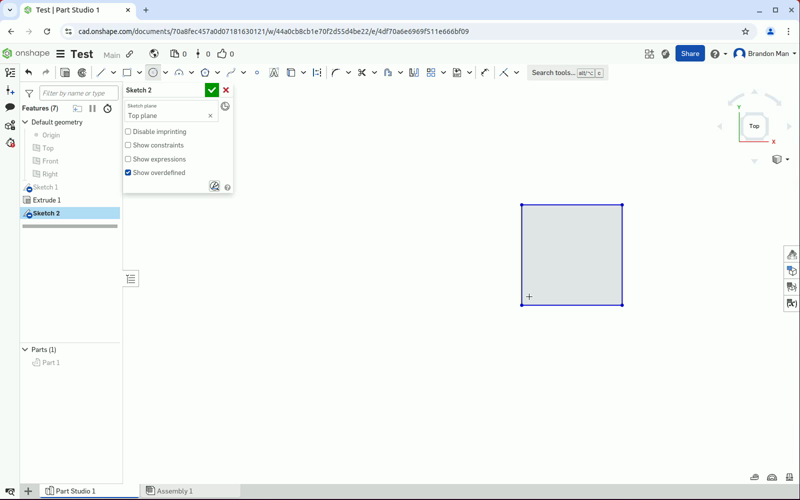
scroll(6)
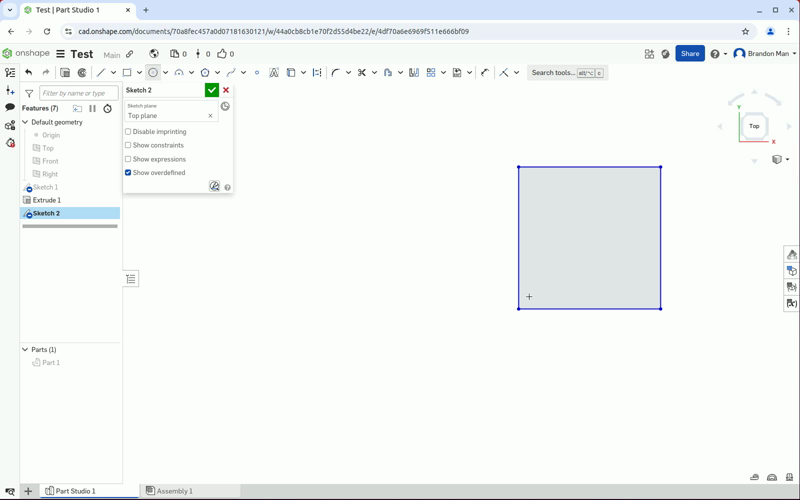
scroll(6)
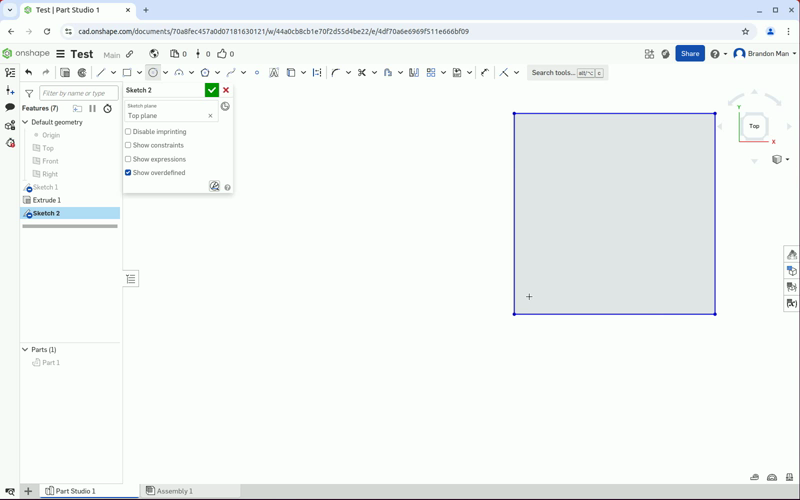
scroll(6)
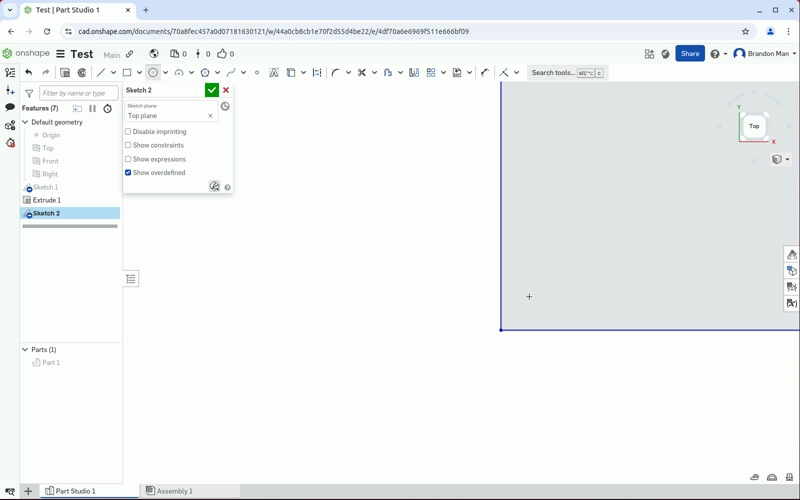
click(529, 296)
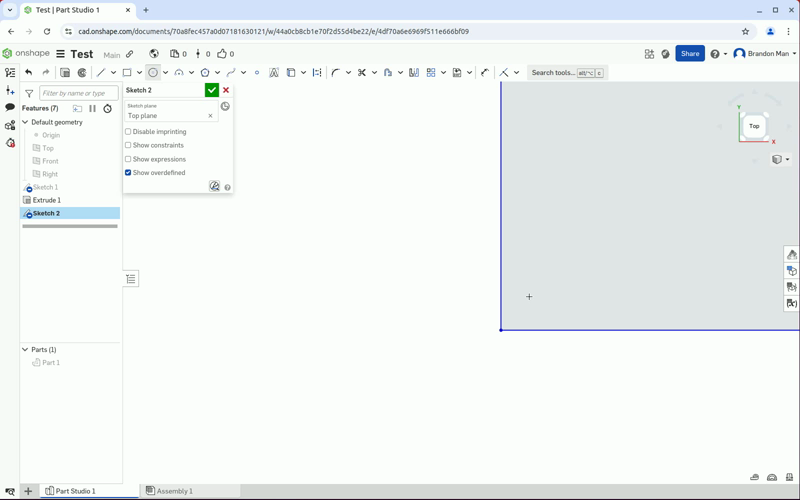
scroll(-6)
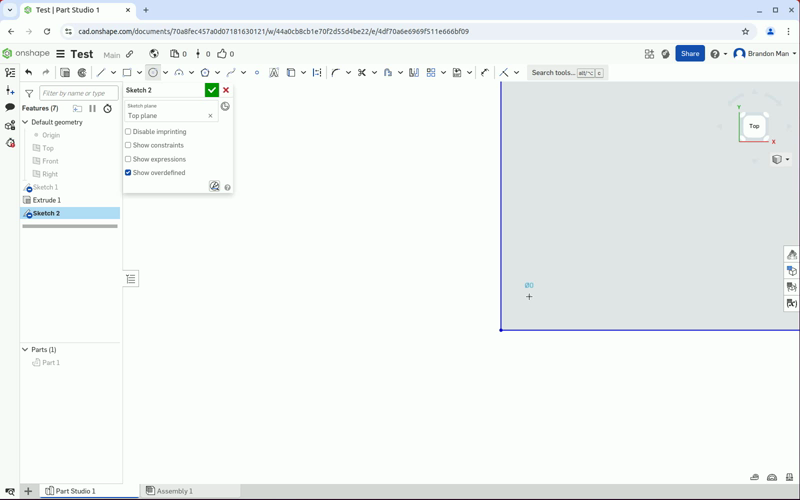
scroll(-6)
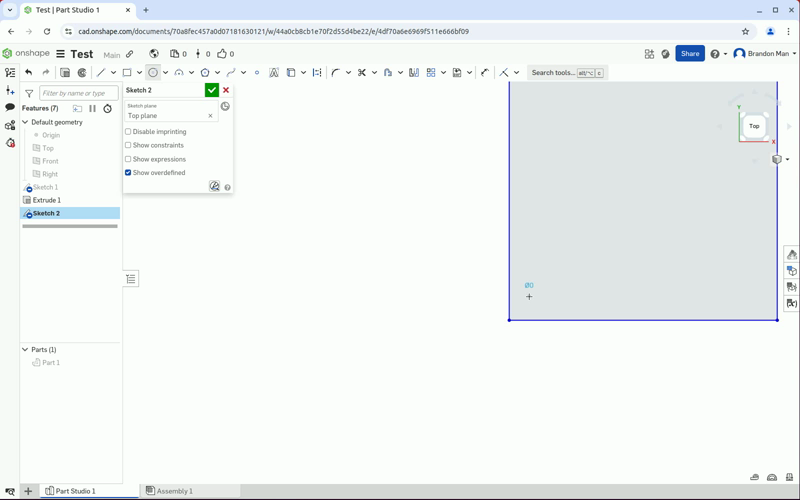
scroll(-6)
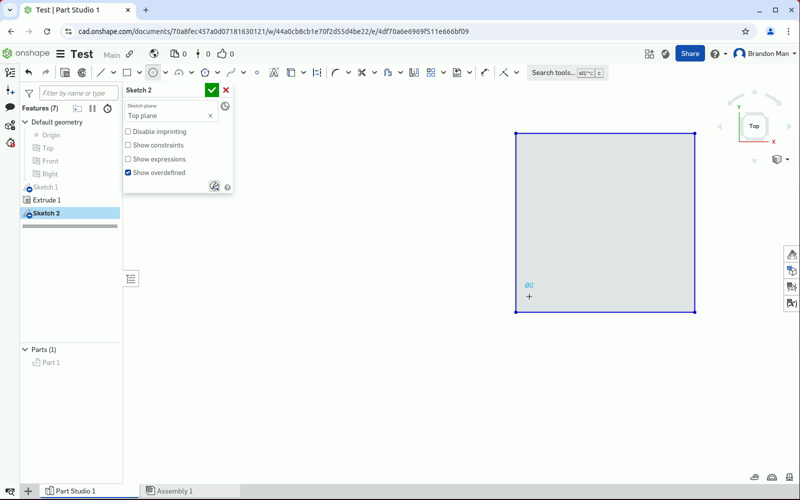
scroll(-6)
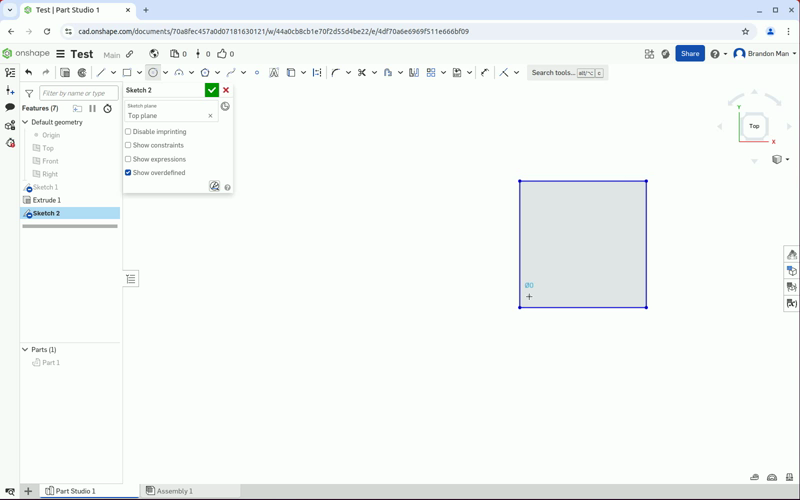
scroll(-6)
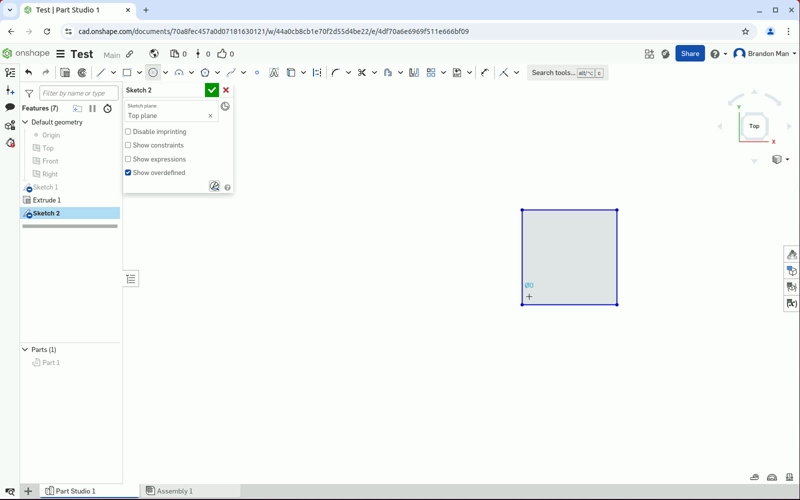
scroll(-6)
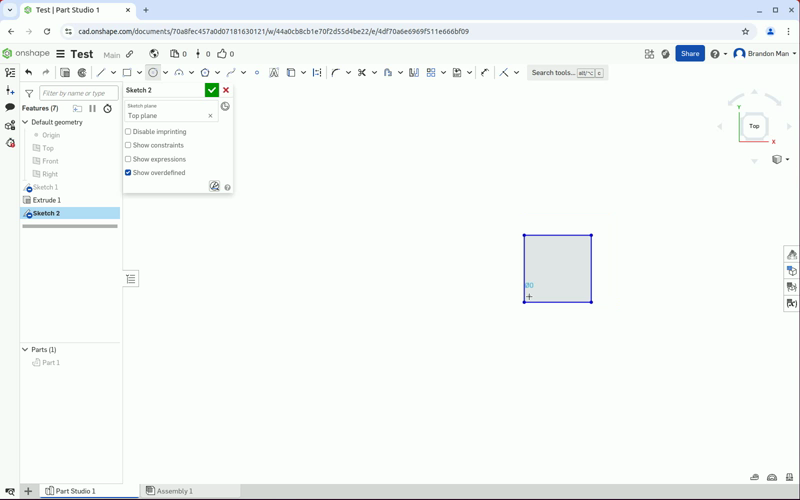
scroll(-6)
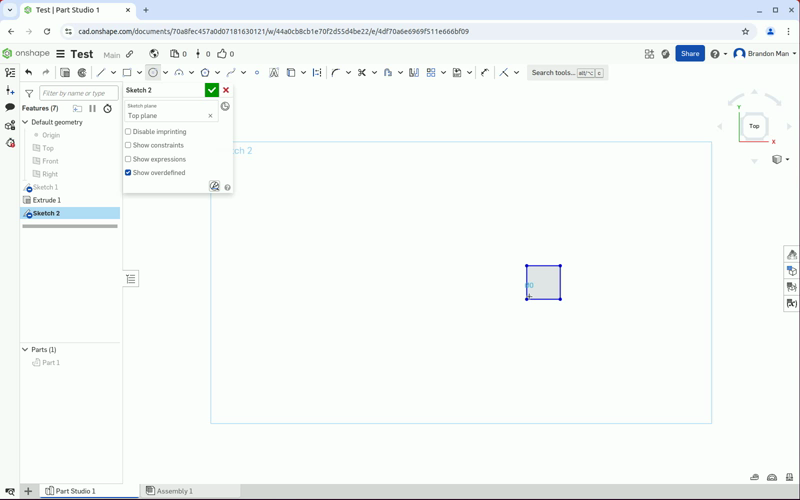
key_up(shift)
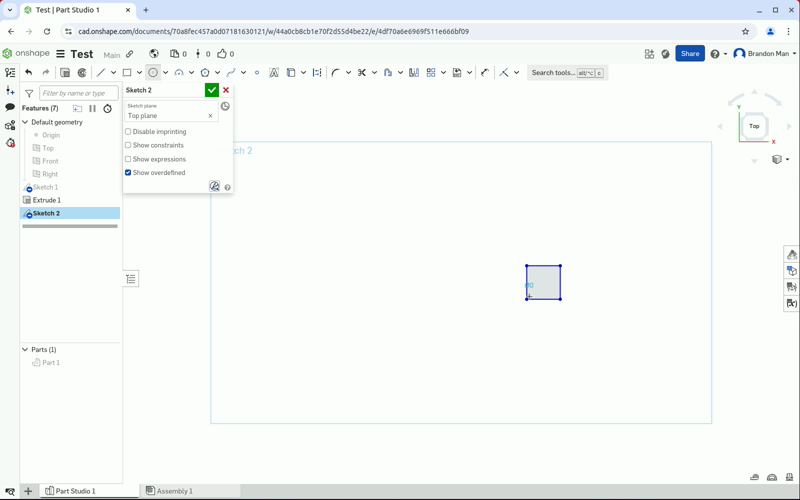
mouse_move(530, 296)
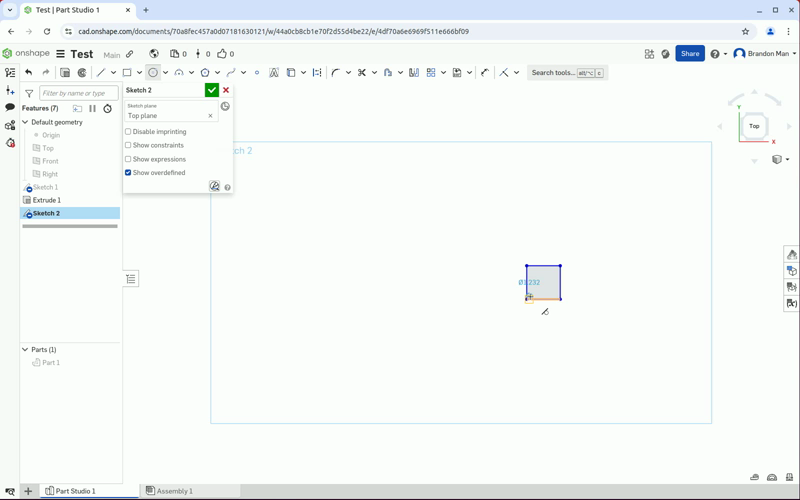
scroll(6)
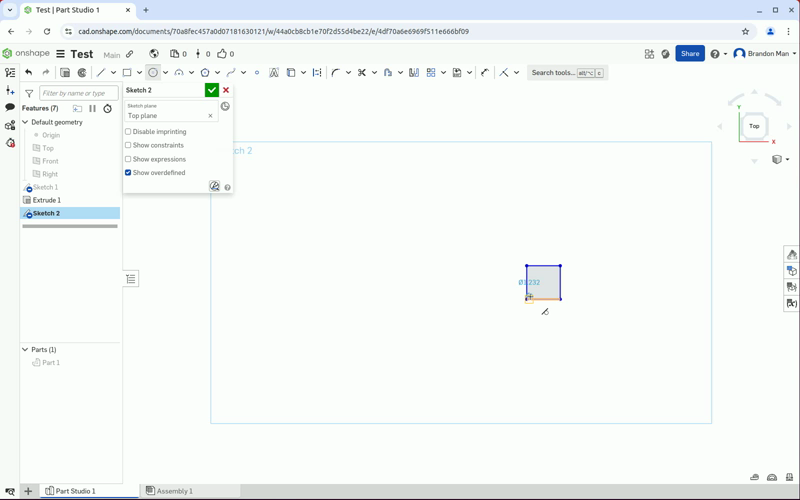
scroll(6)
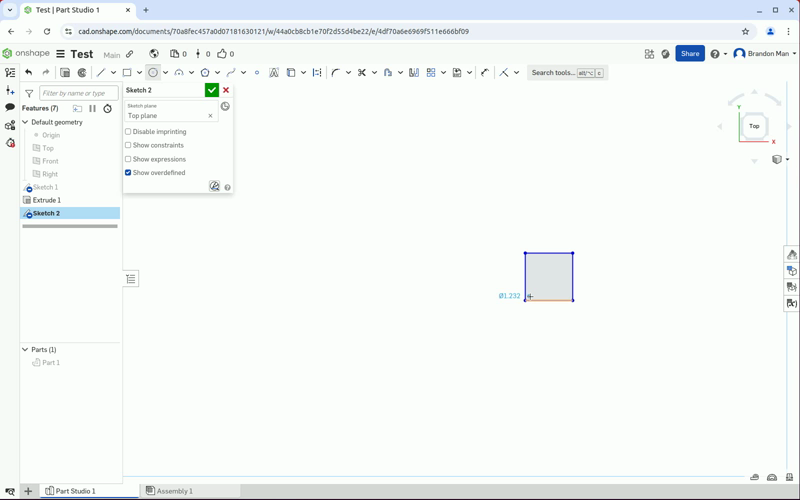
scroll(6)
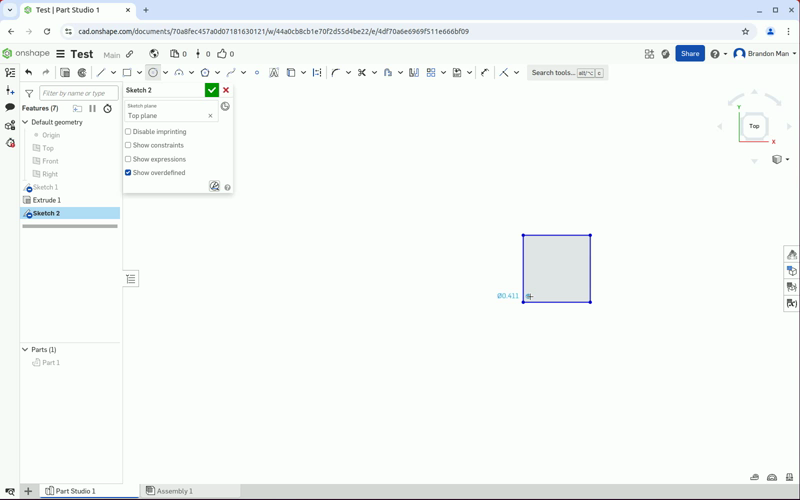
scroll(6)
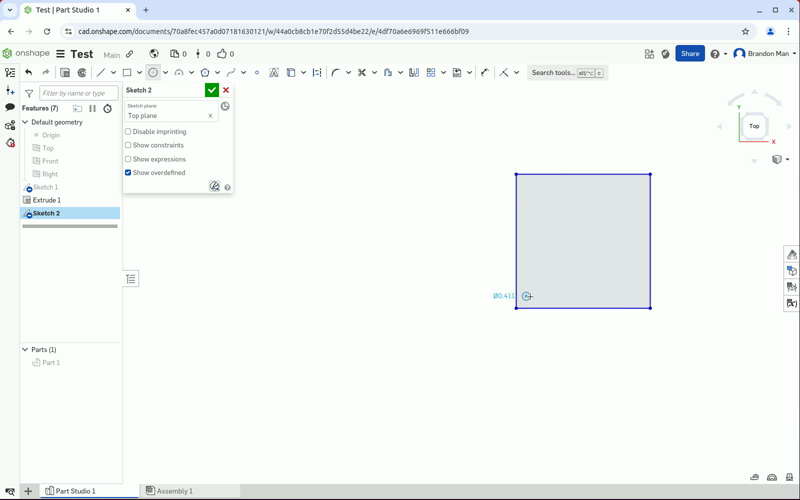
scroll(6)
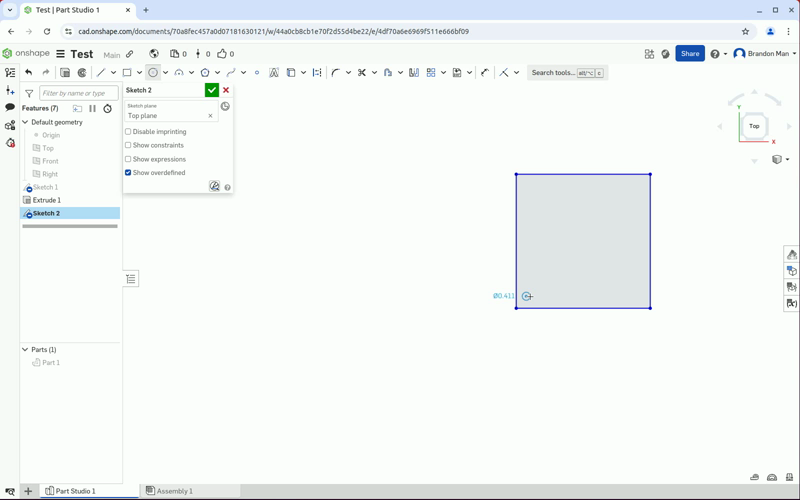
scroll(6)
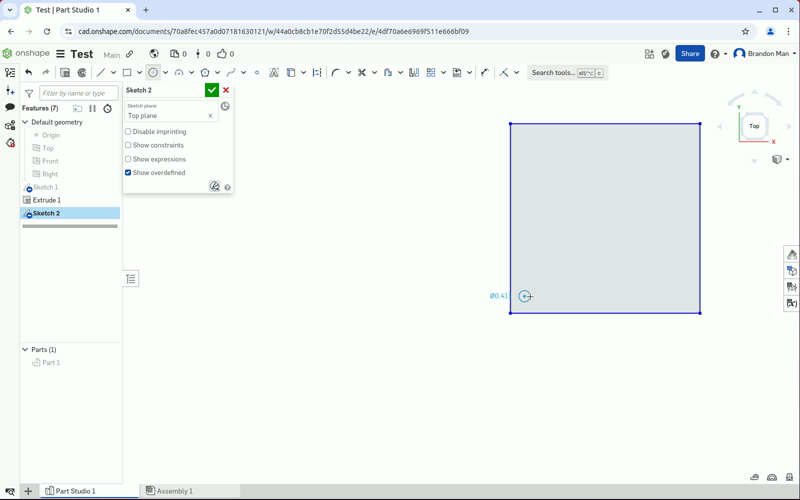
scroll(6)
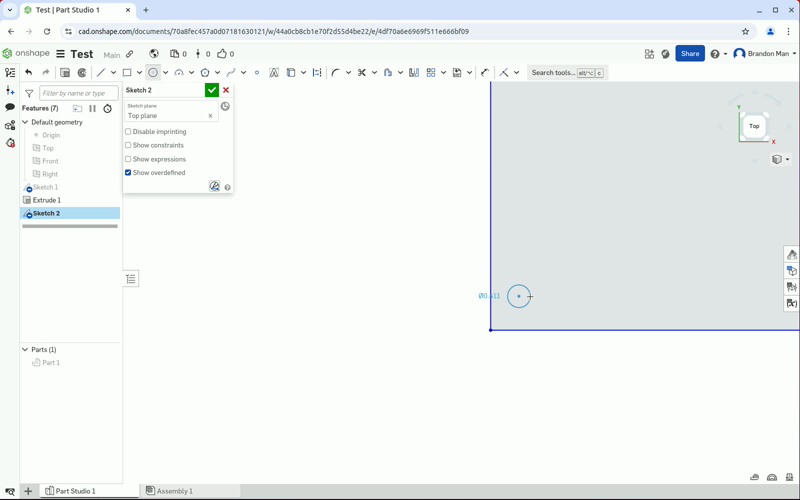
click(530, 296)
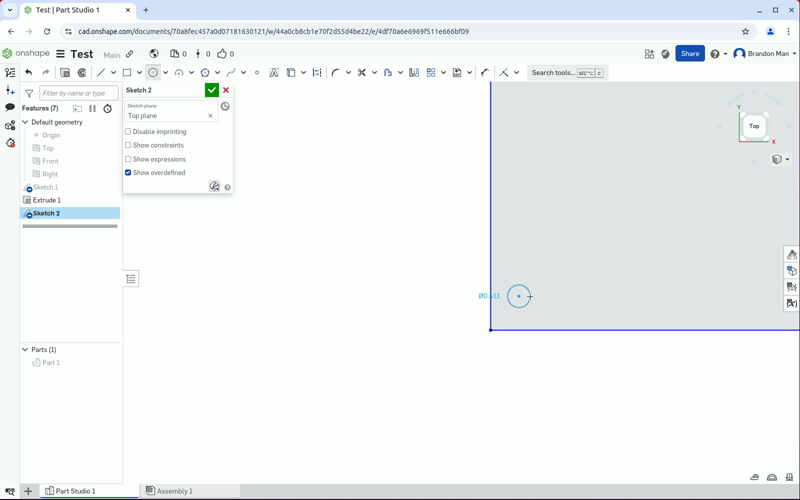
scroll(-6)
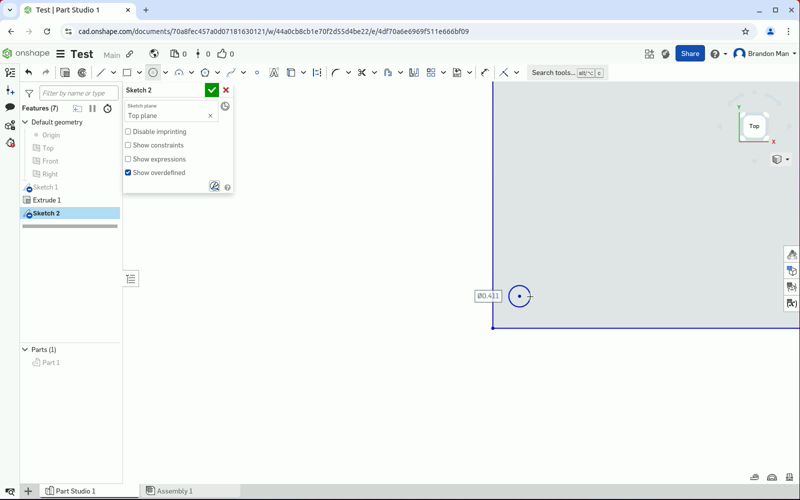
scroll(-6)
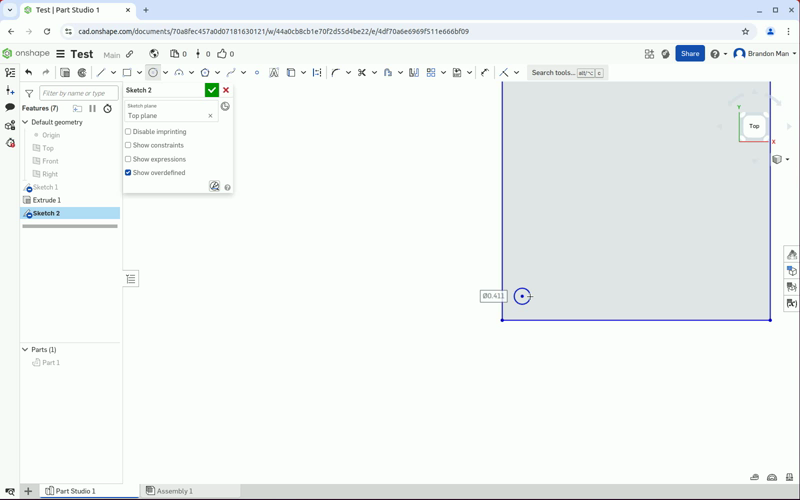
scroll(-6)
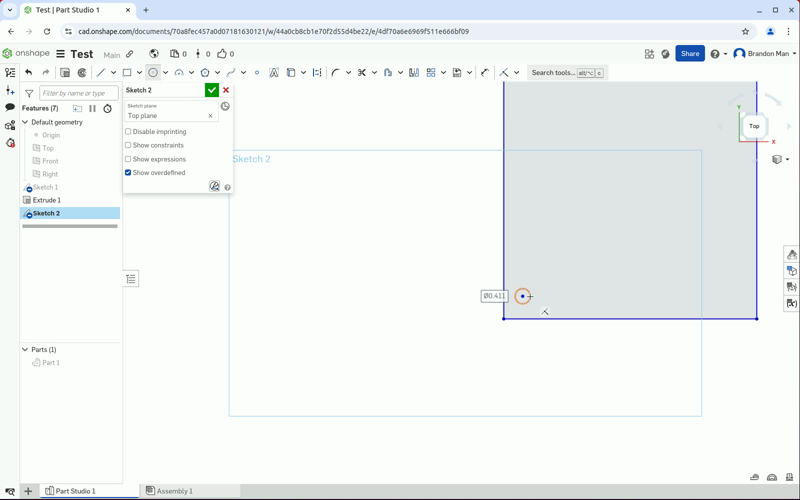
scroll(-6)
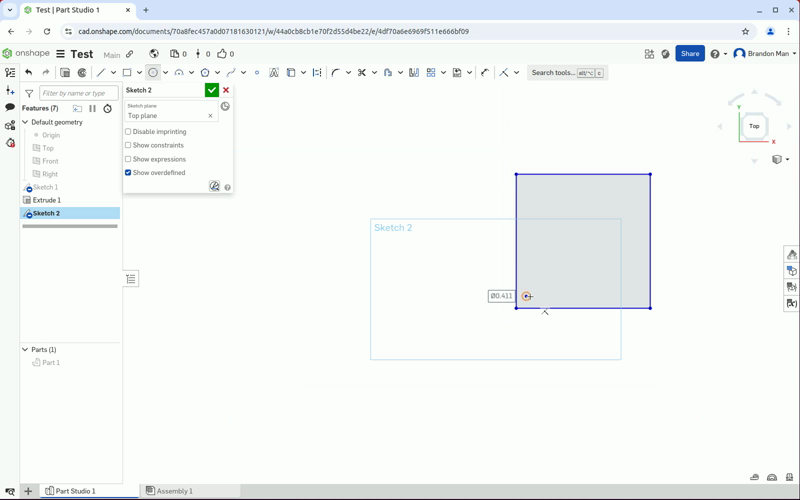
scroll(-6)
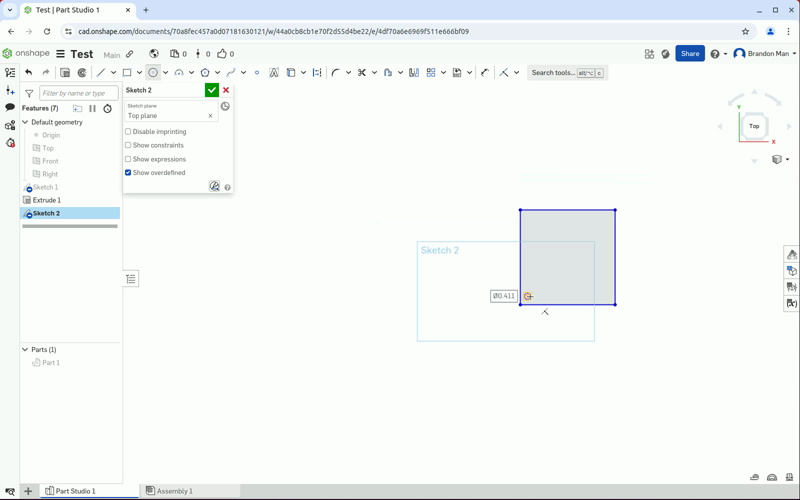
scroll(-6)
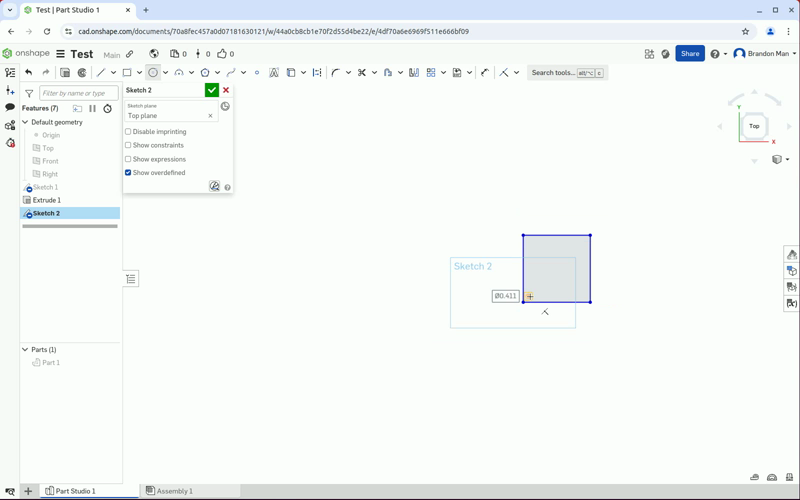
scroll(-6)
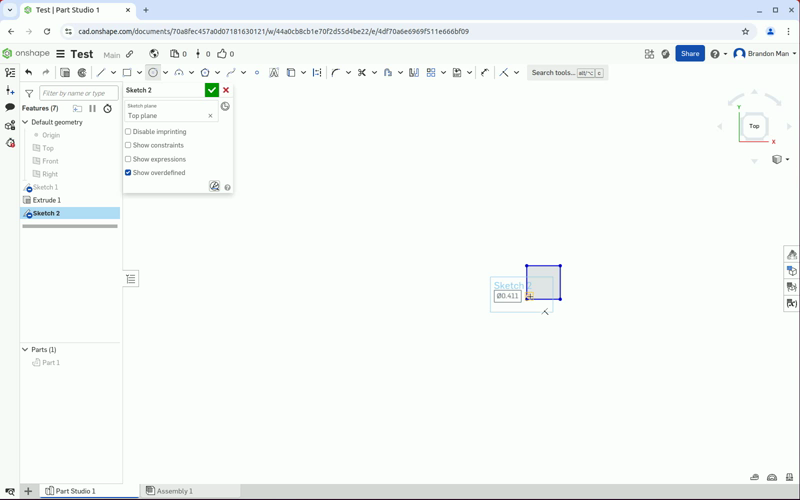
key(esc)
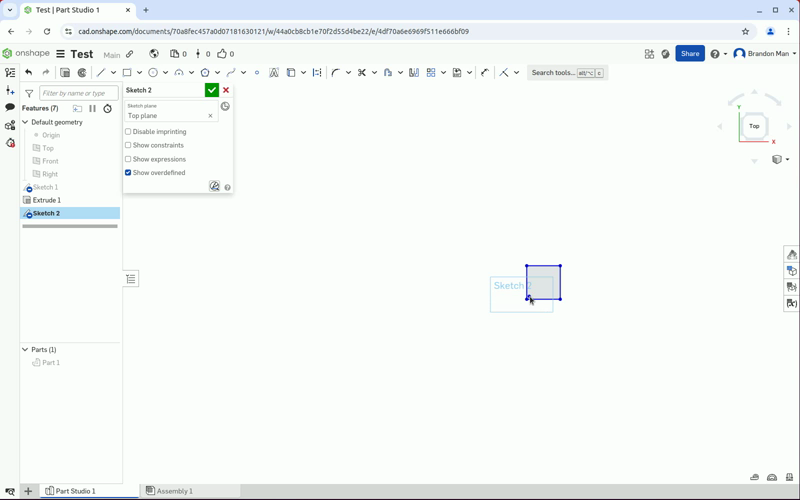
key(c)
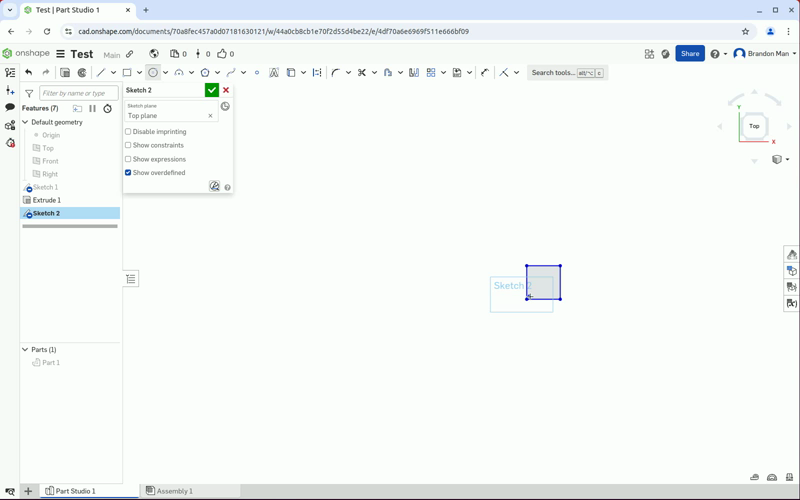
key_down(shift)
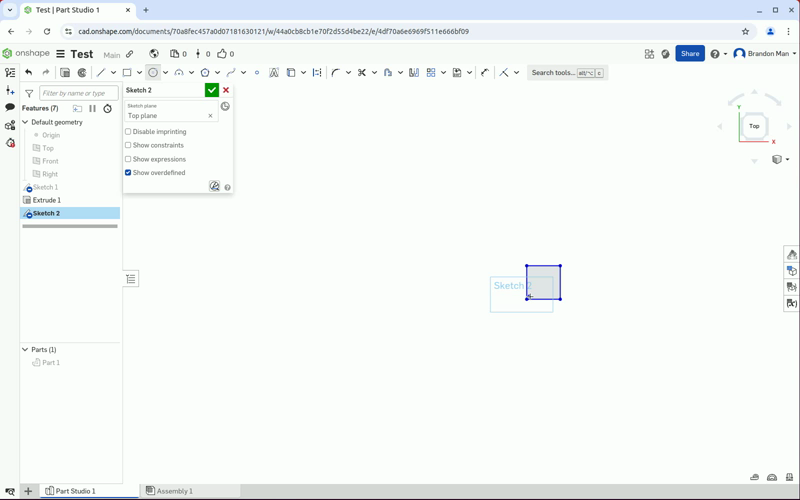
mouse_move(529, 268)
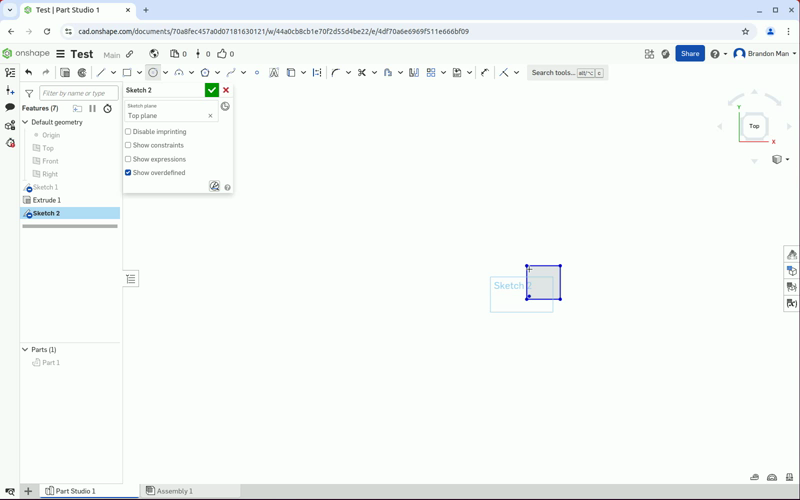
scroll(6)
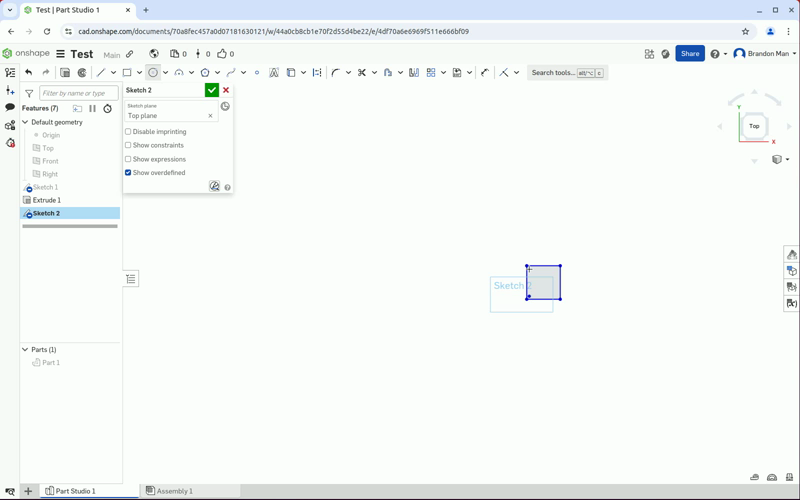
scroll(6)
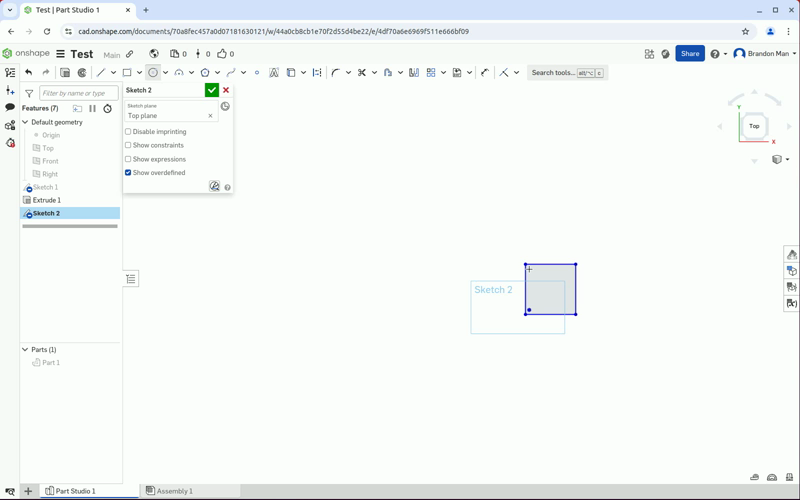
scroll(6)
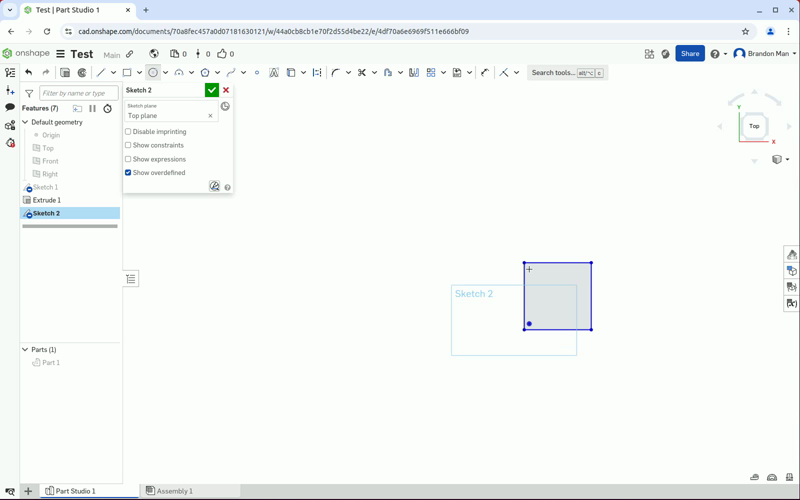
scroll(6)
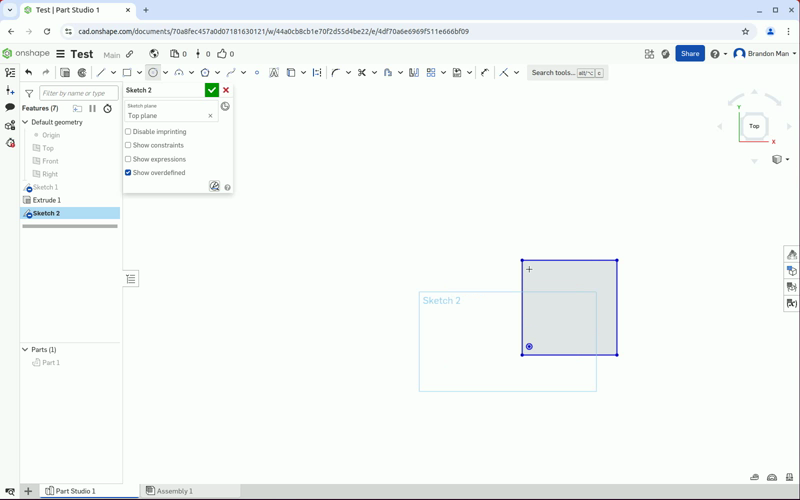
scroll(6)
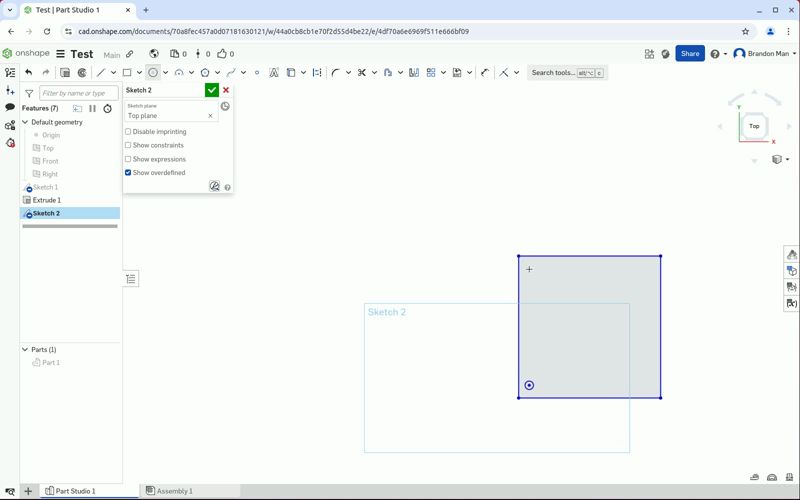
scroll(6)
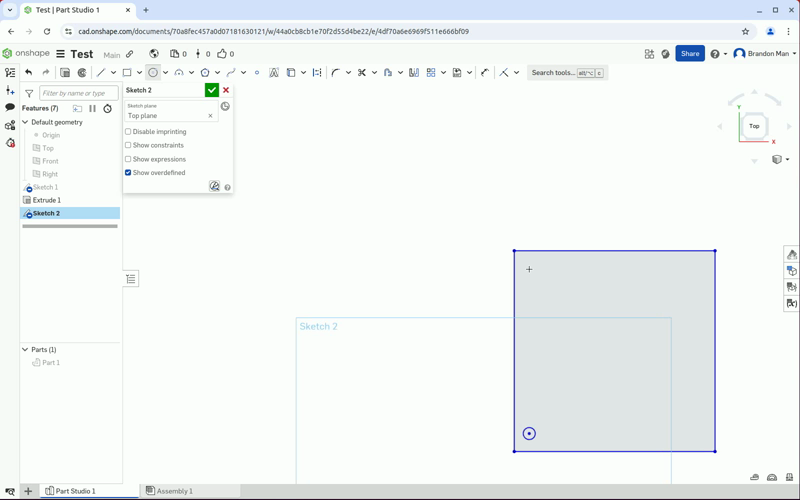
scroll(6)
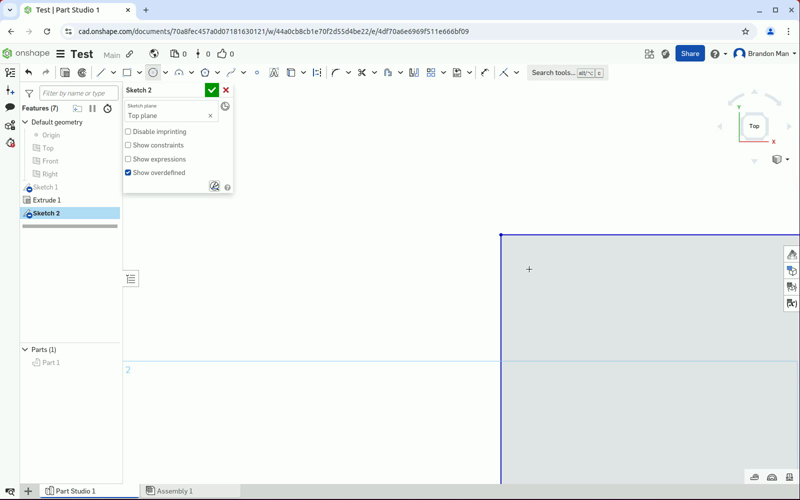
click(529, 268)
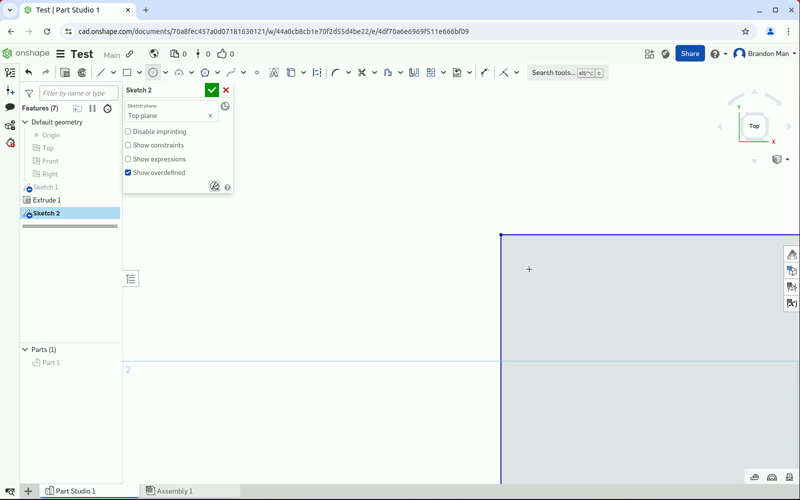
scroll(-6)
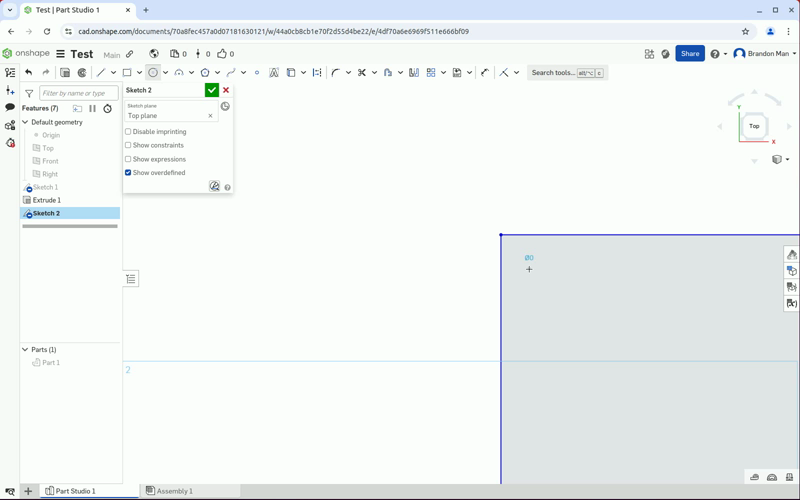
scroll(-6)
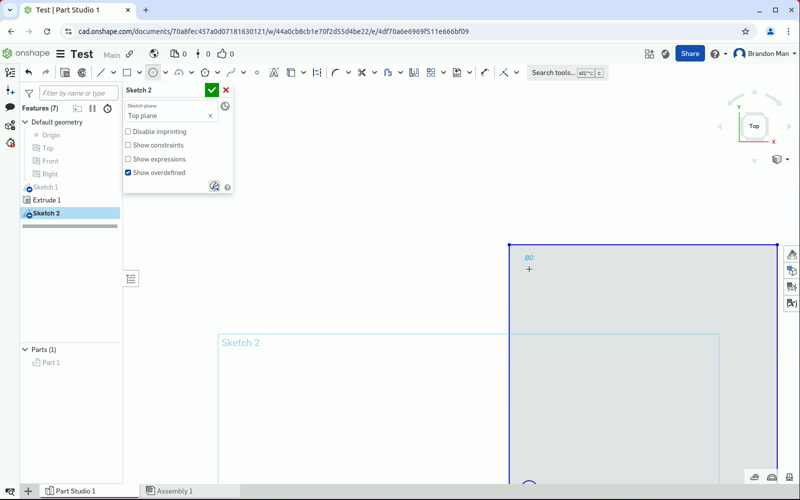
scroll(-6)
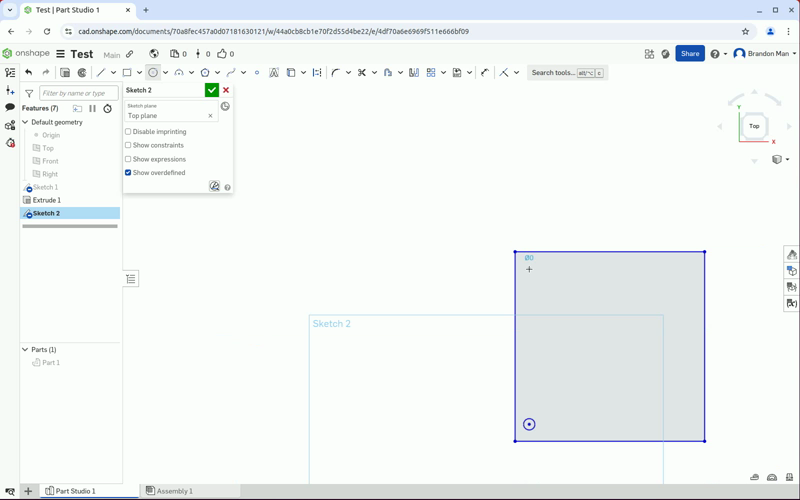
scroll(-6)
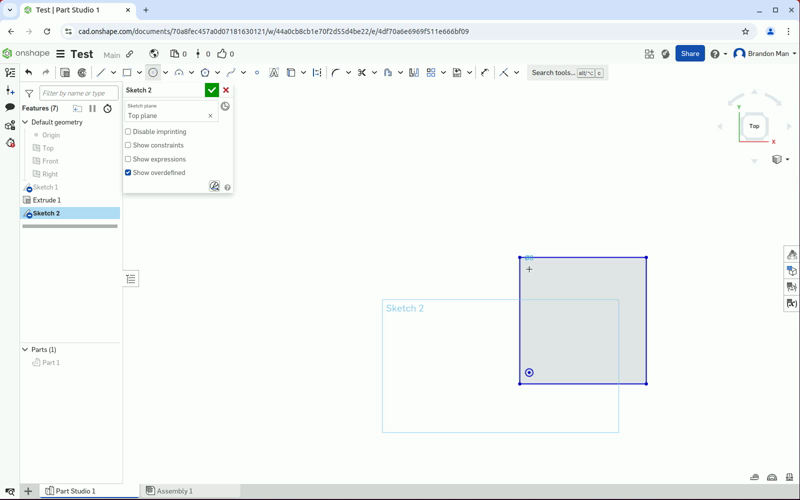
scroll(-6)
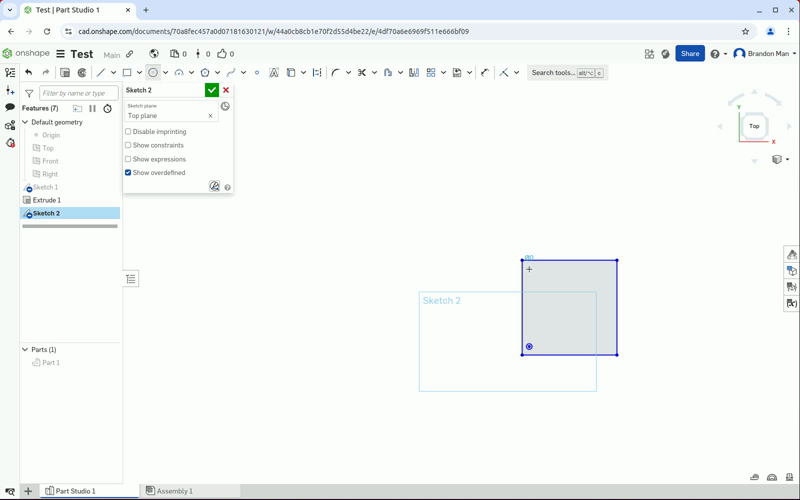
scroll(-6)
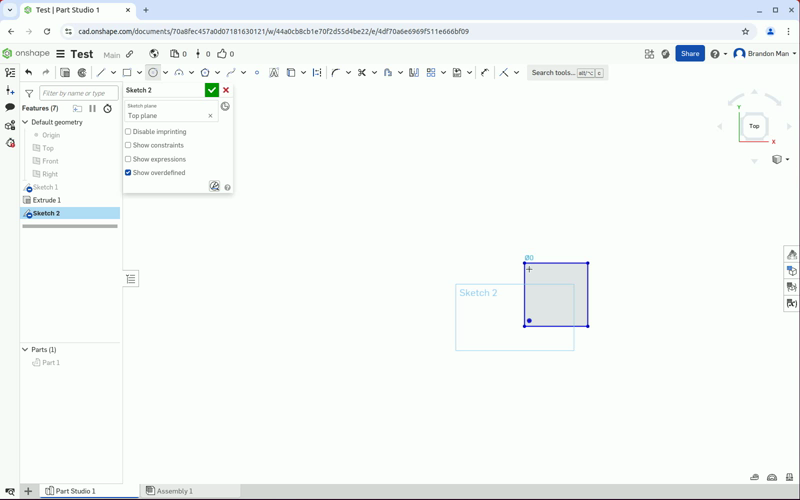
scroll(-6)
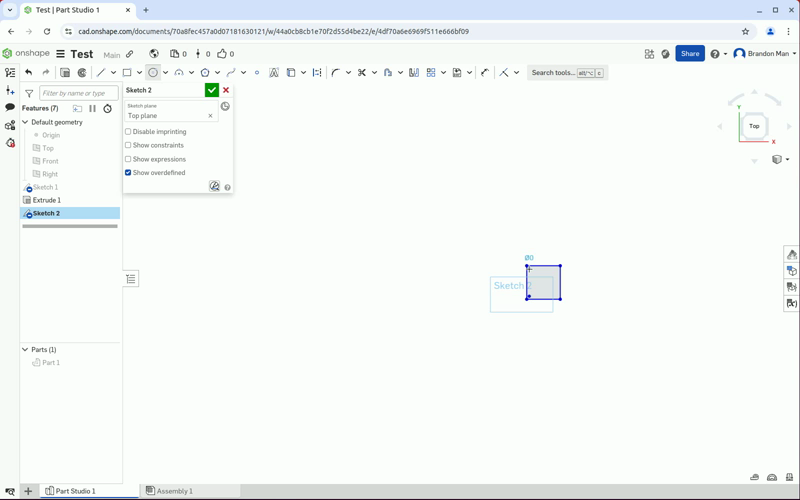
key_up(shift)
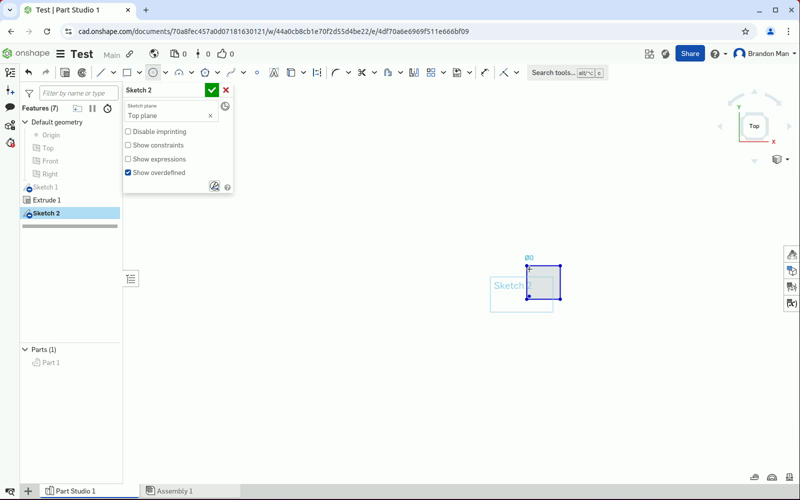
mouse_move(530, 268)
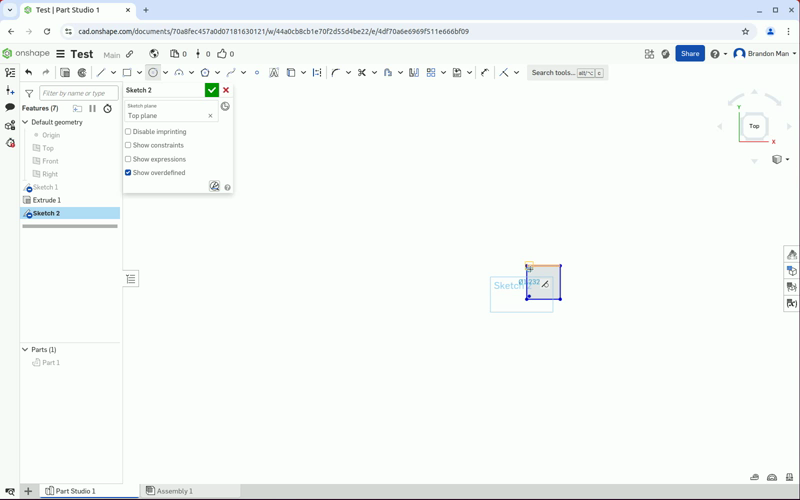
scroll(6)
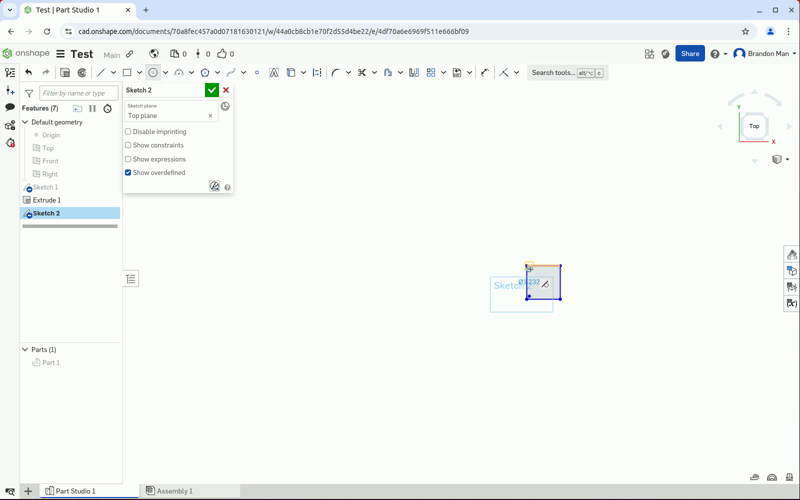
scroll(6)
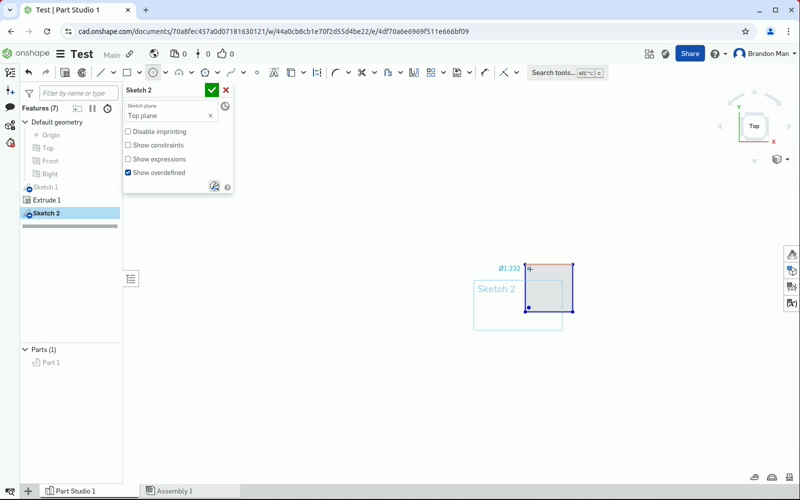
scroll(6)
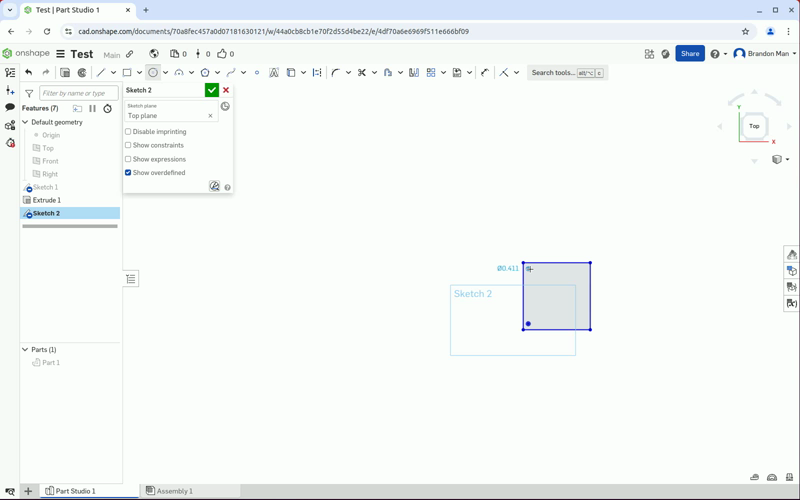
scroll(6)
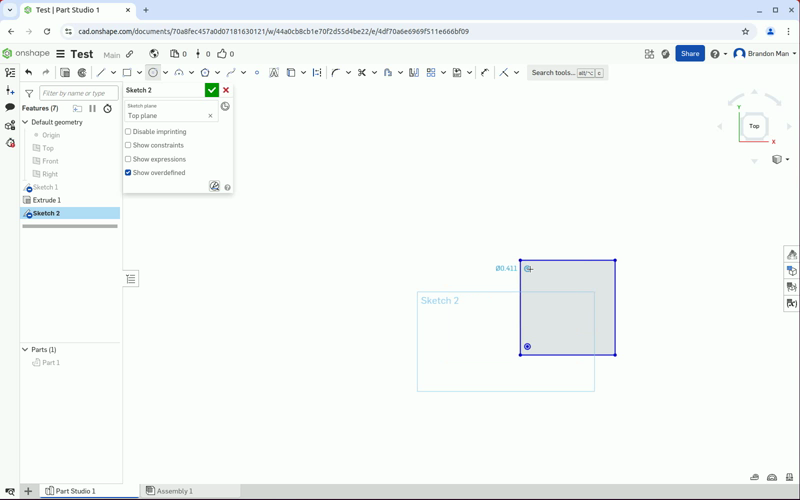
scroll(6)
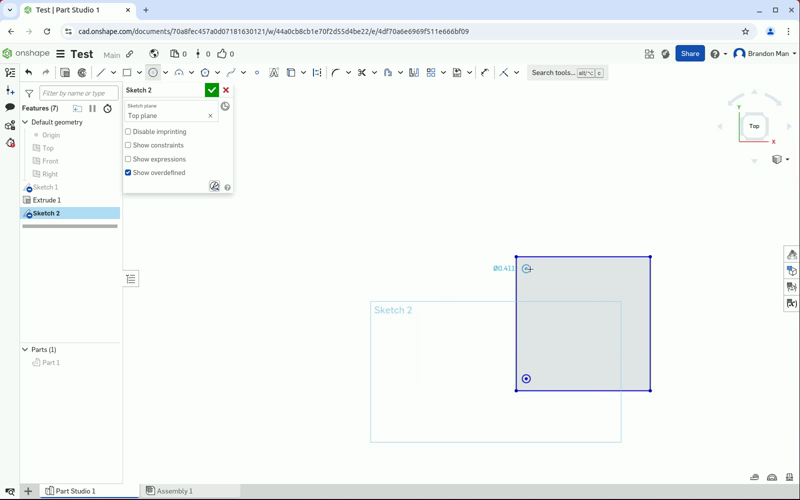
scroll(6)
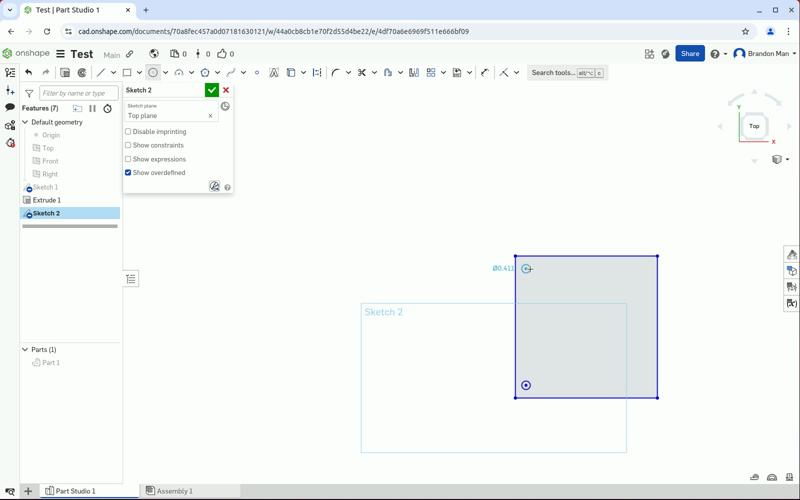
scroll(6)
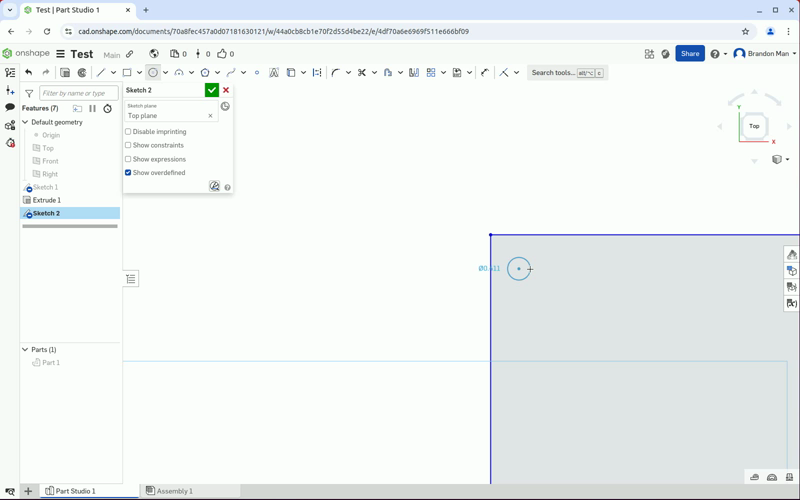
click(530, 268)
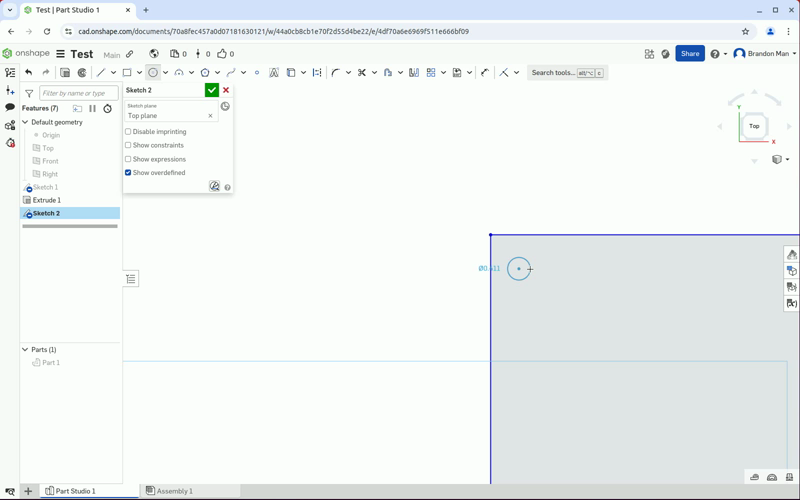
scroll(-6)
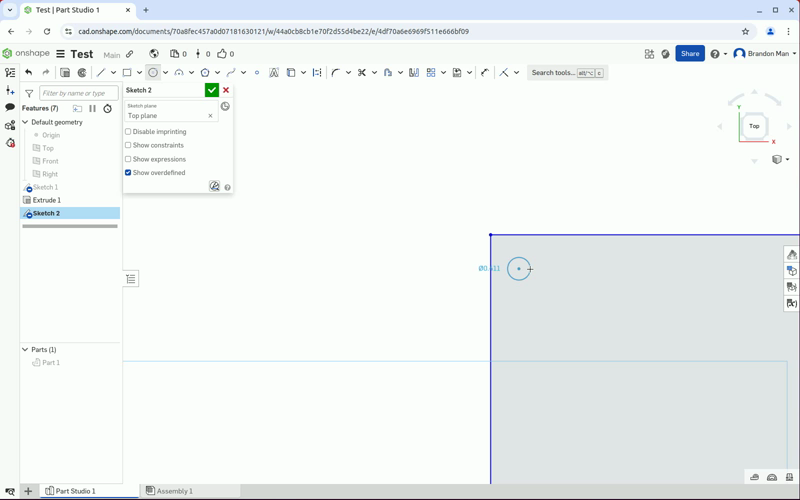
scroll(-6)
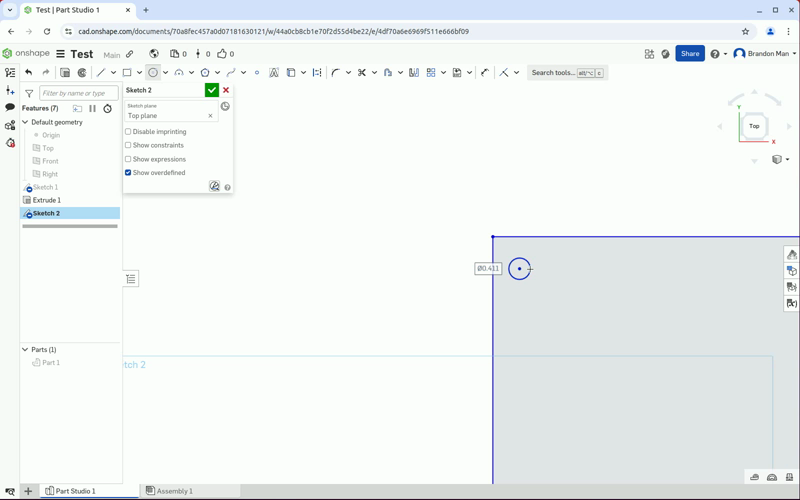
scroll(-6)
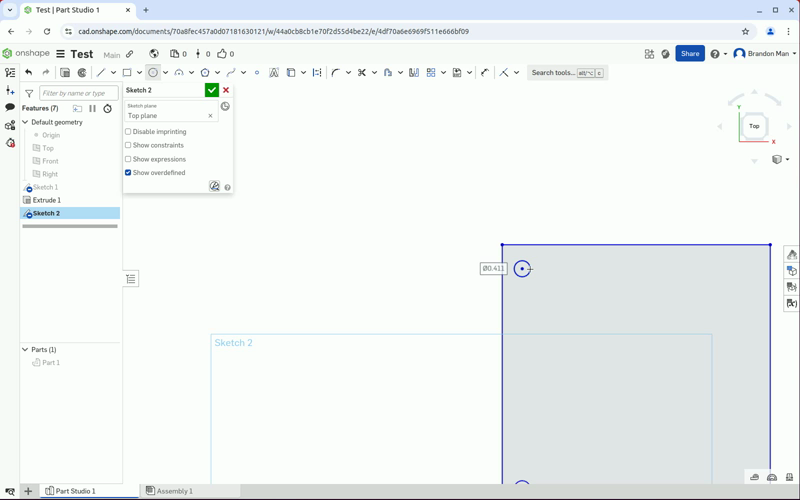
scroll(-6)
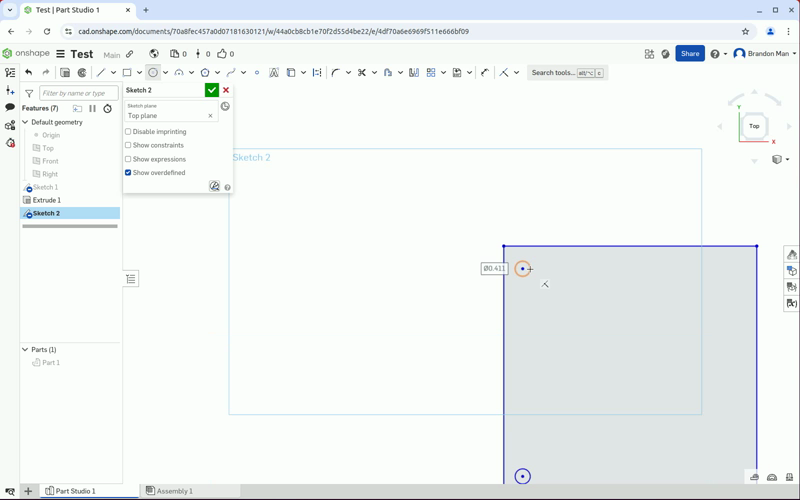
scroll(-6)
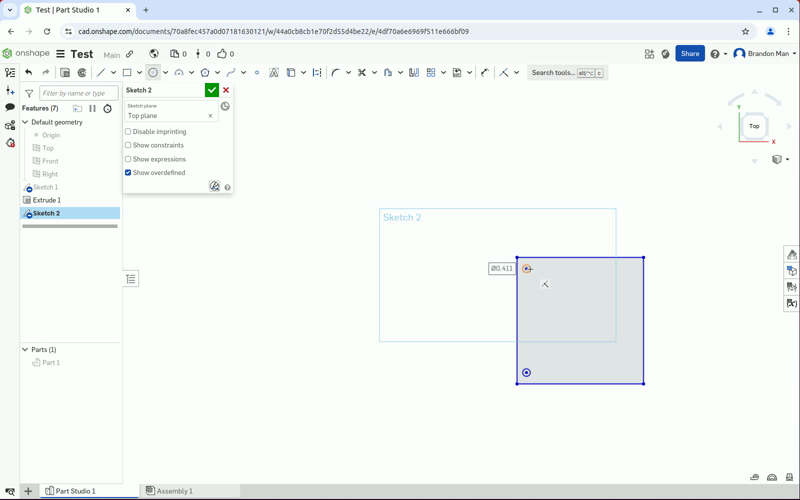
scroll(-6)
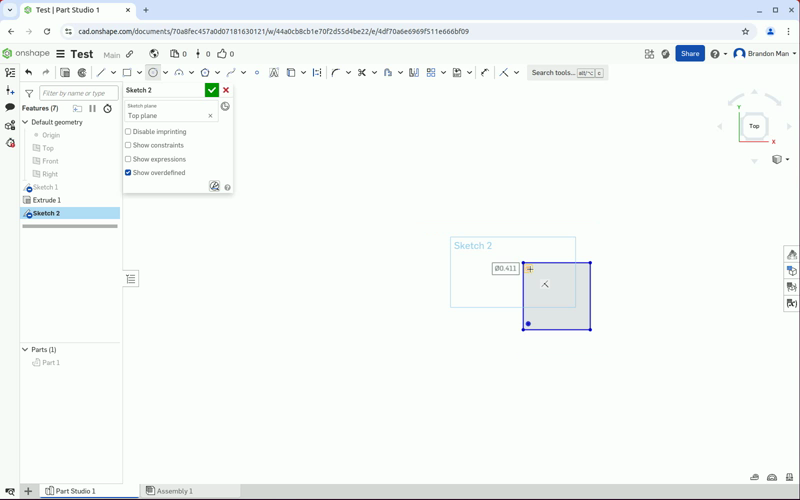
scroll(-6)
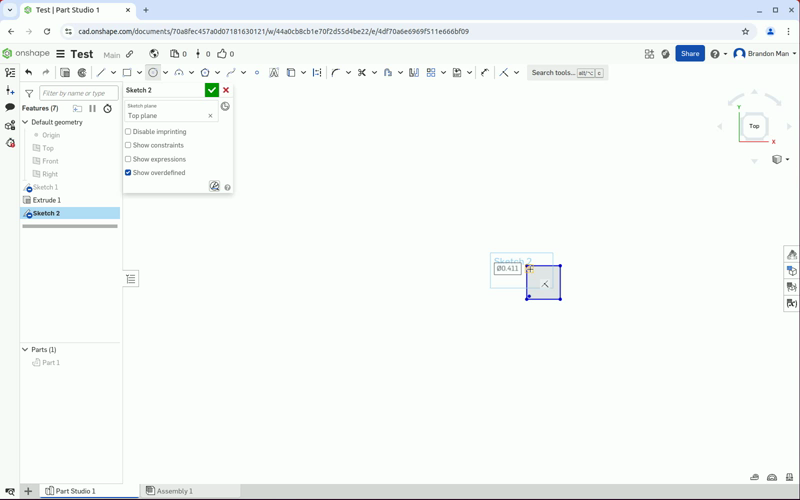
key(esc)
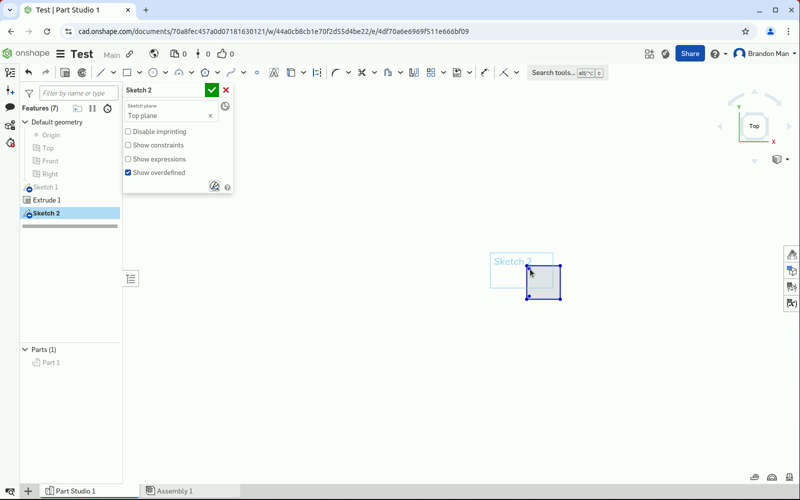
key(c)
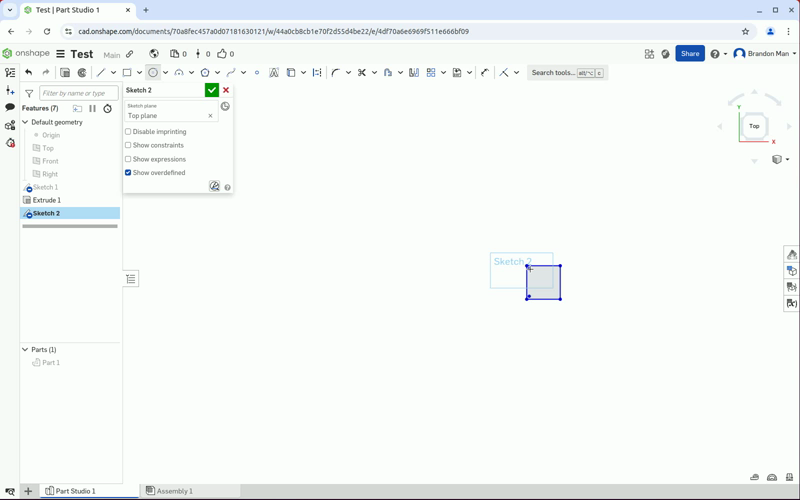
key_down(shift)
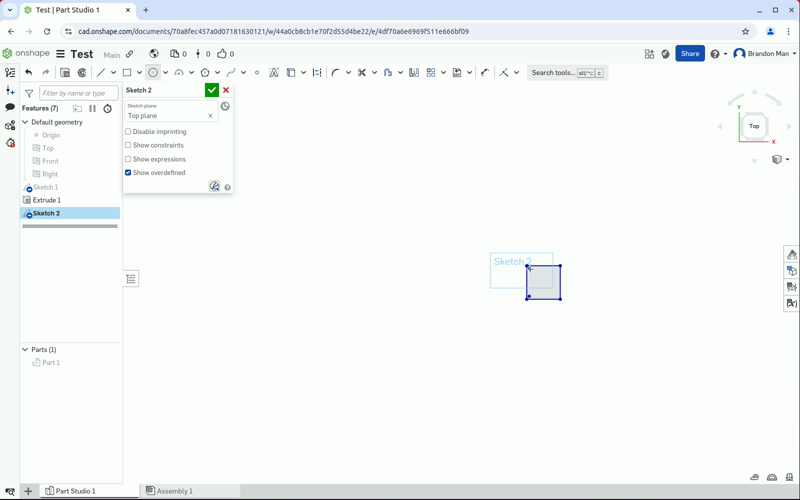
mouse_move(557, 296)
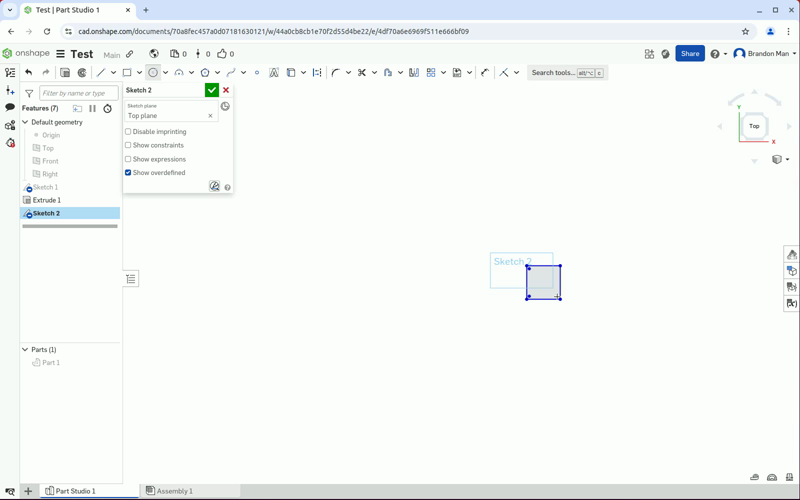
scroll(6)
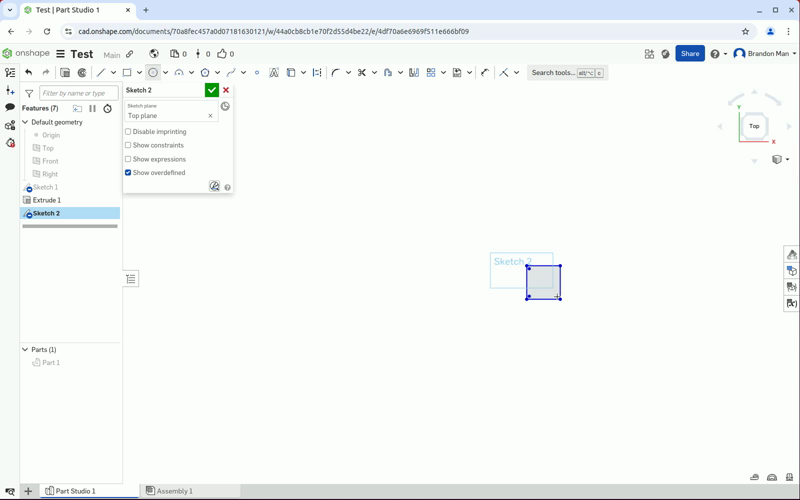
scroll(6)
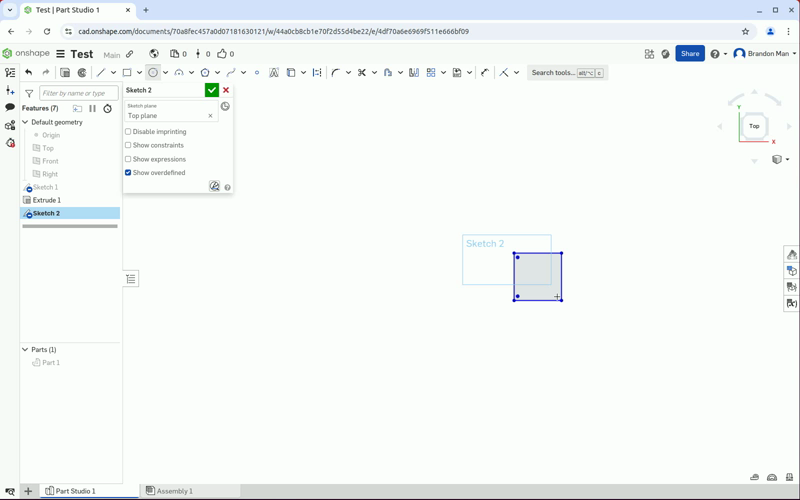
scroll(6)
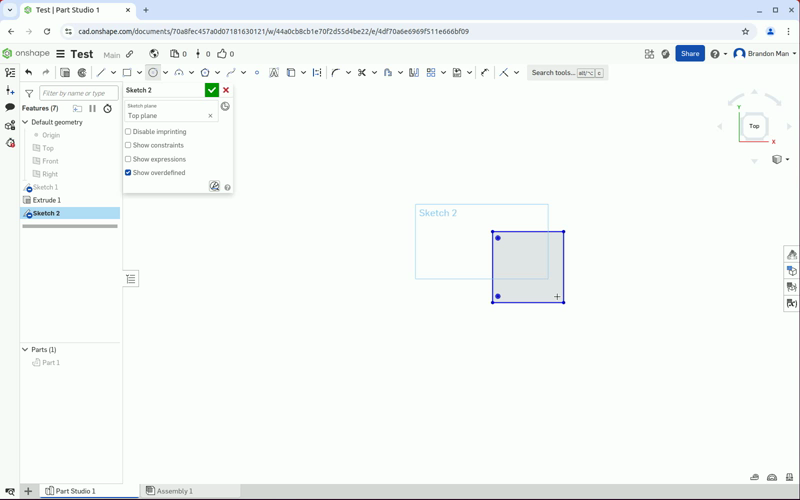
scroll(6)
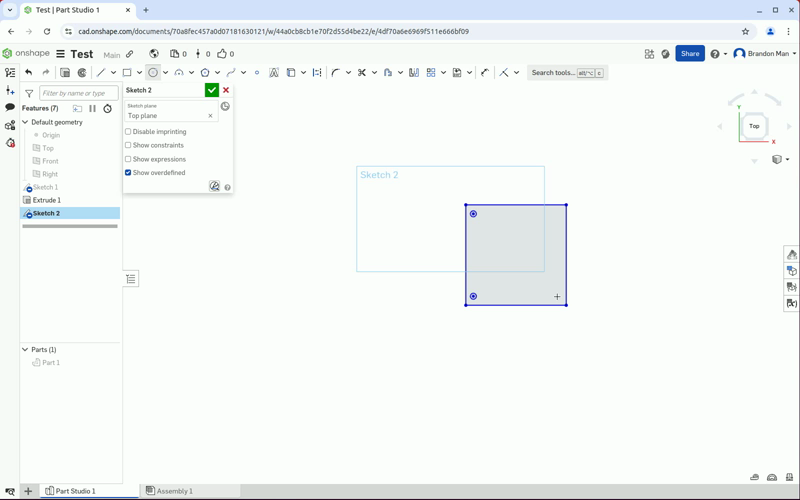
scroll(6)
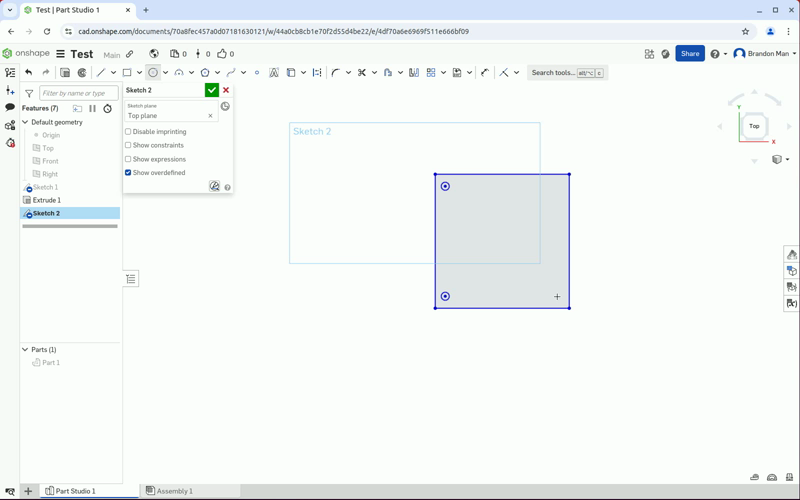
scroll(6)
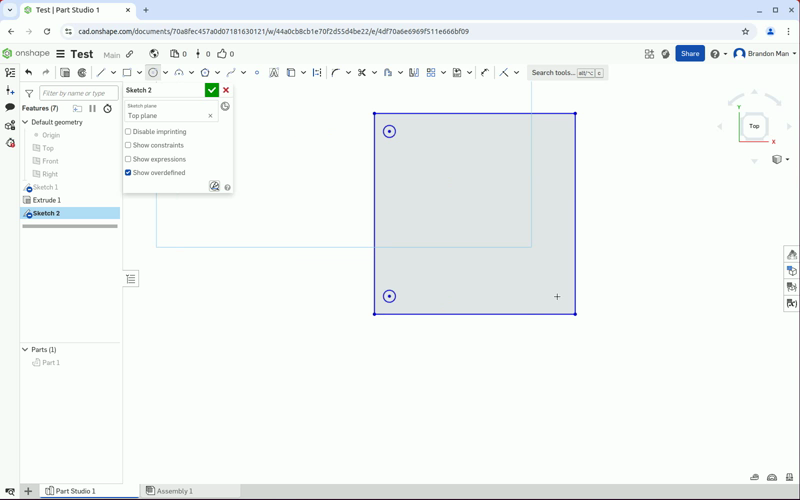
scroll(6)
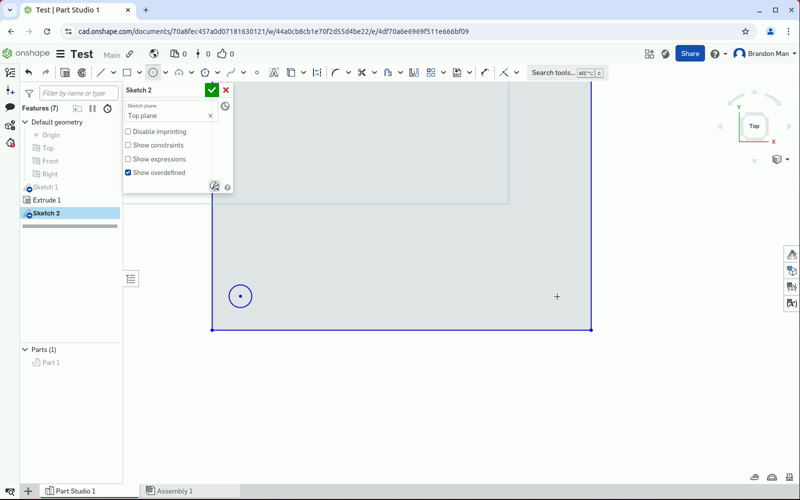
click(557, 296)
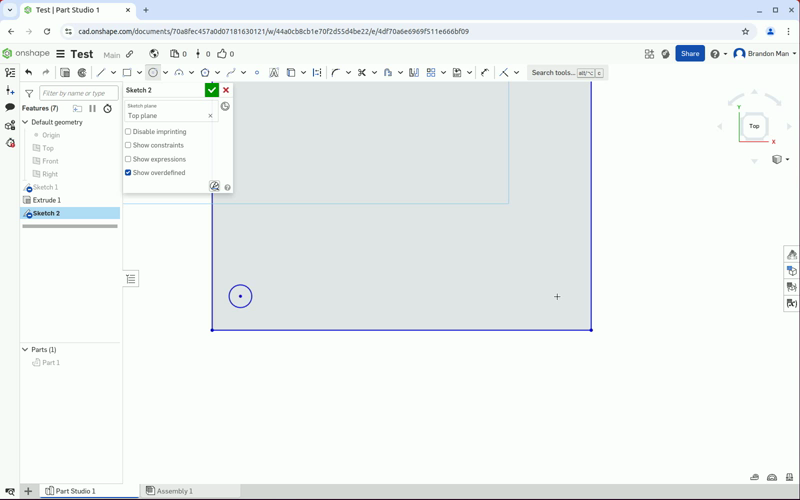
scroll(-6)
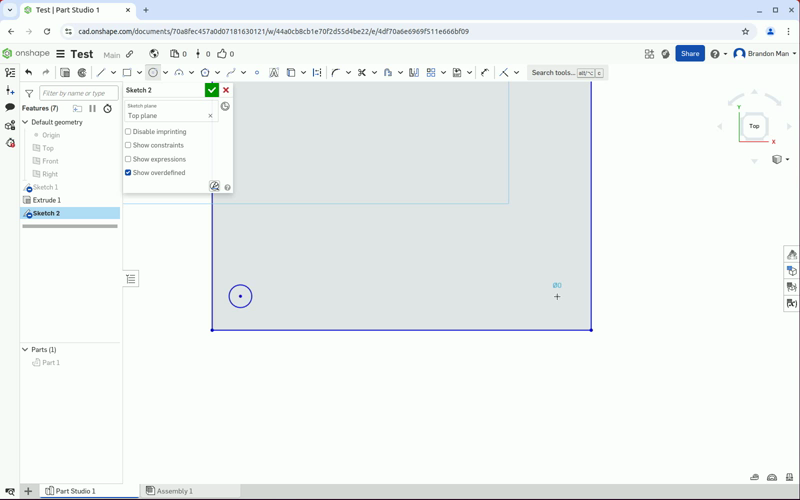
scroll(-6)
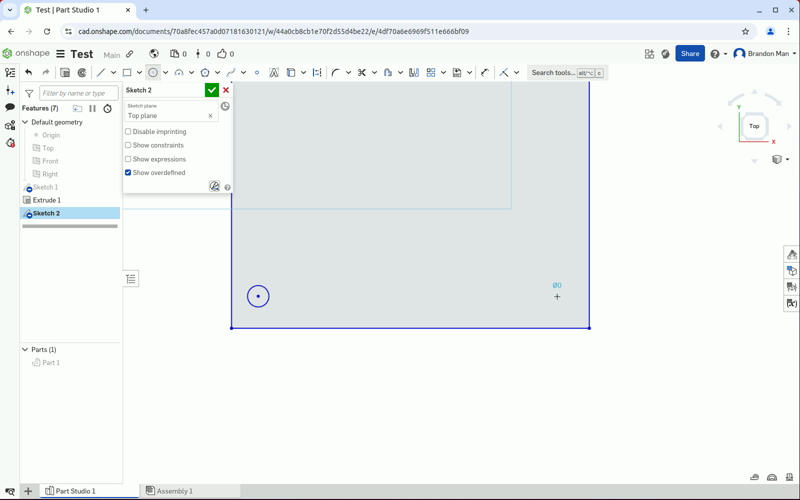
scroll(-6)
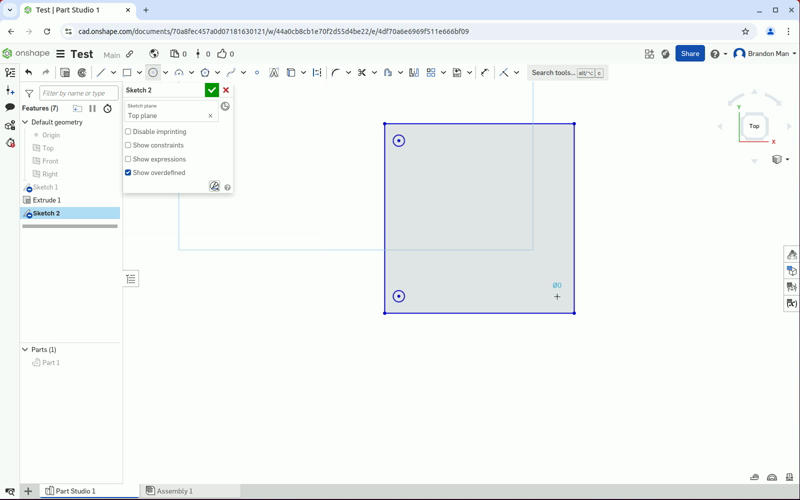
scroll(-6)
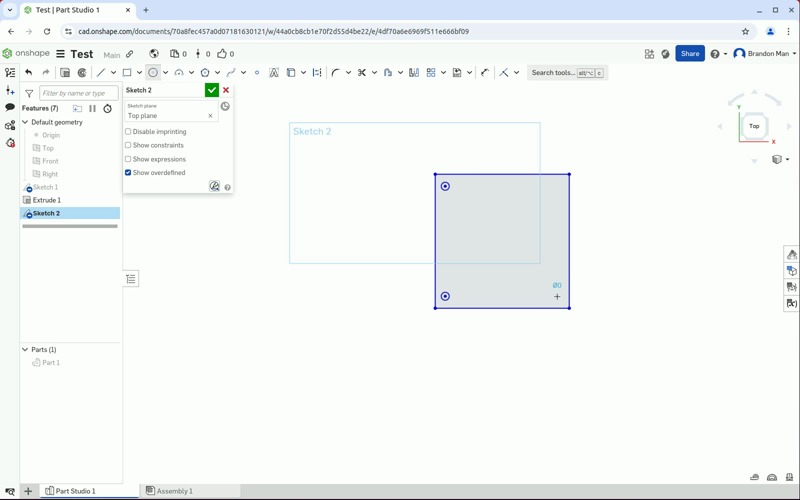
scroll(-6)
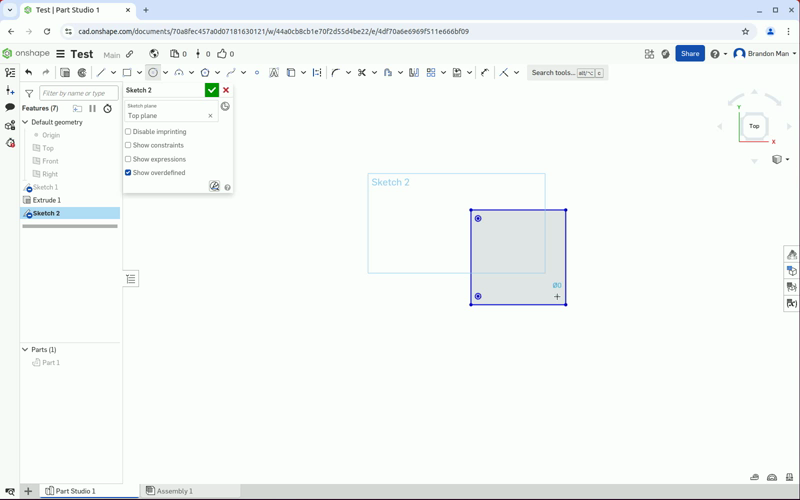
scroll(-6)
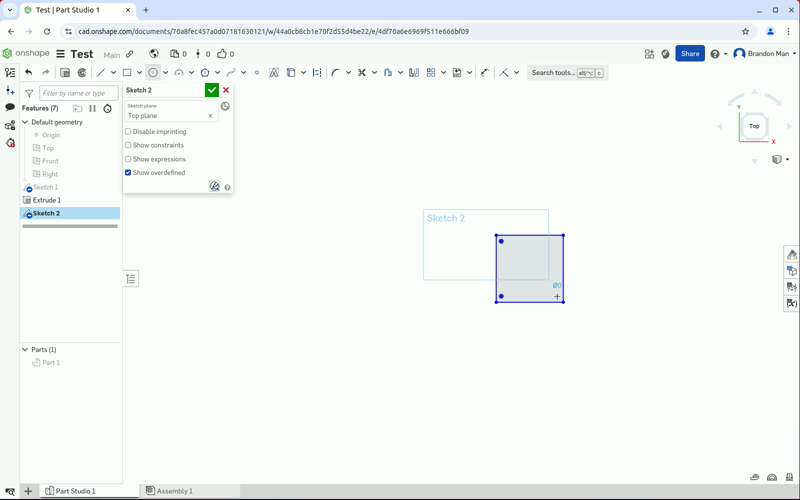
scroll(-6)
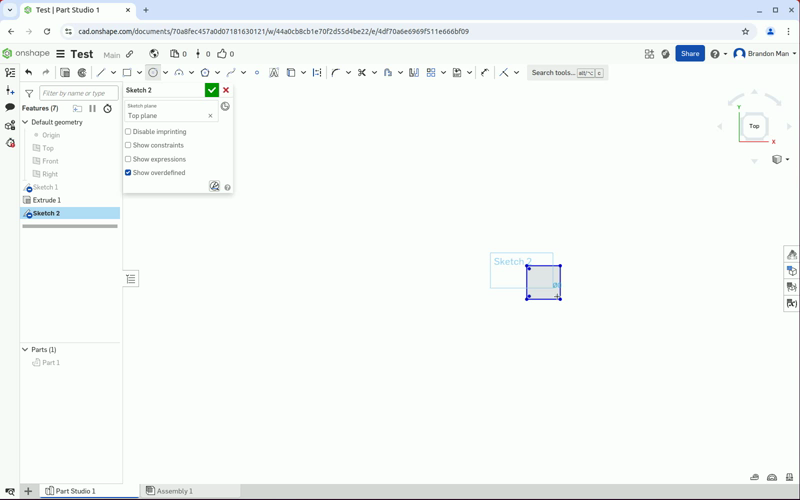
key_up(shift)
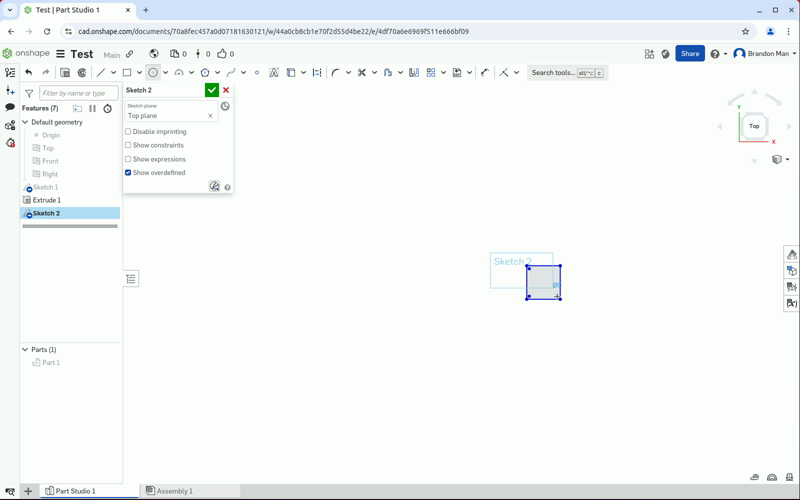
mouse_move(558, 296)
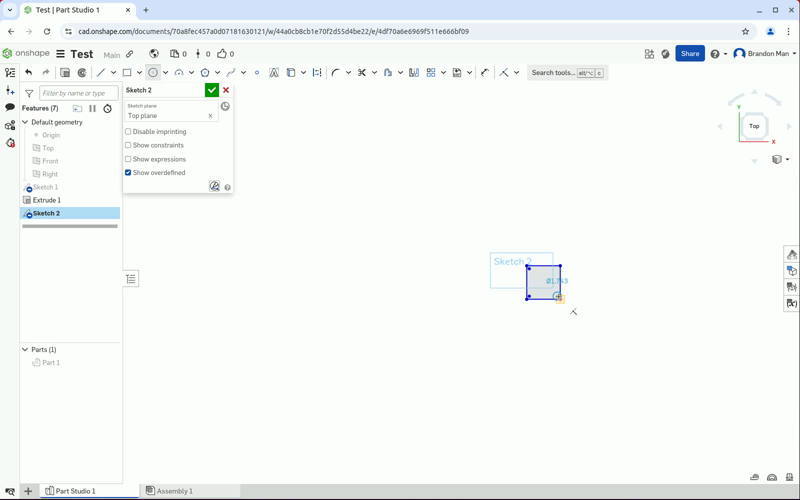
scroll(6)
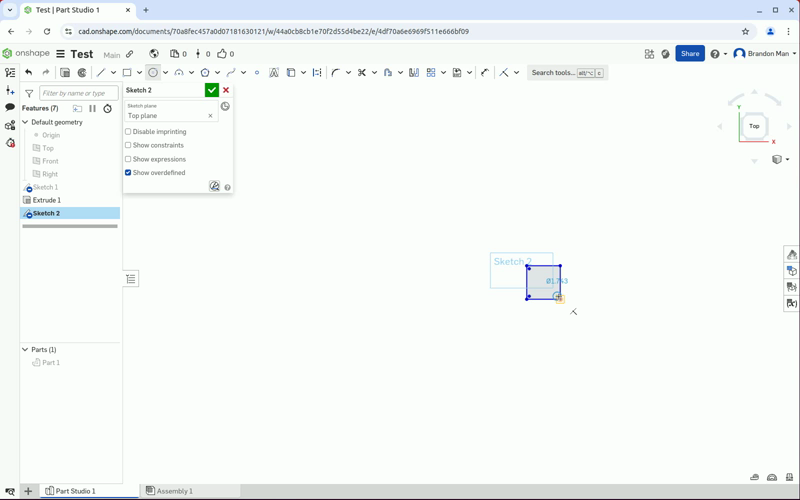
scroll(6)
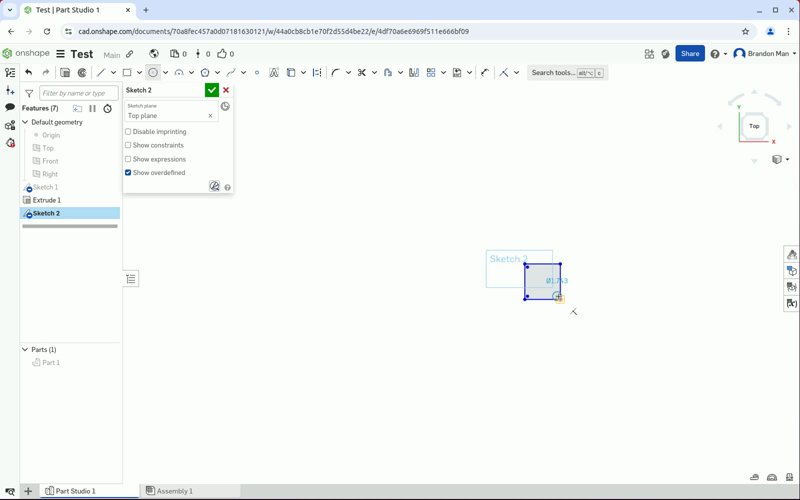
scroll(6)
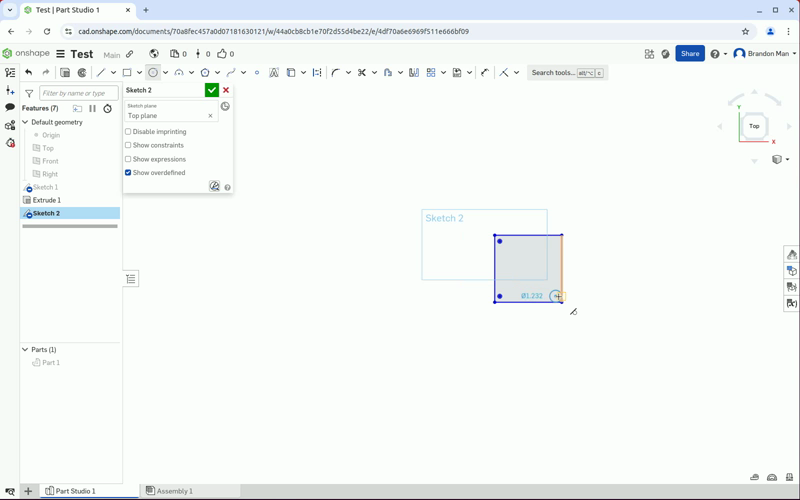
scroll(6)
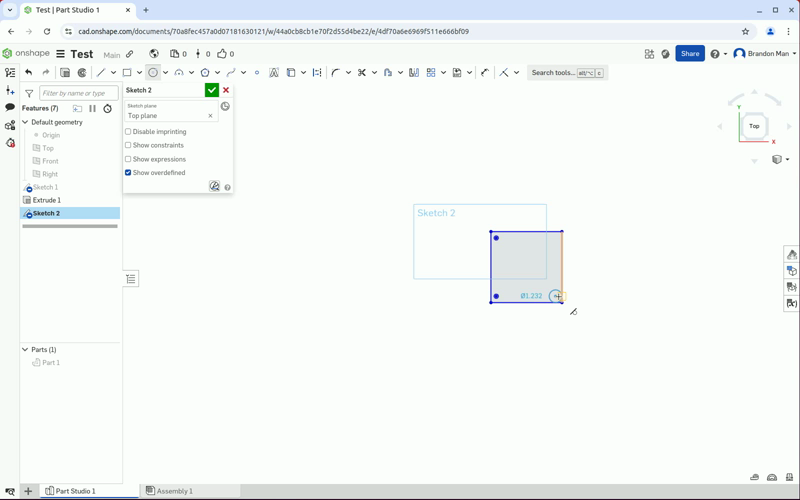
scroll(6)
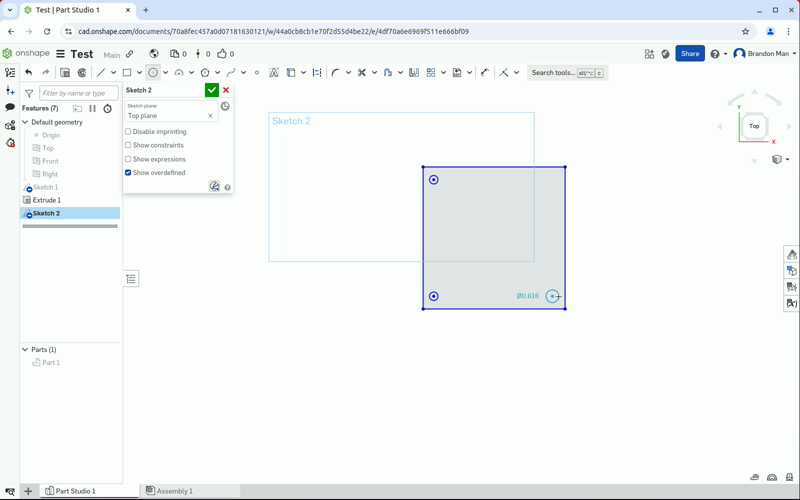
scroll(6)
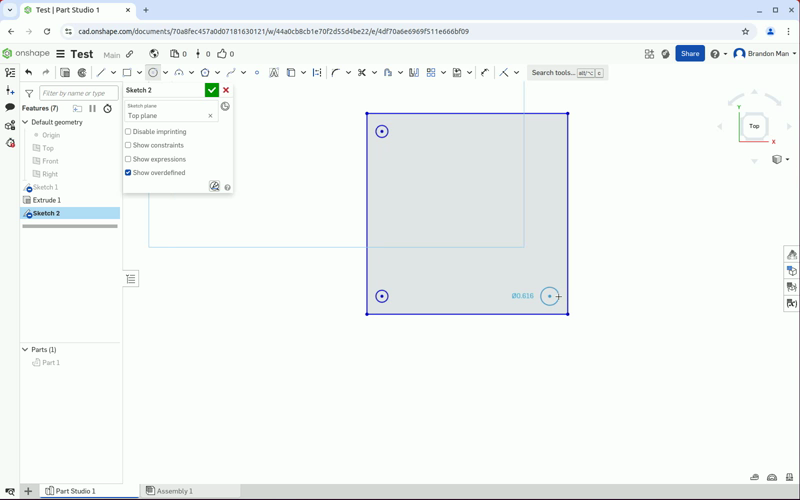
scroll(6)
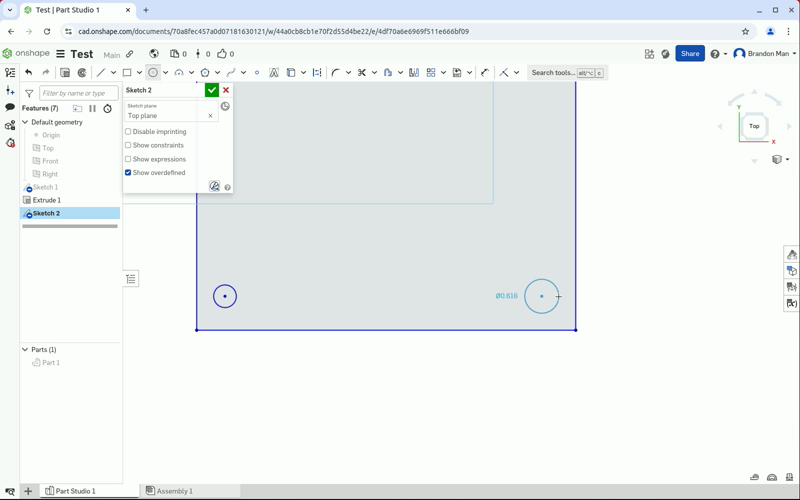
click(558, 296)
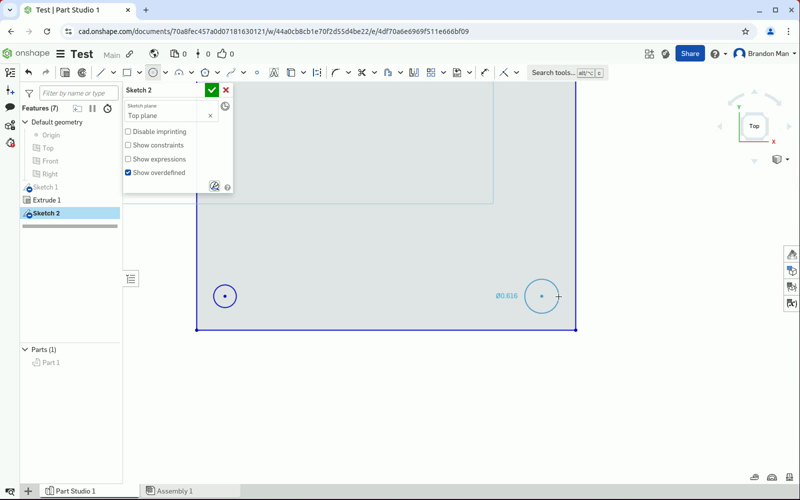
scroll(-6)
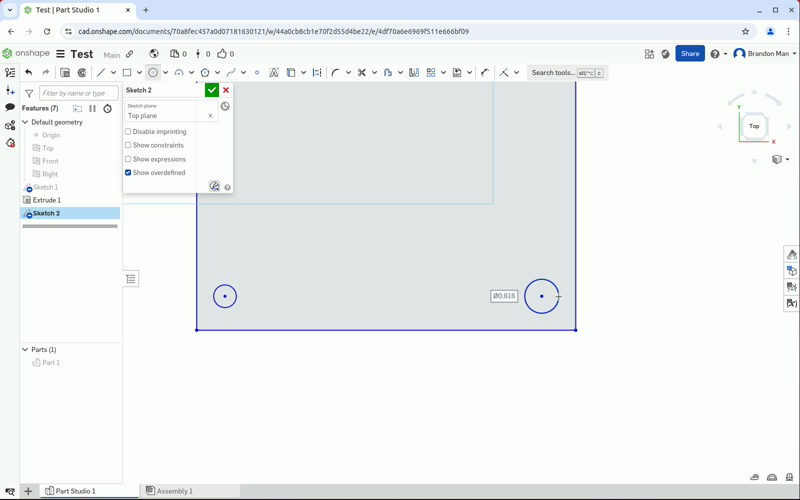
scroll(-6)
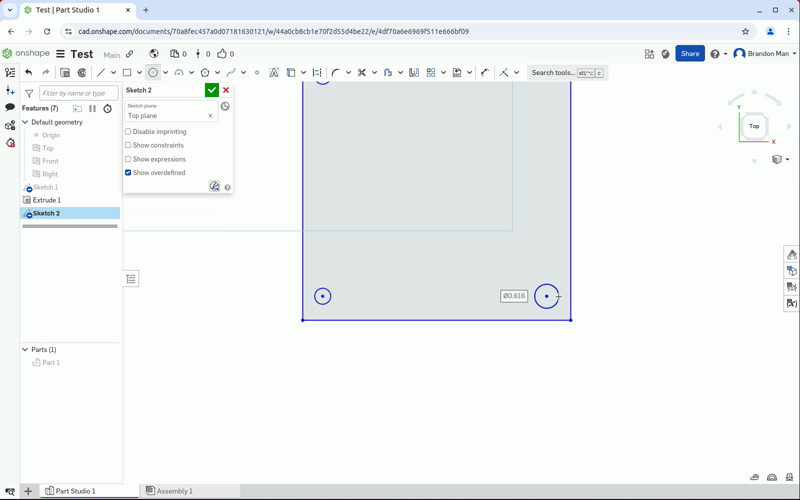
scroll(-6)
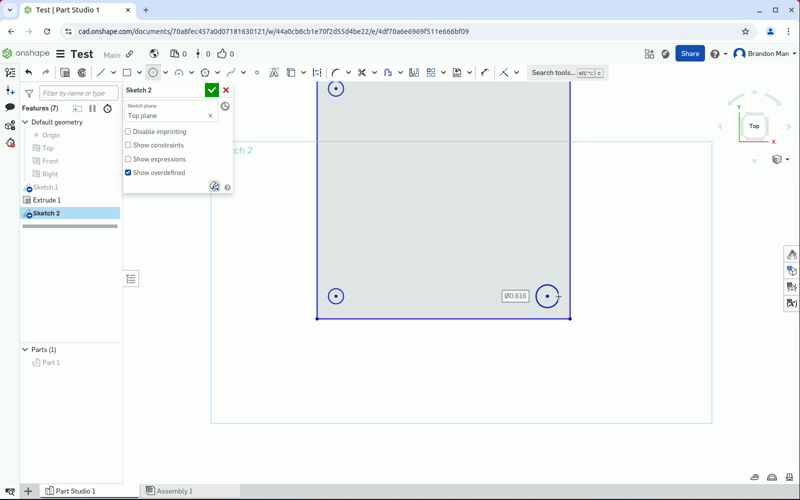
scroll(-6)
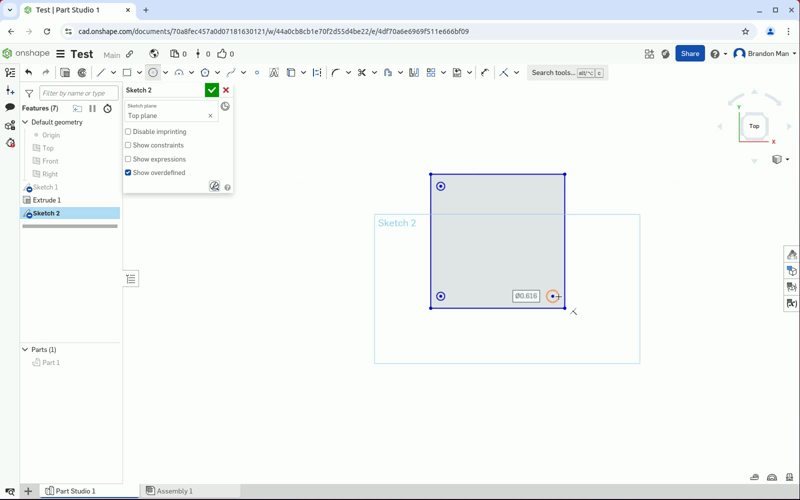
scroll(-6)
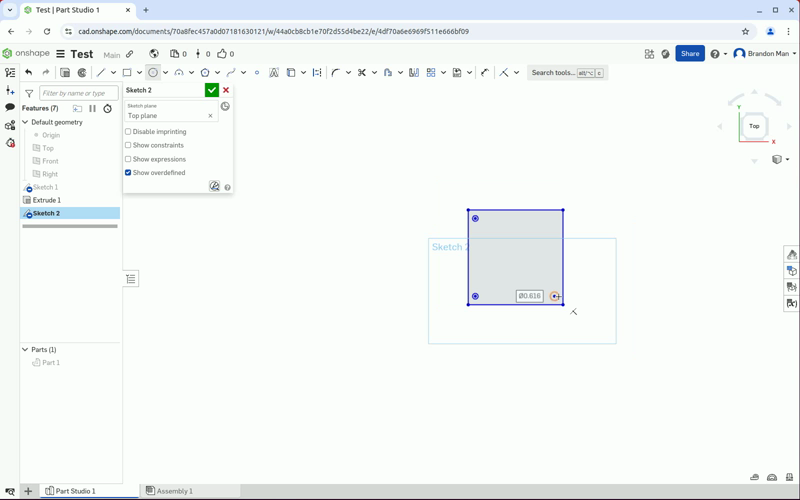
scroll(-6)
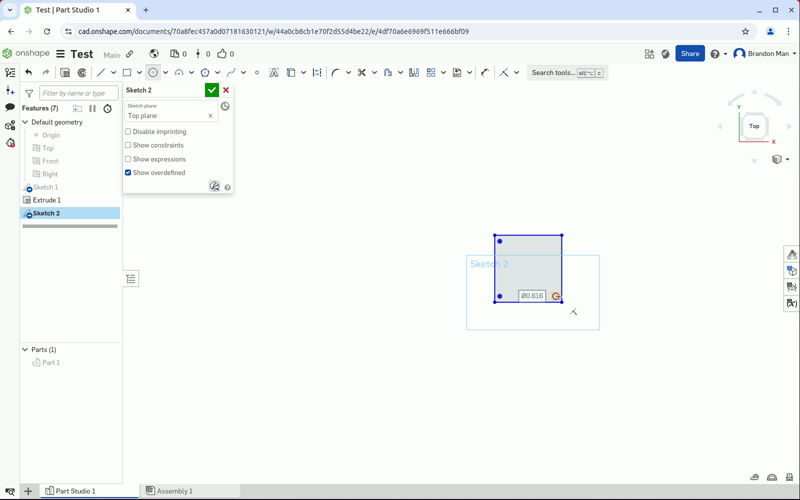
scroll(-6)
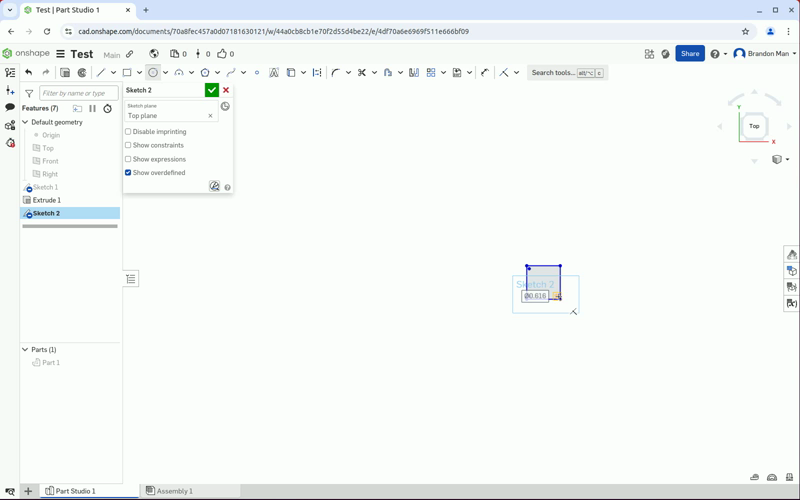
key(esc)
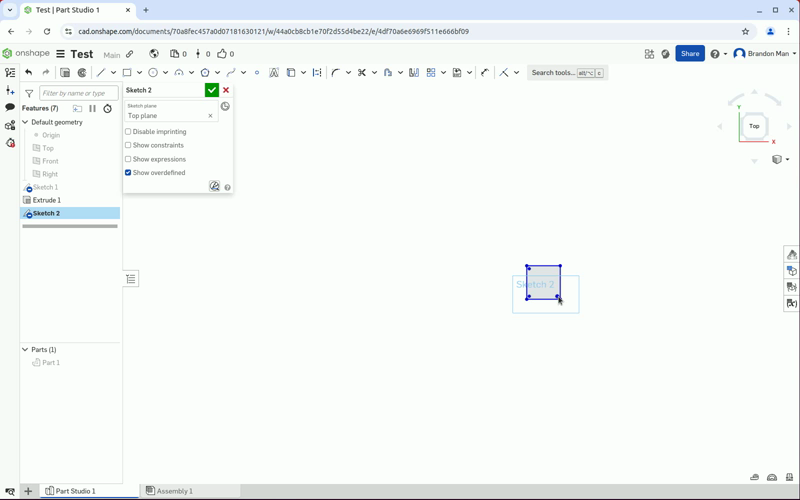
key(c)
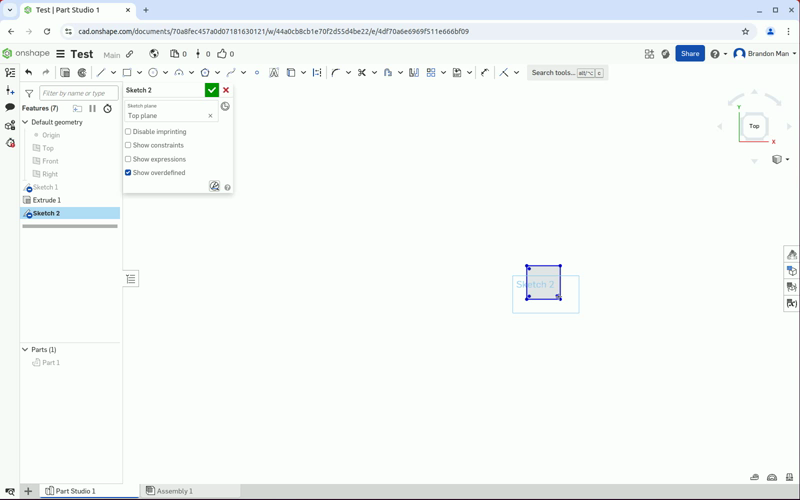
key_down(shift)
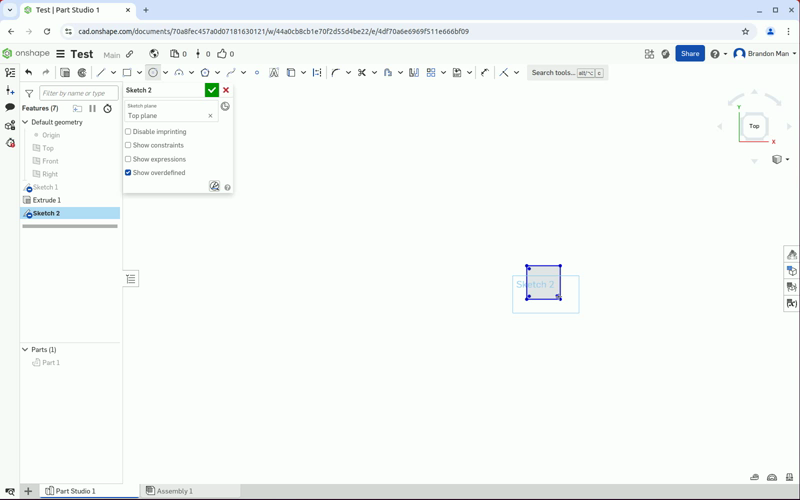
mouse_move(557, 268)
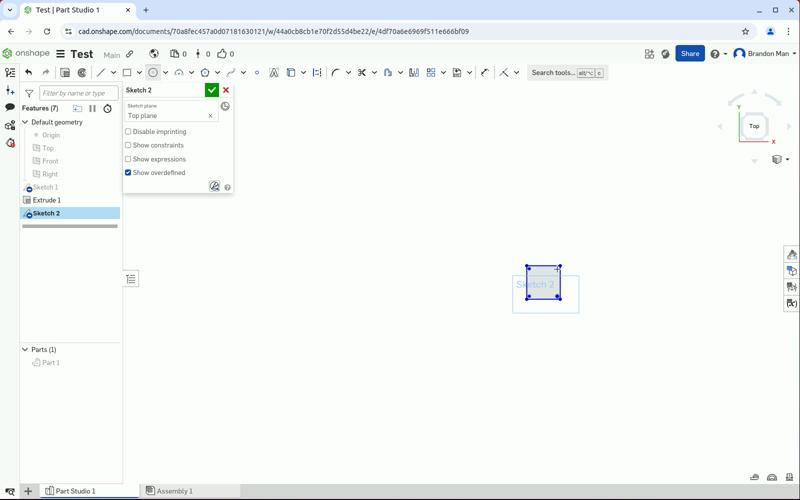
scroll(6)
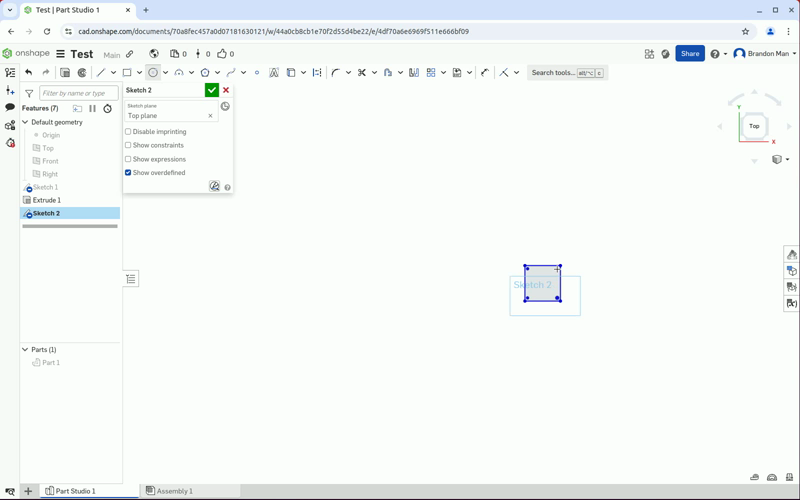
scroll(6)
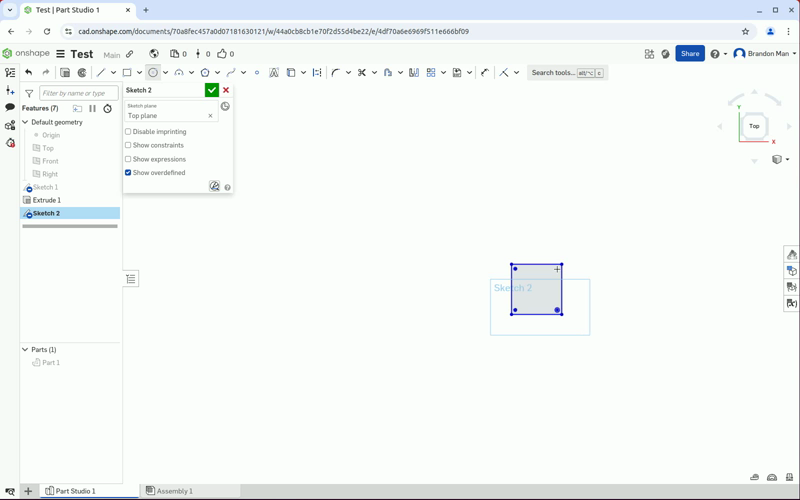
scroll(6)
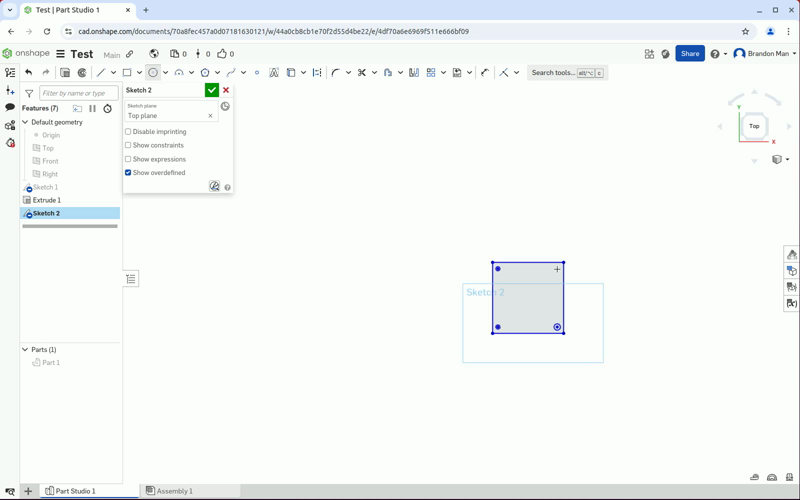
scroll(6)
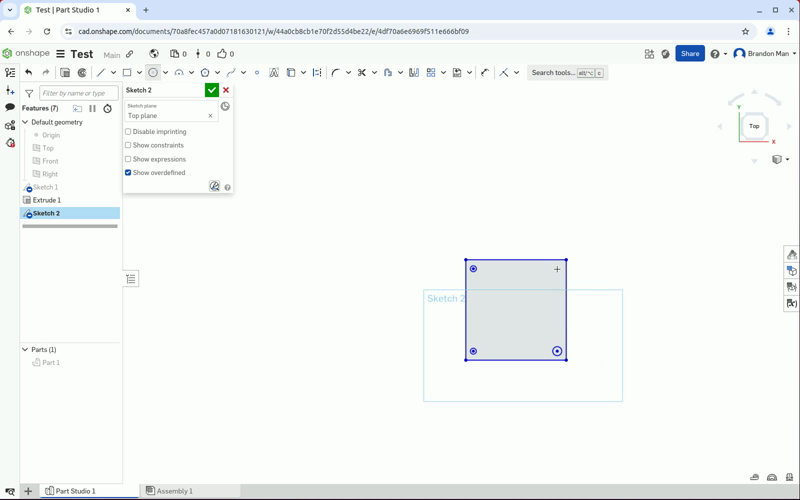
scroll(6)
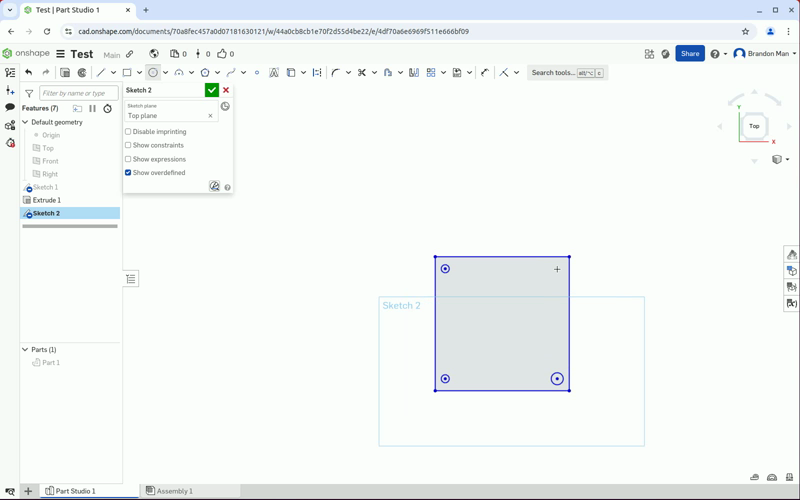
scroll(6)
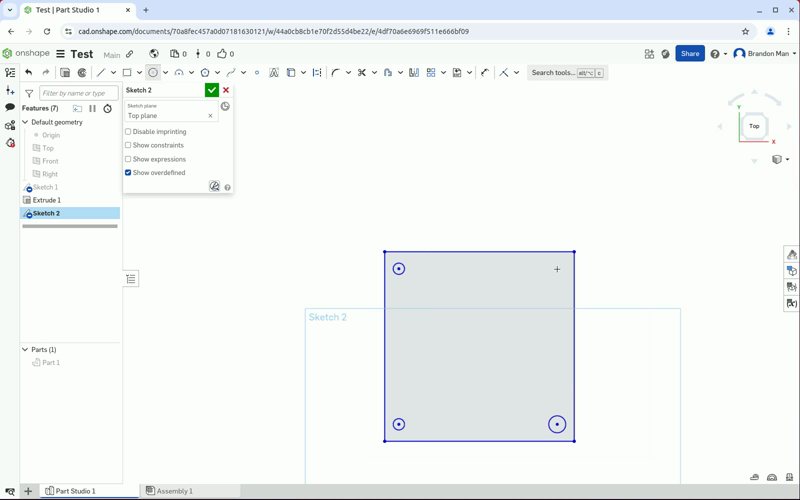
scroll(6)
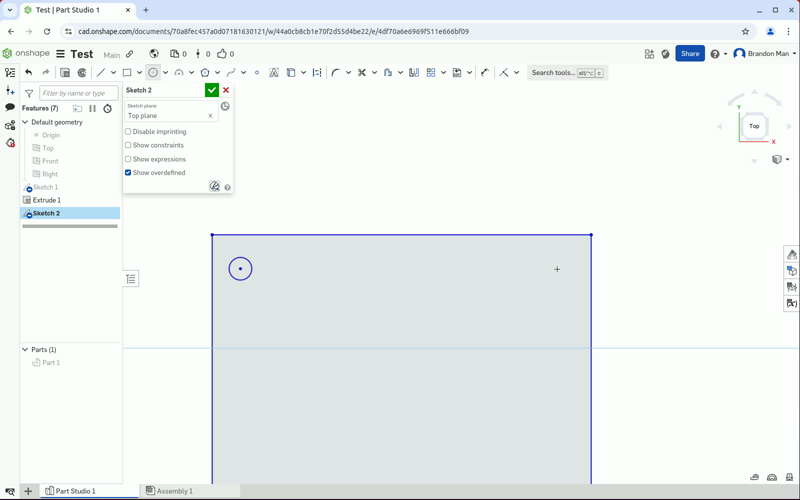
click(557, 268)
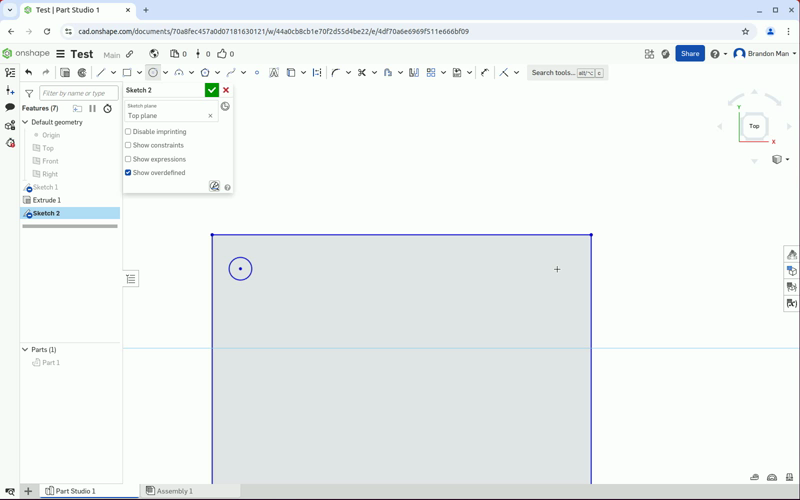
scroll(-6)
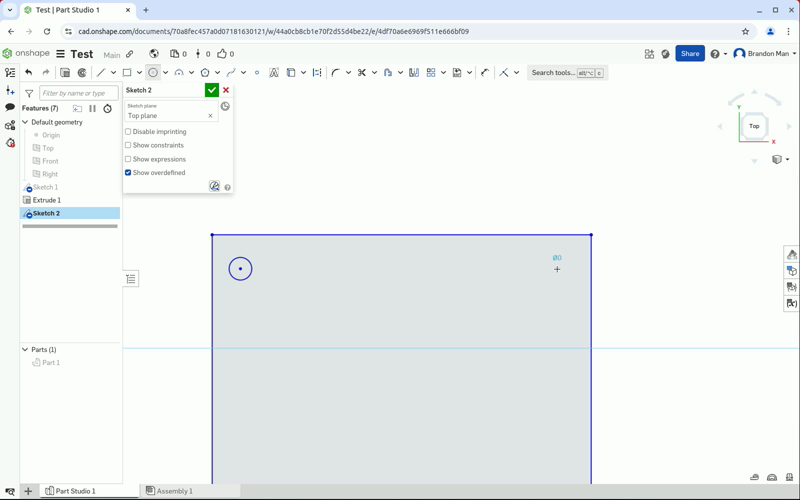
scroll(-6)
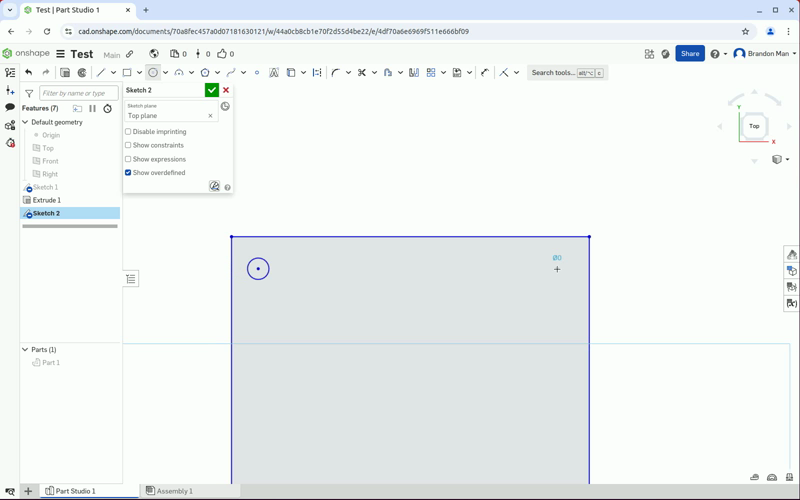
scroll(-6)
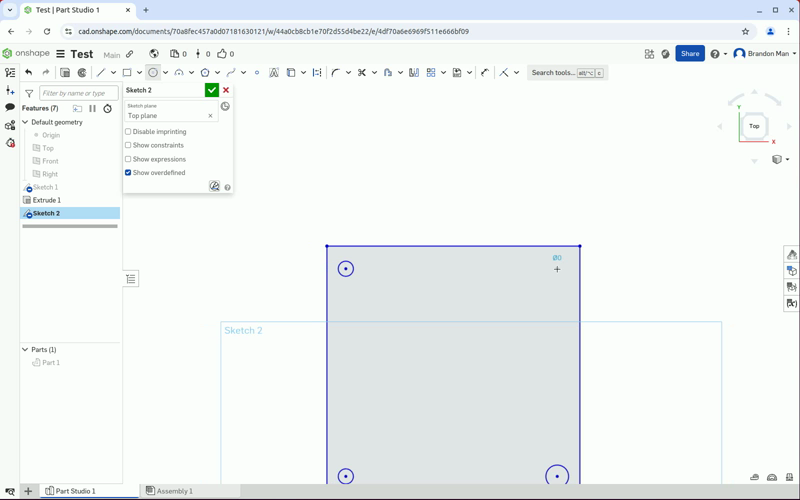
scroll(-6)
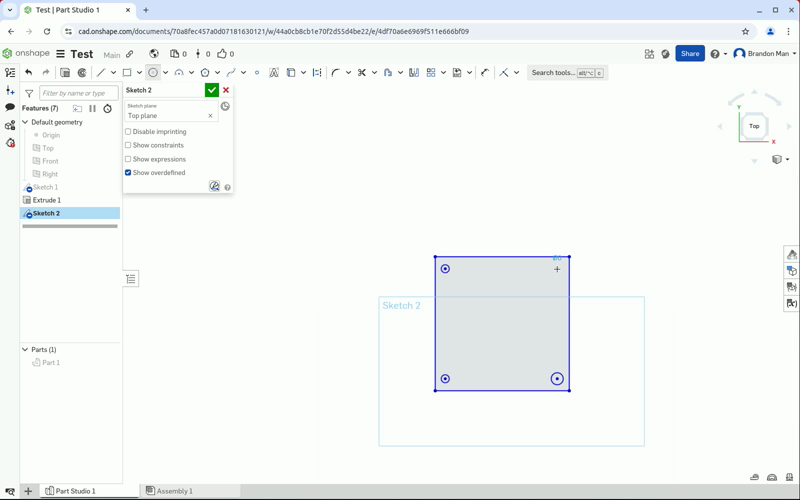
scroll(-6)
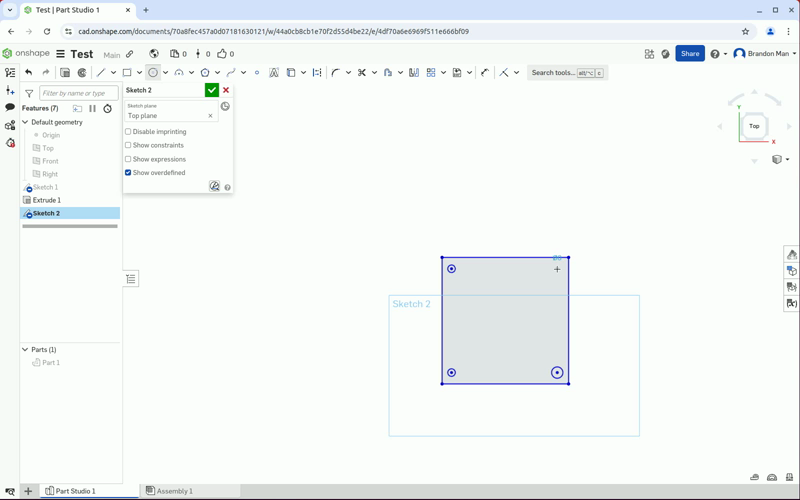
scroll(-6)
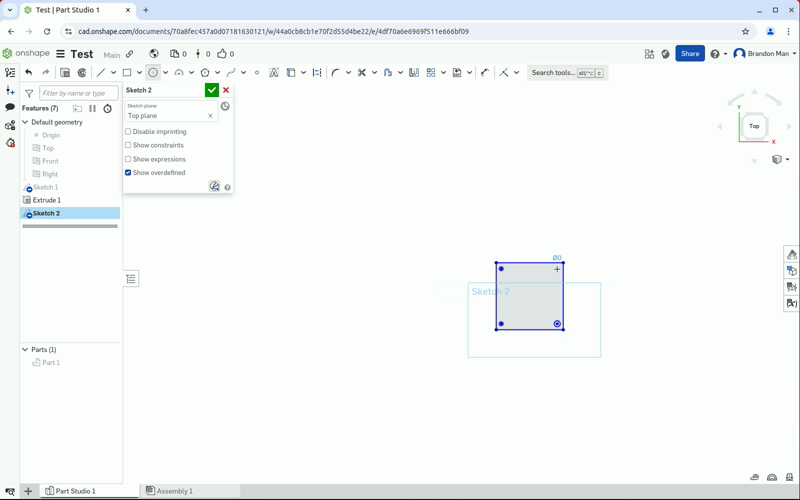
scroll(-6)
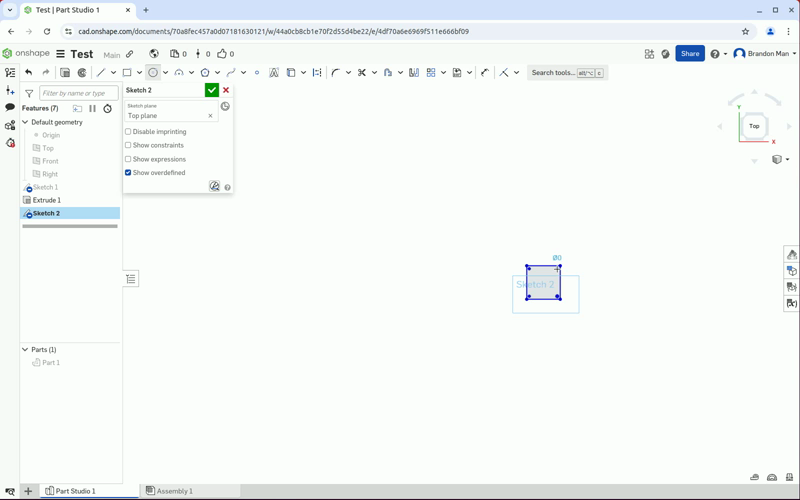
key_up(shift)
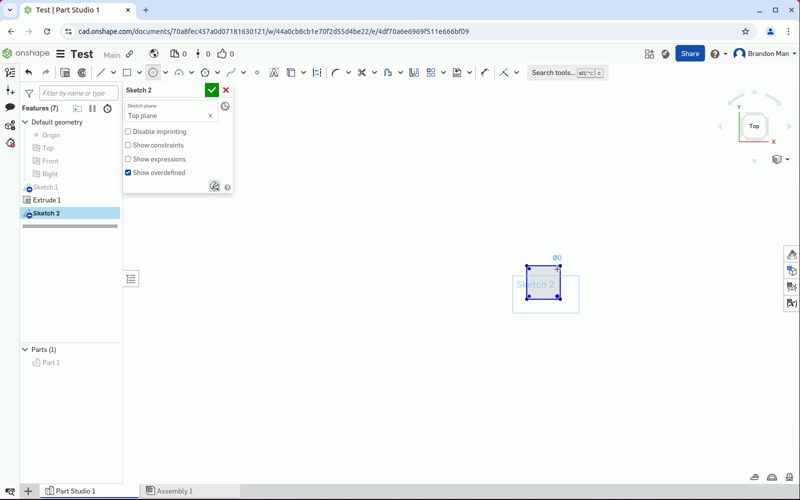
mouse_move(558, 268)
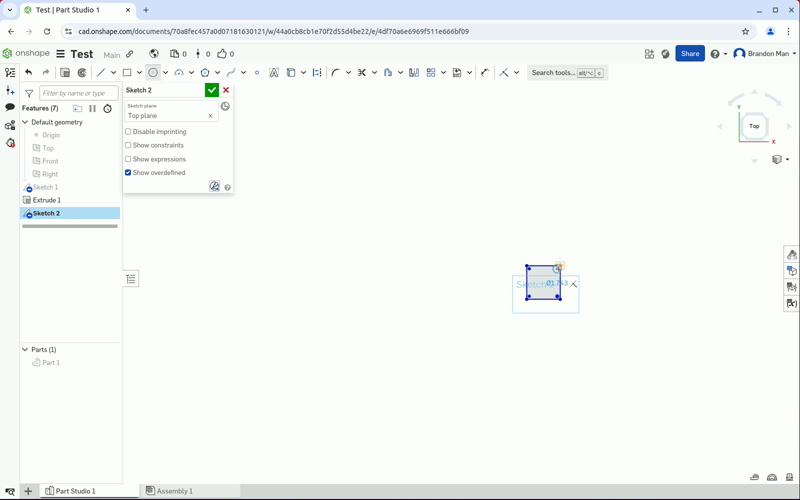
scroll(6)
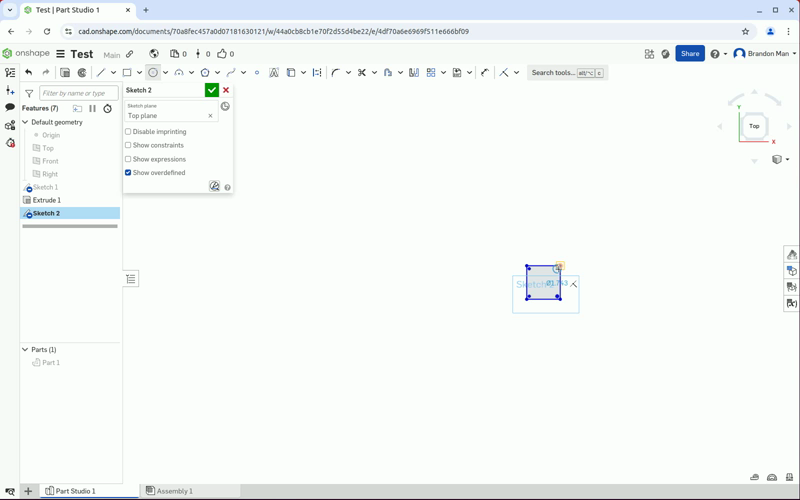
scroll(6)
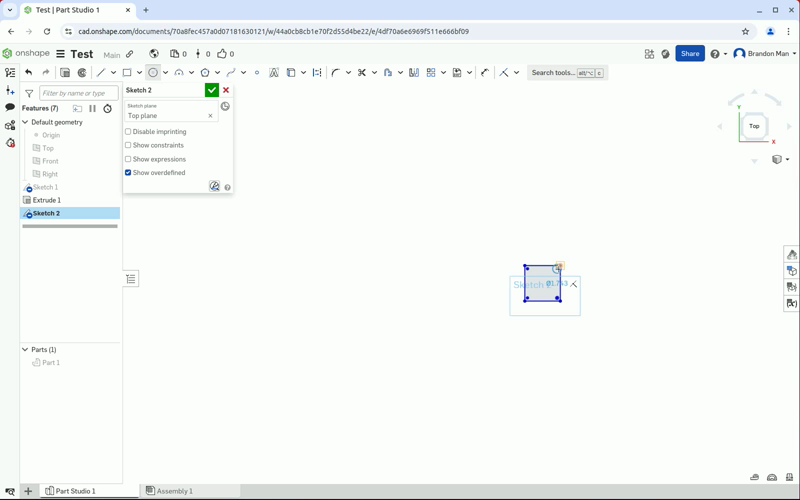
scroll(6)
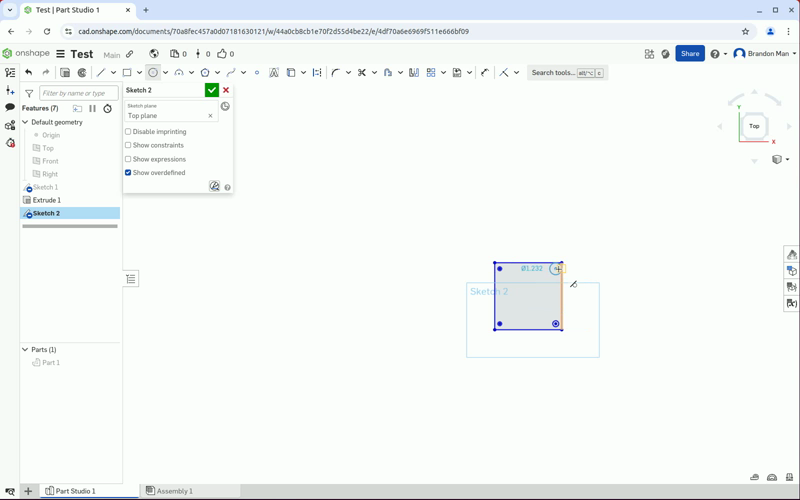
scroll(6)
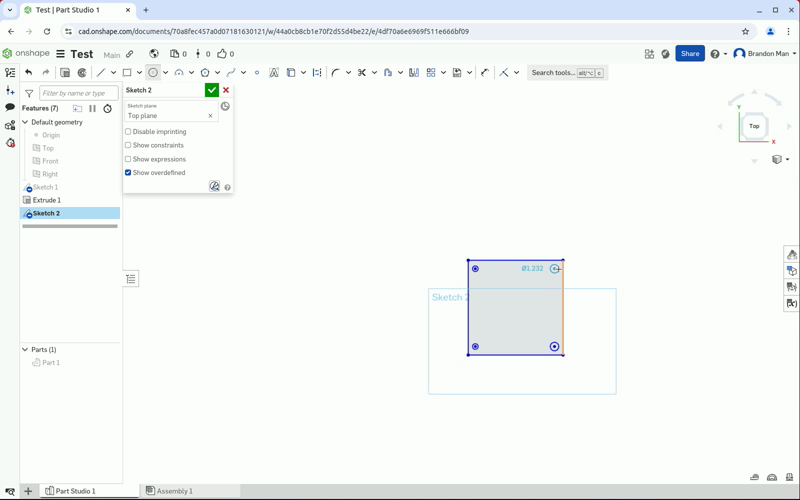
scroll(6)
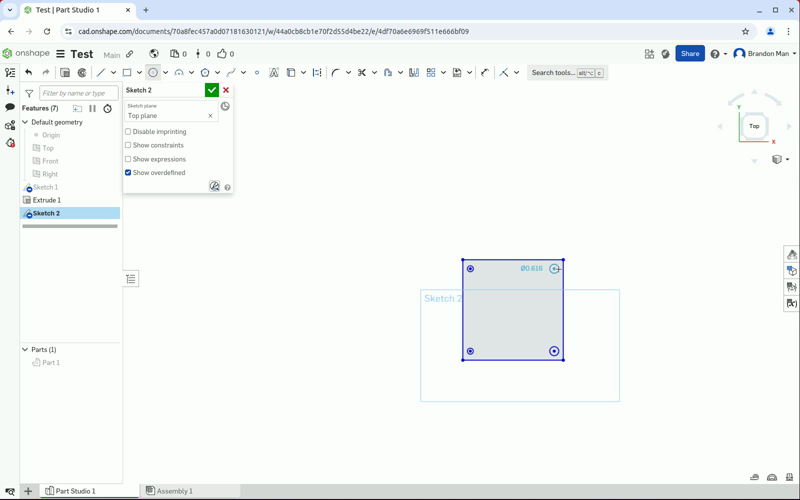
scroll(6)
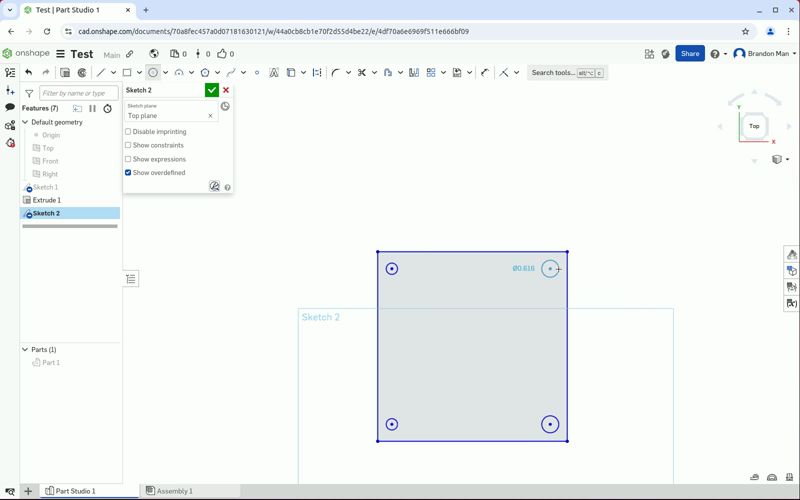
scroll(6)
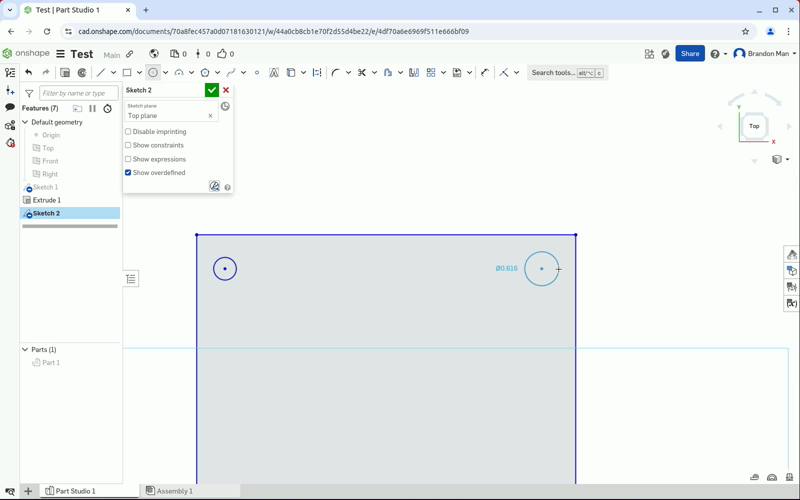
click(558, 268)
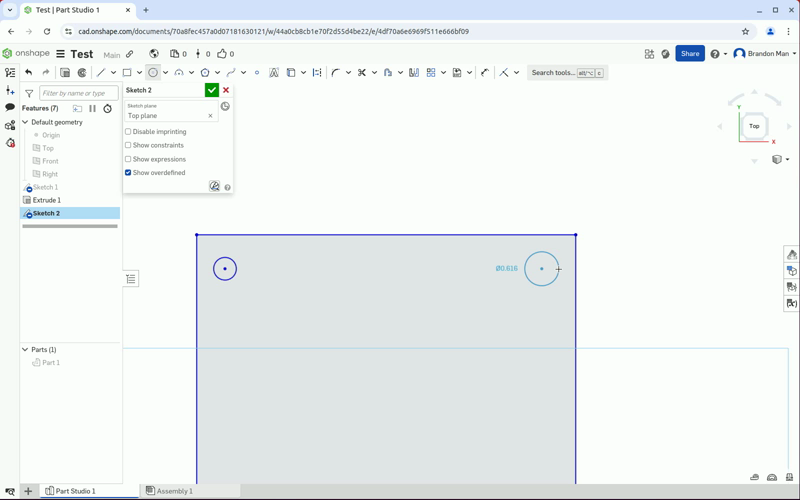
scroll(-6)
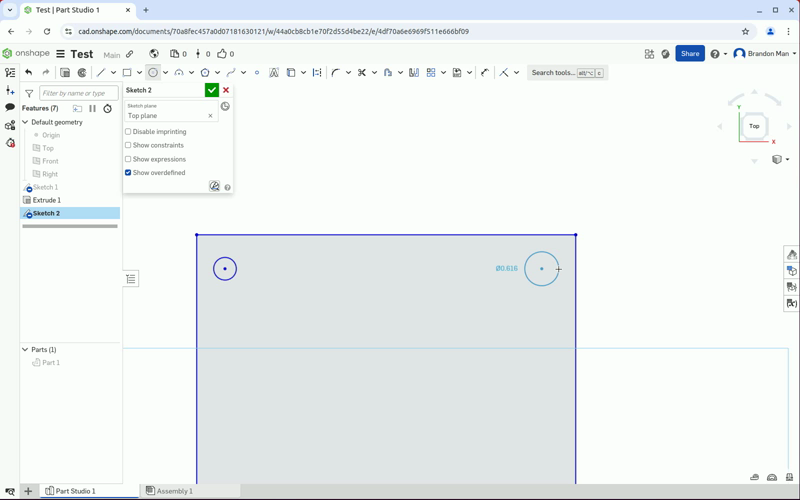
scroll(-6)
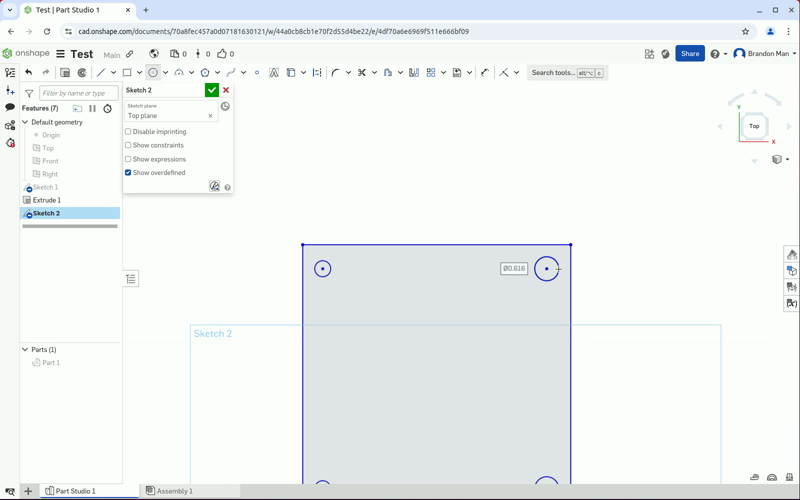
scroll(-6)
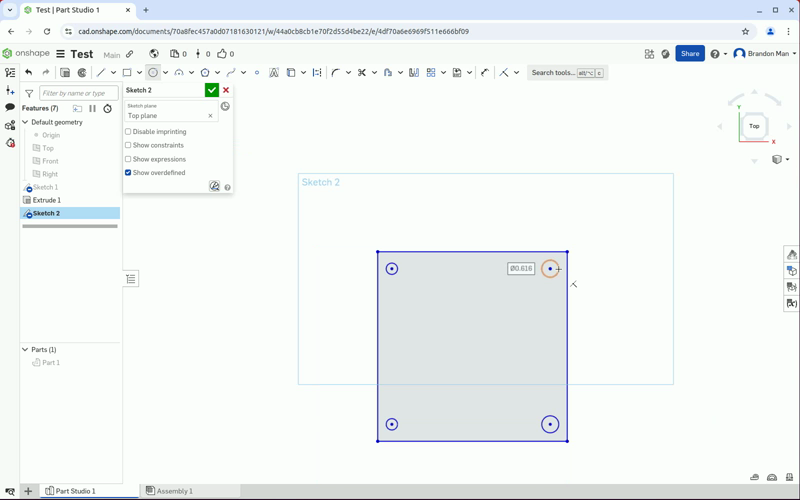
scroll(-6)
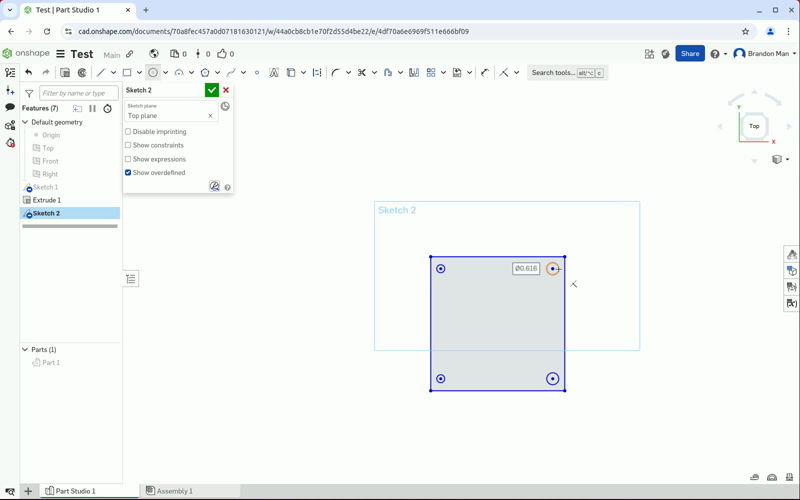
scroll(-6)
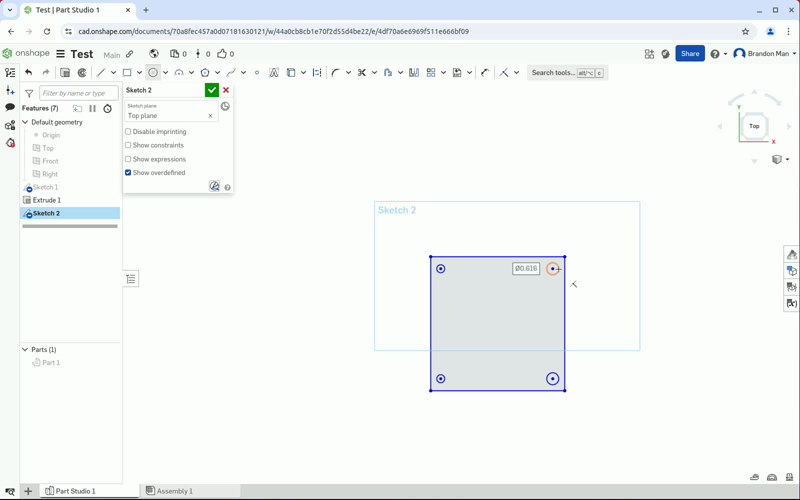
scroll(-6)
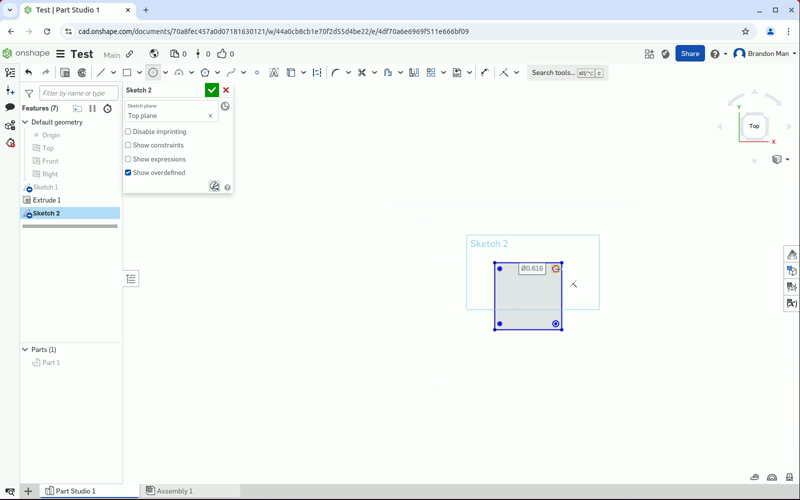
scroll(-6)
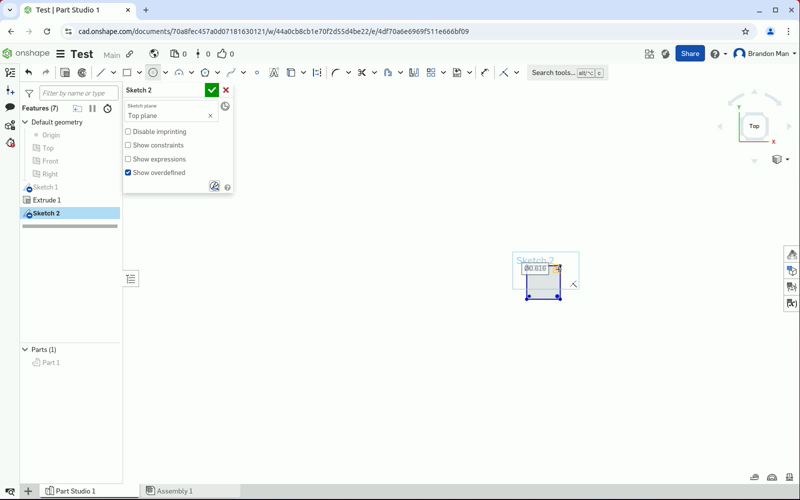
key(esc)
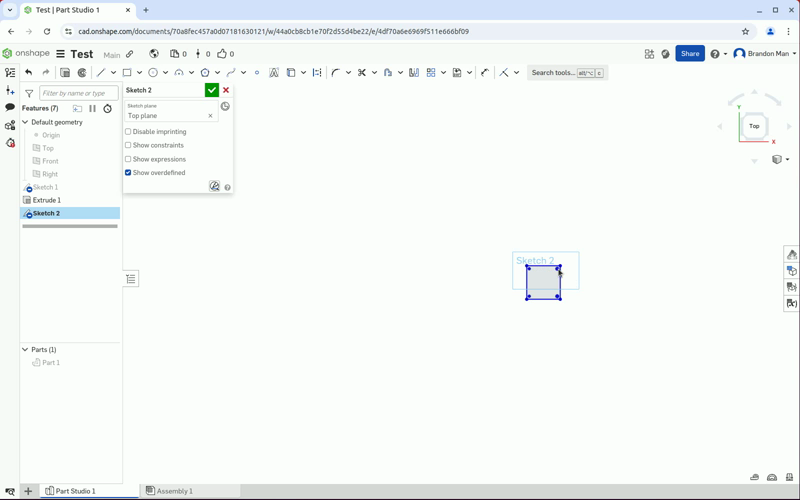
mouse_move(547, 288)
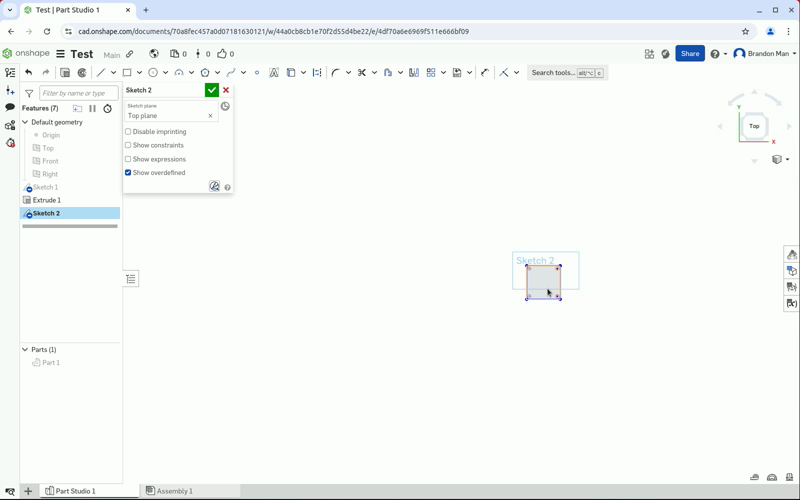
scroll(6)
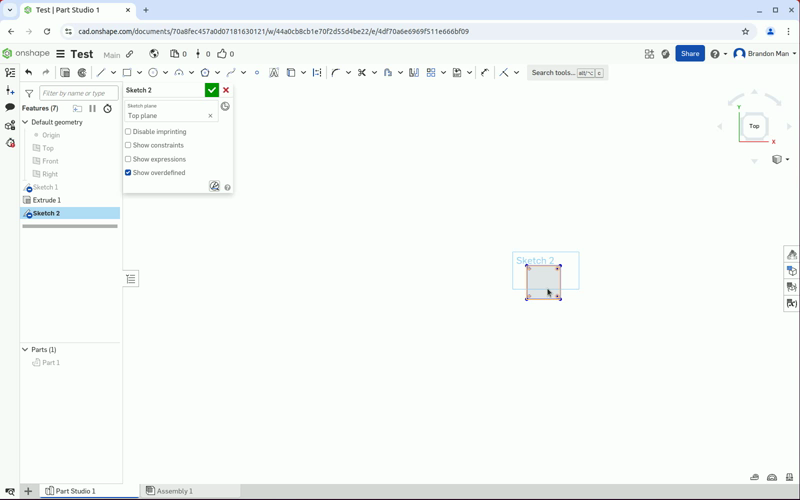
scroll(6)
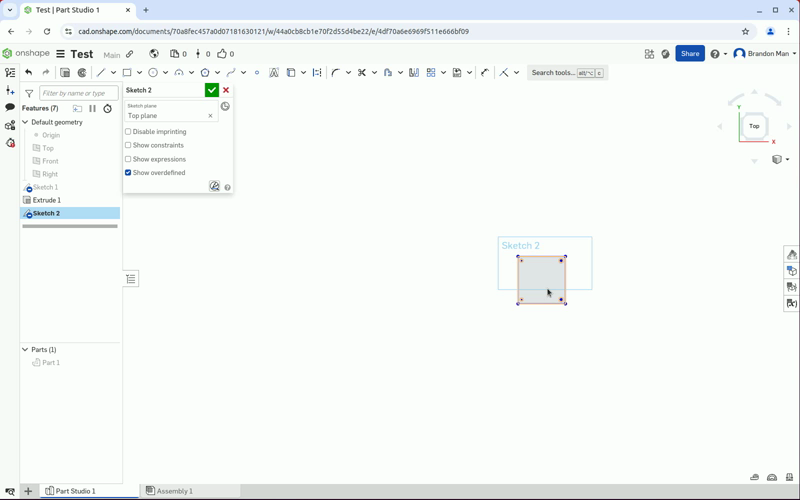
scroll(6)
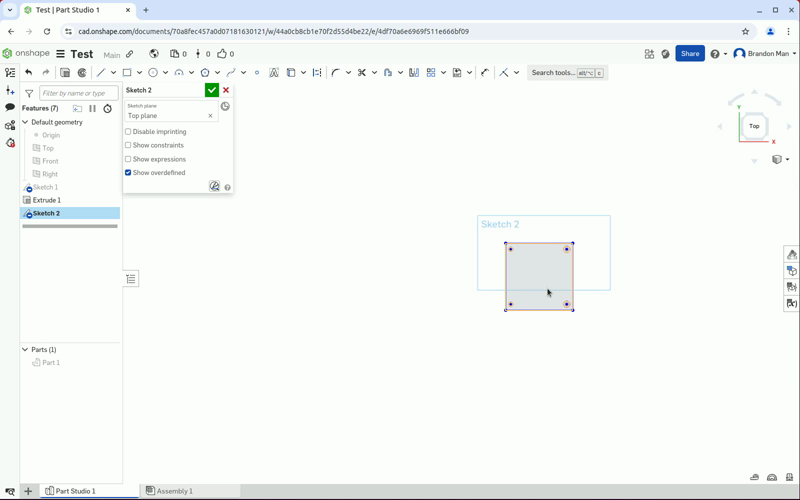
scroll(6)
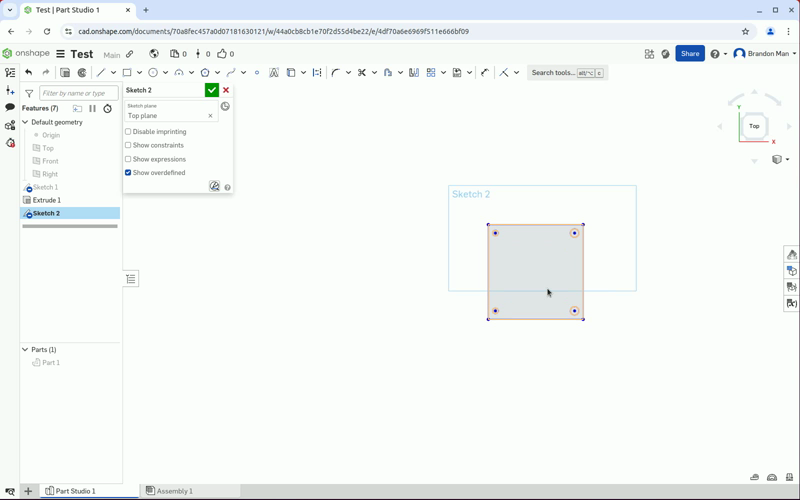
scroll(6)
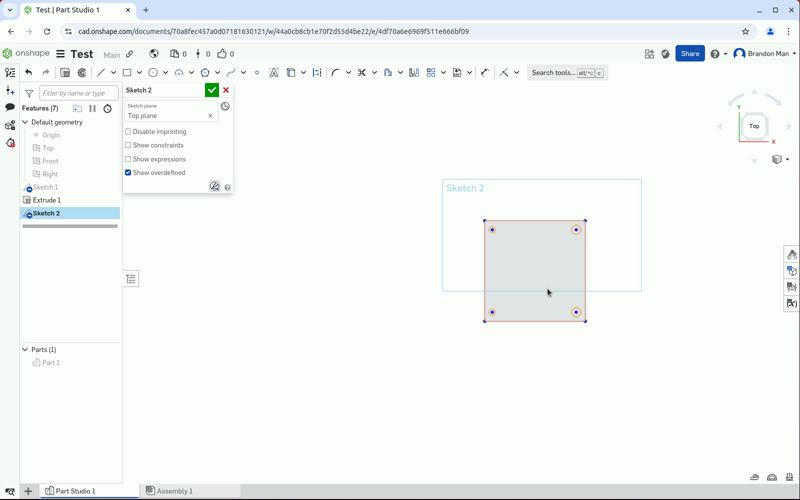
scroll(6)
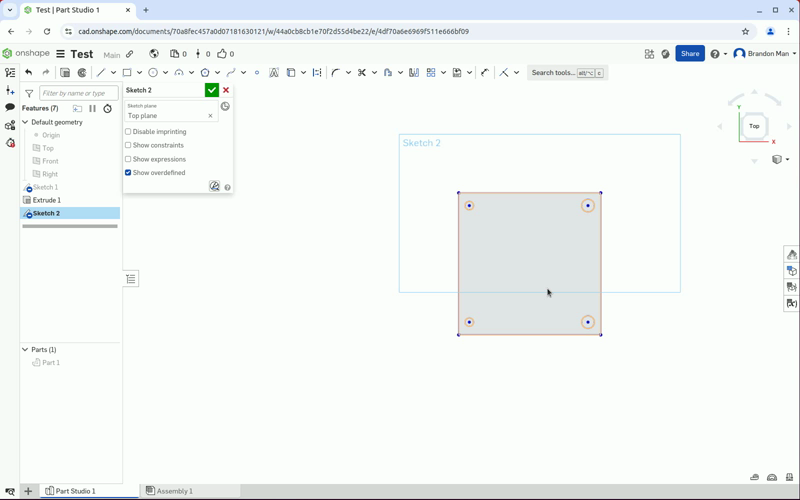
scroll(6)
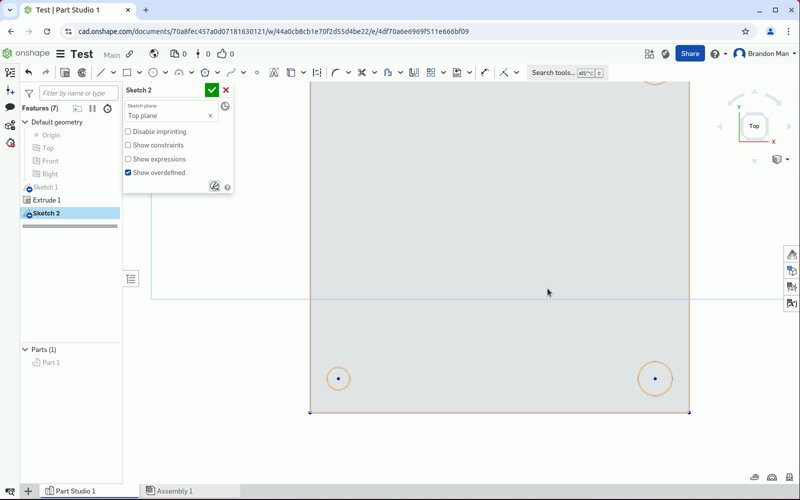
click(547, 288)
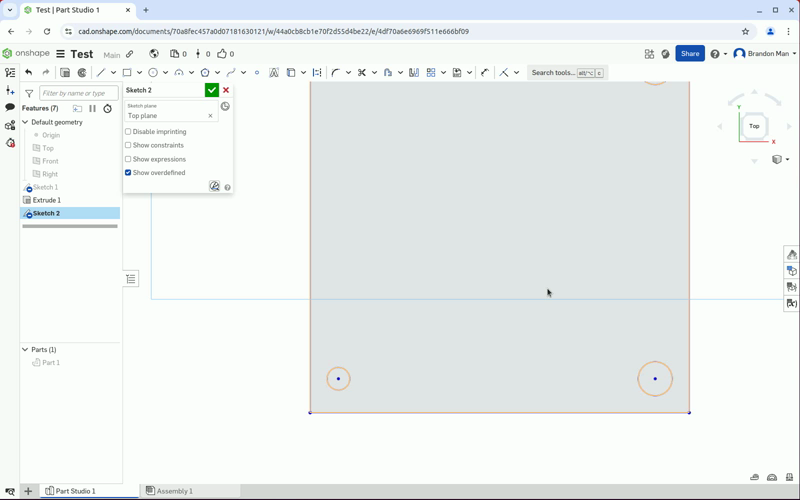
scroll(-6)
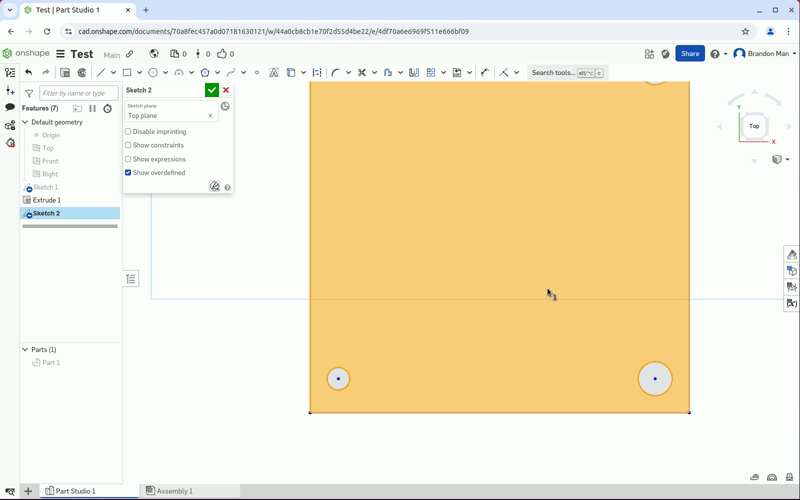
scroll(-6)
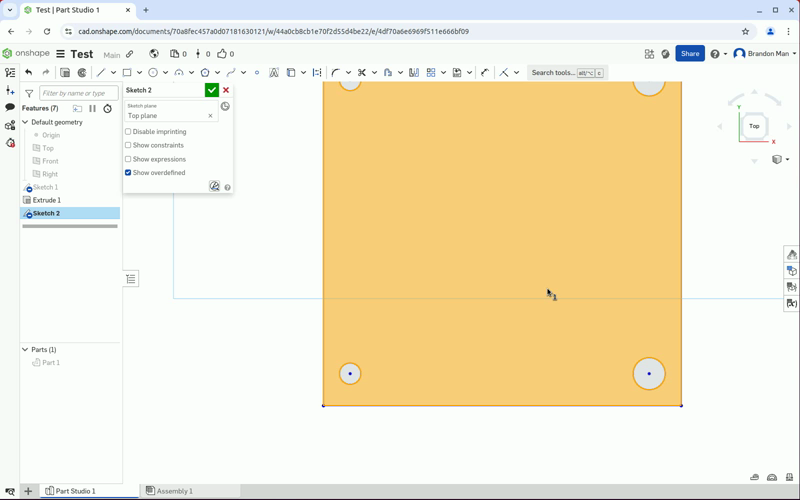
scroll(-6)
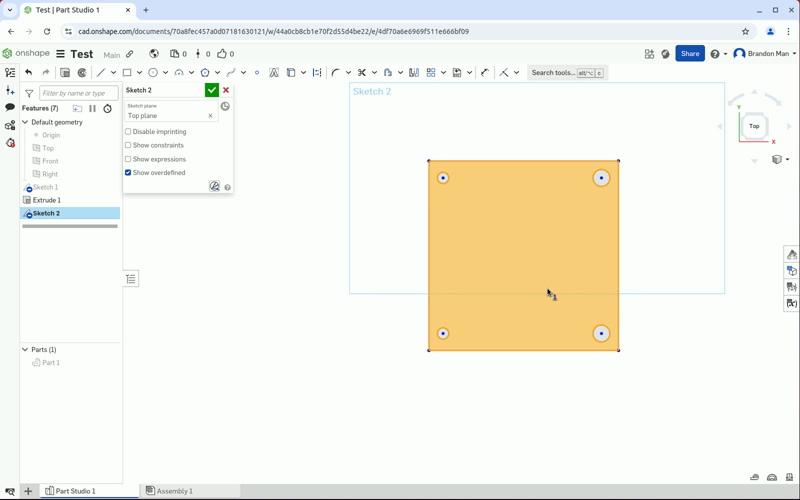
scroll(-6)
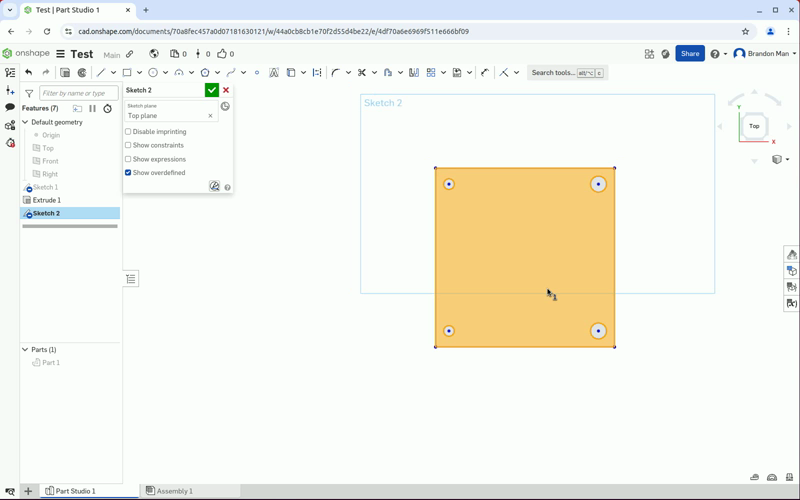
scroll(-6)
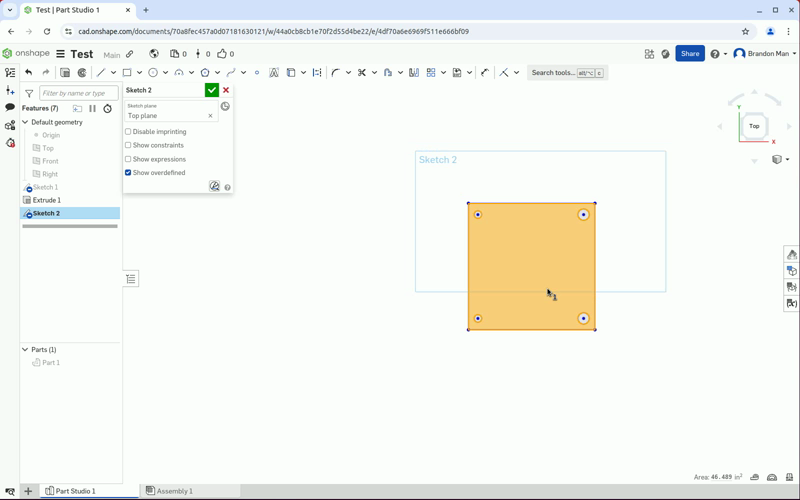
scroll(-6)
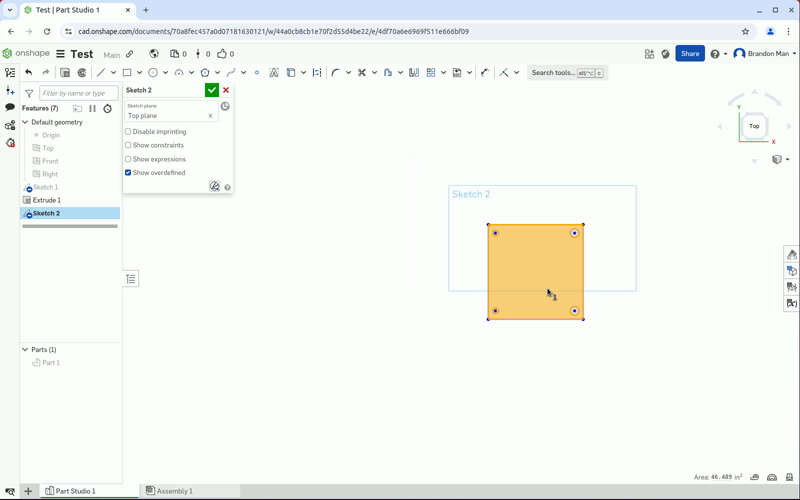
scroll(-6)
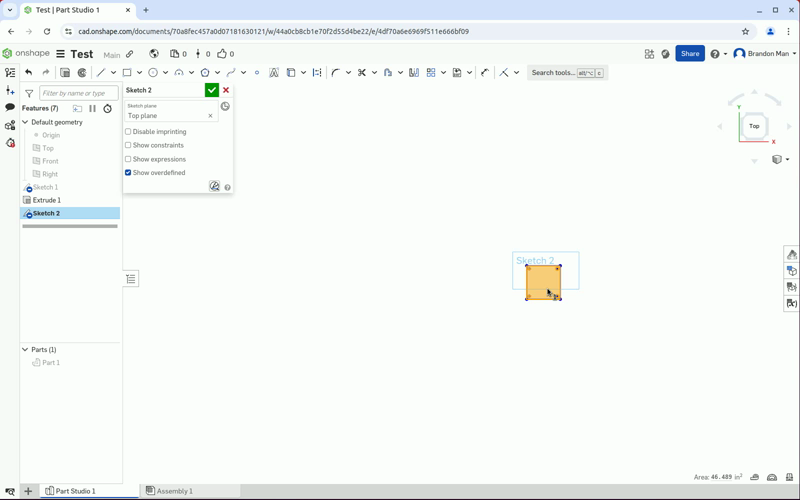
mouse_move(73, 352)
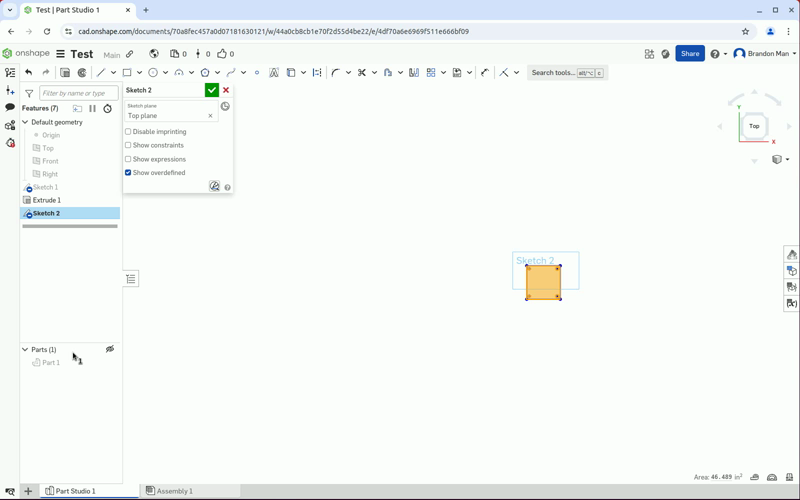
key(shift+y)
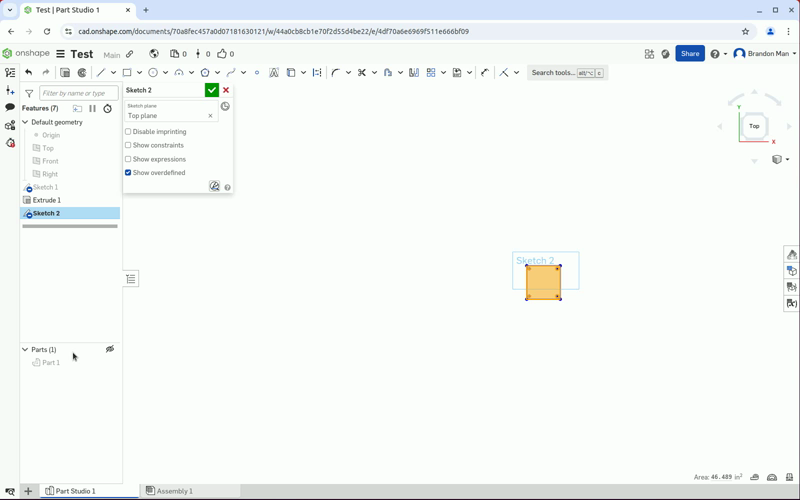
key(shift+e)
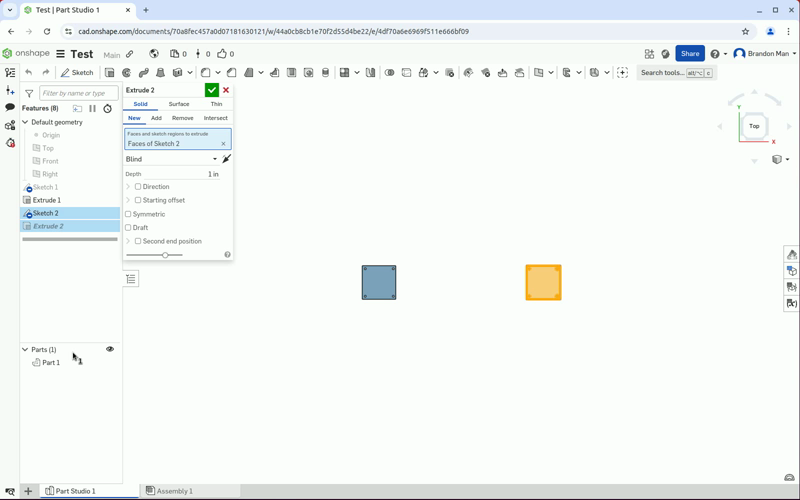
mouse_move(143, 106)
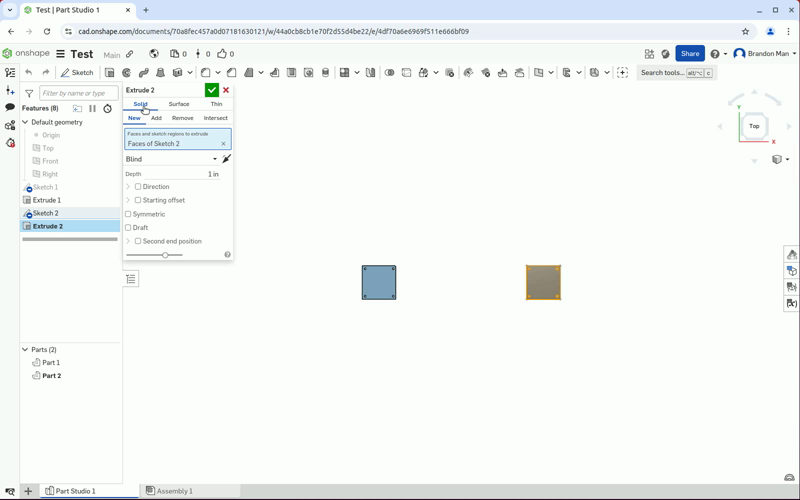
click(143, 106)
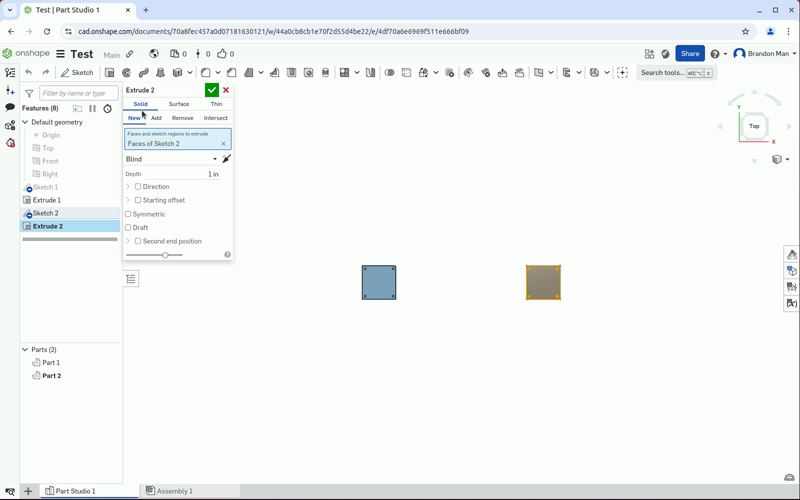
mouse_move(137, 120)
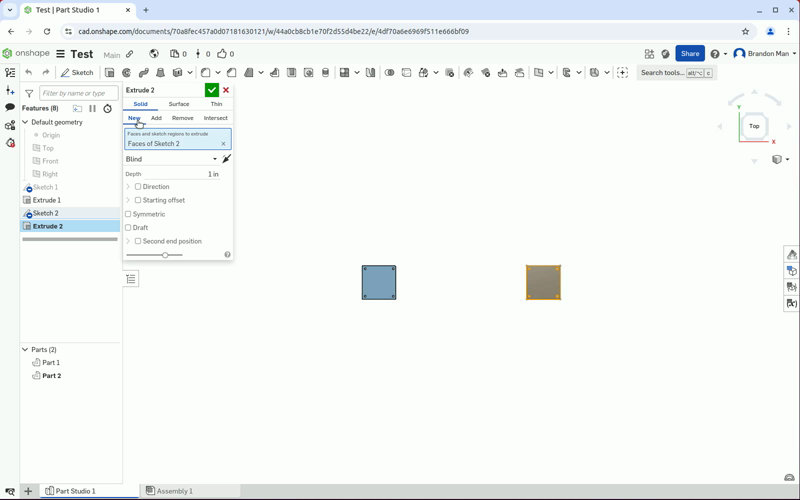
click(137, 120)
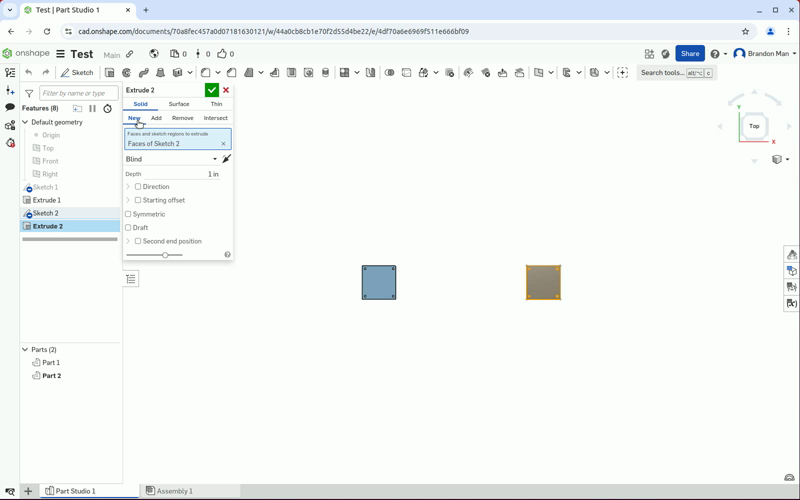
key(tab, 4)
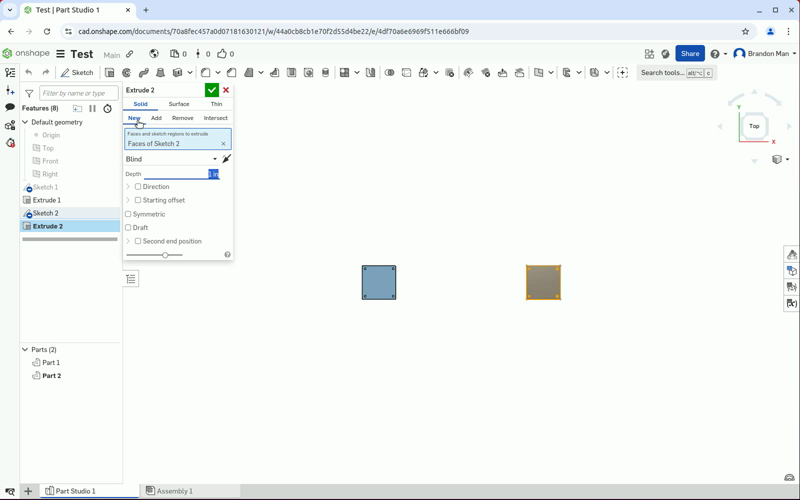
text(0.481)
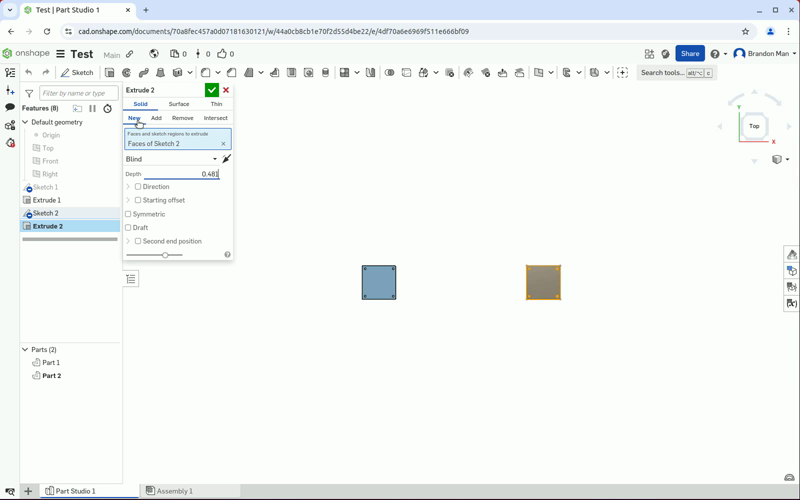
key(enter)
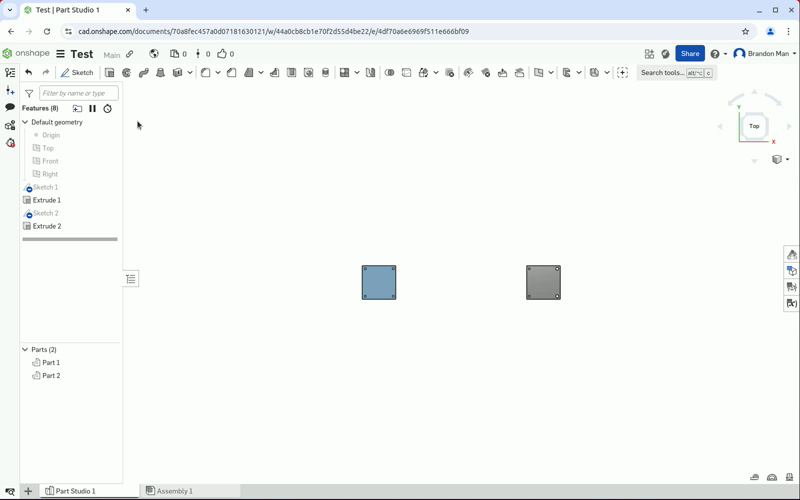
key(shift+h)
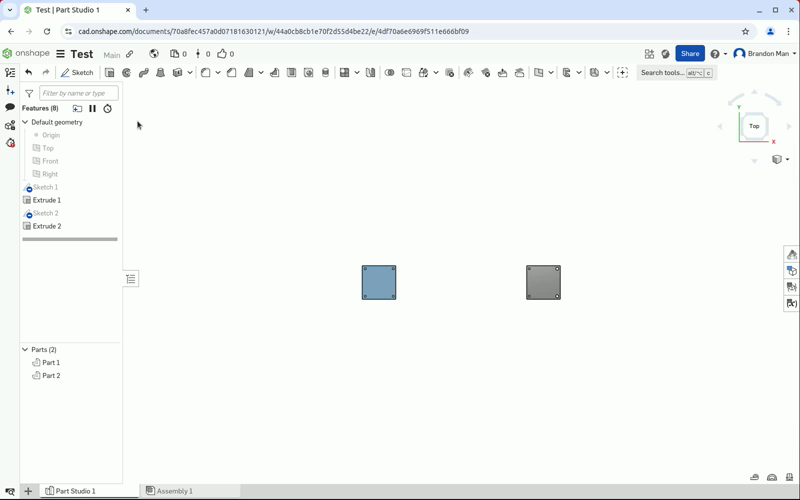
key(shift+h)
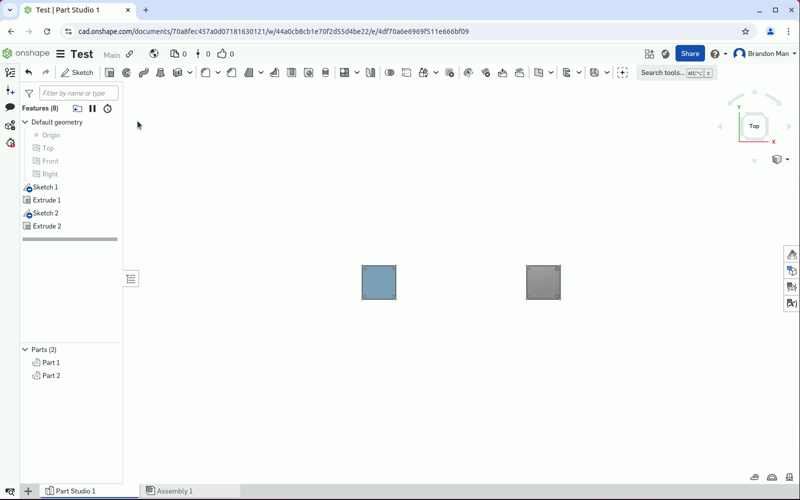
key(shift+7)
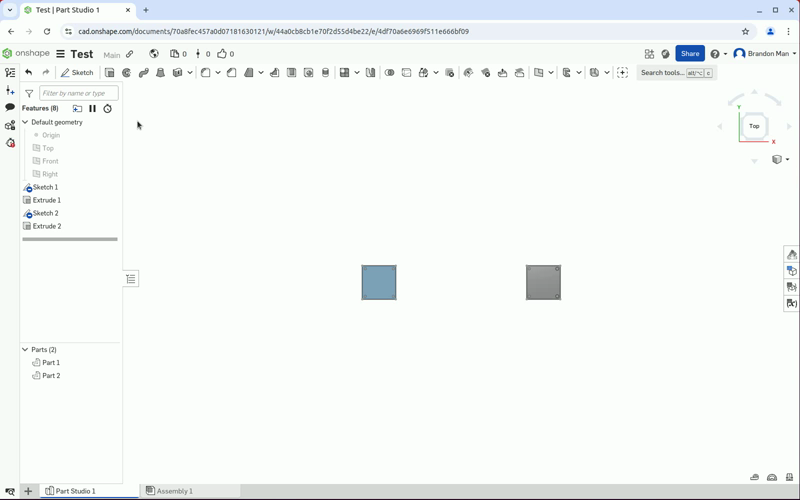
key(up, 3)
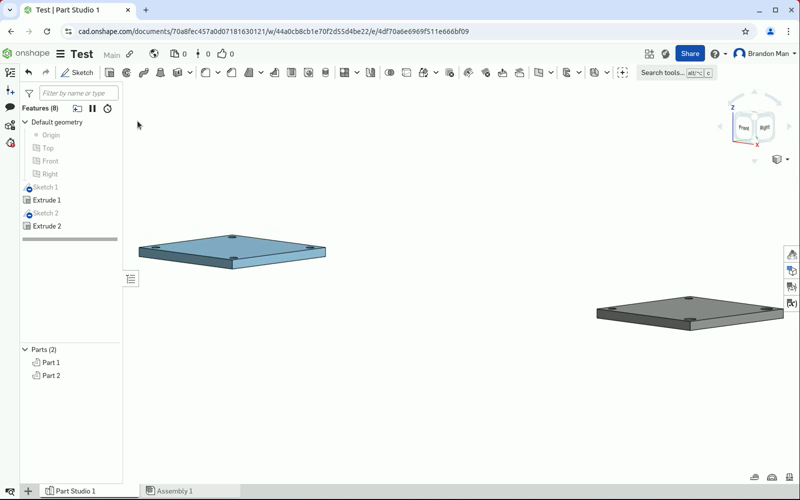
key(left, 3)
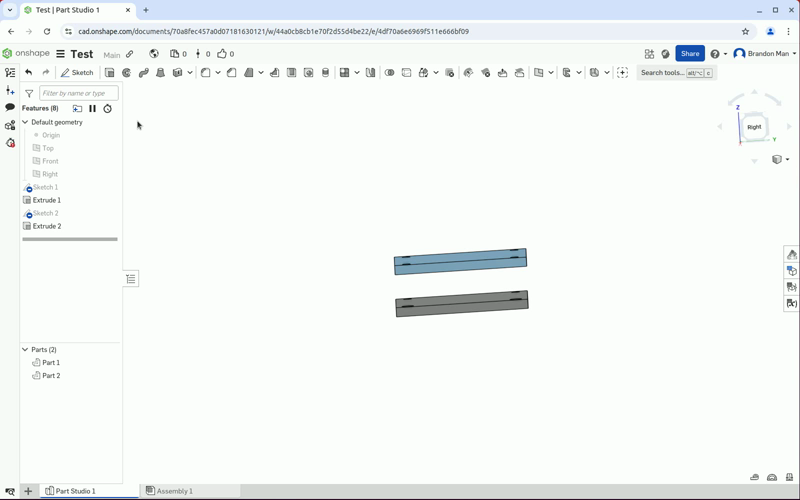
key(right, 3)
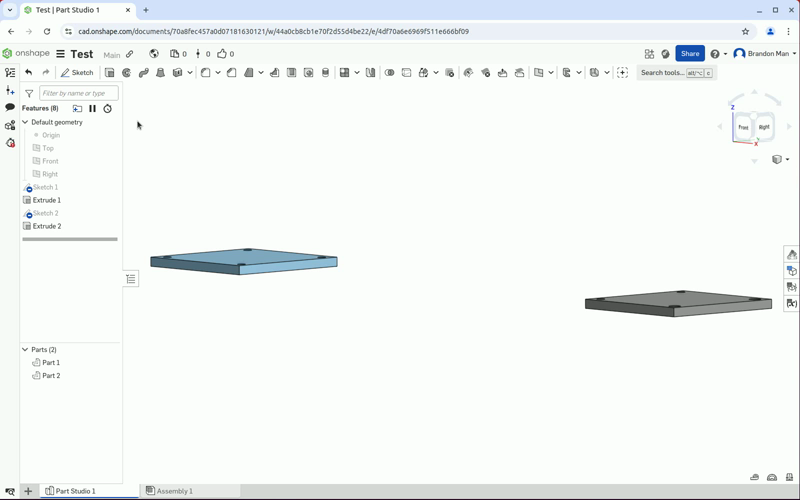
key(down, 3)
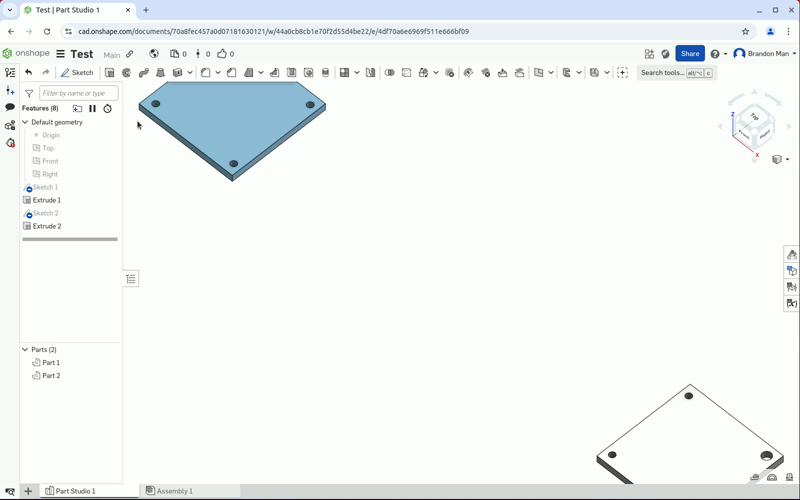
mouse_move(73, 189)
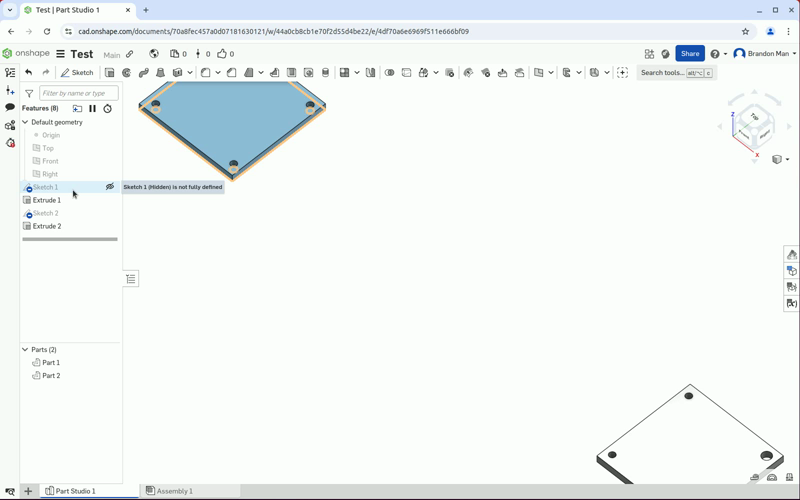
click(73, 189)